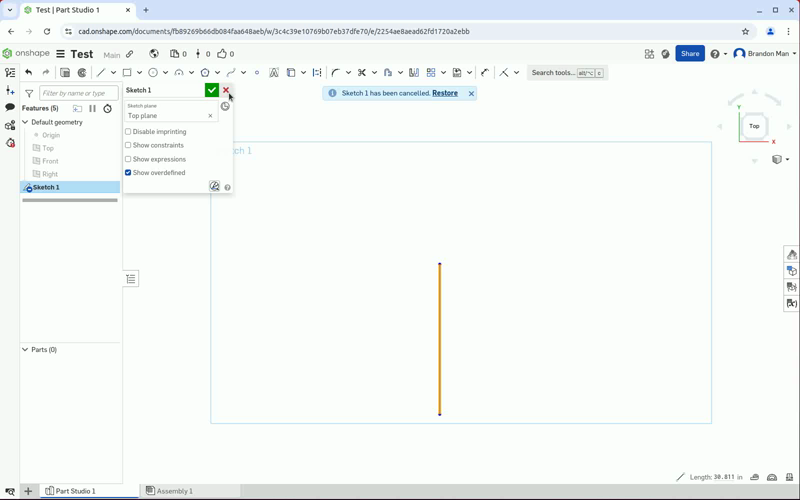
key(shift+h)
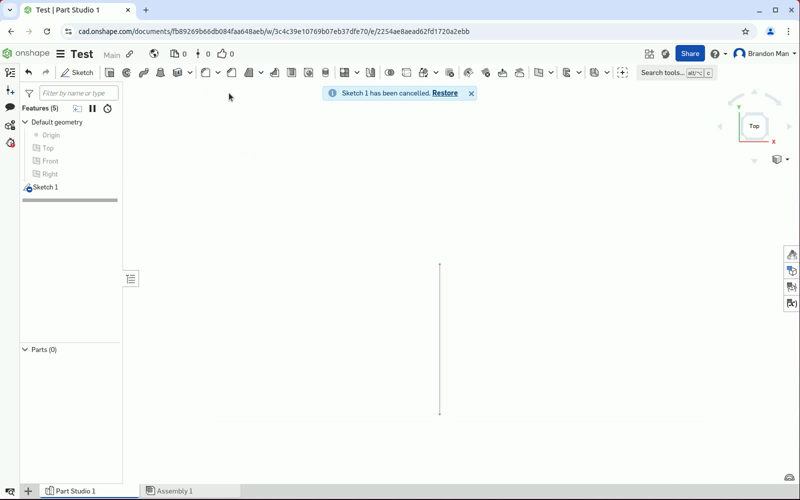
key(shift+s)
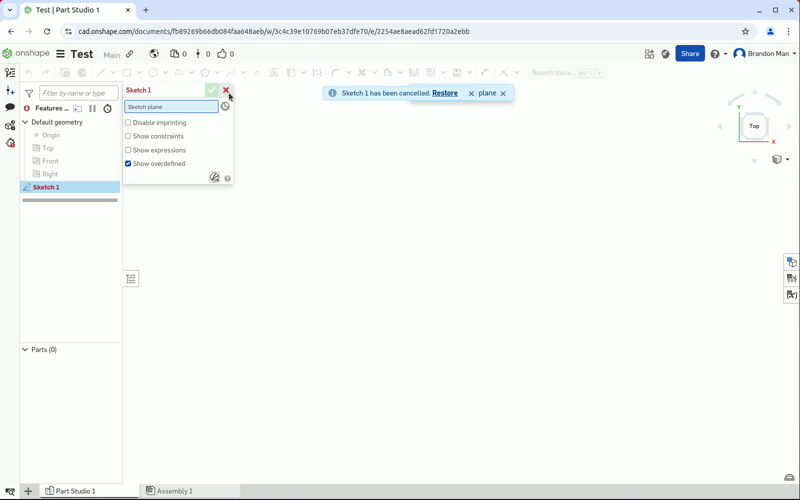
mouse_move(73, 150)
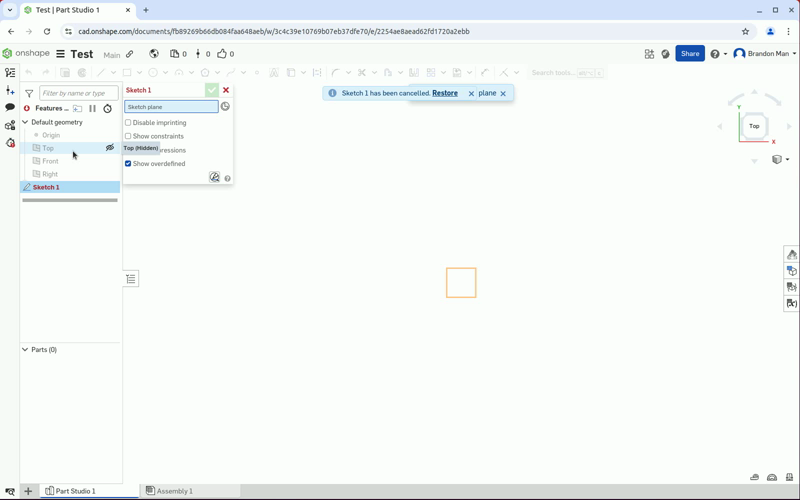
click(73, 150)
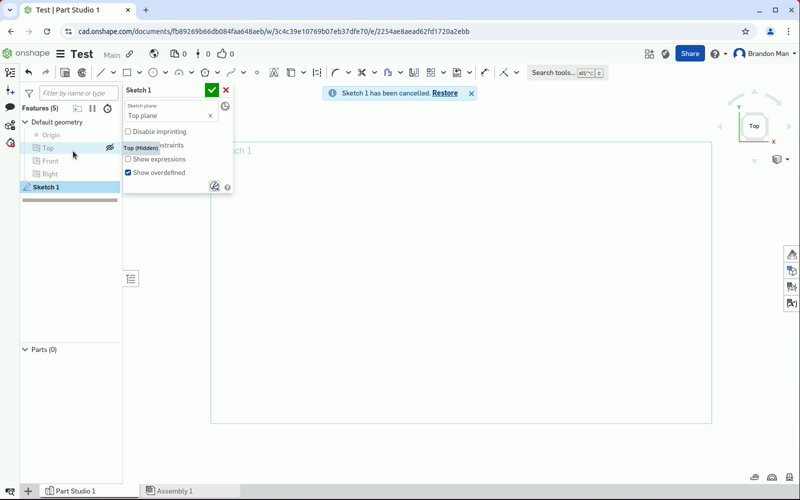
mouse_move(73, 352)
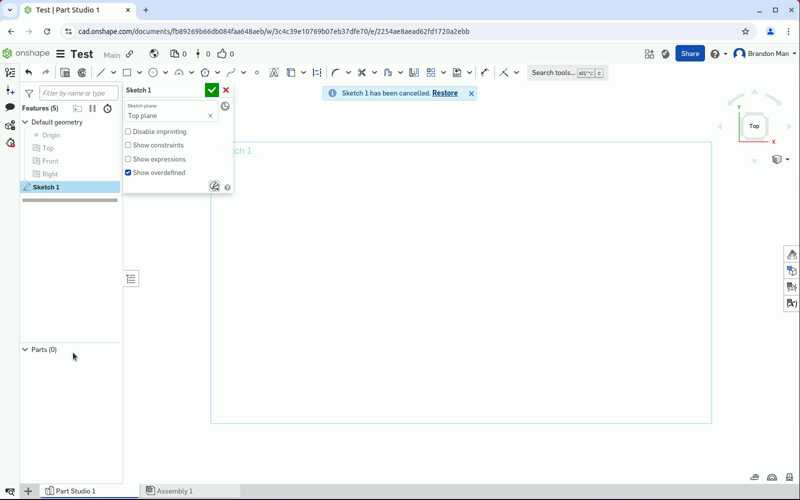
key(y)
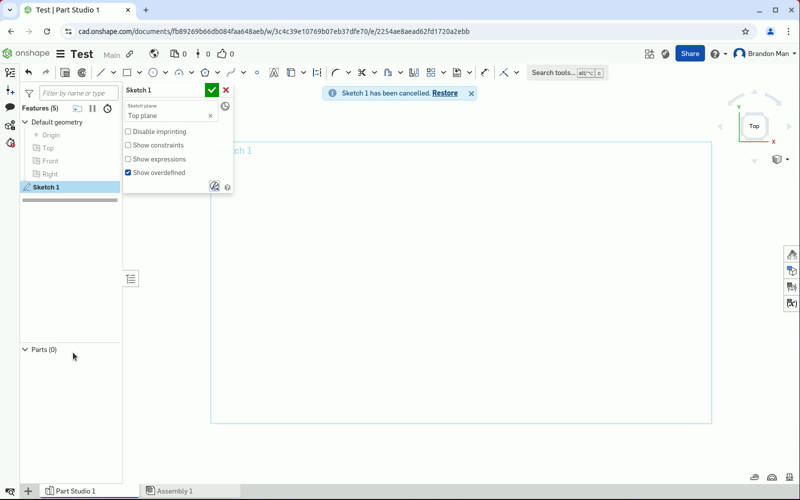
key(l)
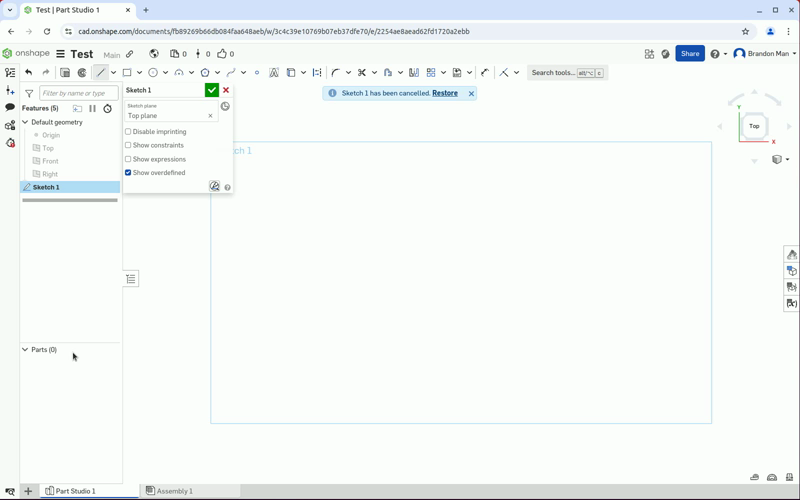
key_down(shift)
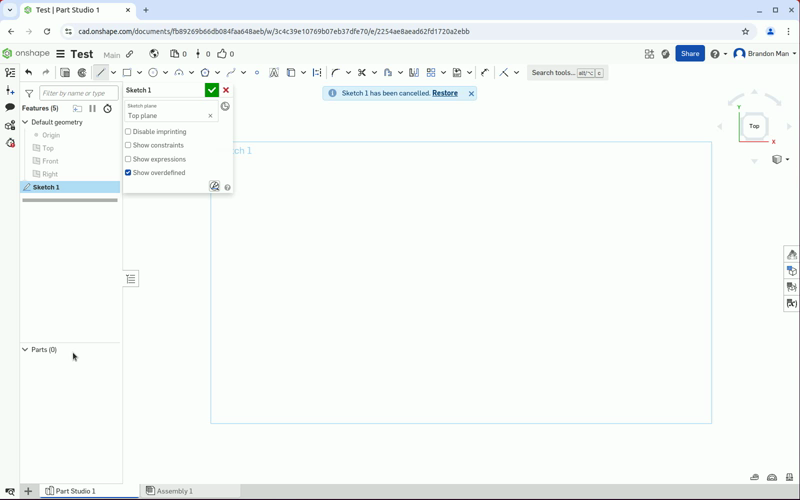
mouse_move(484, 265)
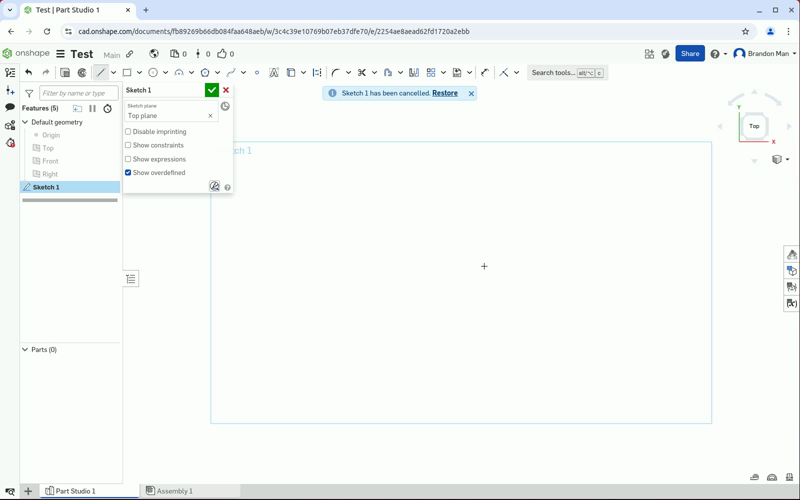
click(484, 265)
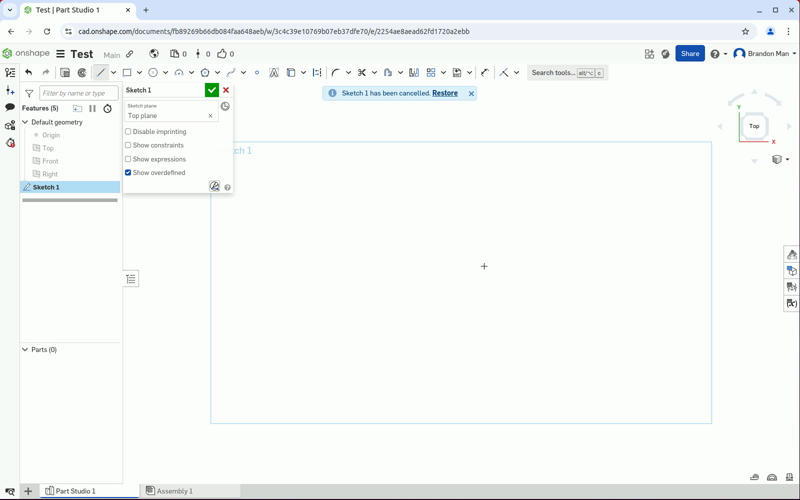
key_up(shift)
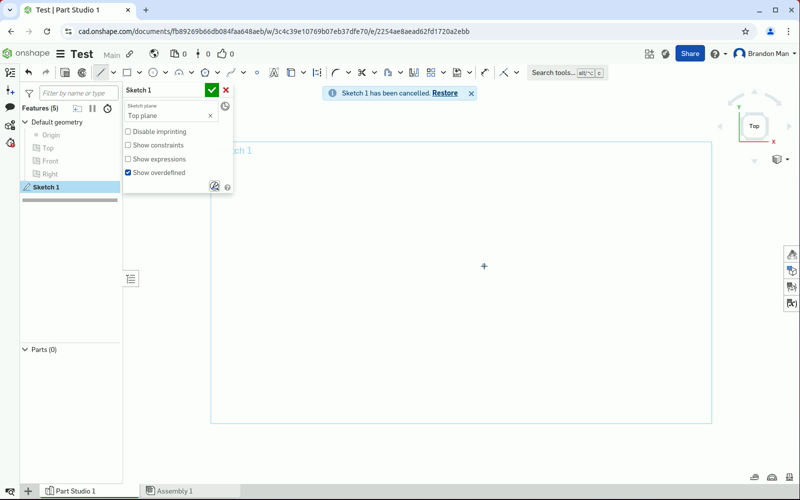
key_down(shift)
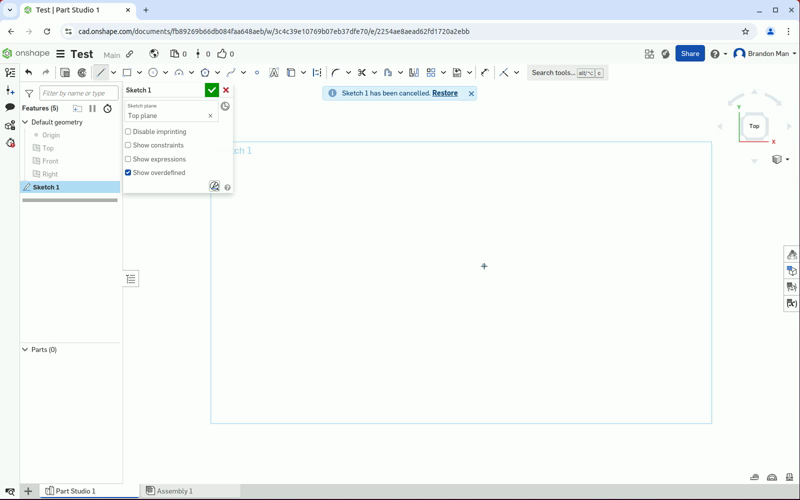
mouse_move(514, 265)
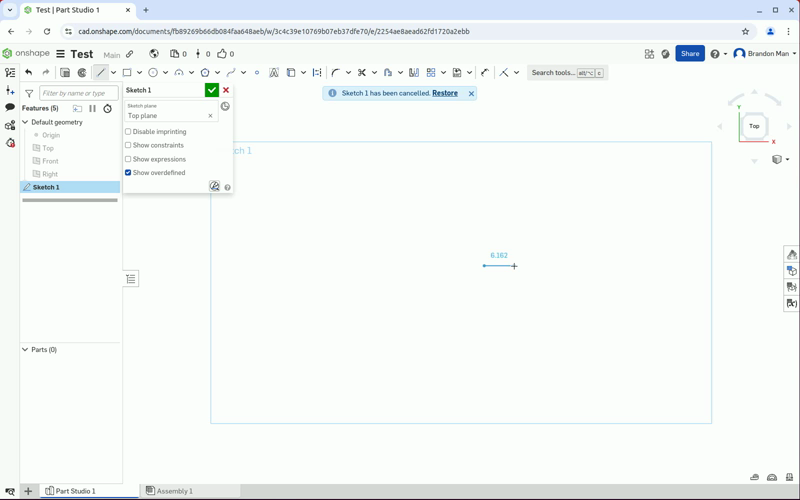
mouse_move(486, 318)
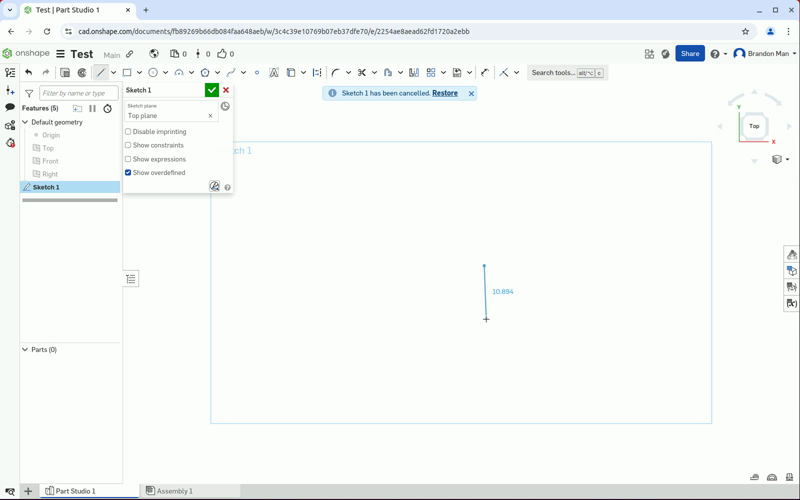
click(486, 318)
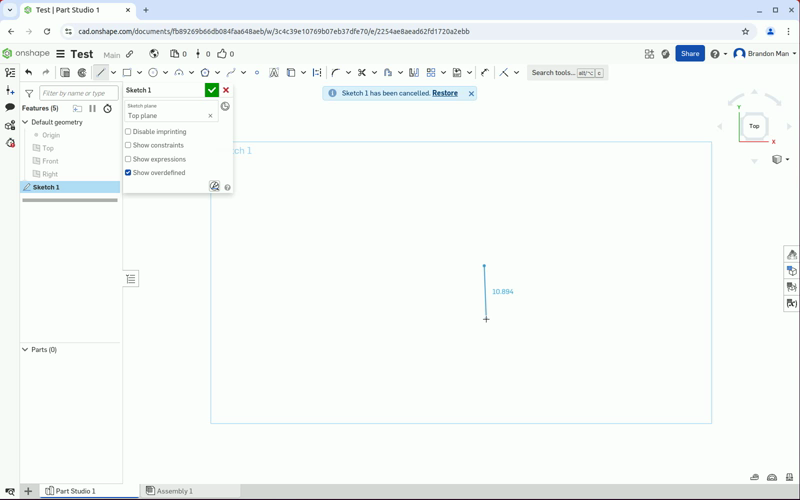
key_up(shift)
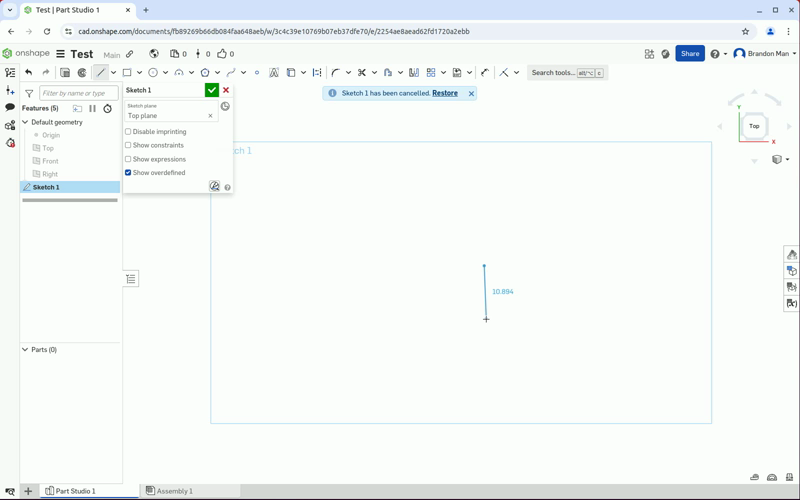
key_down(shift)
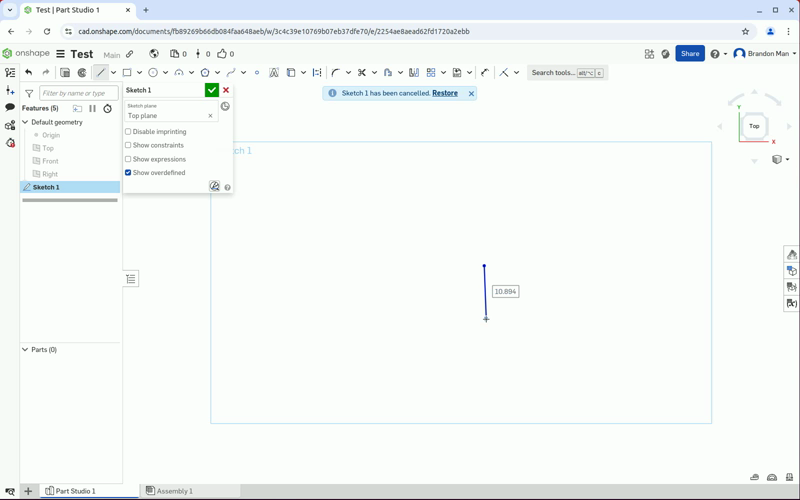
mouse_move(516, 318)
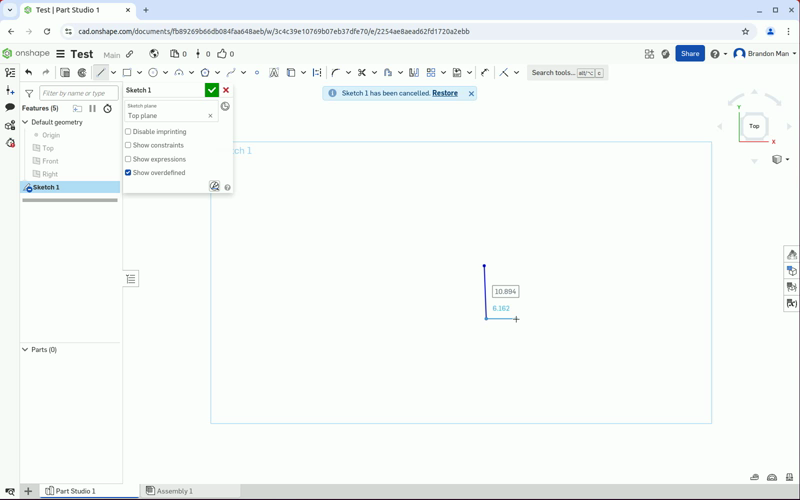
mouse_move(486, 318)
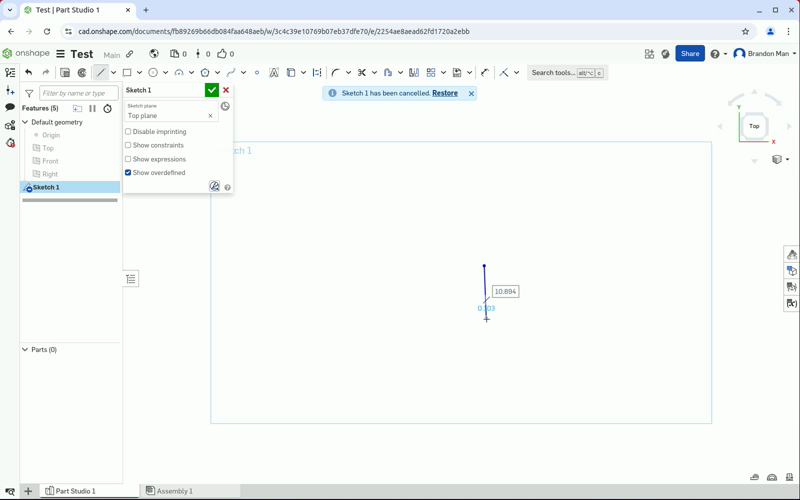
scroll(6)
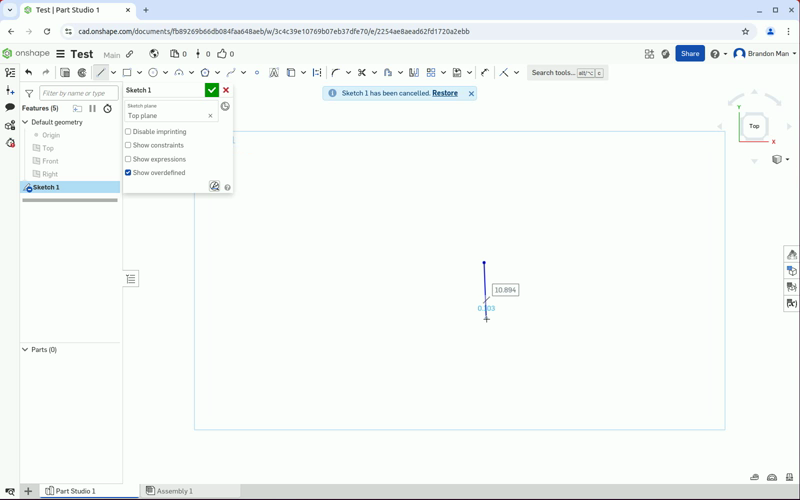
scroll(6)
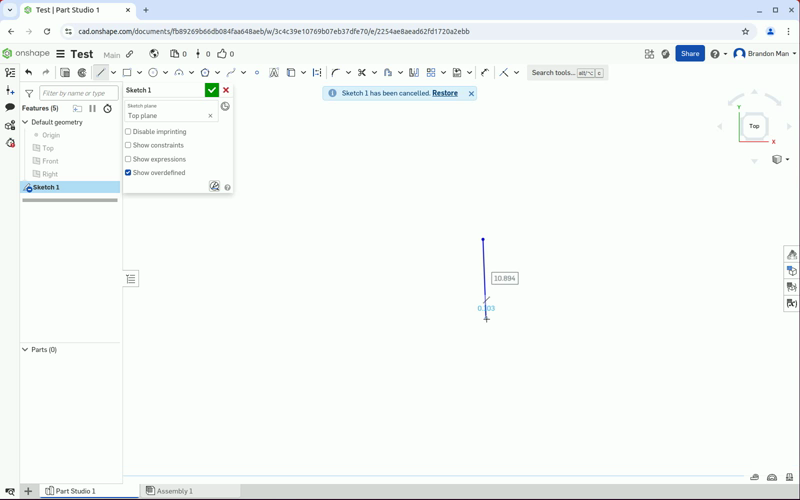
scroll(6)
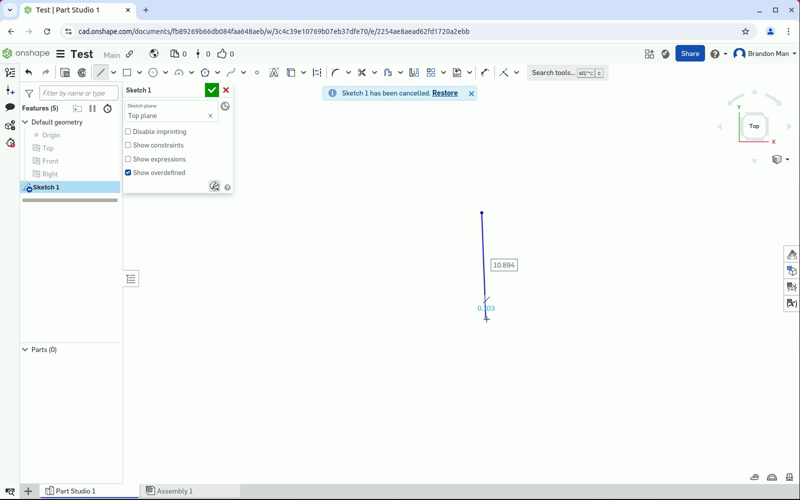
scroll(6)
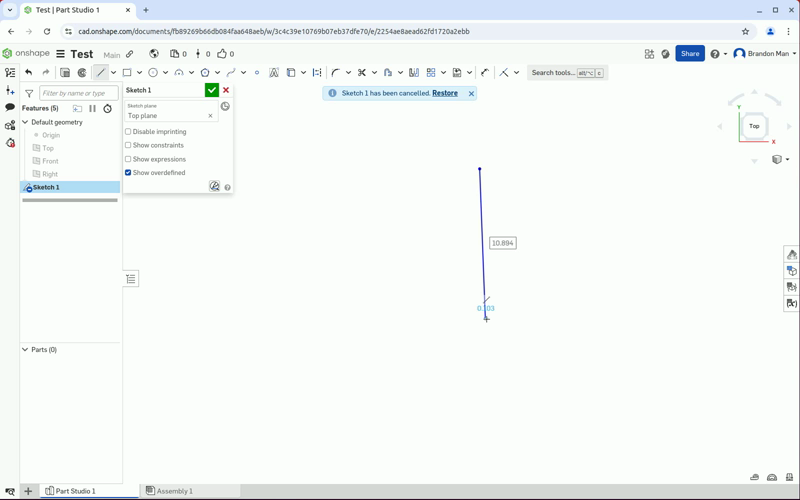
scroll(6)
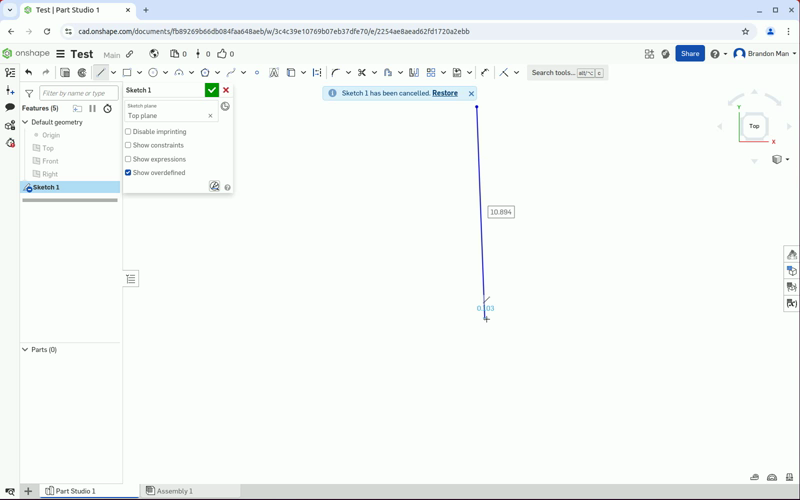
scroll(6)
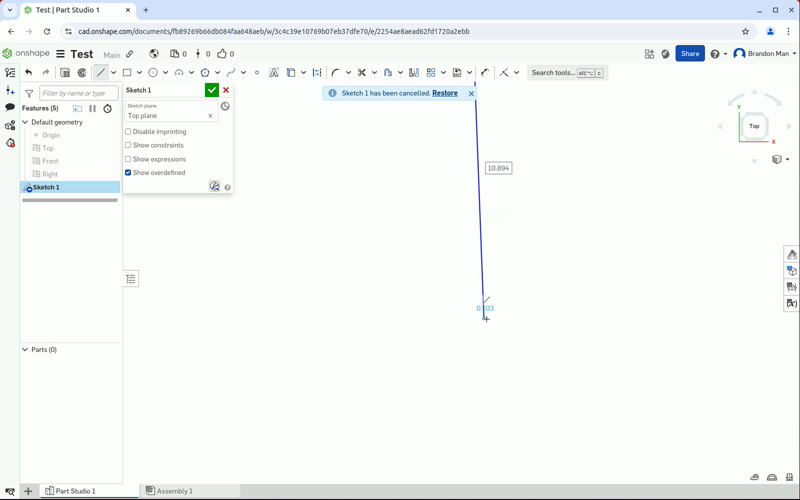
scroll(6)
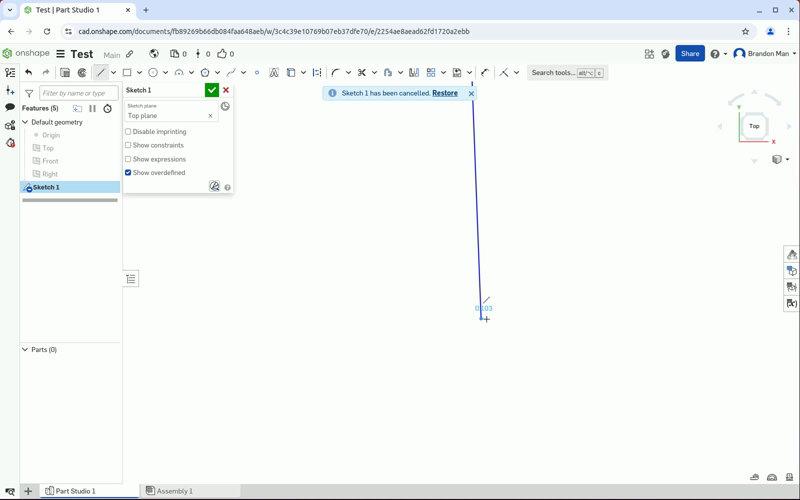
click(486, 318)
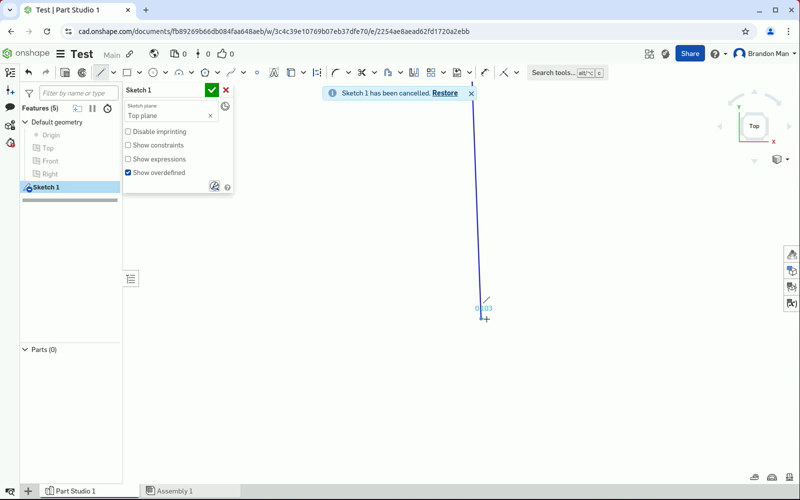
scroll(-6)
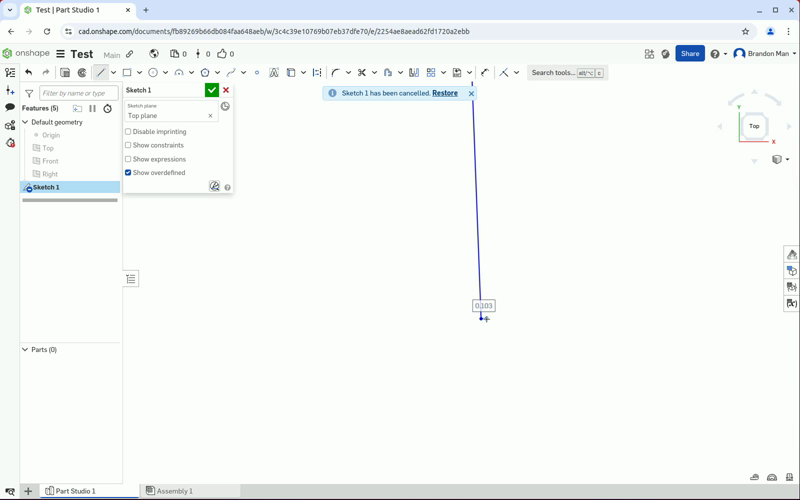
scroll(-6)
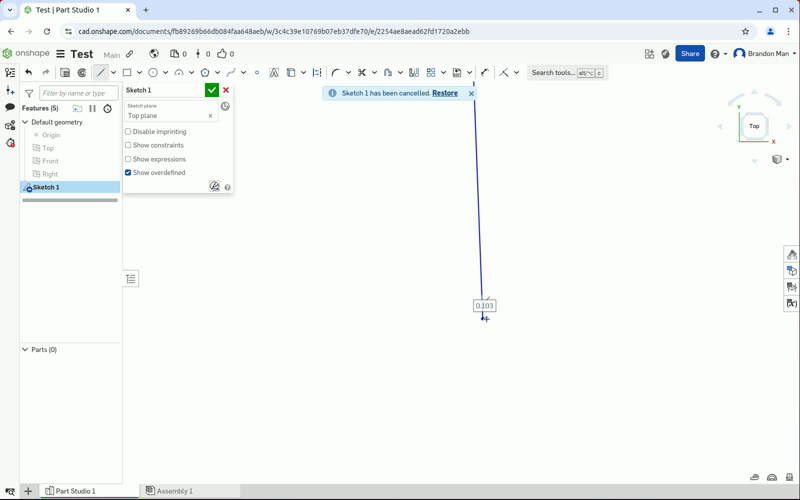
scroll(-6)
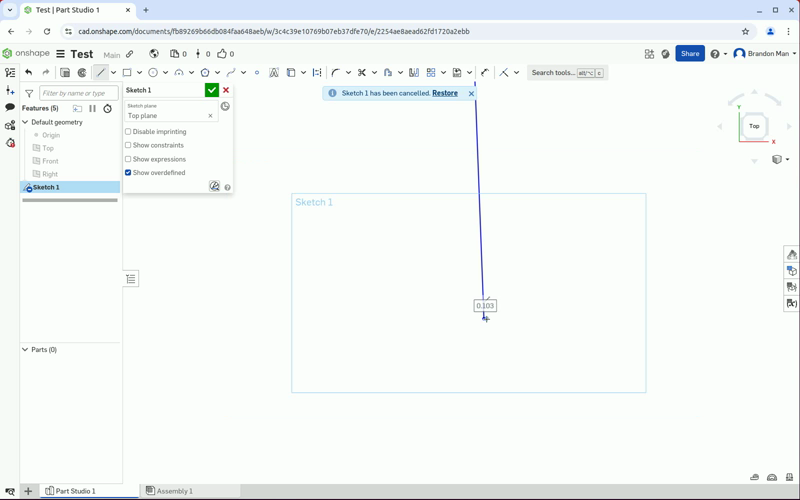
scroll(-6)
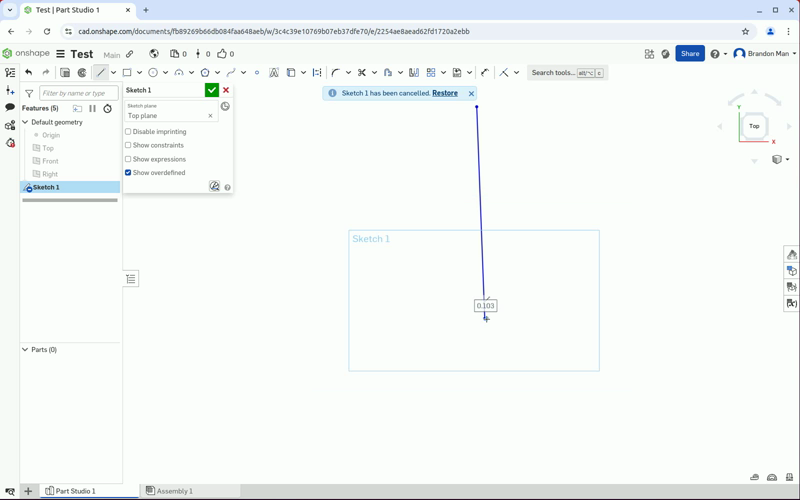
scroll(-6)
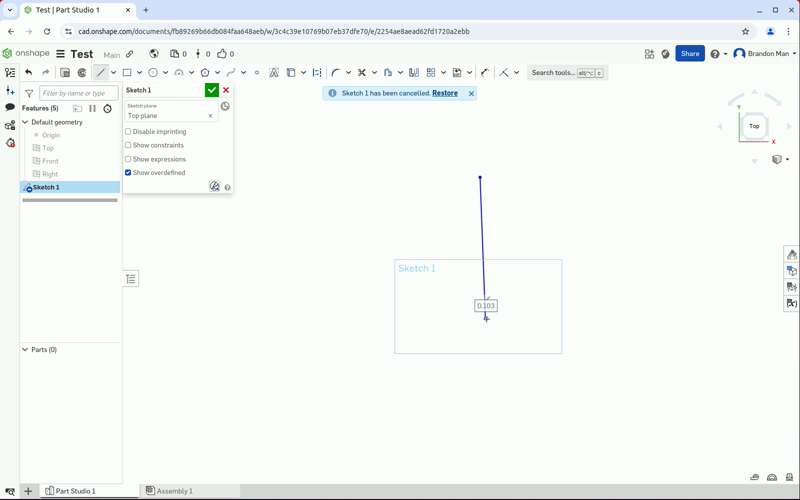
scroll(-6)
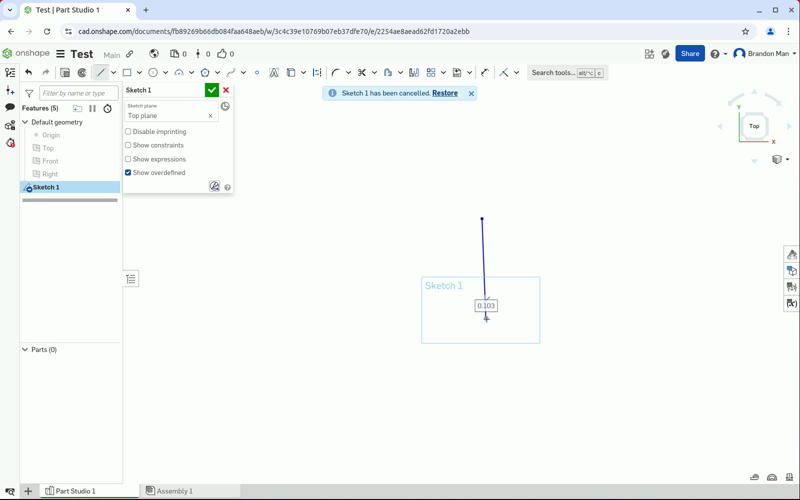
scroll(-6)
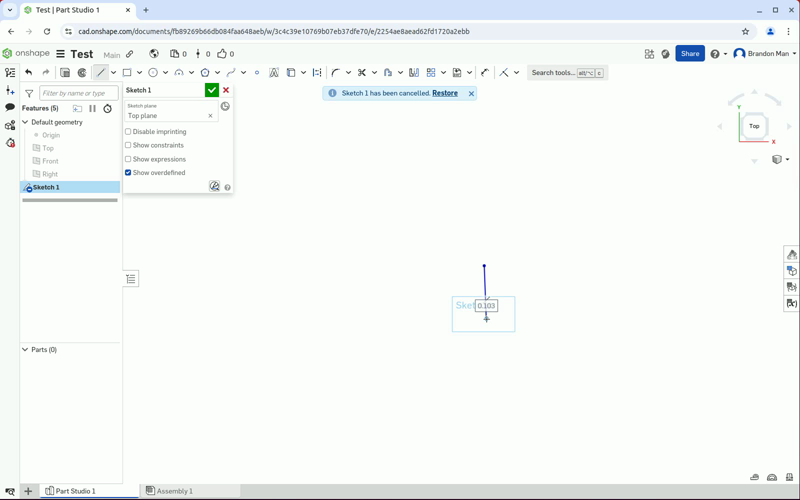
key_up(shift)
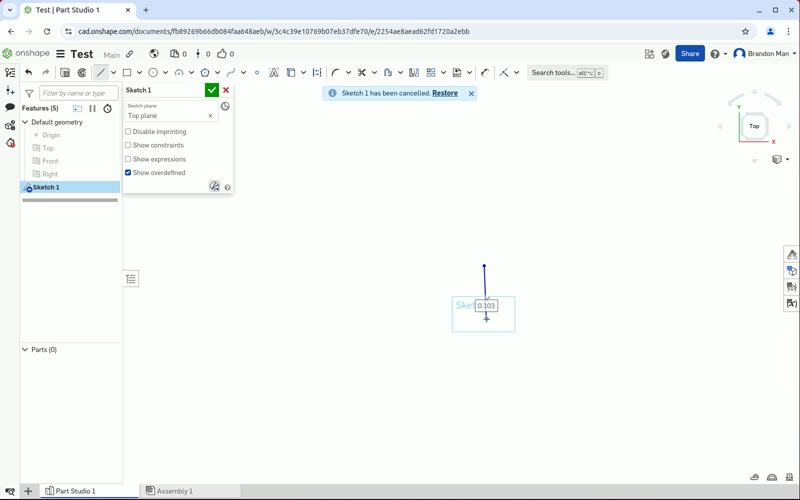
key_down(shift)
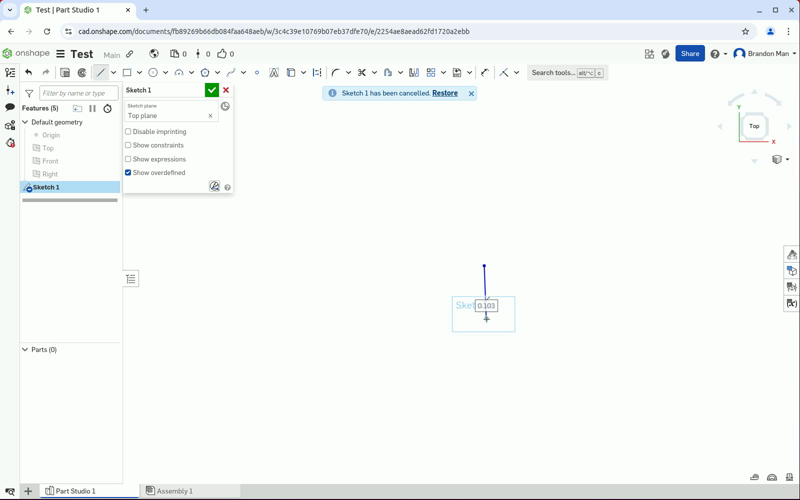
mouse_move(516, 318)
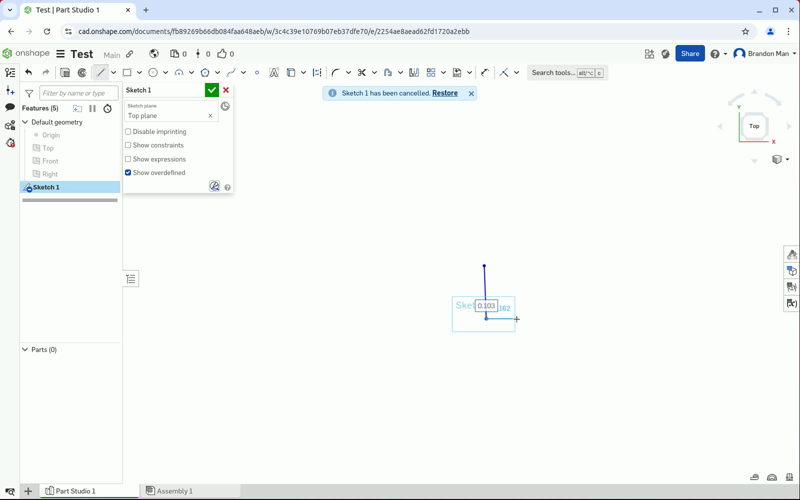
mouse_move(485, 265)
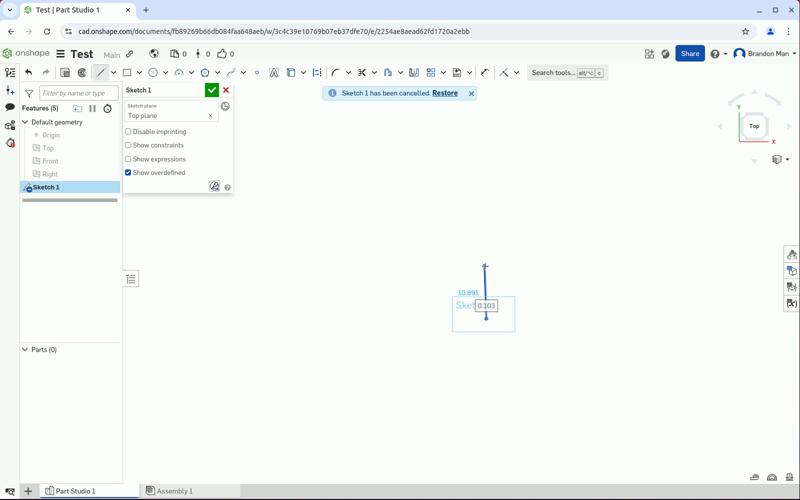
scroll(6)
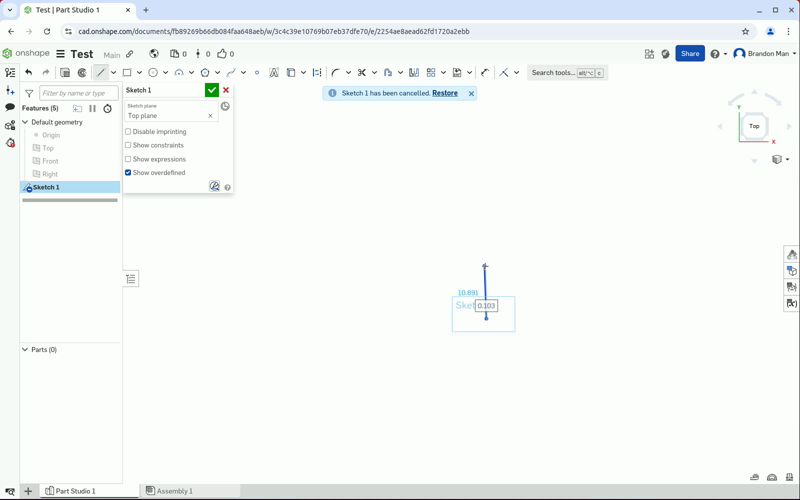
scroll(6)
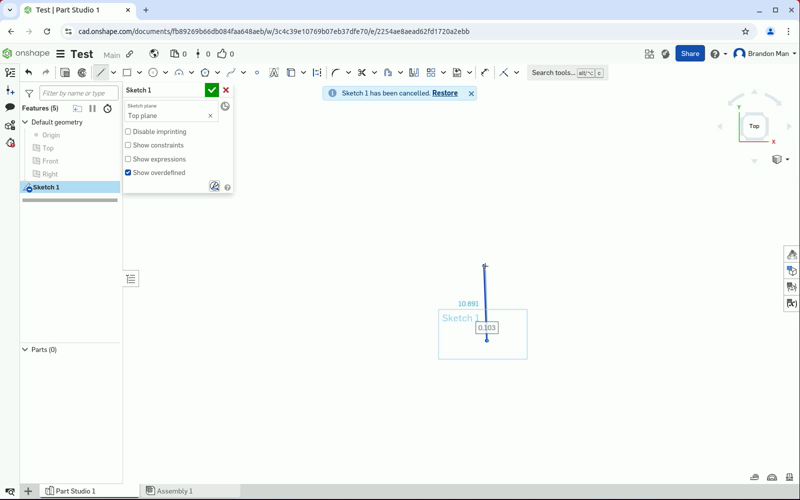
scroll(6)
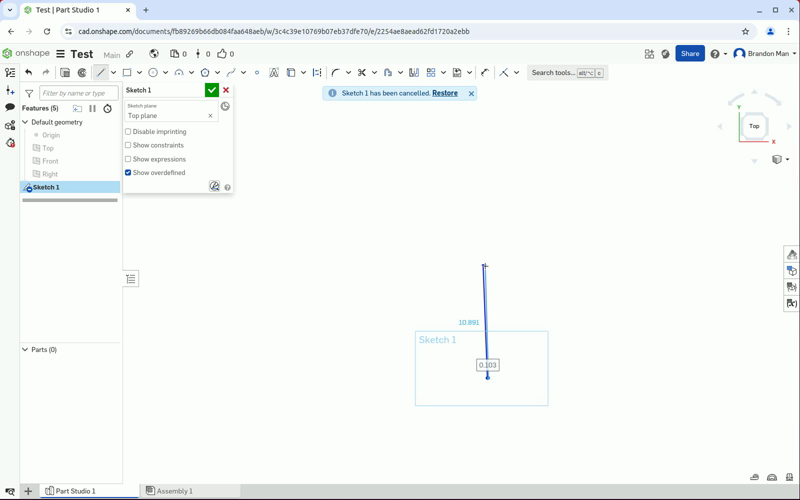
scroll(6)
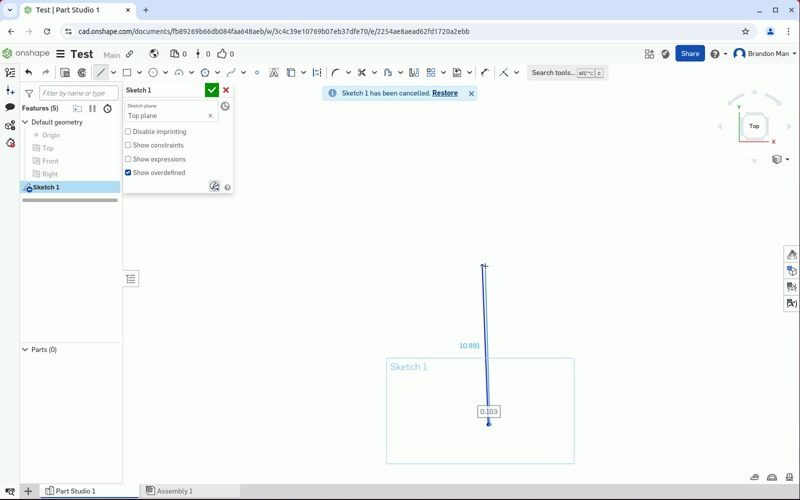
scroll(6)
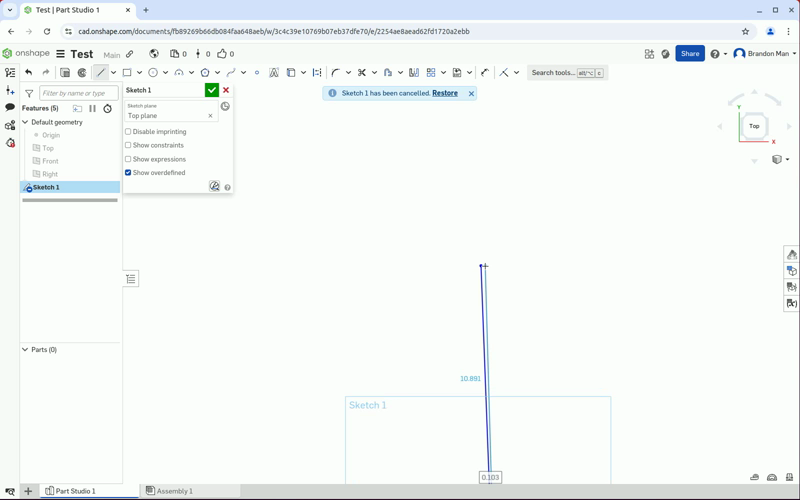
scroll(6)
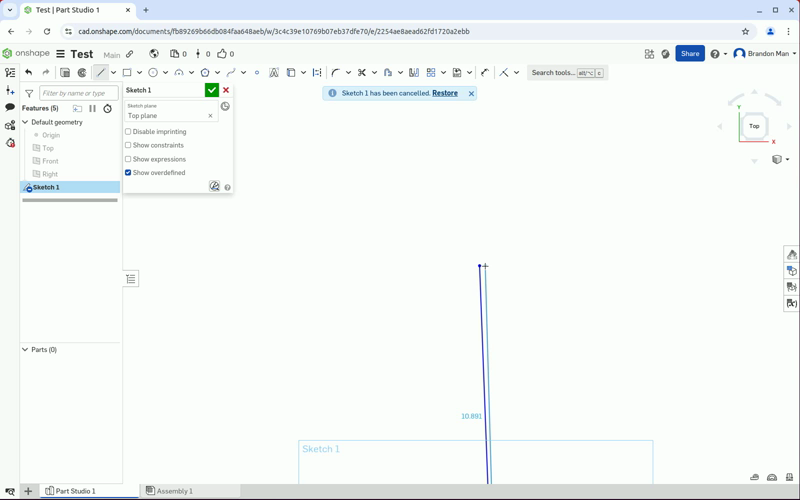
scroll(6)
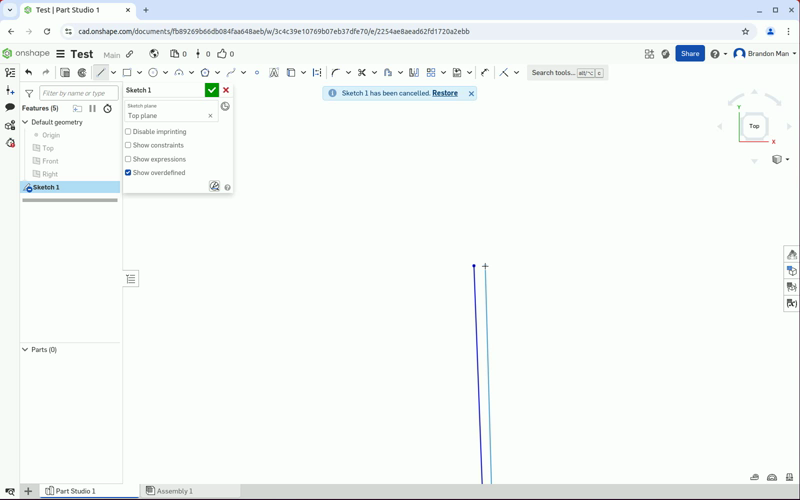
click(485, 265)
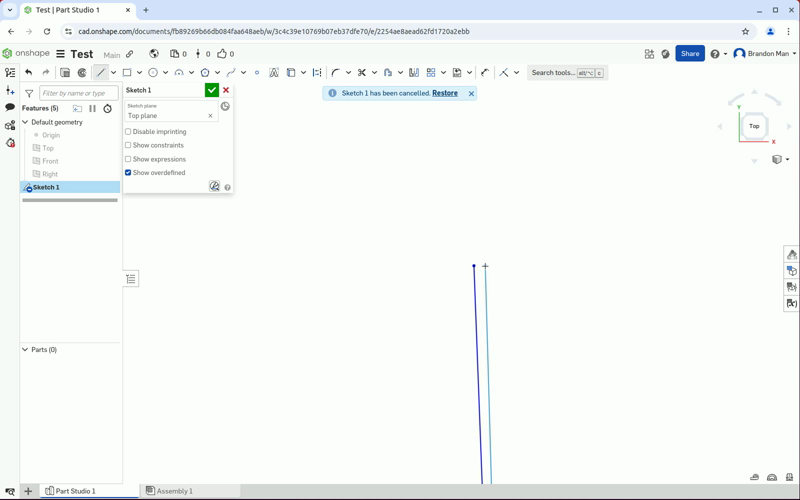
scroll(-6)
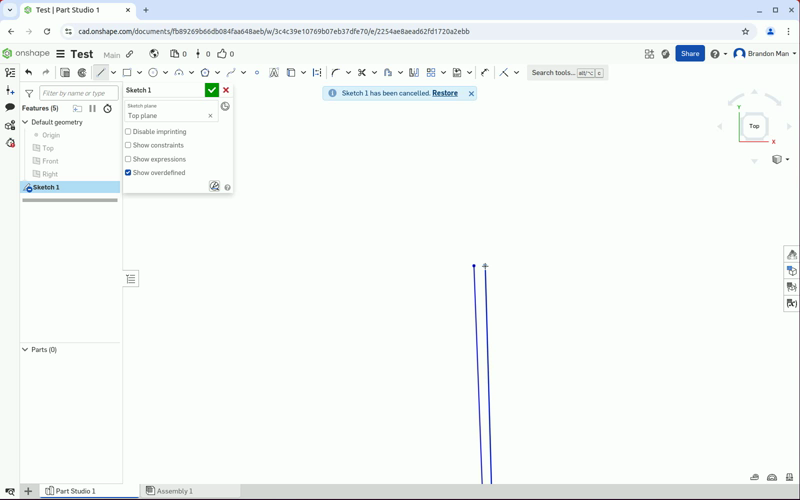
scroll(-6)
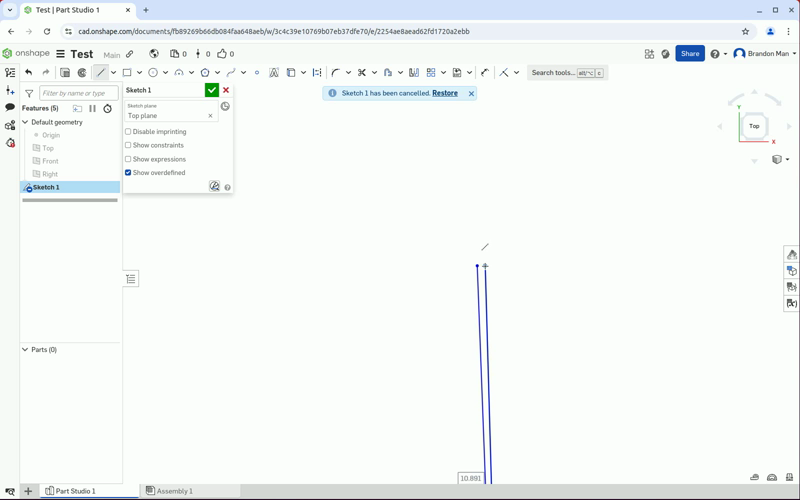
scroll(-6)
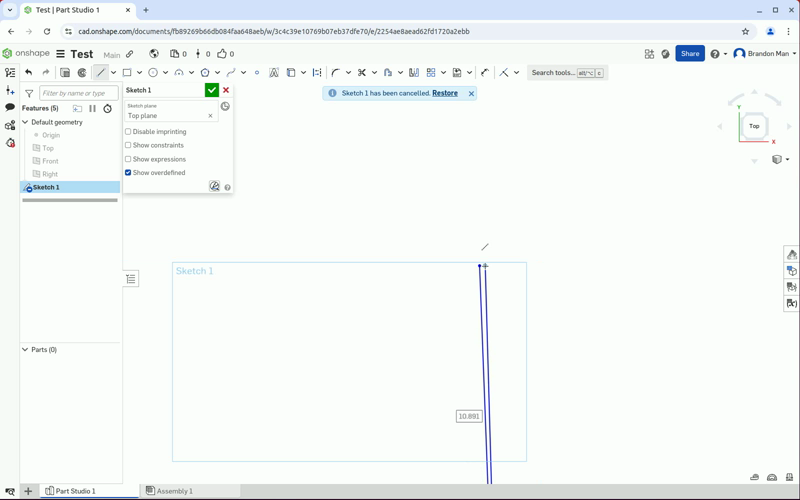
scroll(-6)
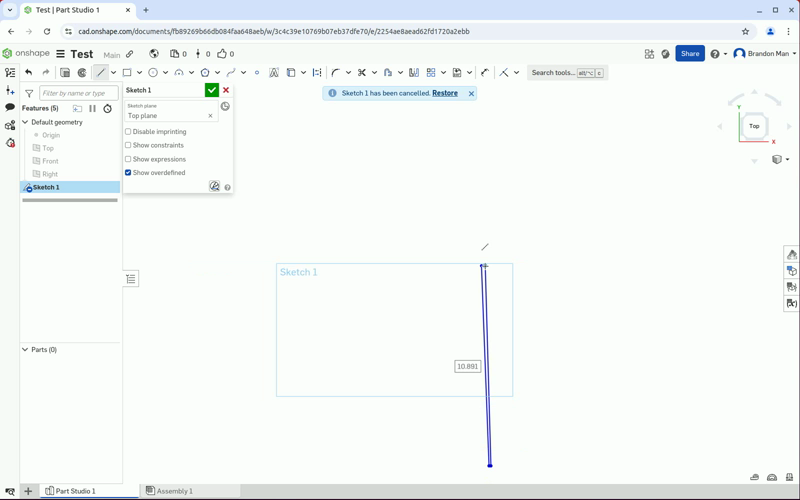
scroll(-6)
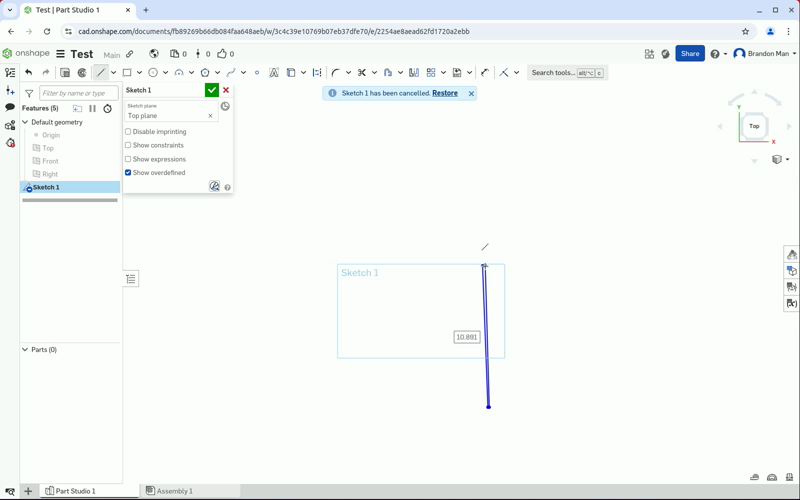
scroll(-6)
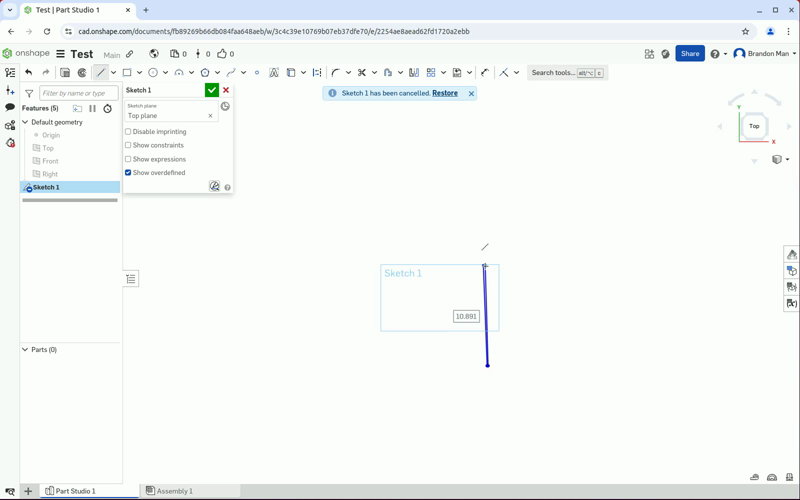
scroll(-6)
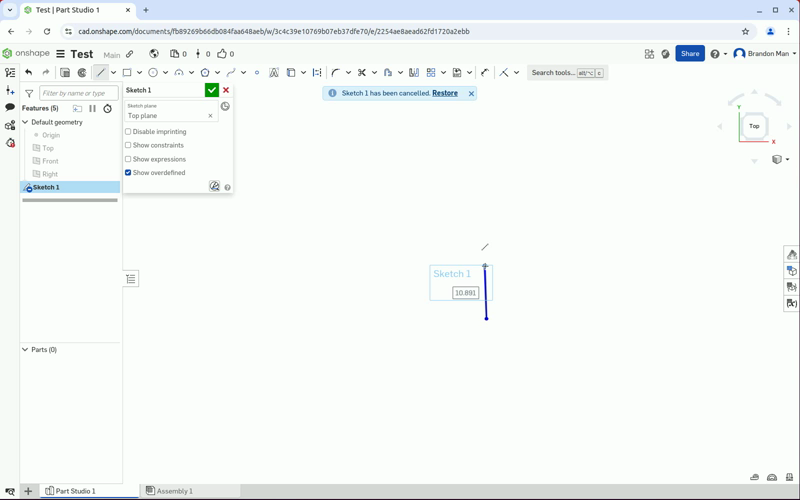
key_up(shift)
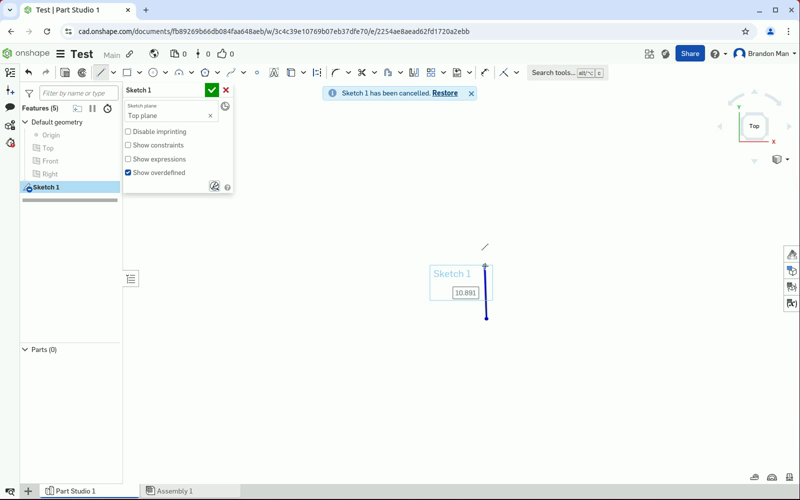
mouse_move(515, 265)
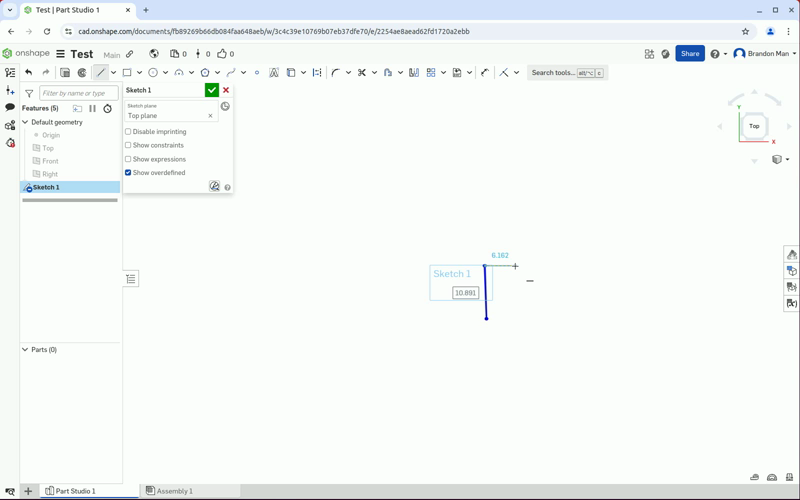
key_down(shift)
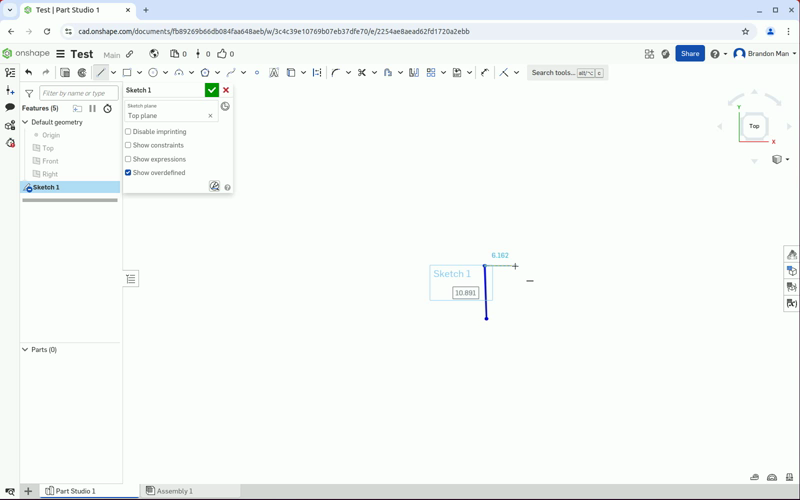
mouse_move(484, 265)
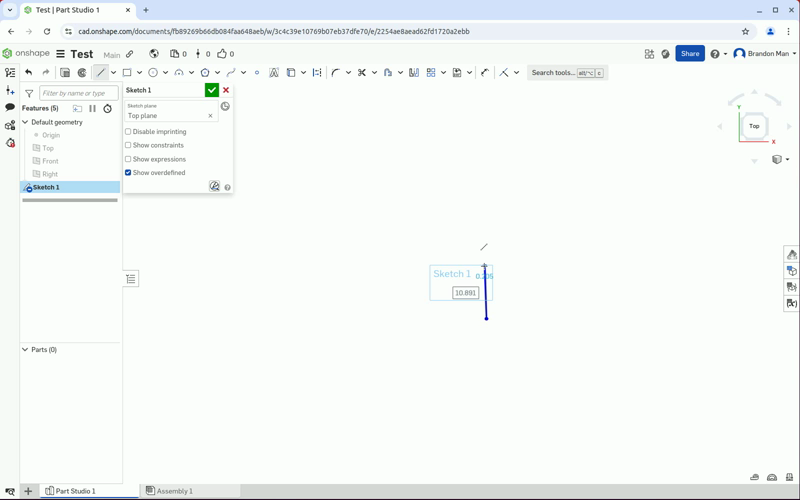
scroll(6)
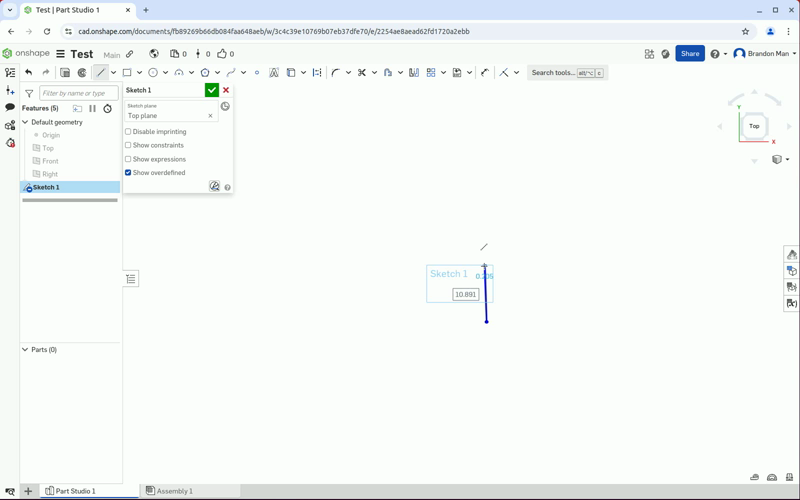
scroll(6)
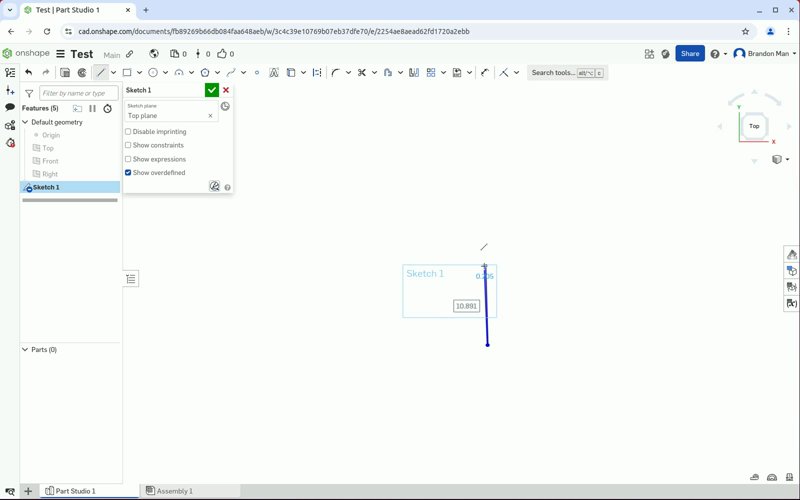
scroll(6)
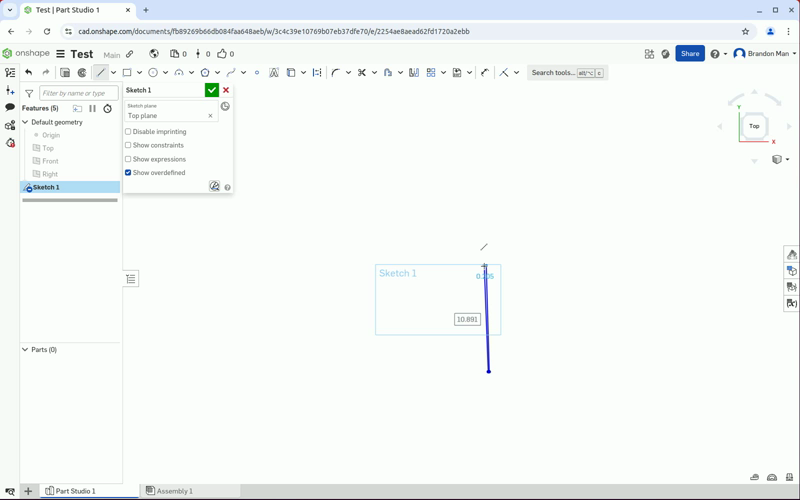
scroll(6)
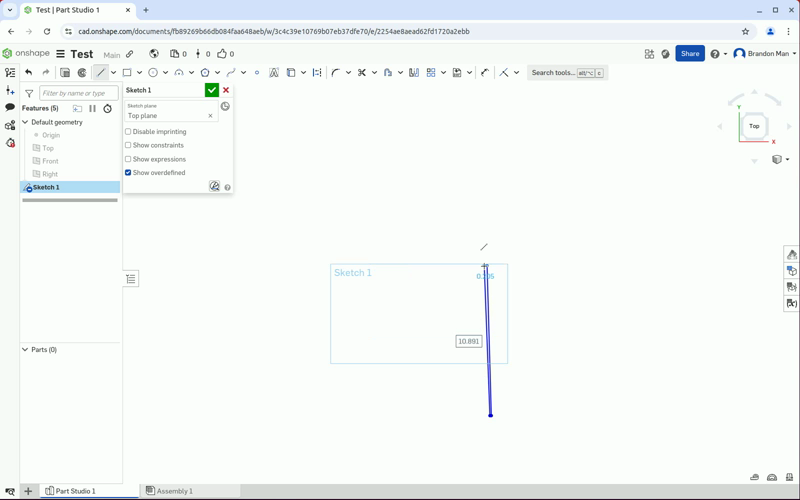
scroll(6)
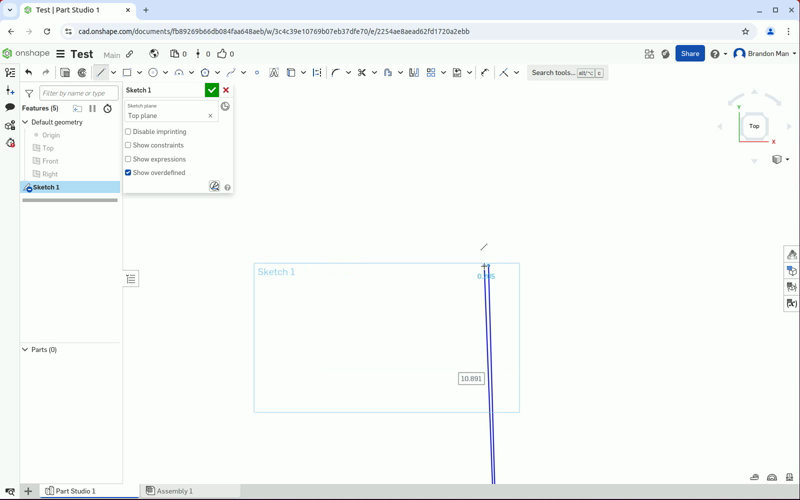
scroll(6)
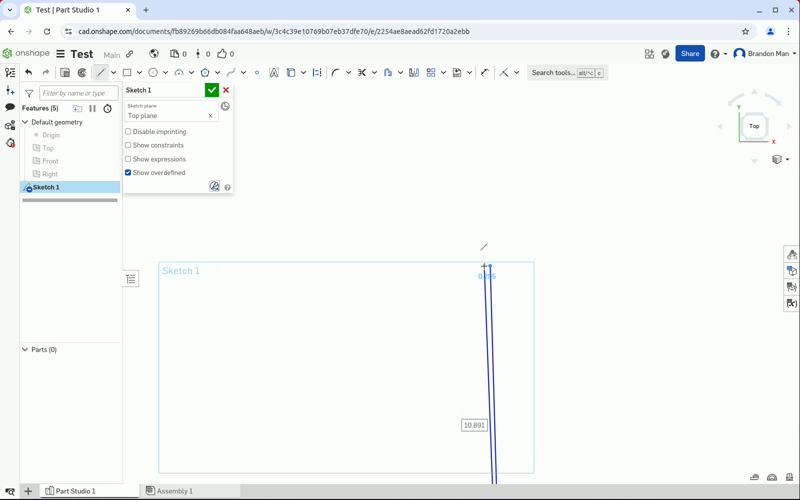
scroll(6)
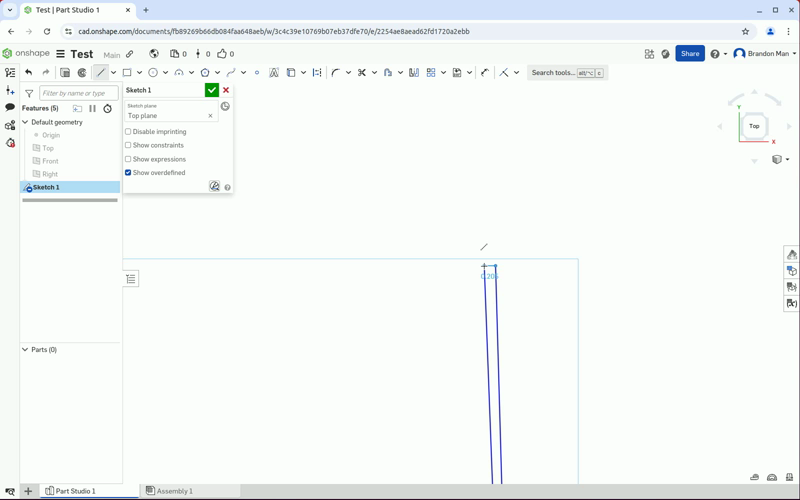
key_up(shift)
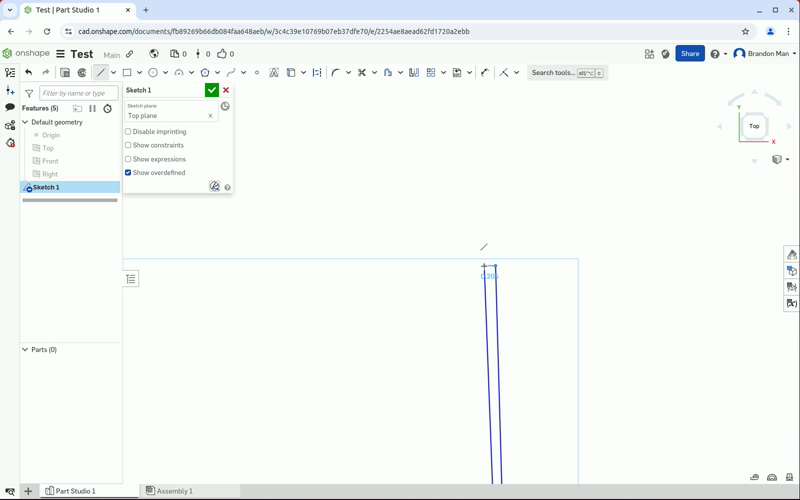
click(484, 265)
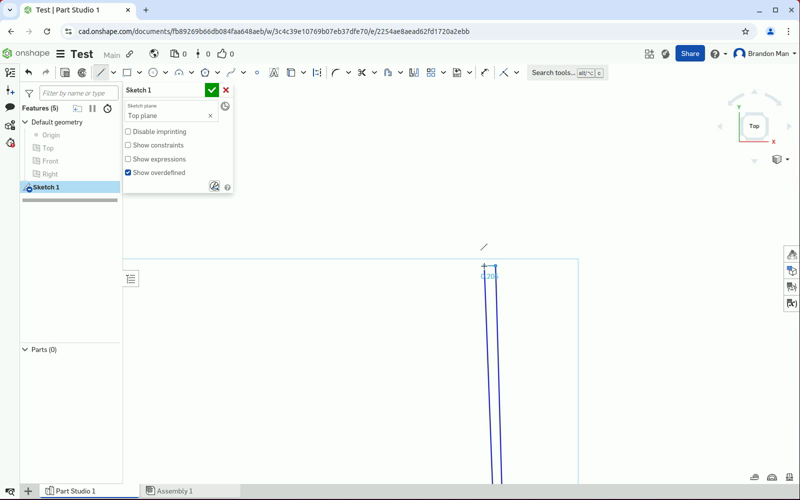
scroll(-6)
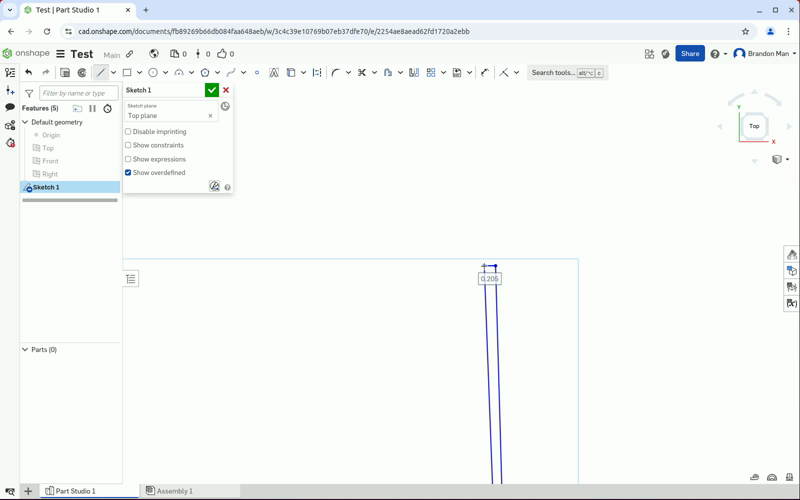
scroll(-6)
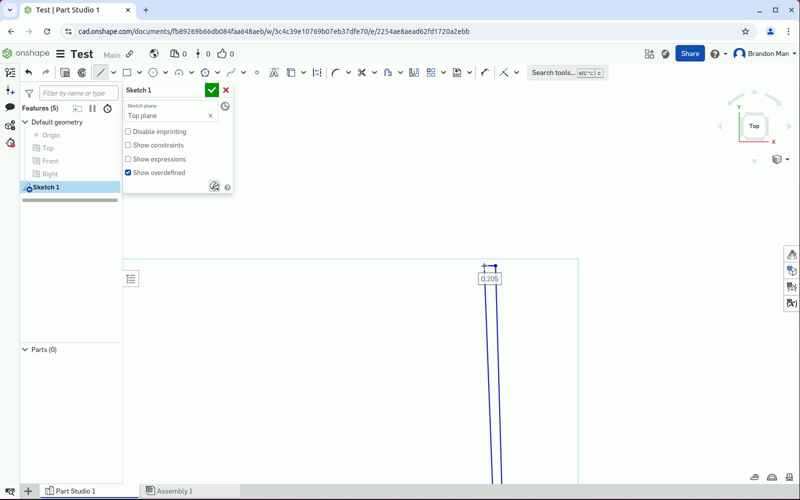
scroll(-6)
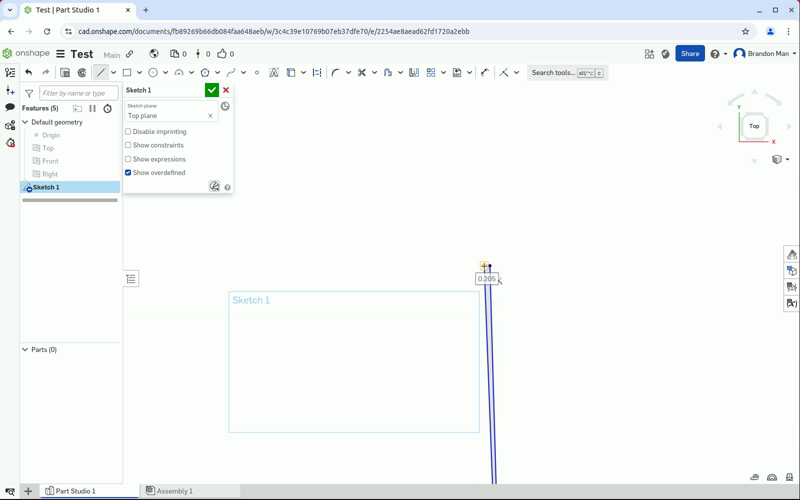
scroll(-6)
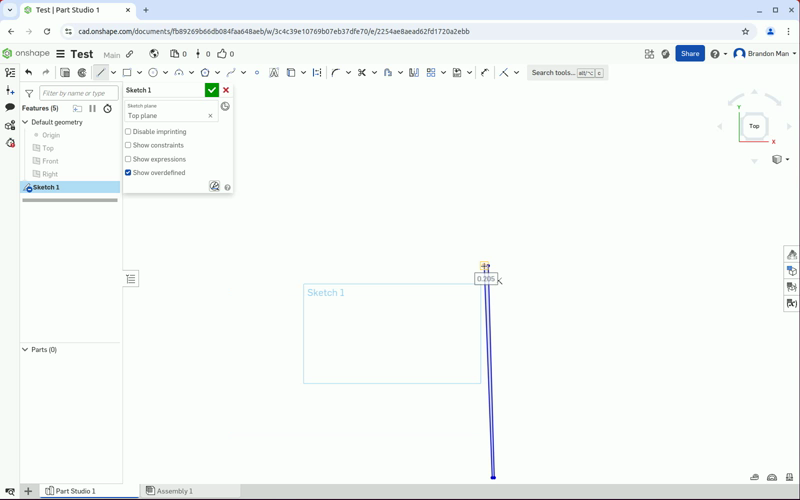
scroll(-6)
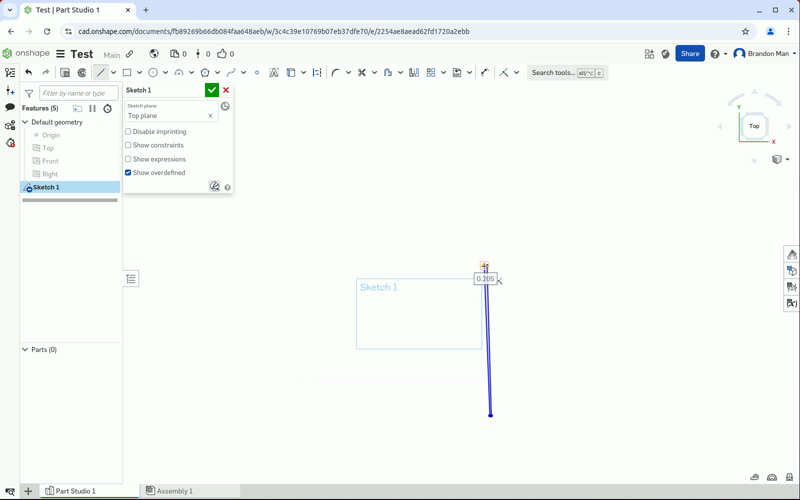
scroll(-6)
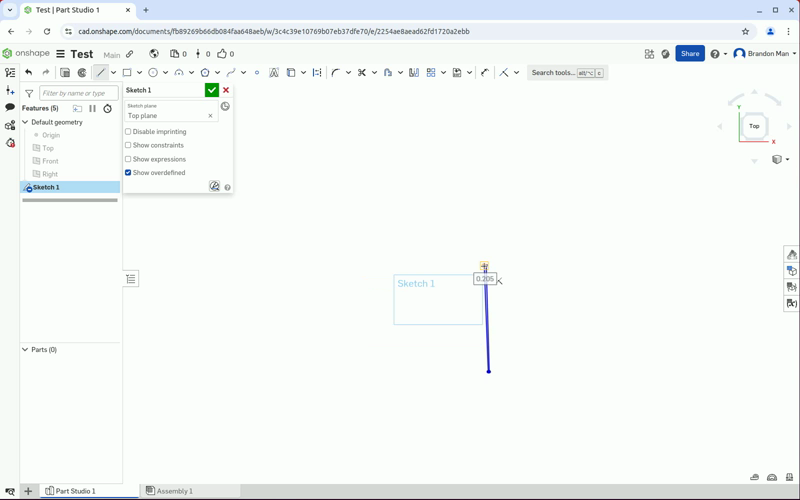
scroll(-6)
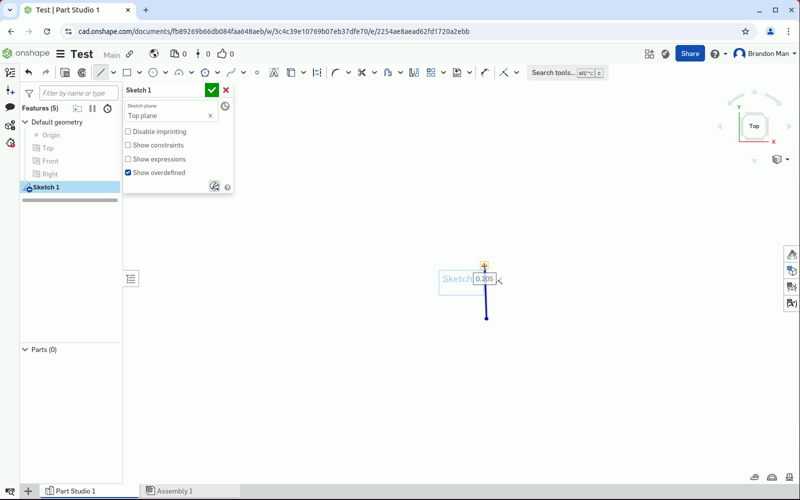
key(esc)
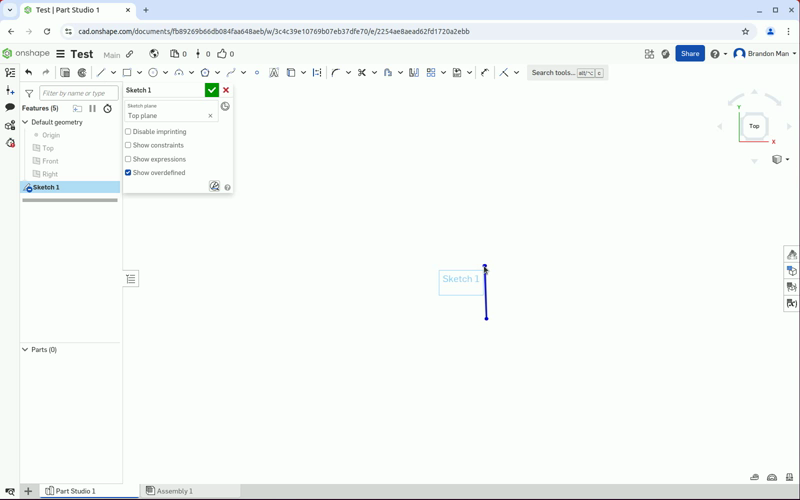
mouse_move(485, 284)
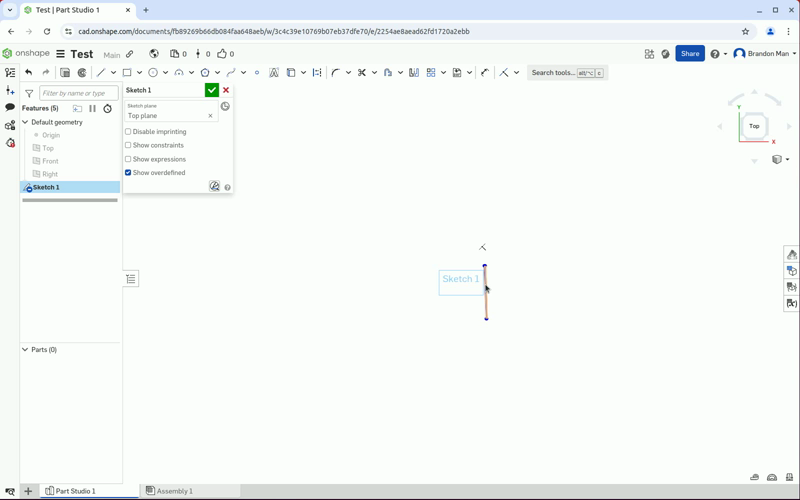
scroll(6)
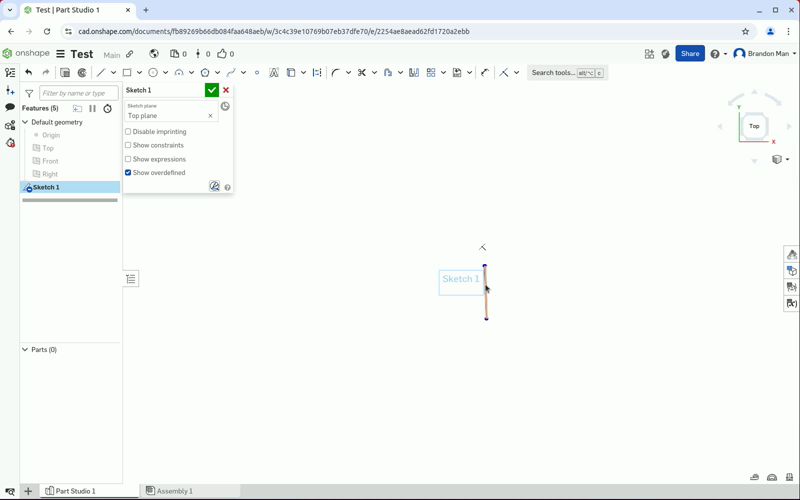
scroll(6)
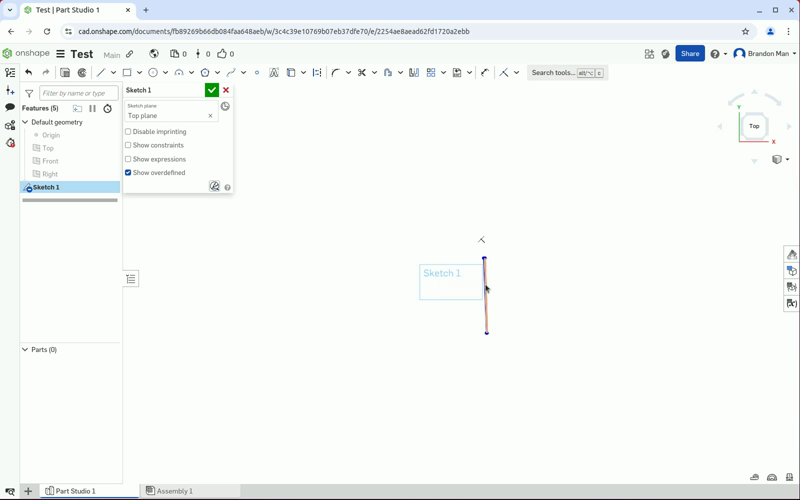
scroll(6)
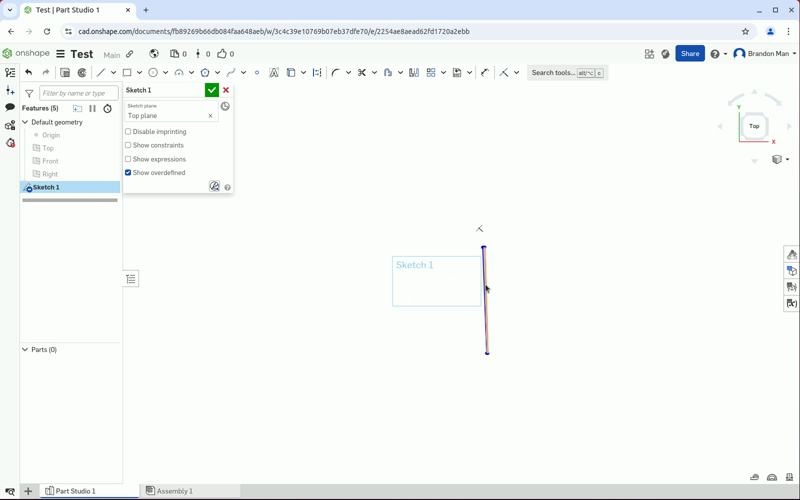
scroll(6)
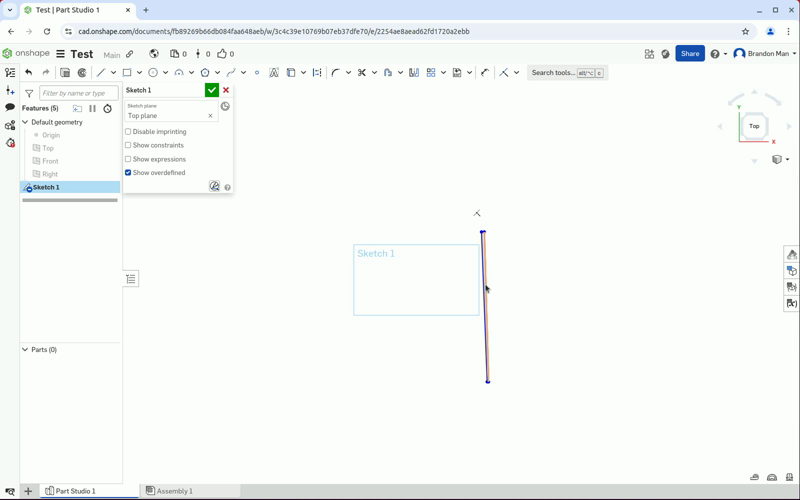
scroll(6)
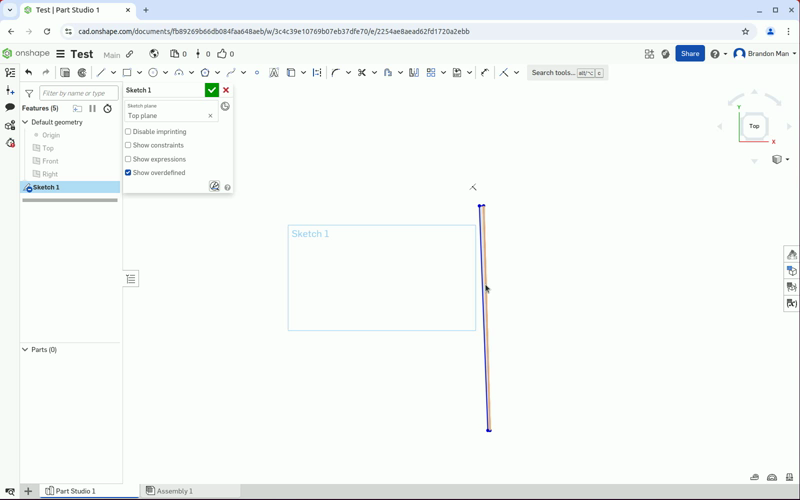
scroll(6)
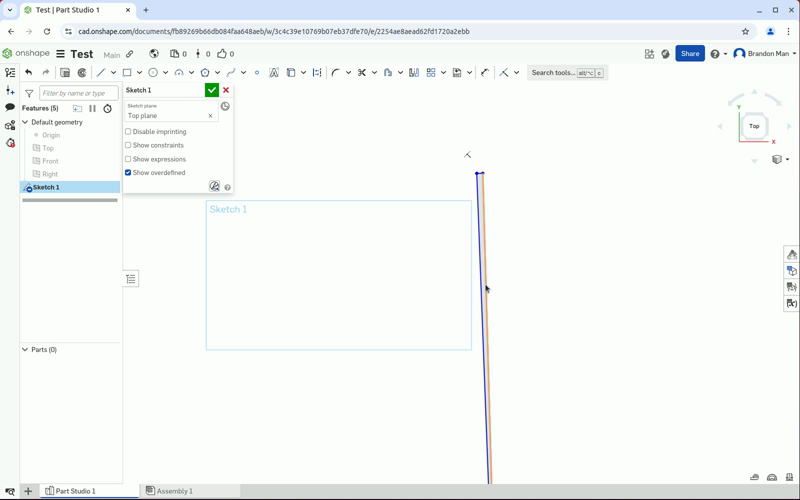
scroll(6)
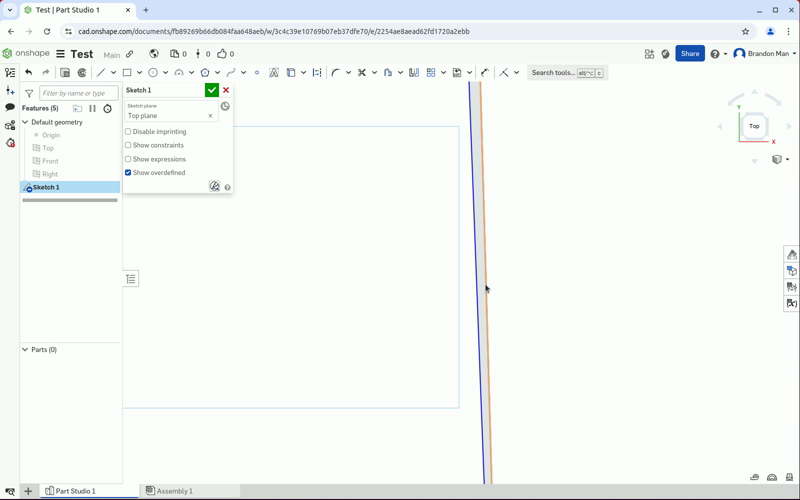
click(485, 284)
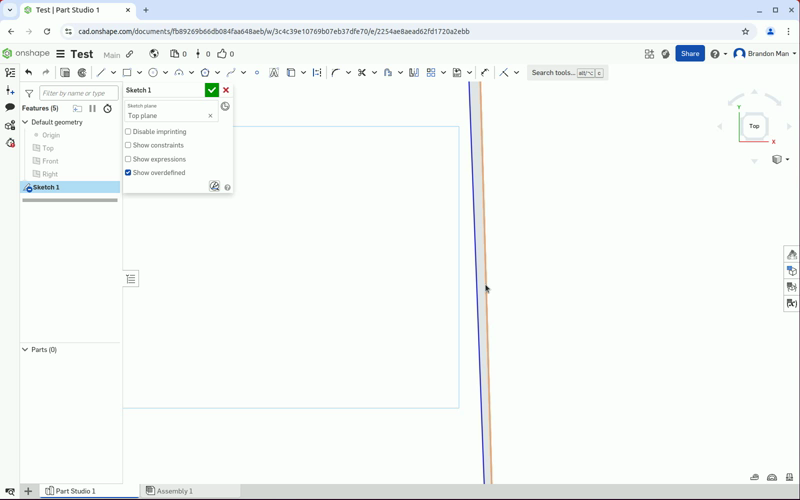
scroll(-6)
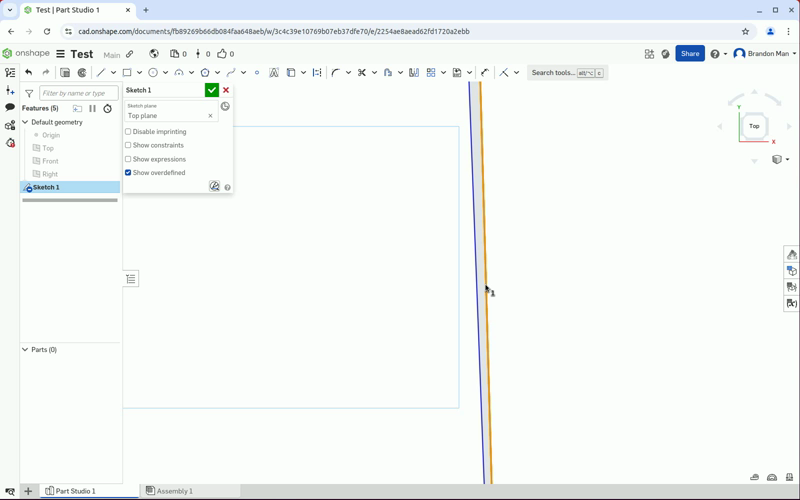
scroll(-6)
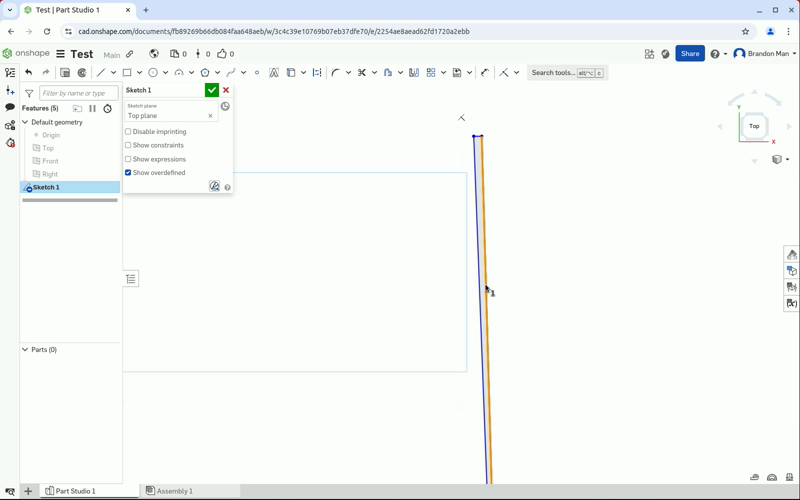
scroll(-6)
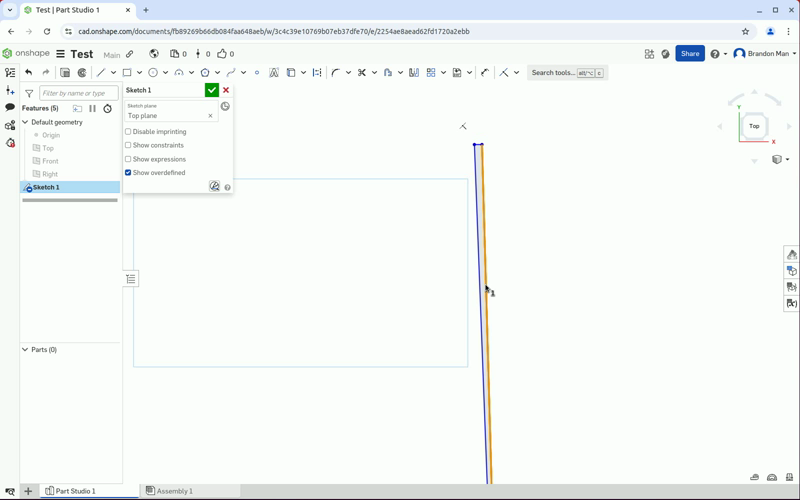
scroll(-6)
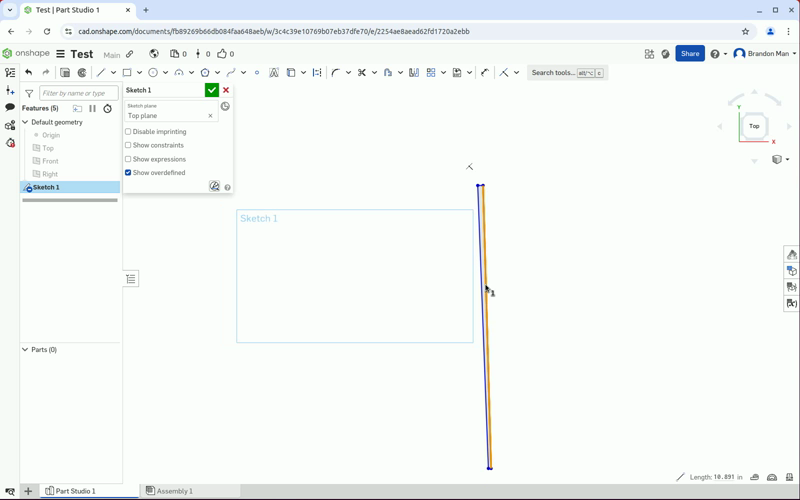
scroll(-6)
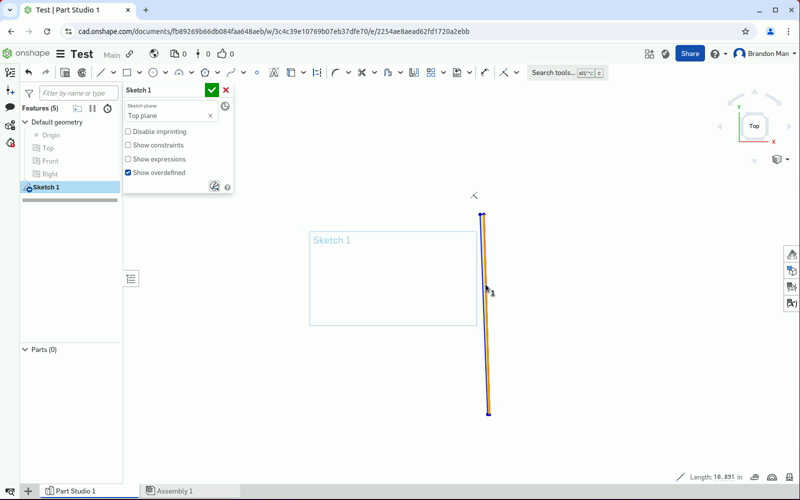
scroll(-6)
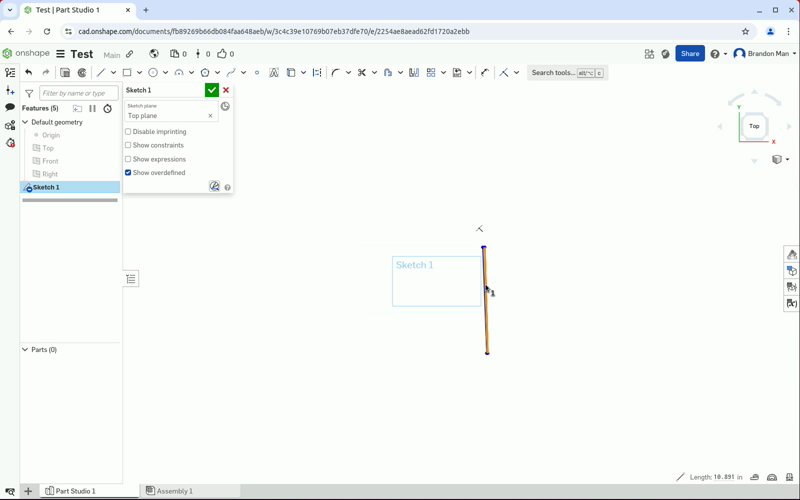
scroll(-6)
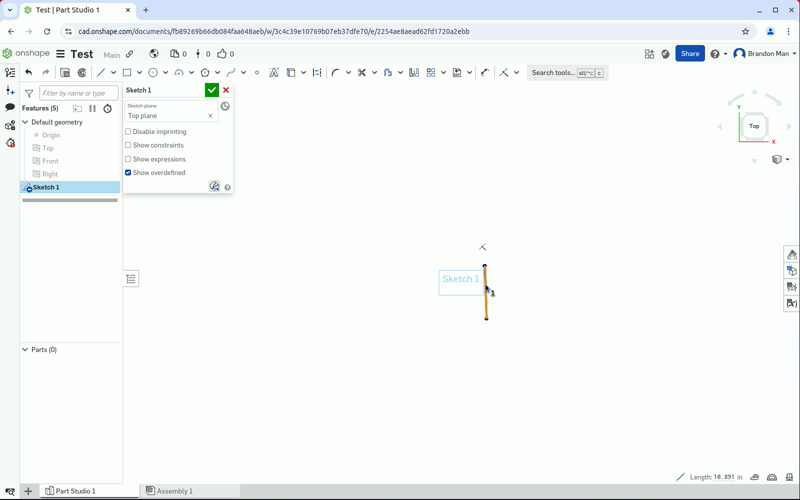
mouse_move(73, 352)
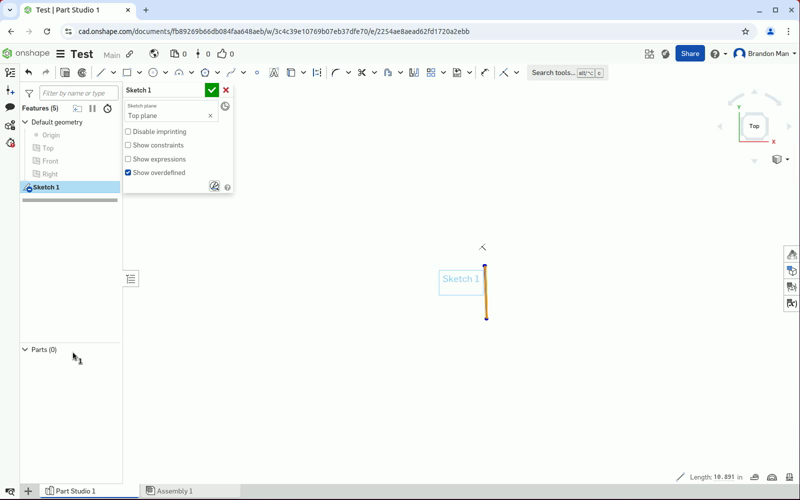
key(shift+y)
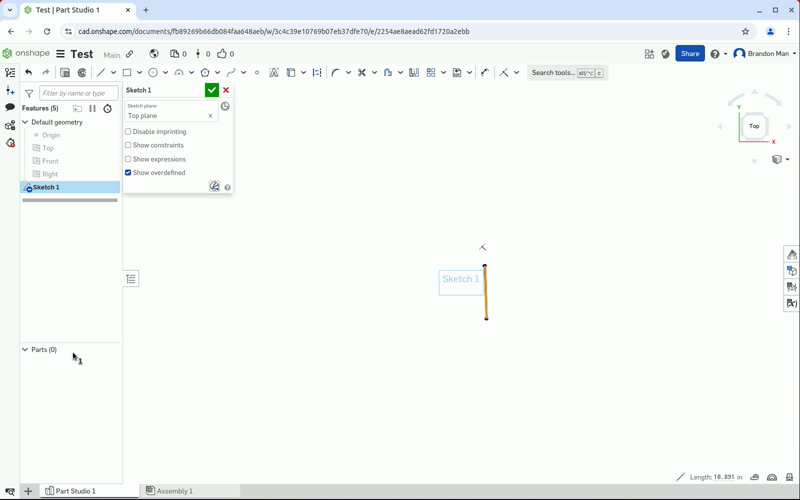
key(shift+e)
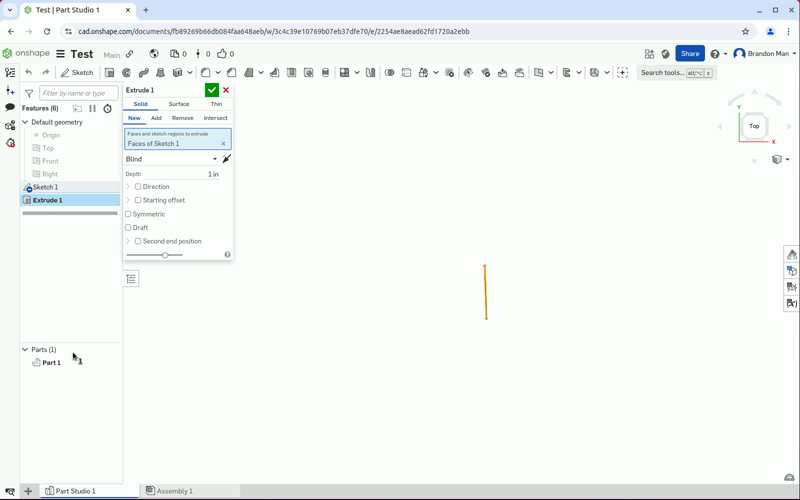
mouse_move(143, 106)
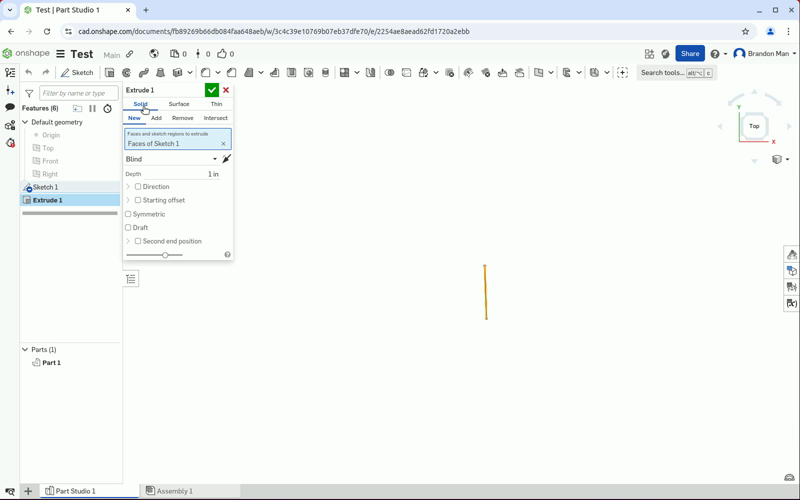
click(143, 106)
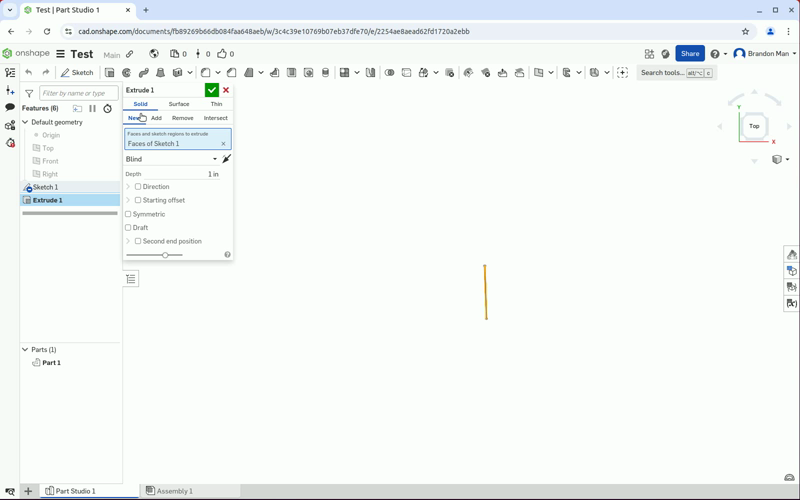
mouse_move(137, 120)
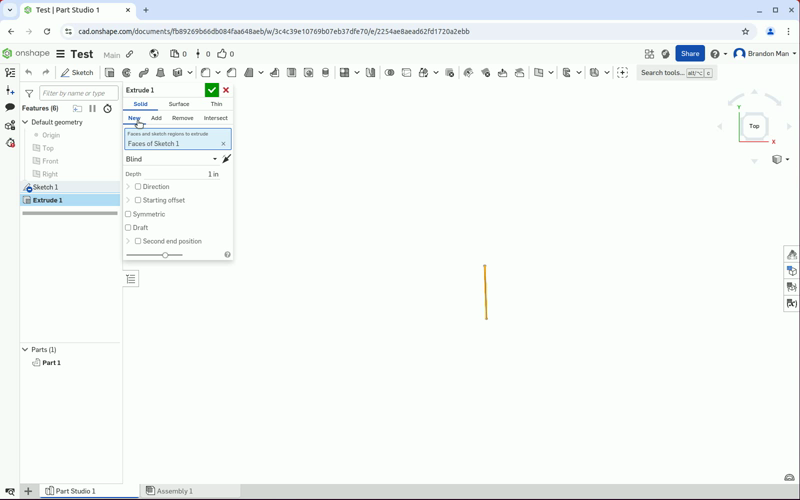
click(137, 120)
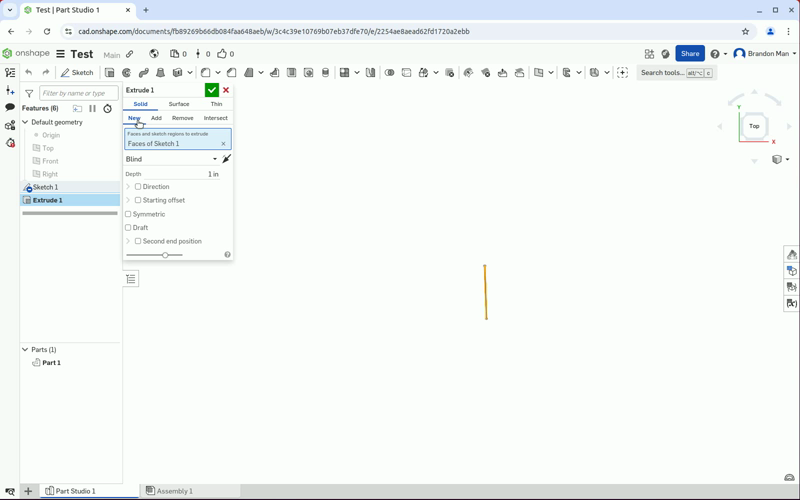
key(tab, 4)
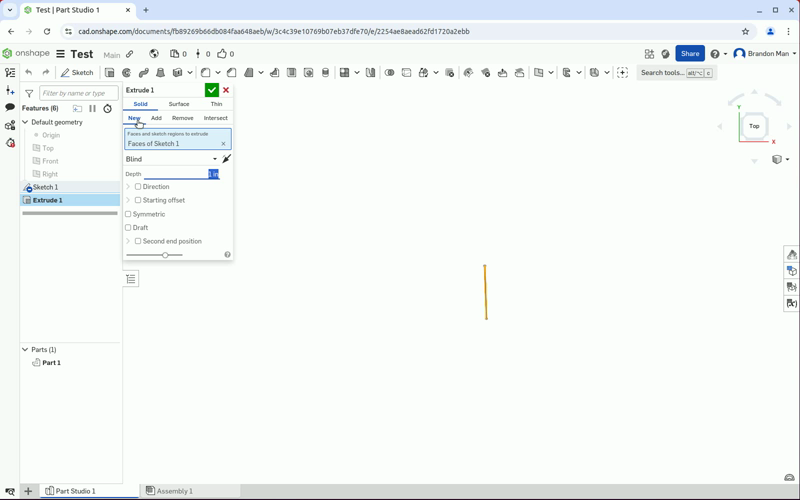
text(22.868)
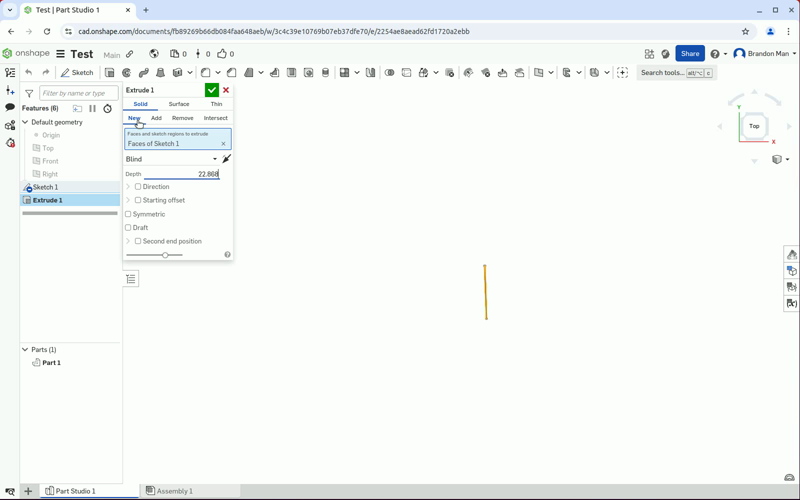
key(enter)
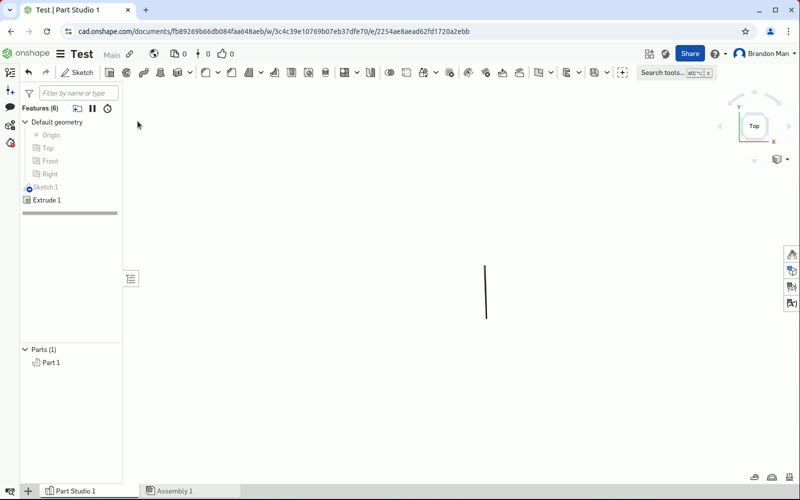
key(shift+h)
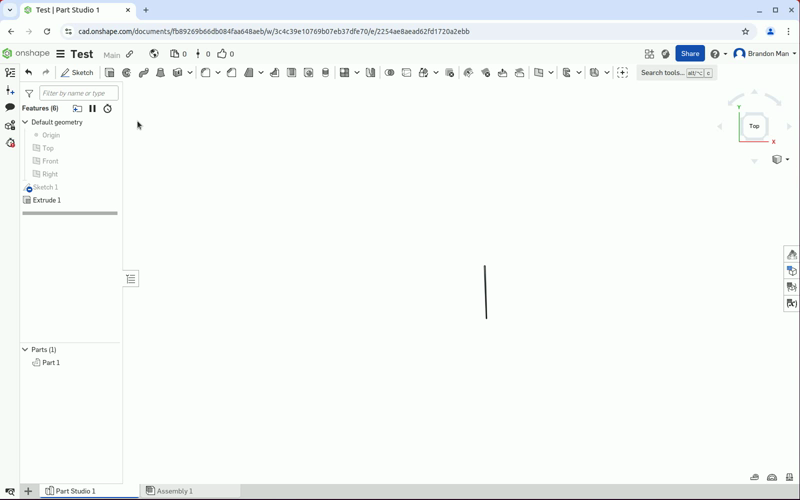
key(shift+h)
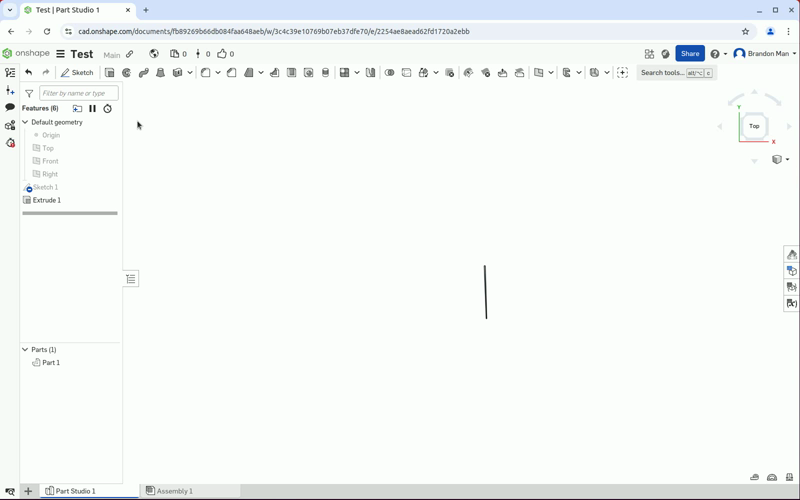
mouse_move(73, 189)
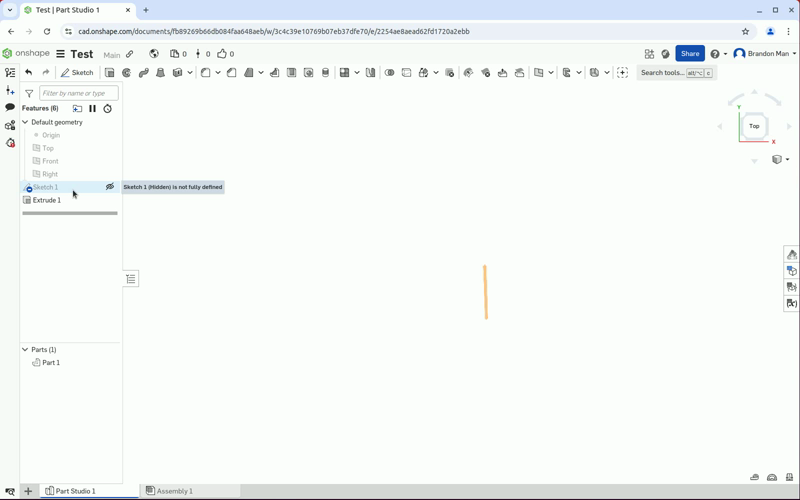
click(73, 189)
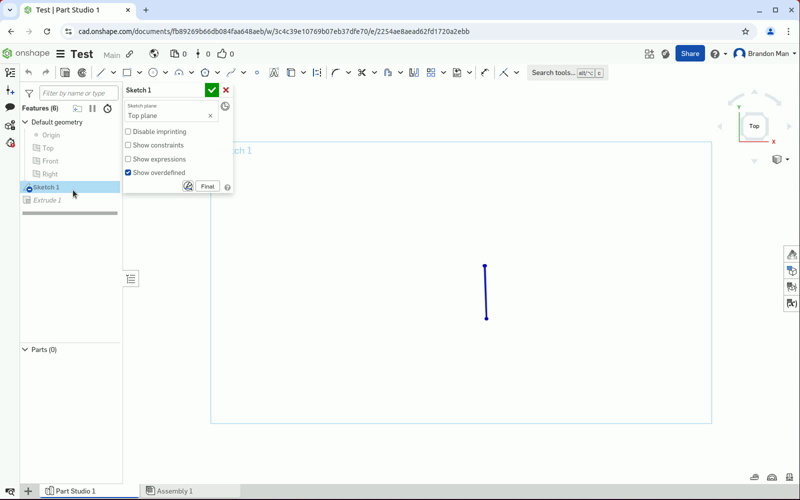
mouse_move(229, 92)
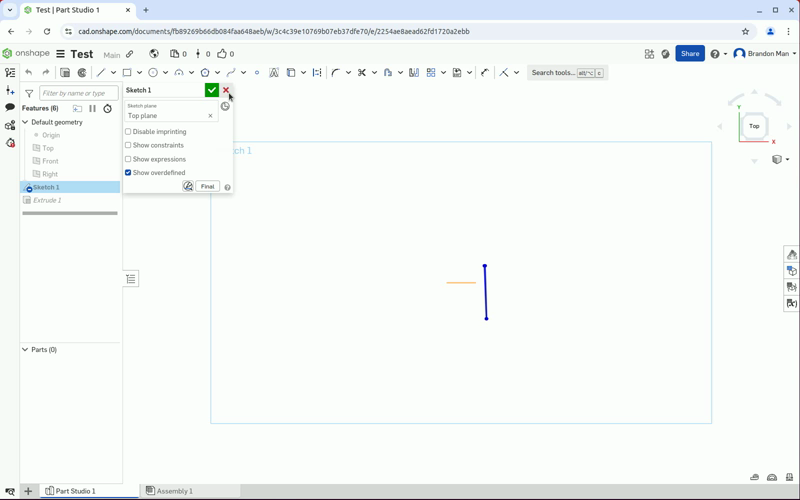
click(229, 92)
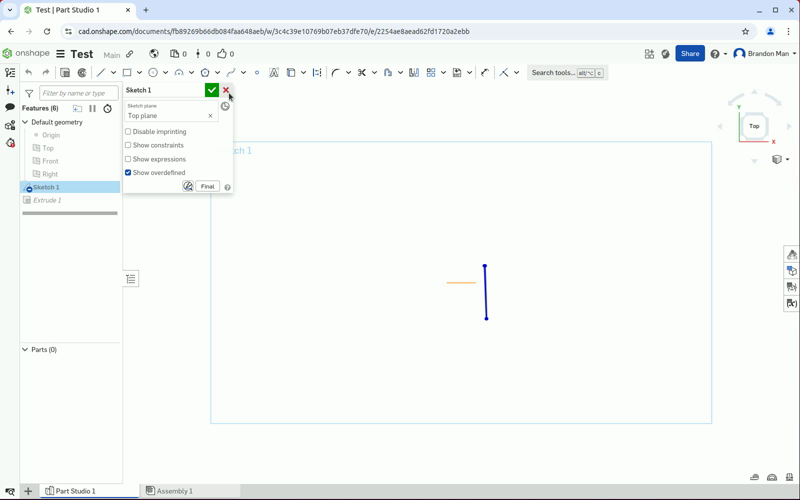
key(shift+s)
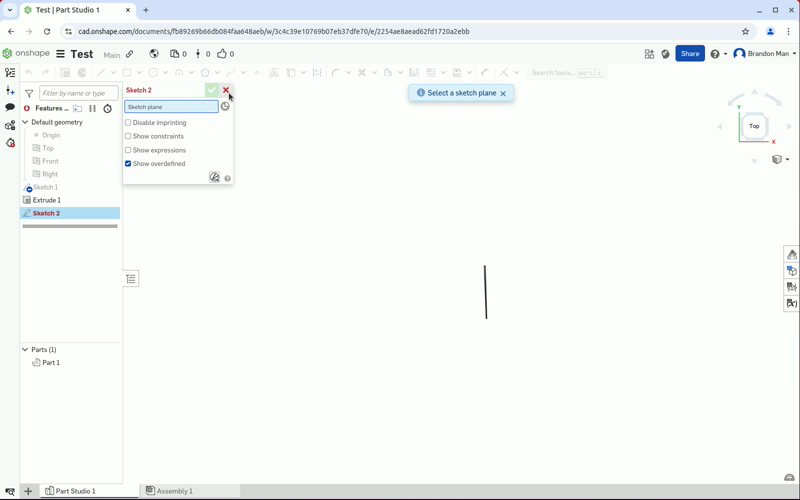
mouse_move(73, 150)
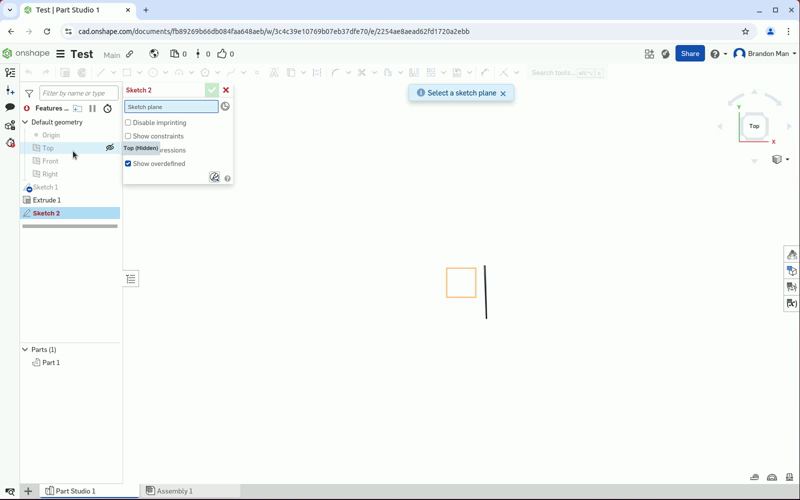
click(73, 150)
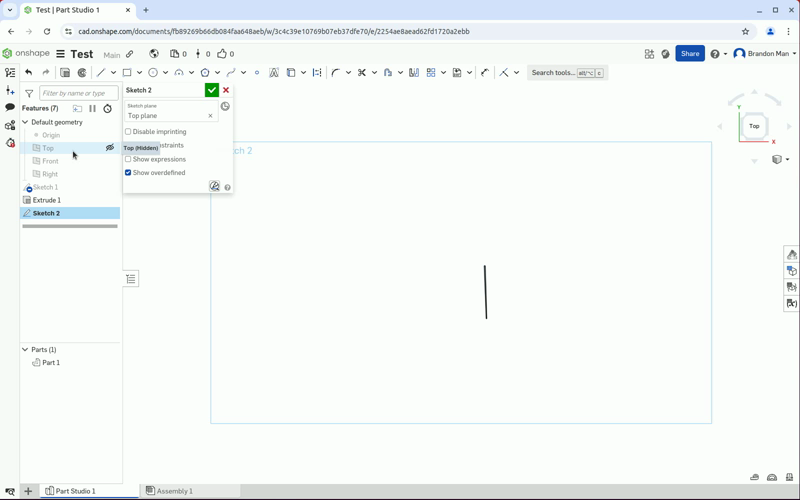
mouse_move(73, 352)
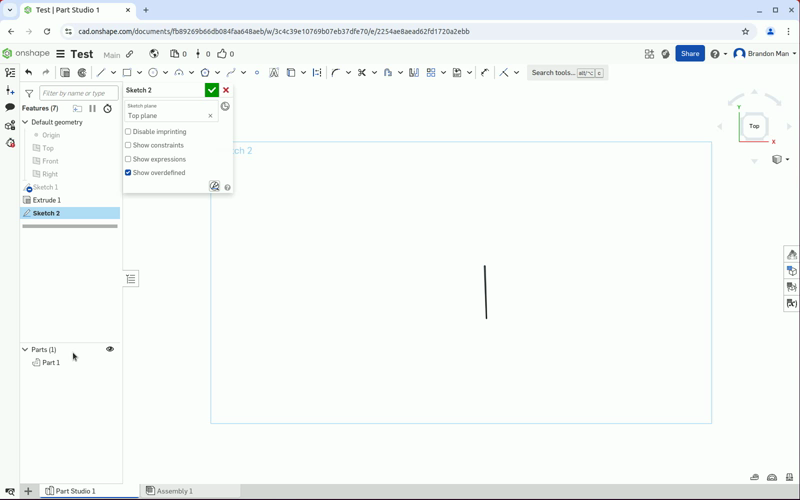
key(y)
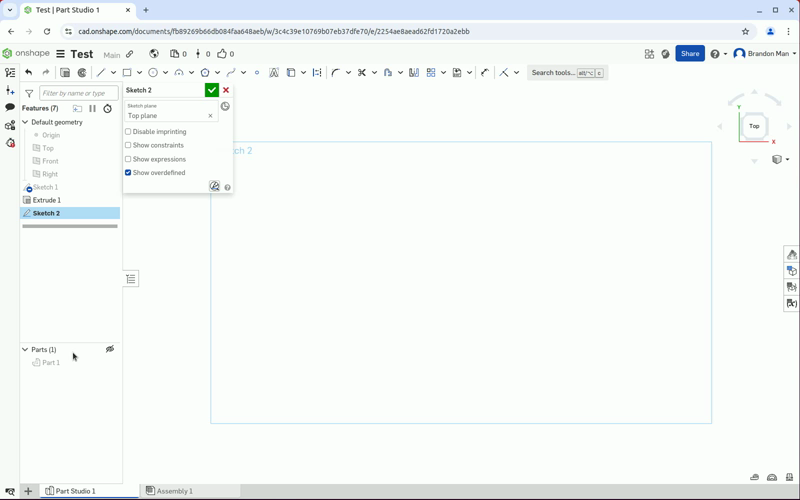
key(l)
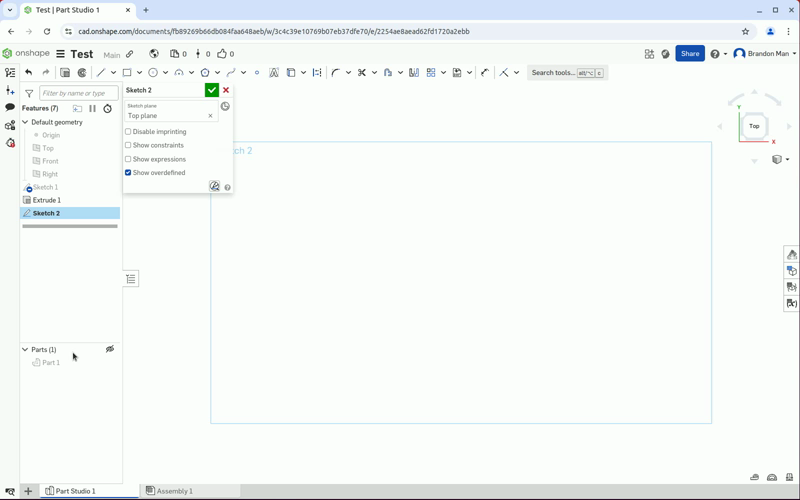
key_down(shift)
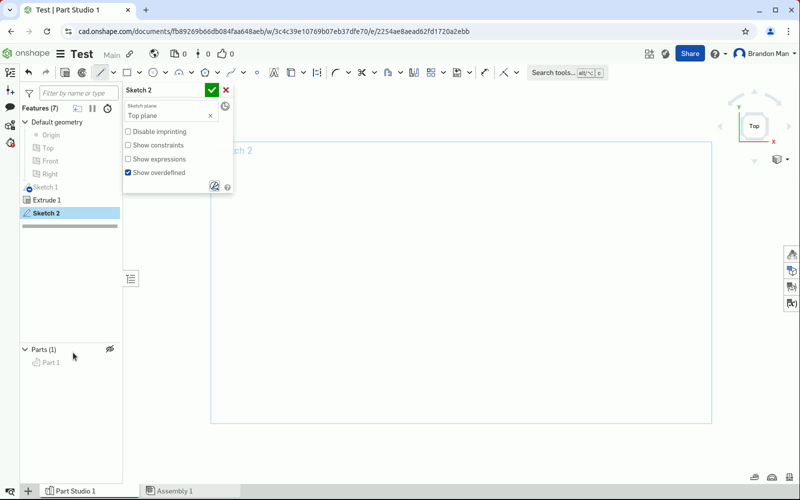
mouse_move(436, 276)
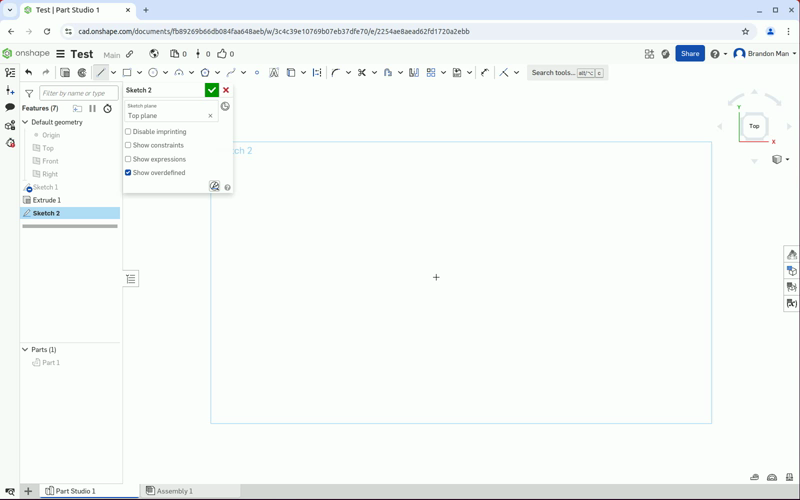
click(436, 276)
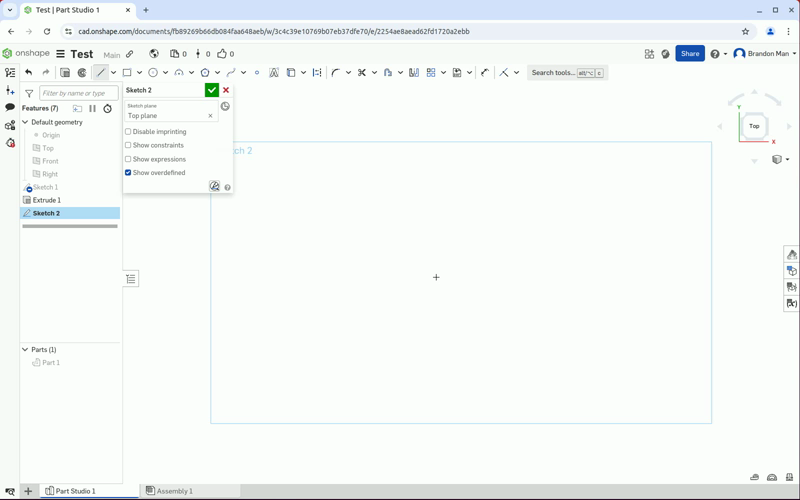
key_up(shift)
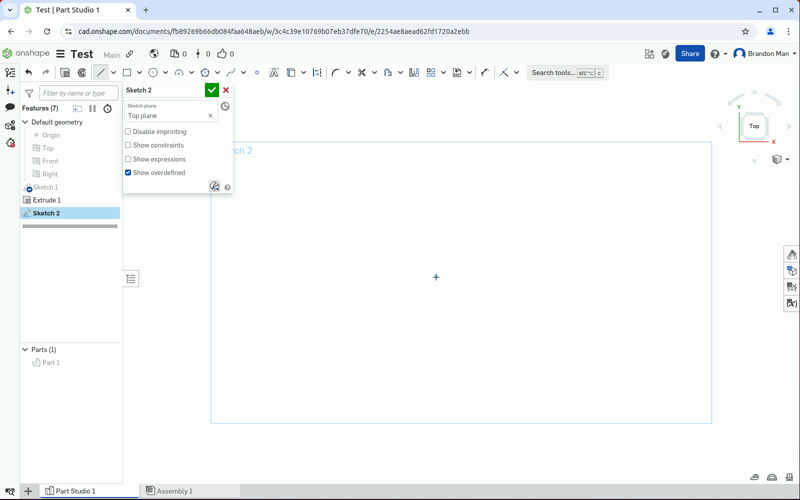
key_down(shift)
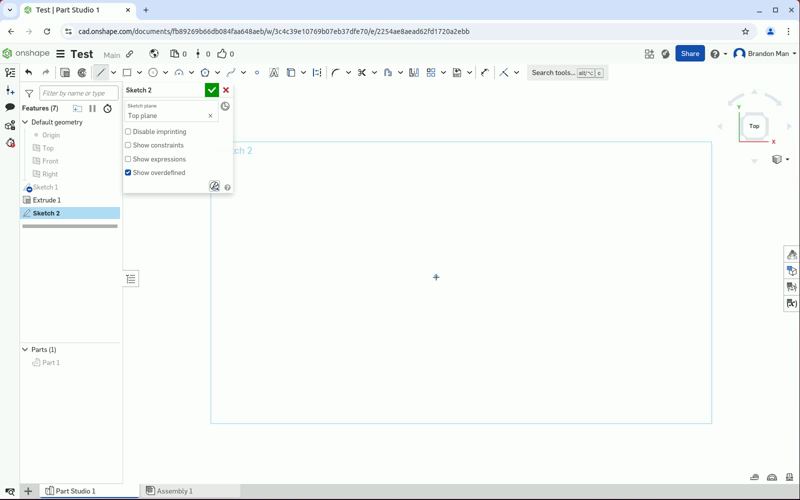
key_up(shift)
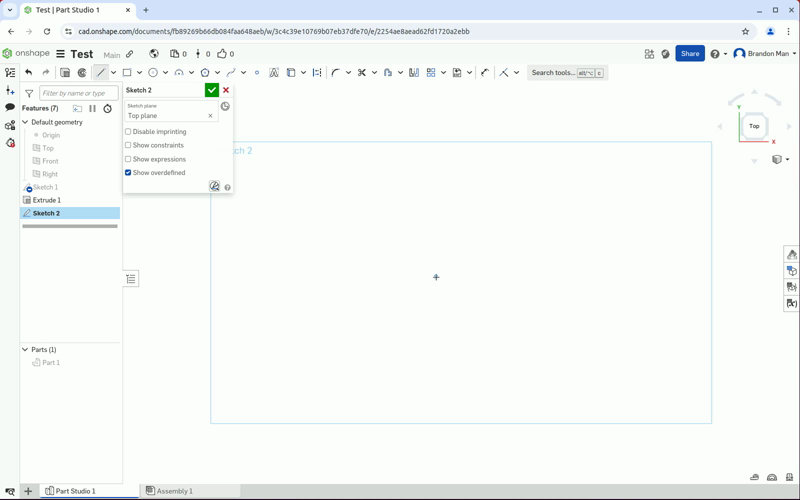
key_down(shift)
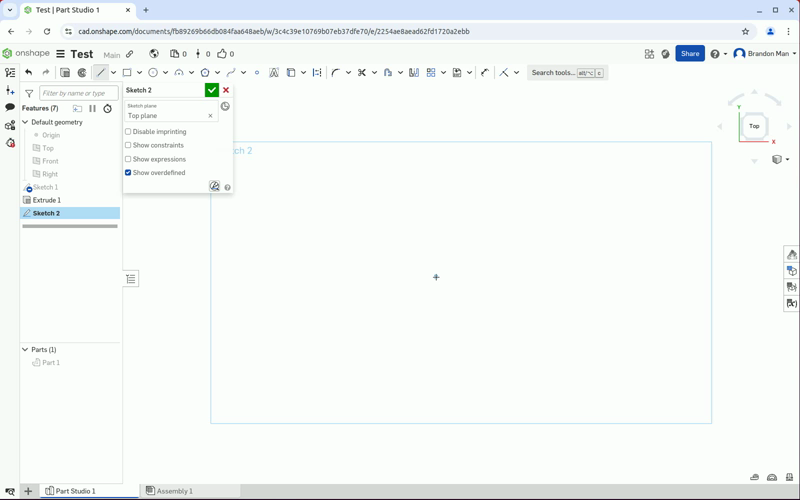
mouse_move(466, 276)
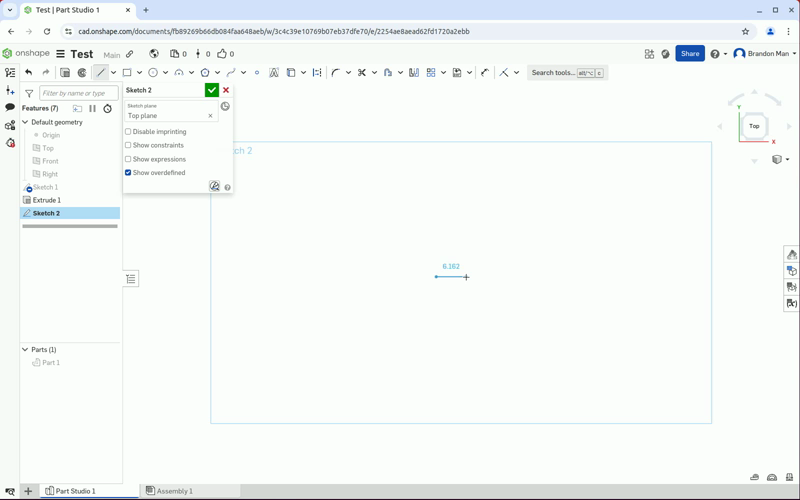
mouse_move(436, 264)
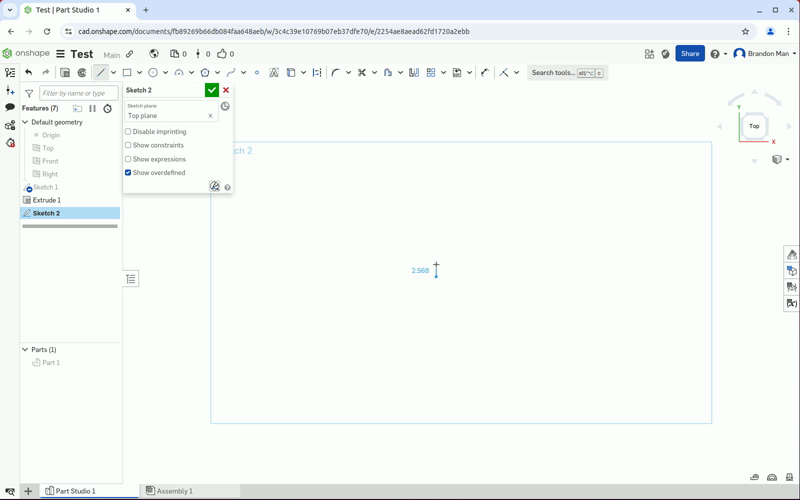
click(436, 264)
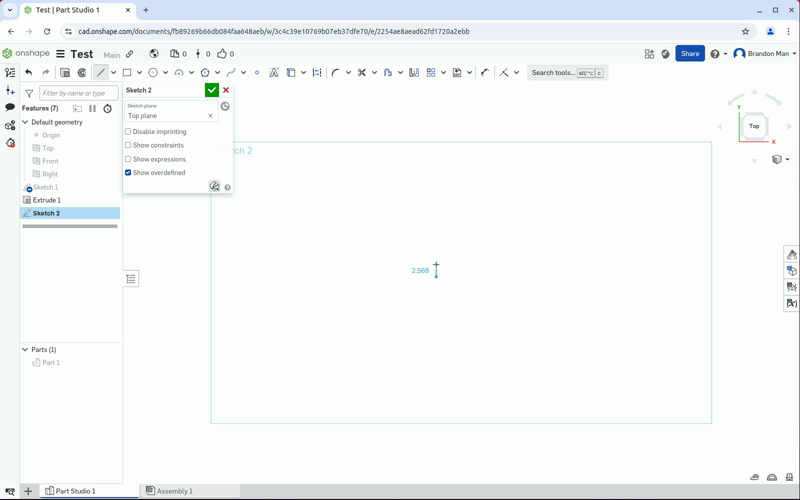
key_up(shift)
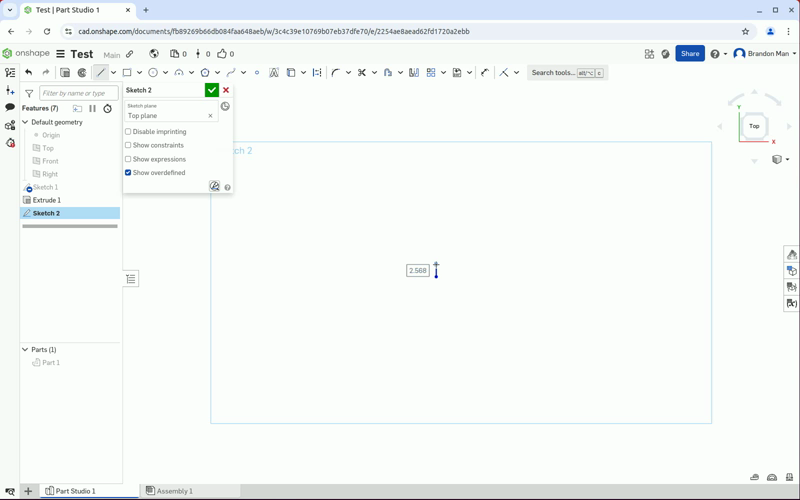
key_down(shift)
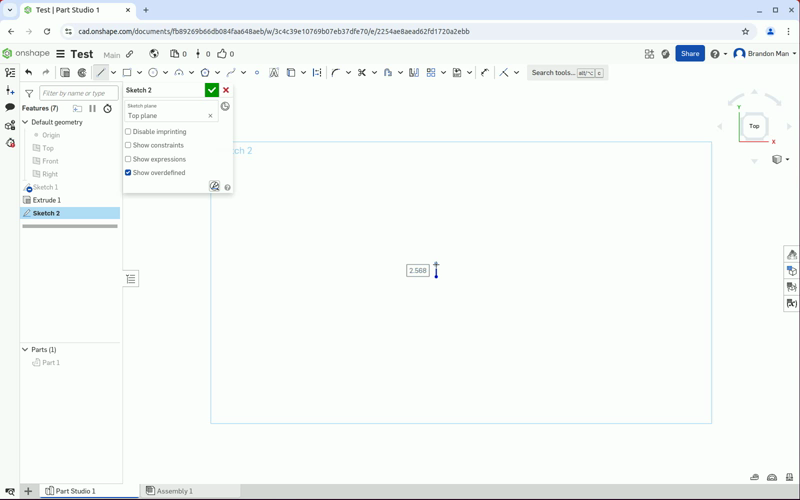
mouse_move(466, 264)
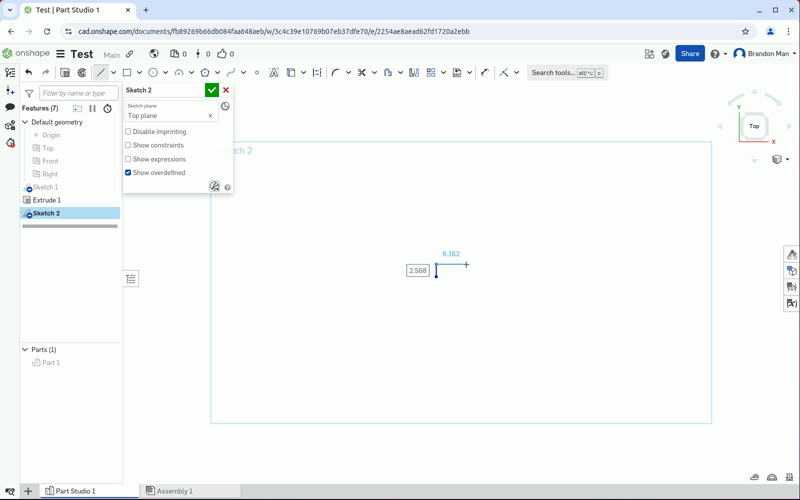
mouse_move(437, 264)
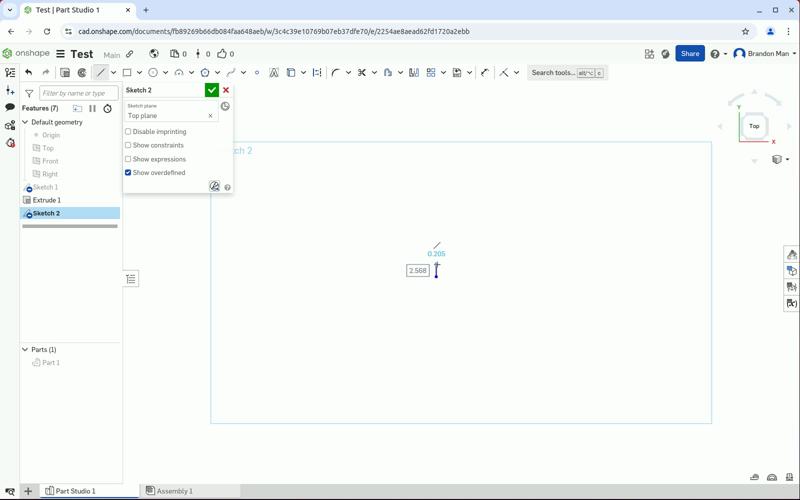
scroll(6)
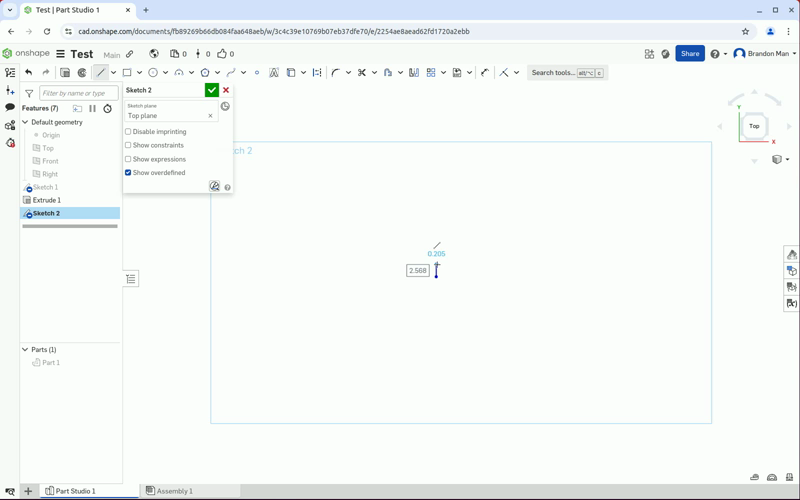
scroll(6)
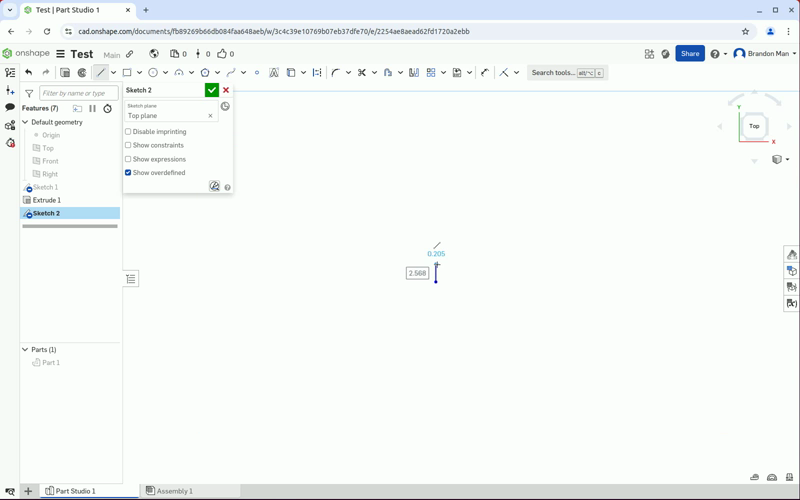
scroll(6)
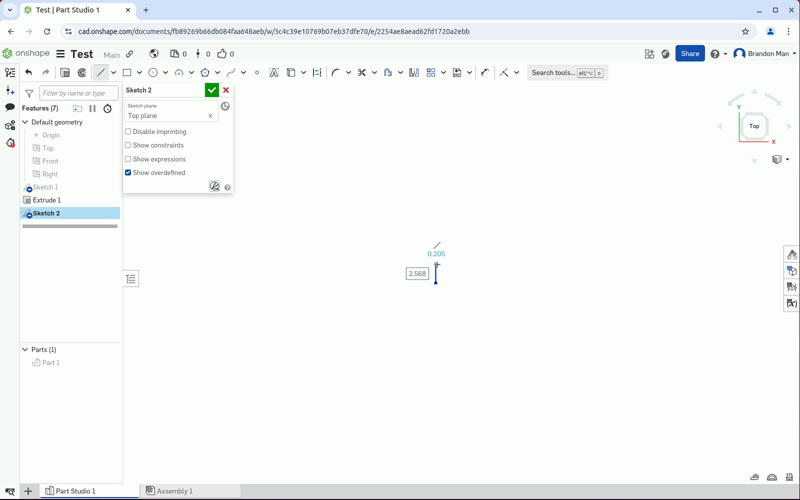
scroll(6)
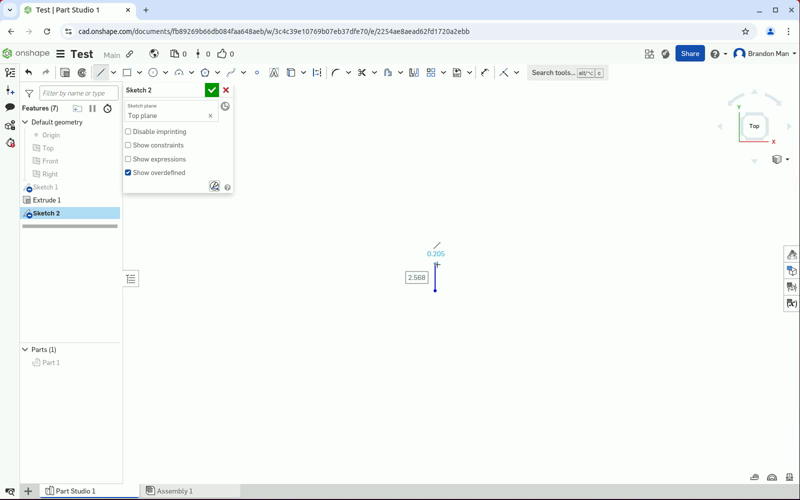
scroll(6)
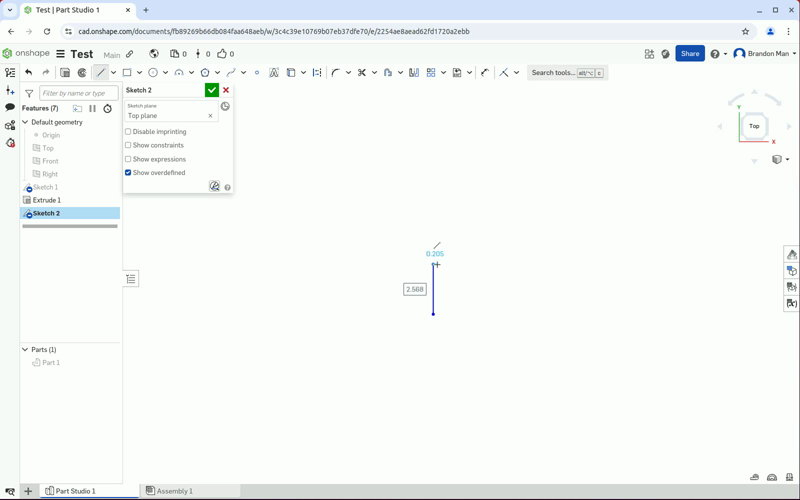
scroll(6)
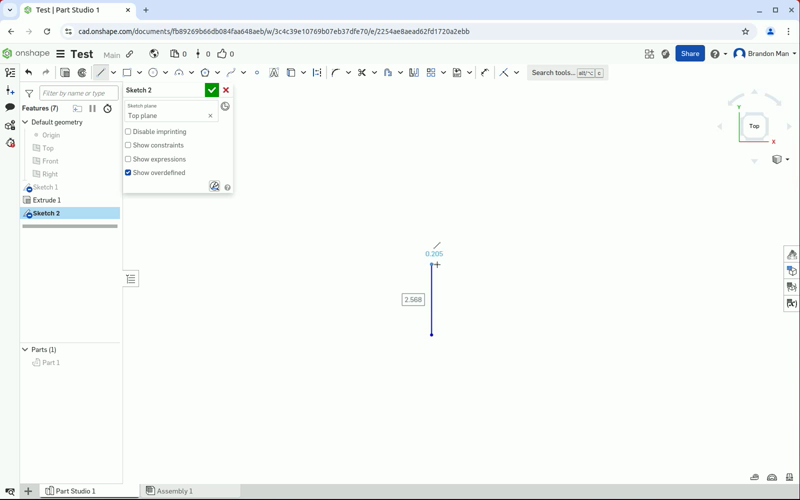
scroll(6)
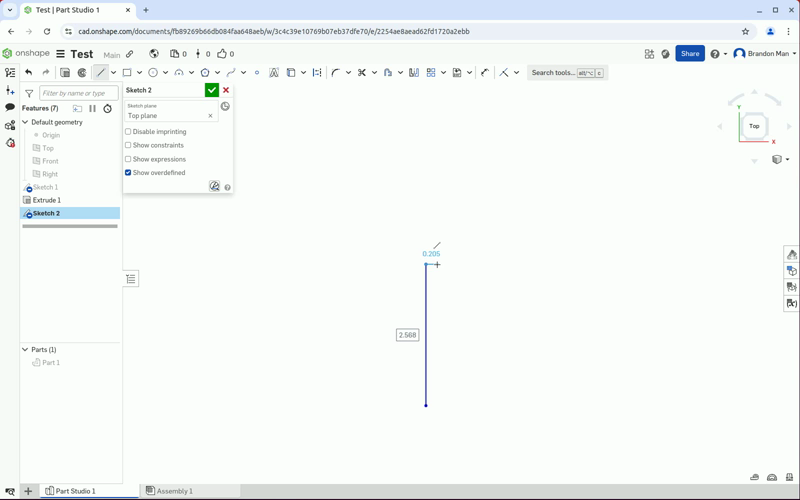
click(437, 264)
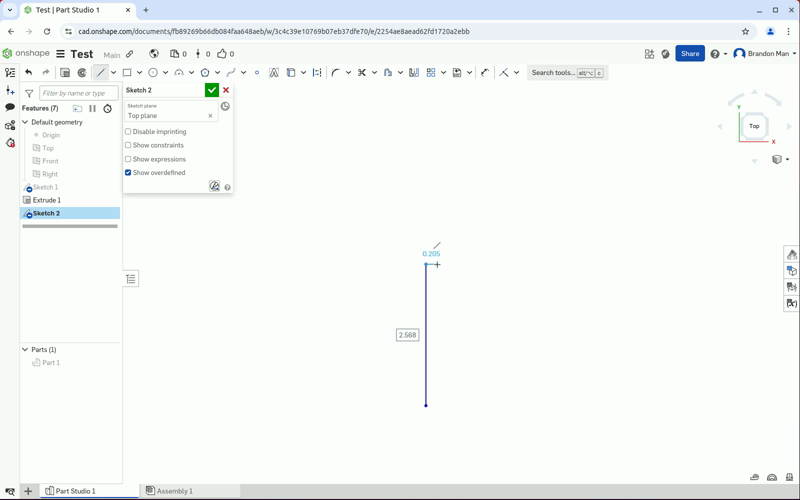
scroll(-6)
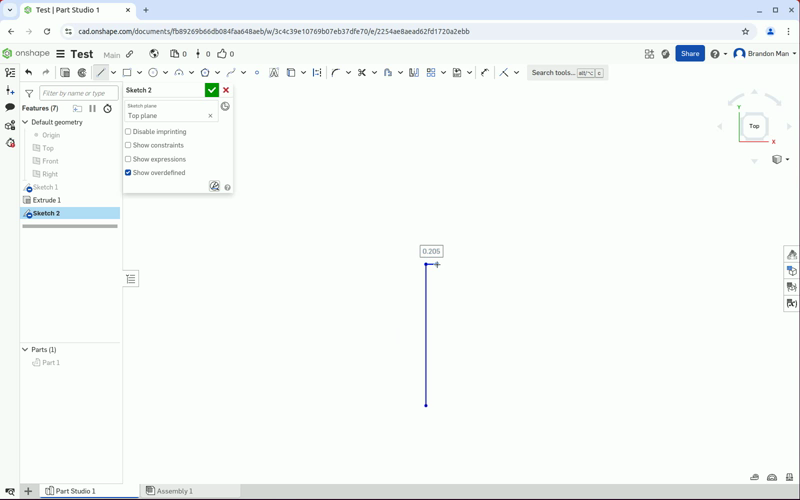
scroll(-6)
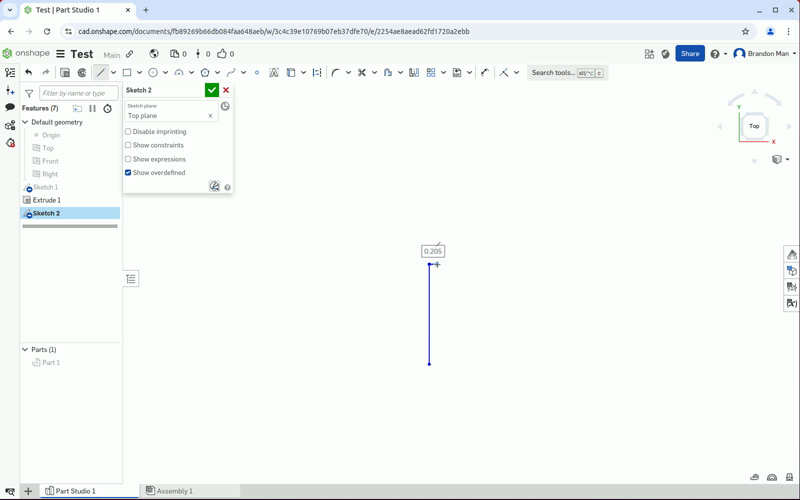
scroll(-6)
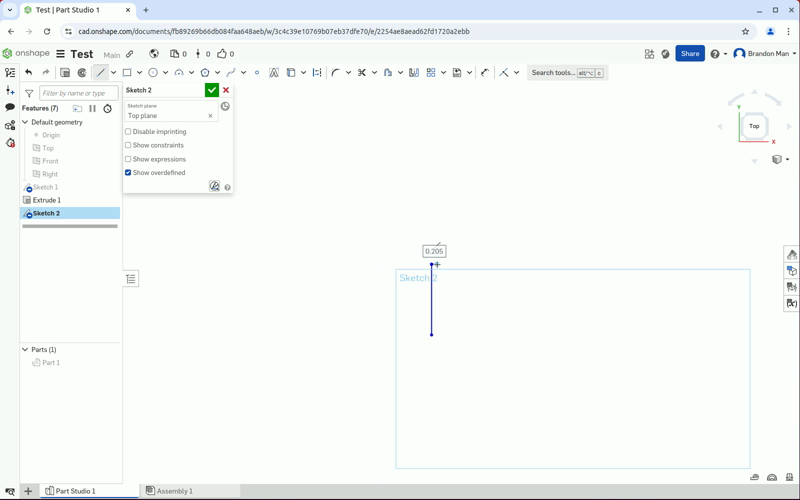
scroll(-6)
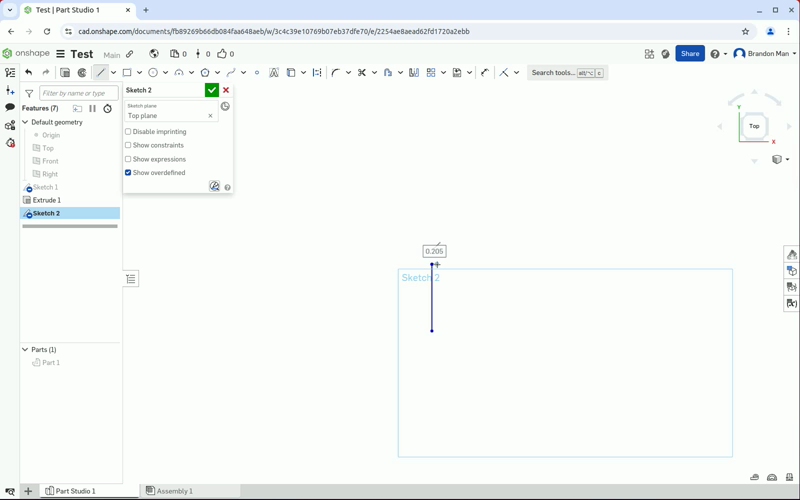
scroll(-6)
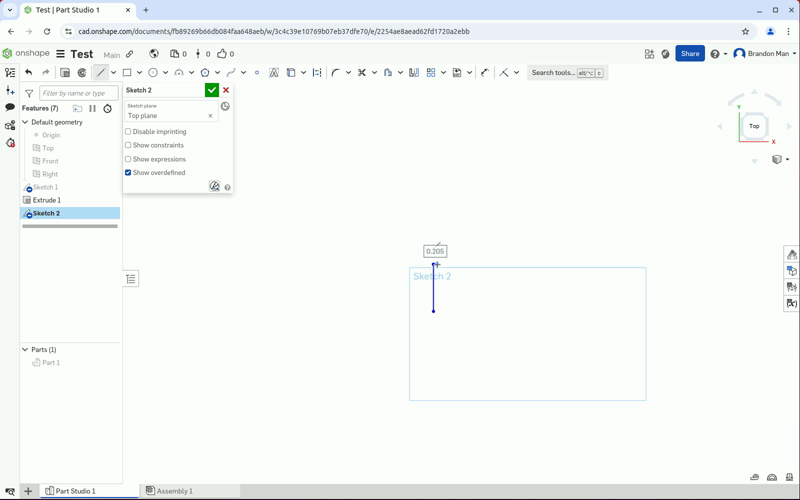
scroll(-6)
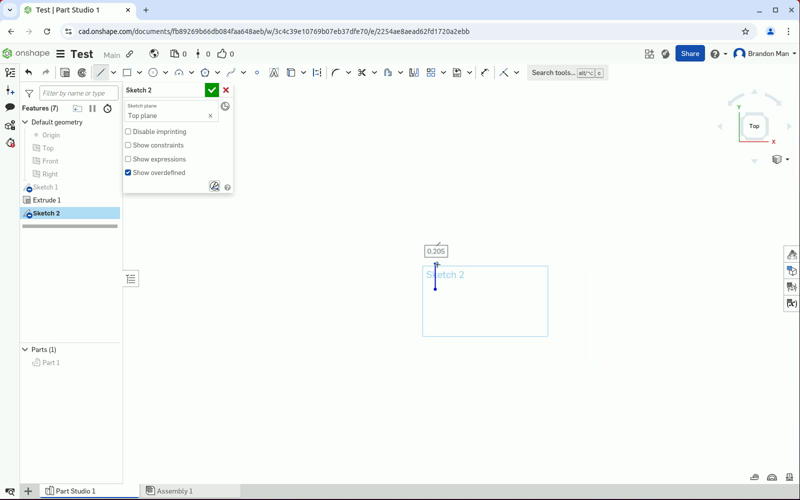
scroll(-6)
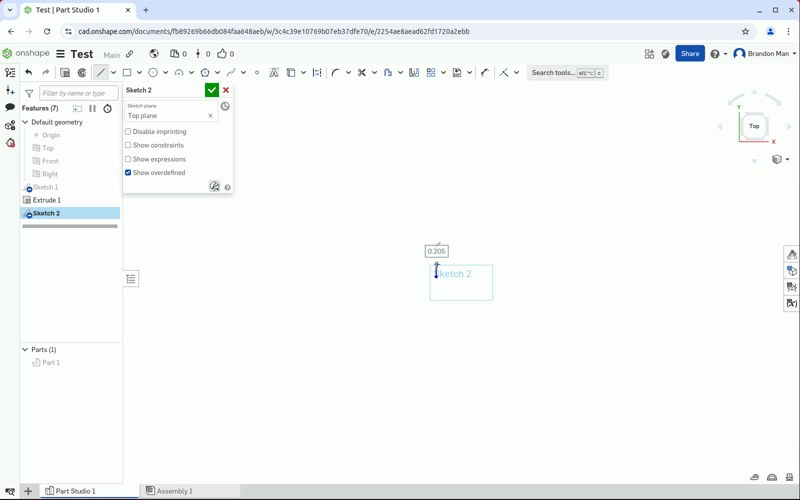
key_up(shift)
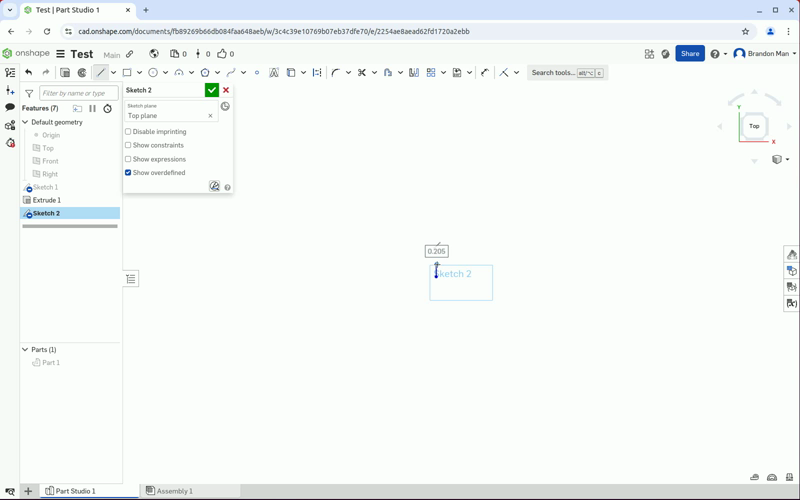
key_down(shift)
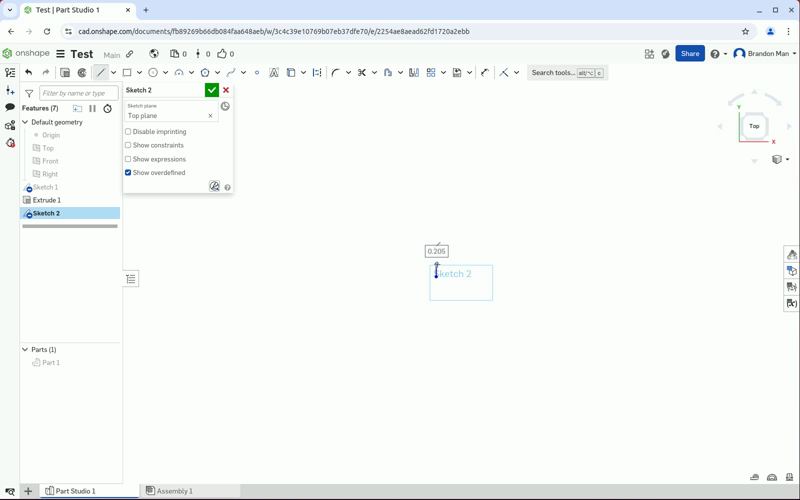
mouse_move(467, 264)
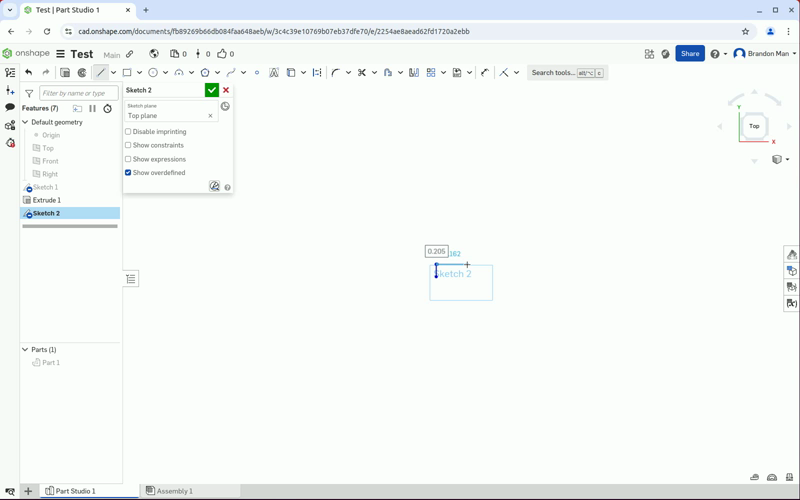
mouse_move(437, 277)
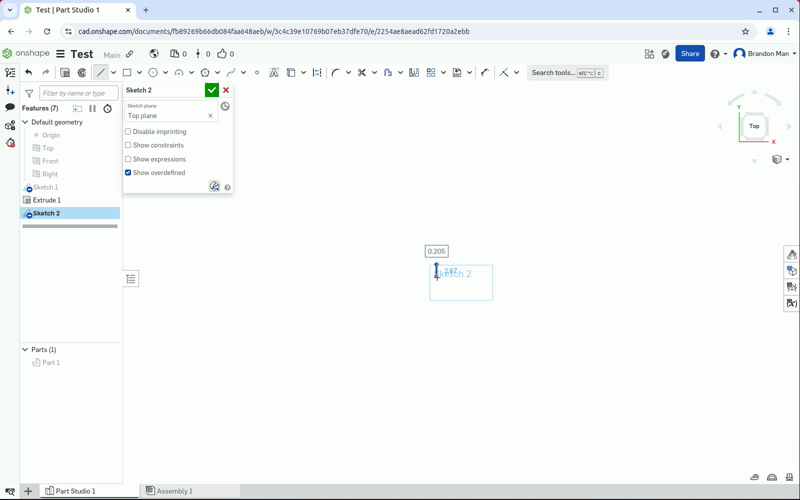
scroll(6)
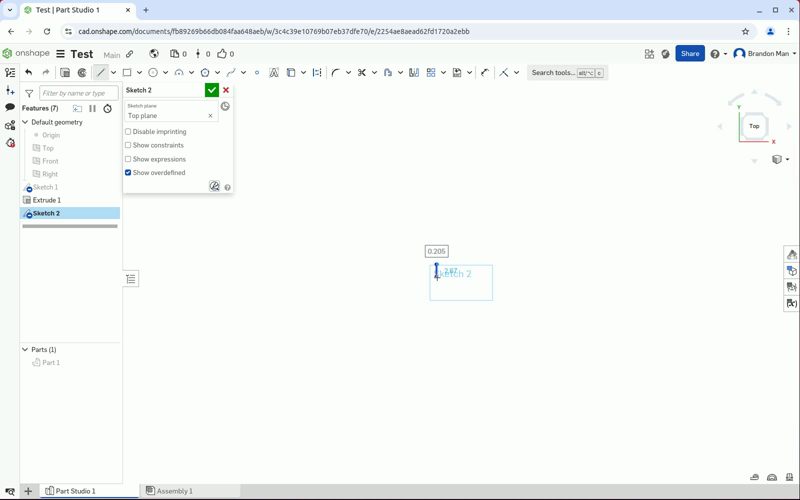
scroll(6)
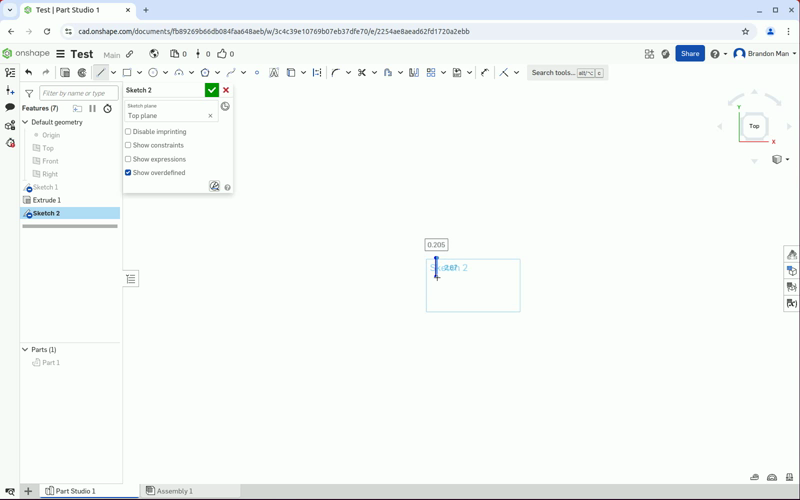
scroll(6)
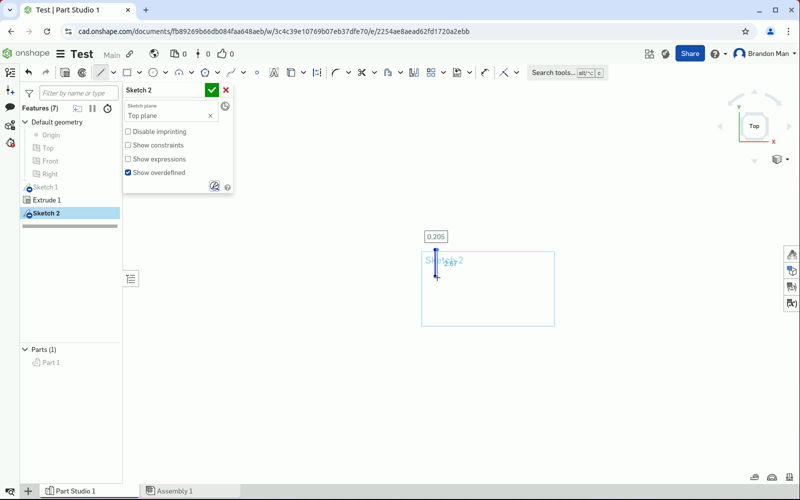
scroll(6)
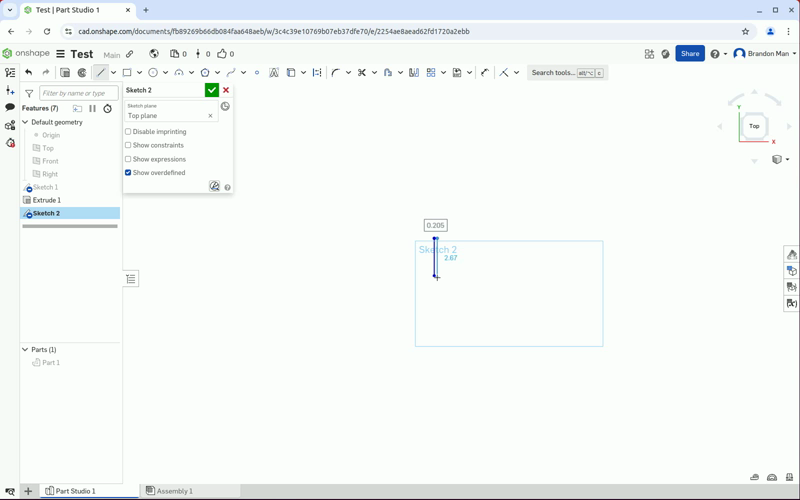
scroll(6)
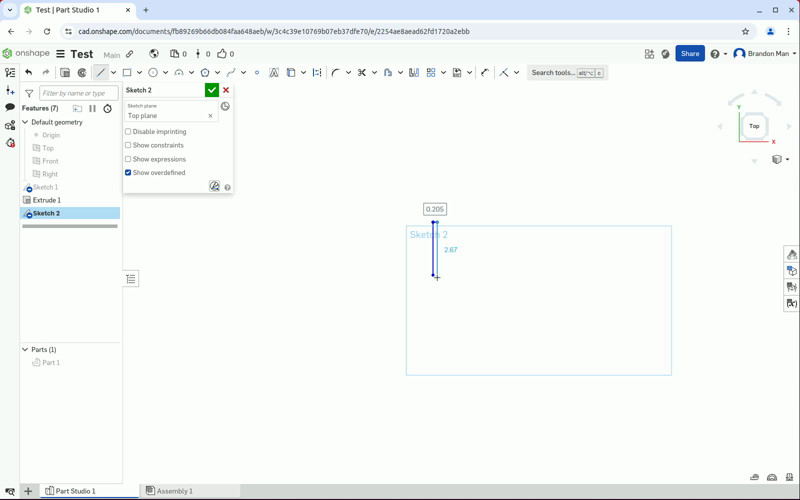
scroll(6)
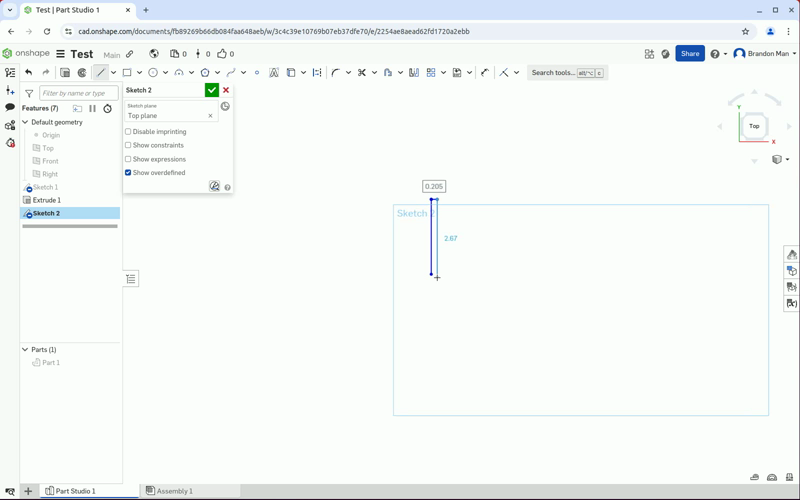
scroll(6)
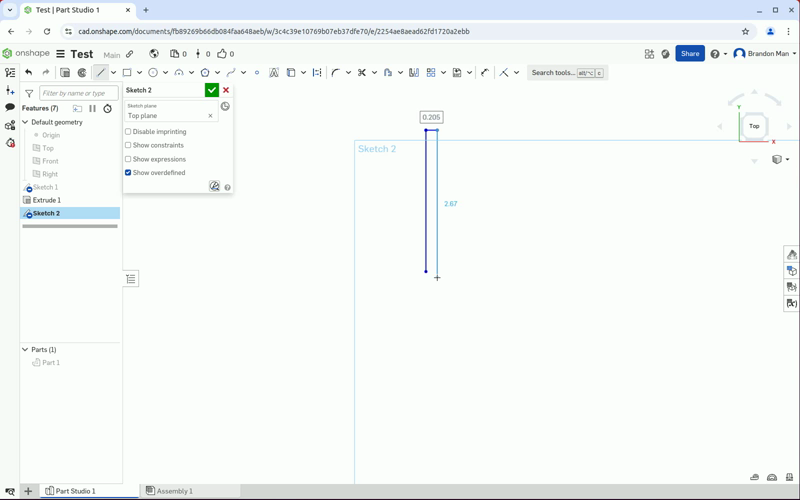
click(437, 277)
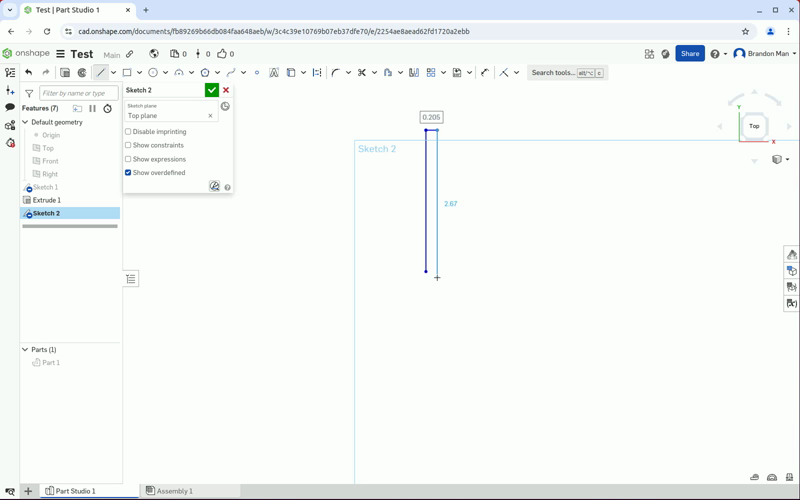
scroll(-6)
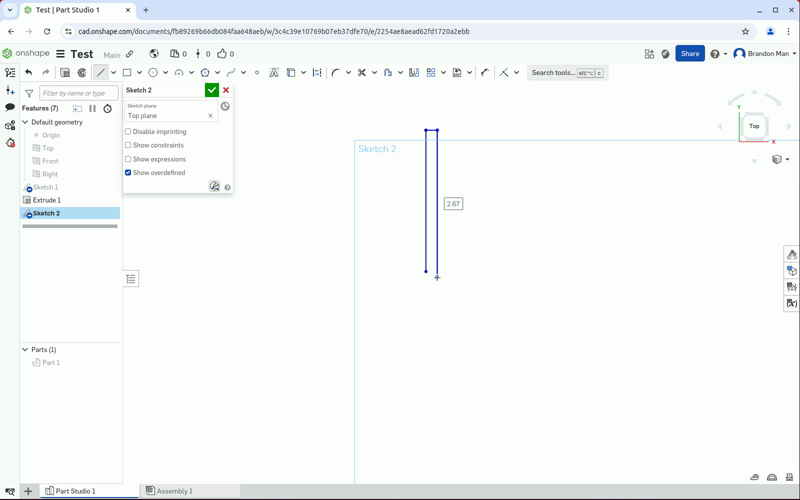
scroll(-6)
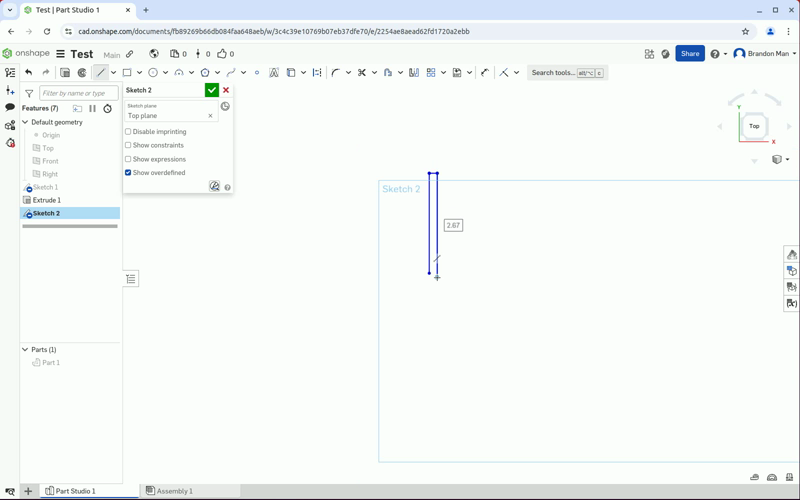
scroll(-6)
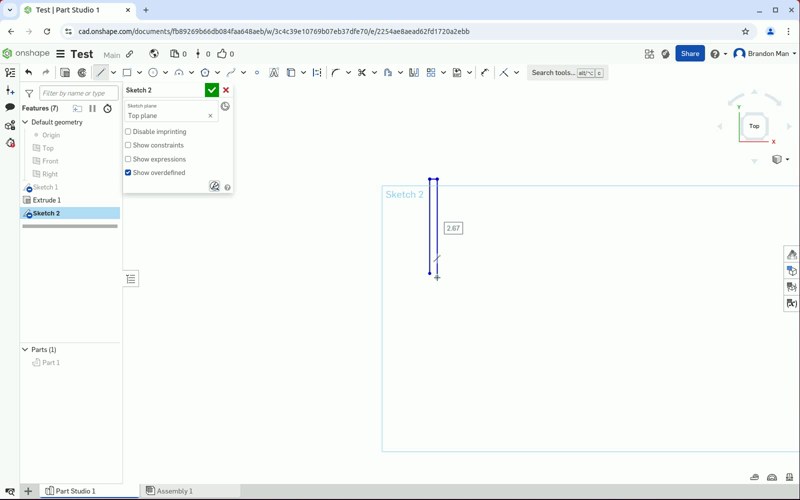
scroll(-6)
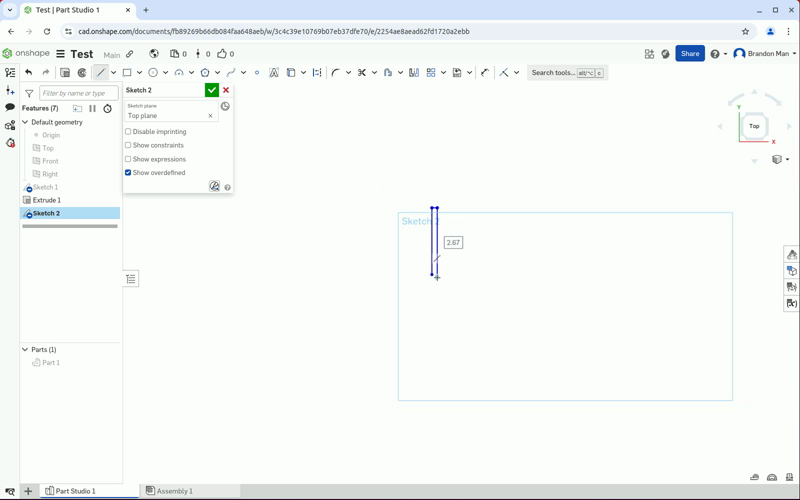
scroll(-6)
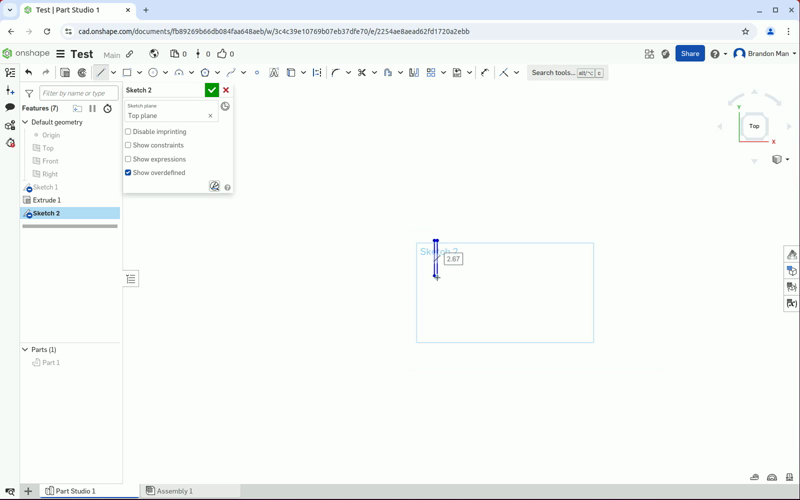
scroll(-6)
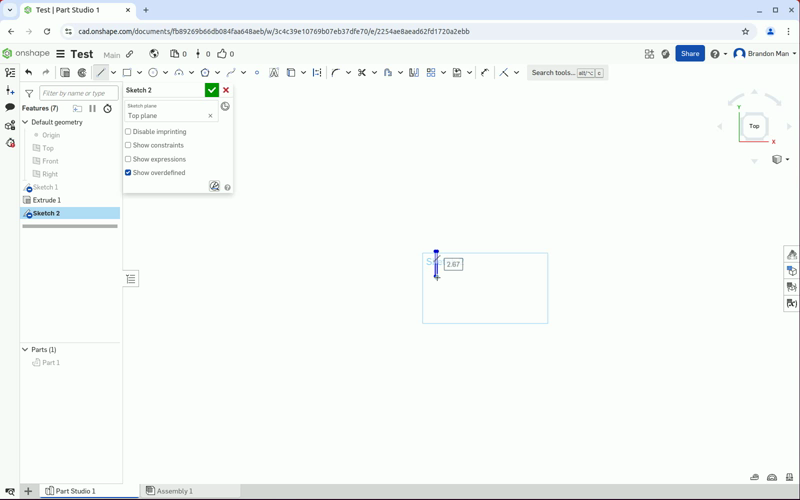
scroll(-6)
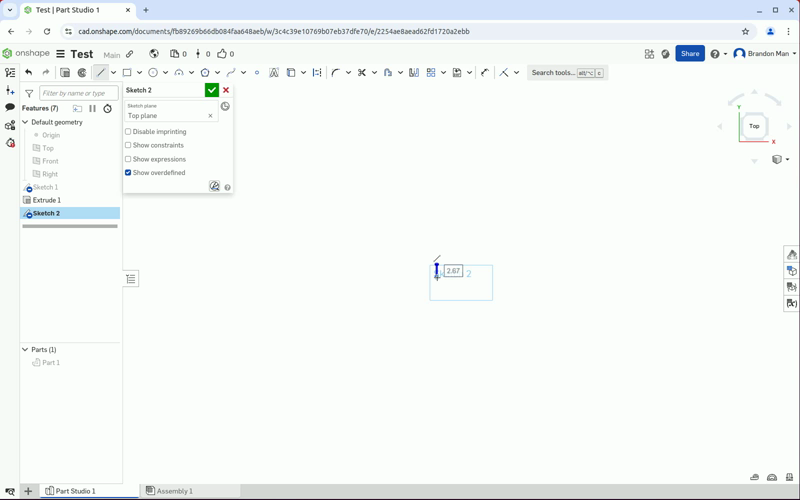
key_up(shift)
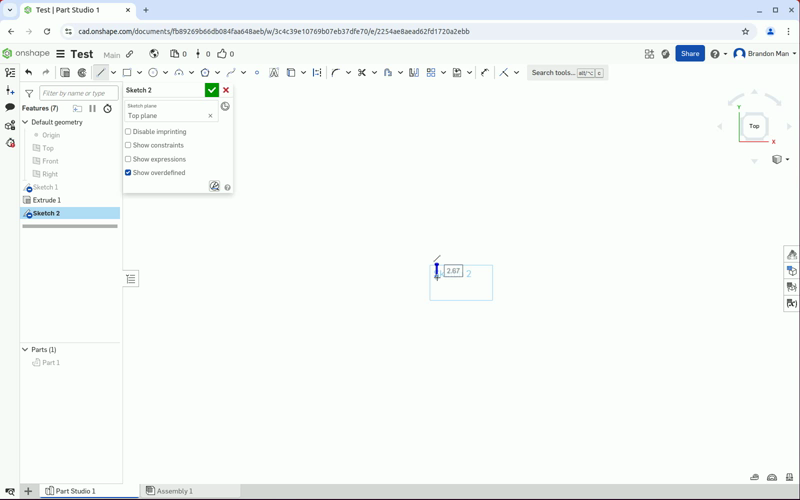
mouse_move(467, 277)
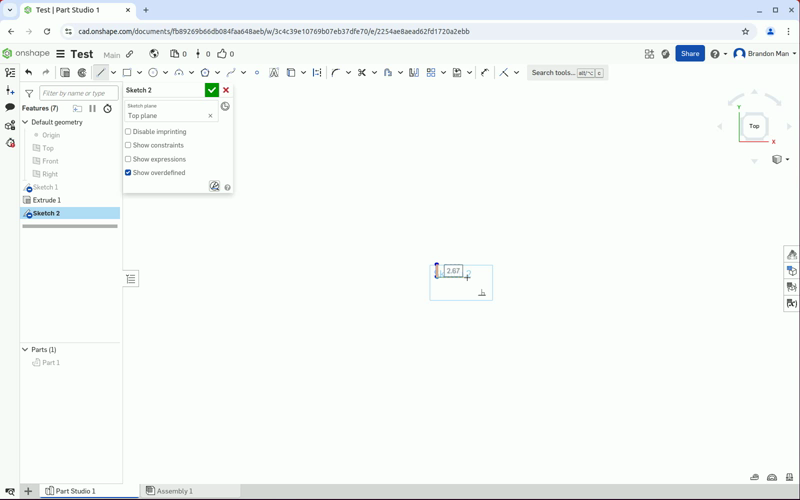
key_down(shift)
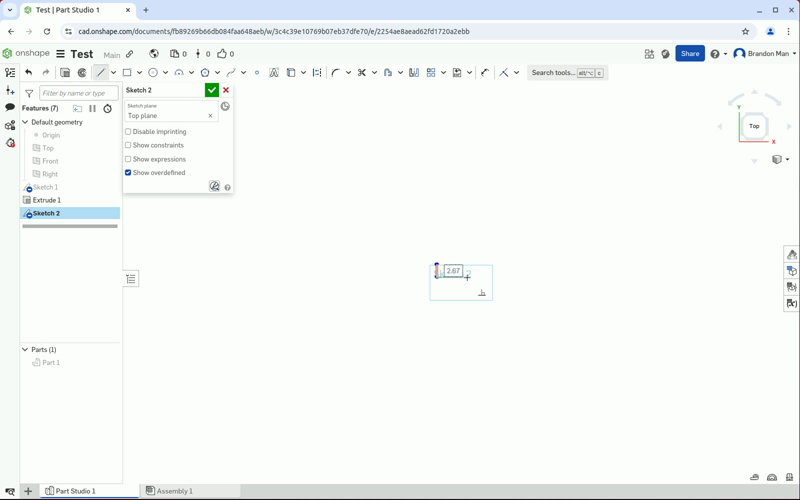
mouse_move(436, 276)
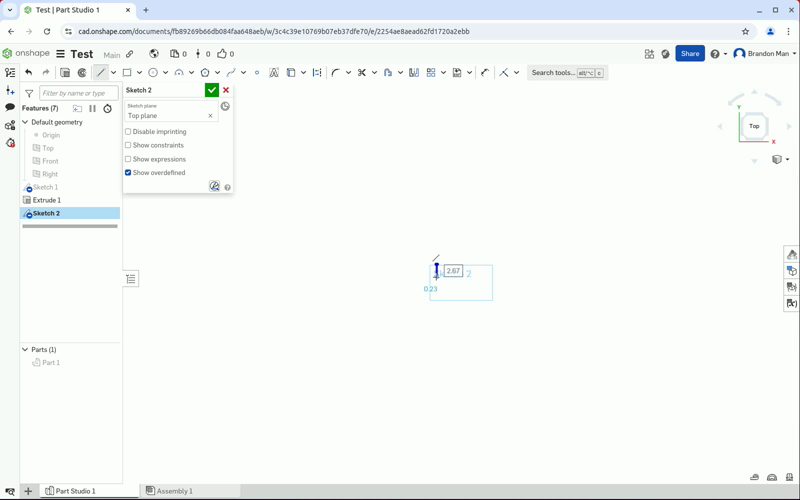
scroll(6)
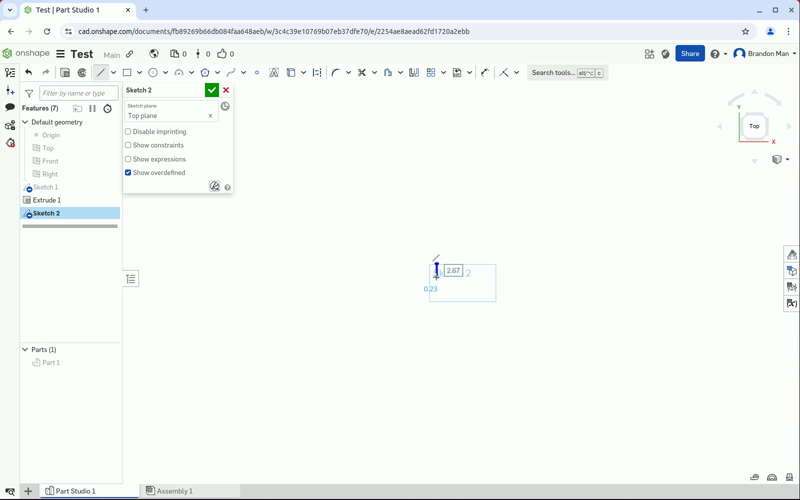
scroll(6)
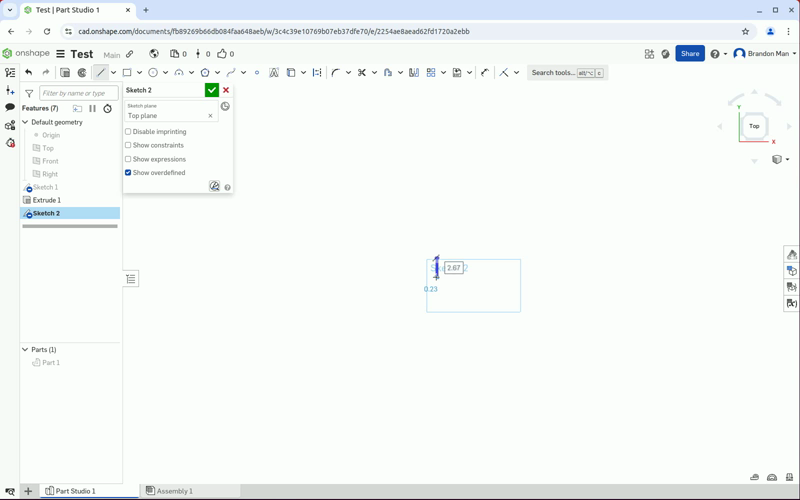
scroll(6)
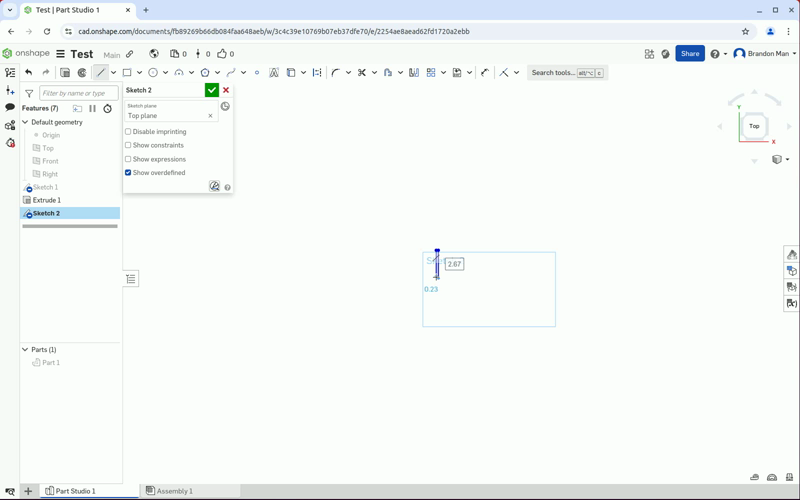
scroll(6)
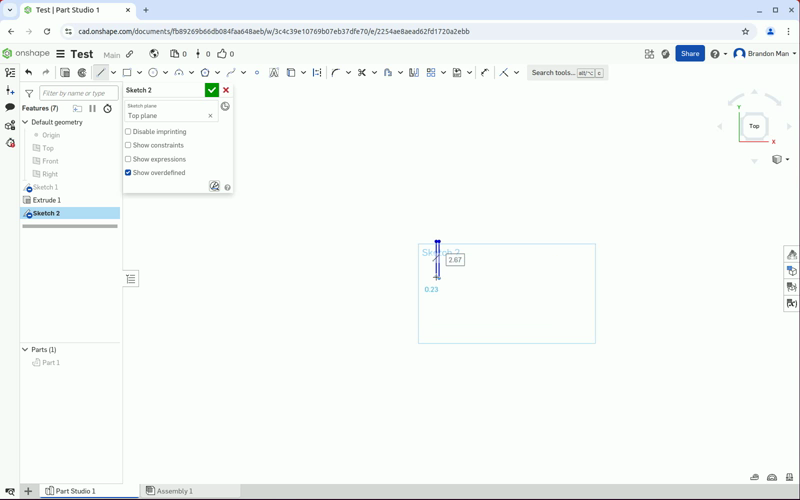
scroll(6)
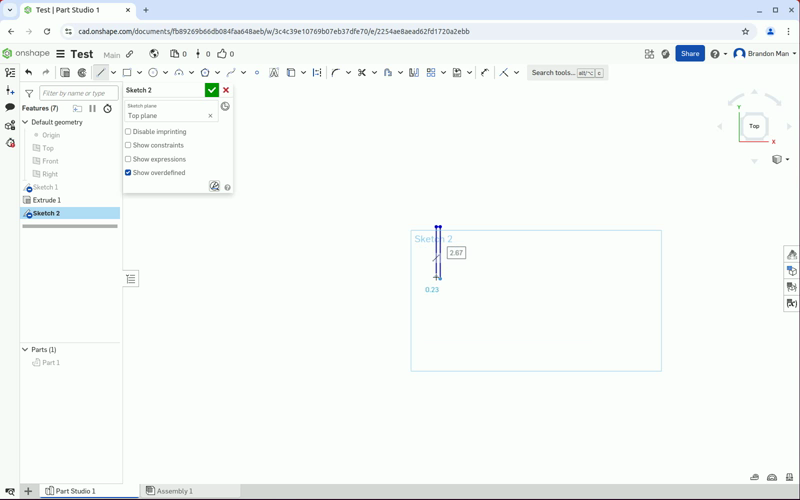
scroll(6)
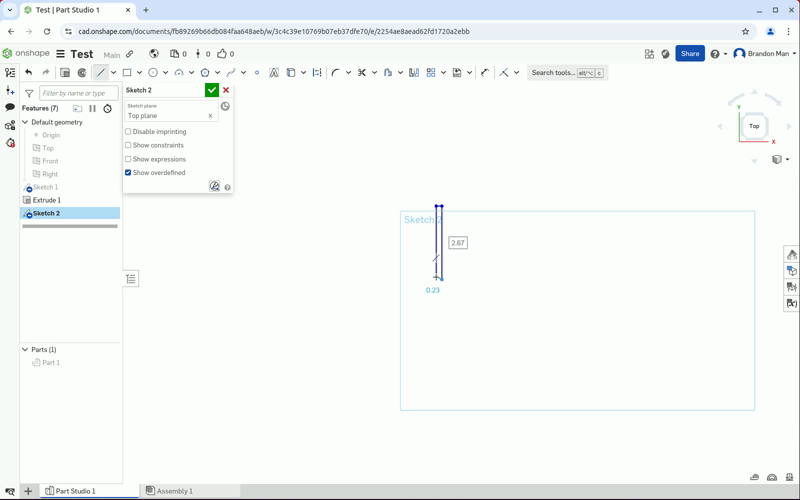
scroll(6)
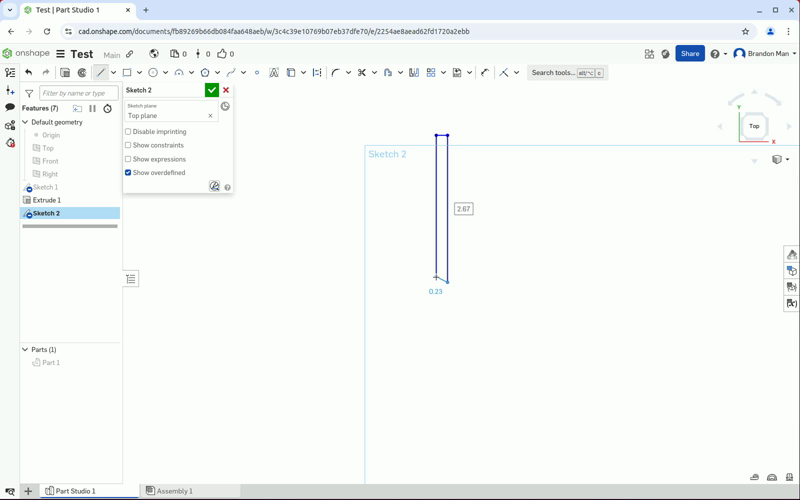
key_up(shift)
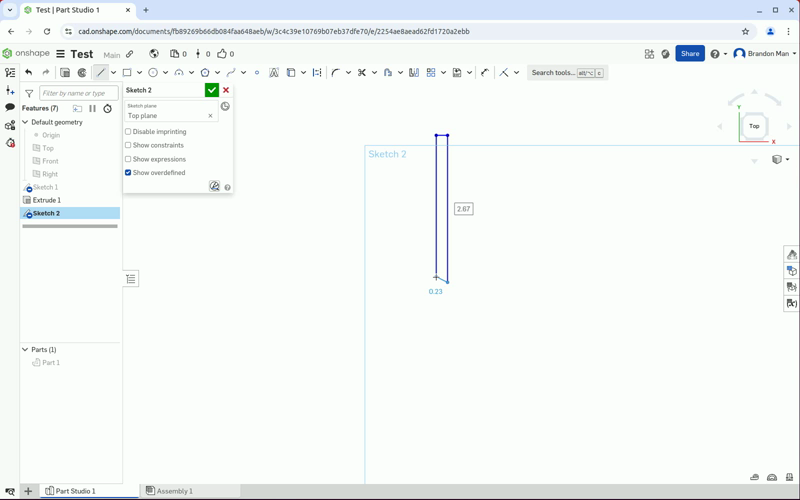
click(436, 276)
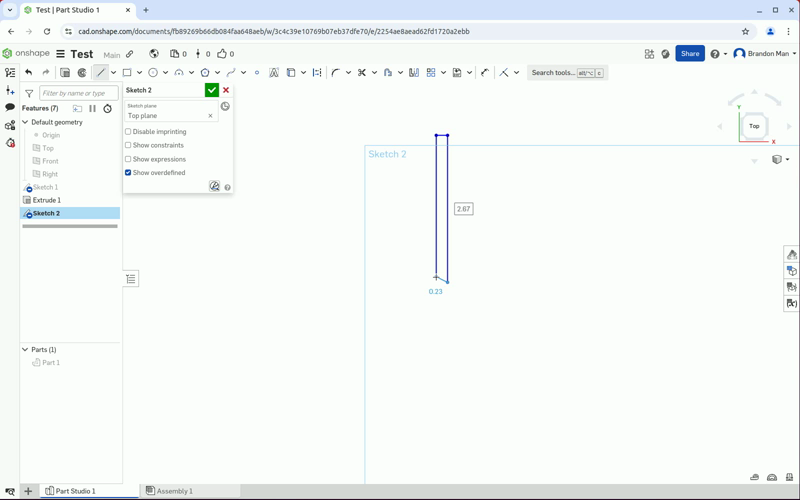
scroll(-6)
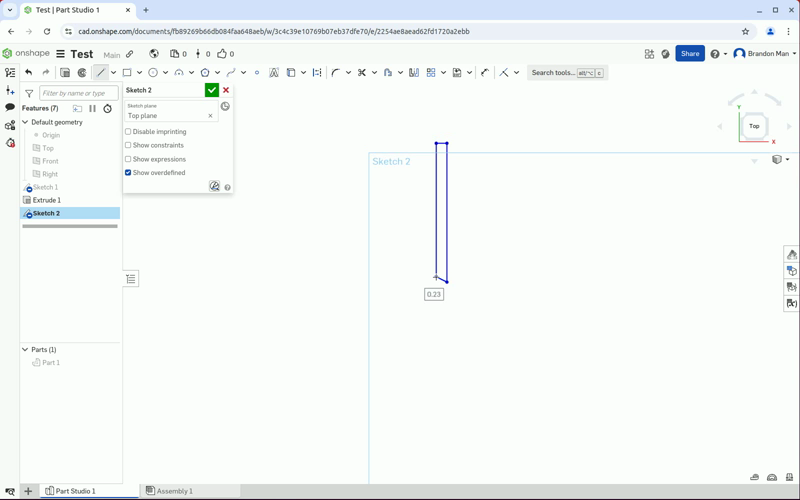
scroll(-6)
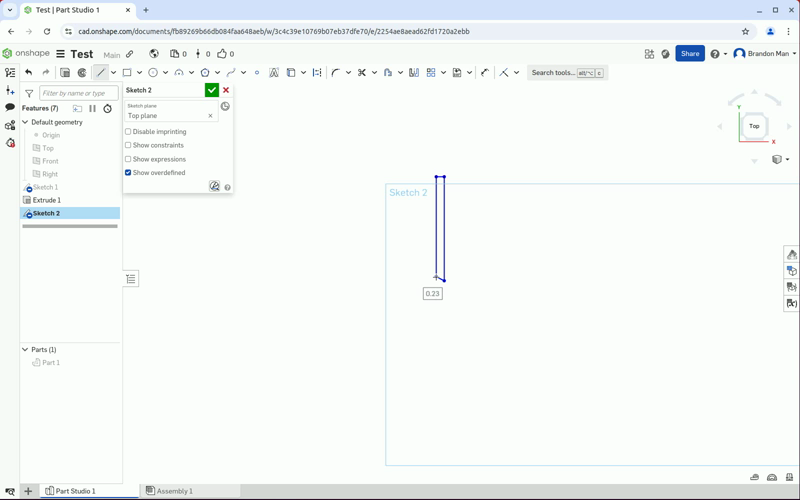
scroll(-6)
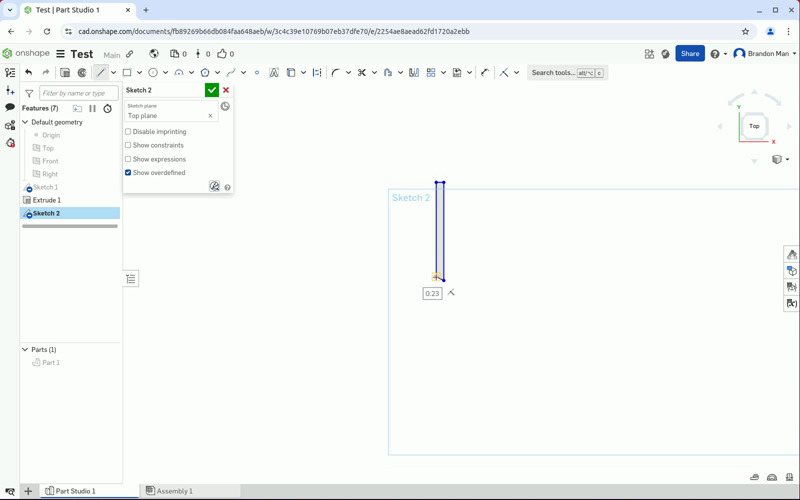
scroll(-6)
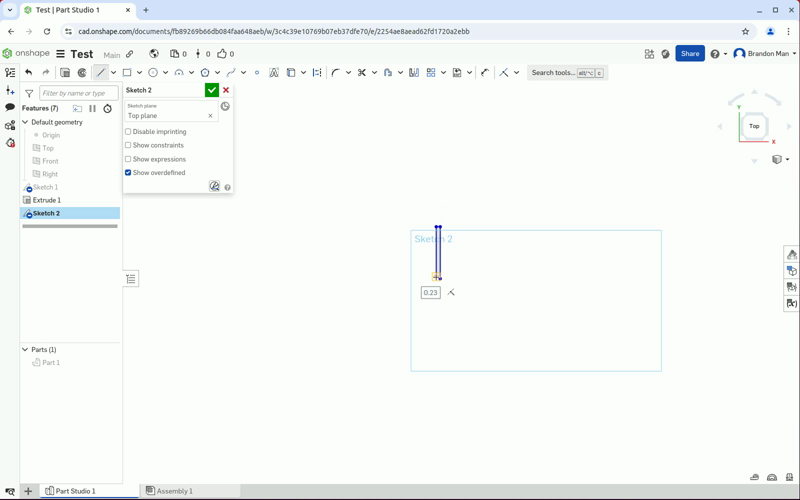
scroll(-6)
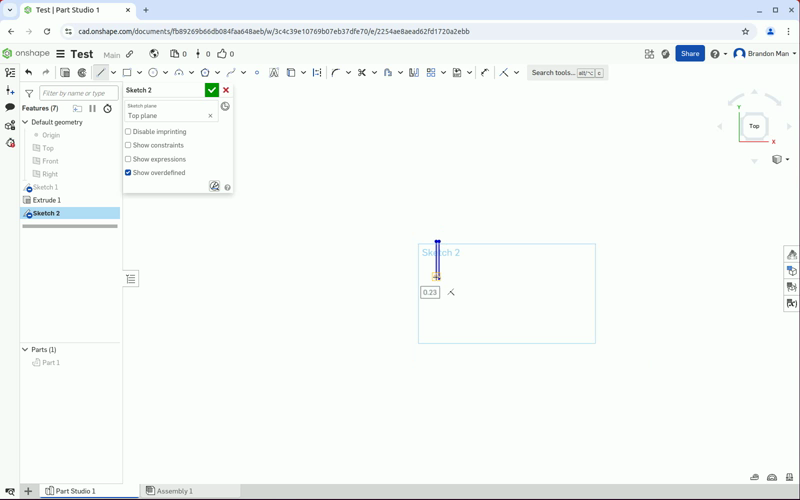
scroll(-6)
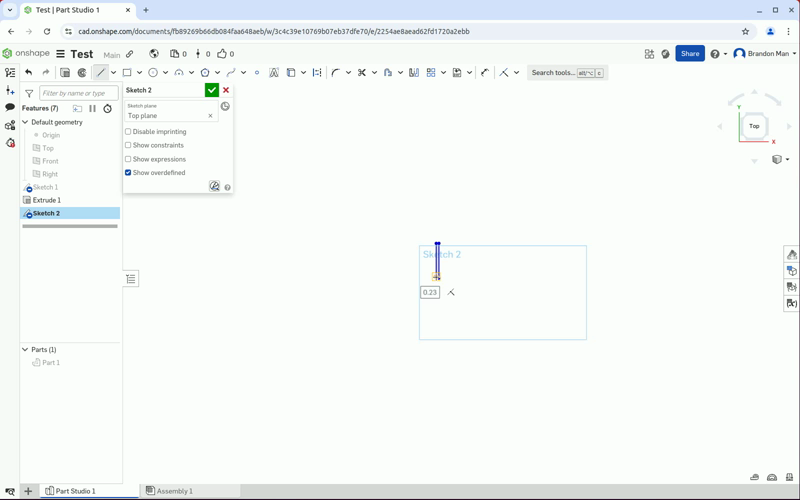
scroll(-6)
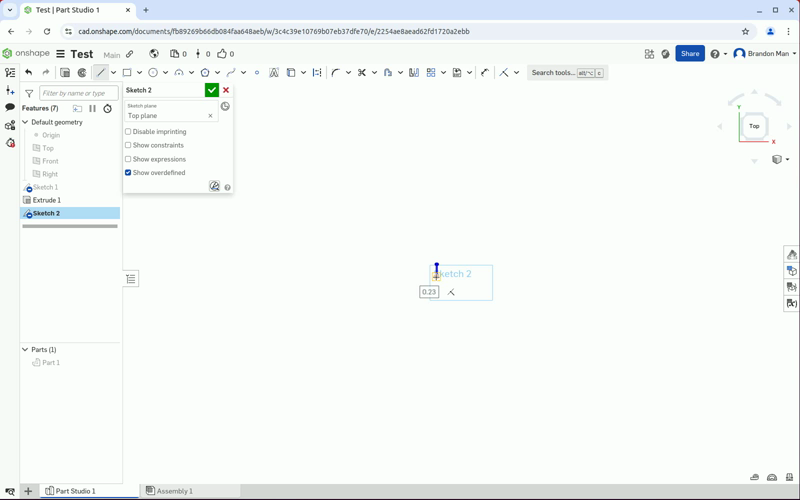
key(esc)
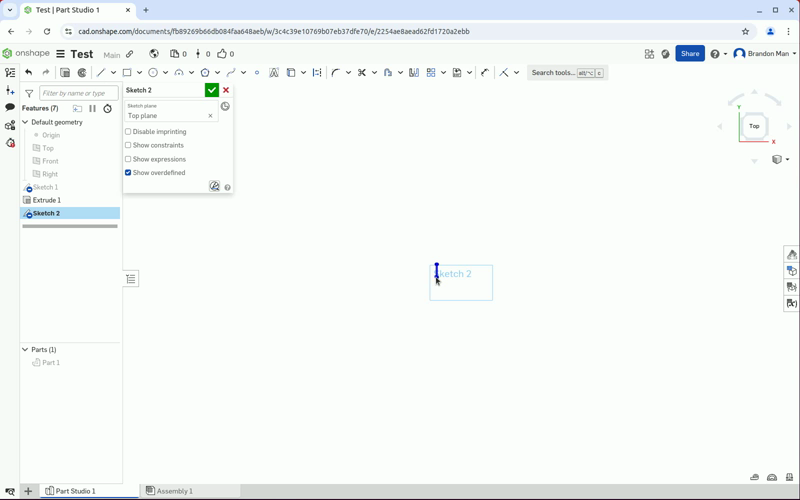
mouse_move(437, 269)
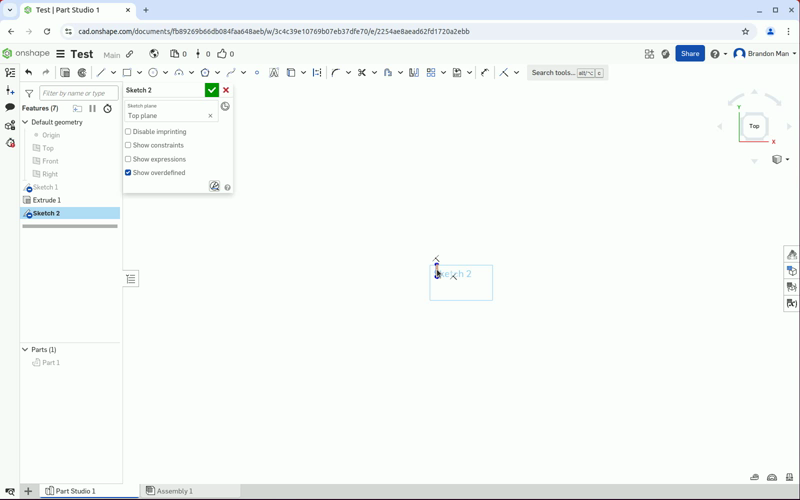
scroll(6)
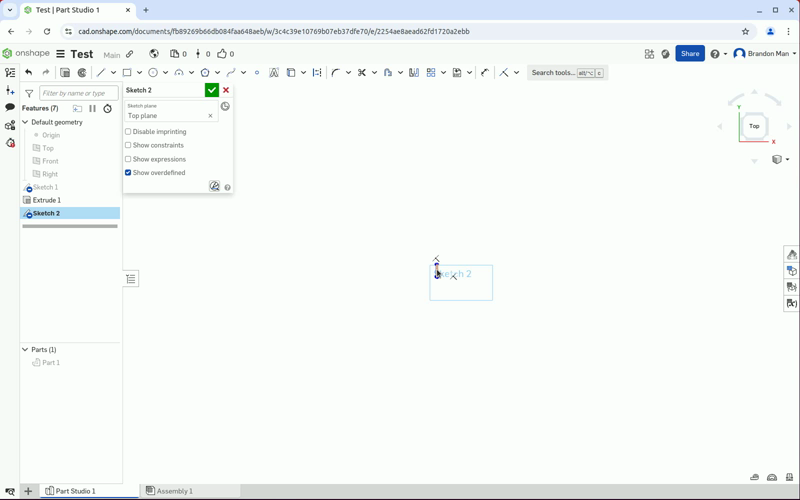
scroll(6)
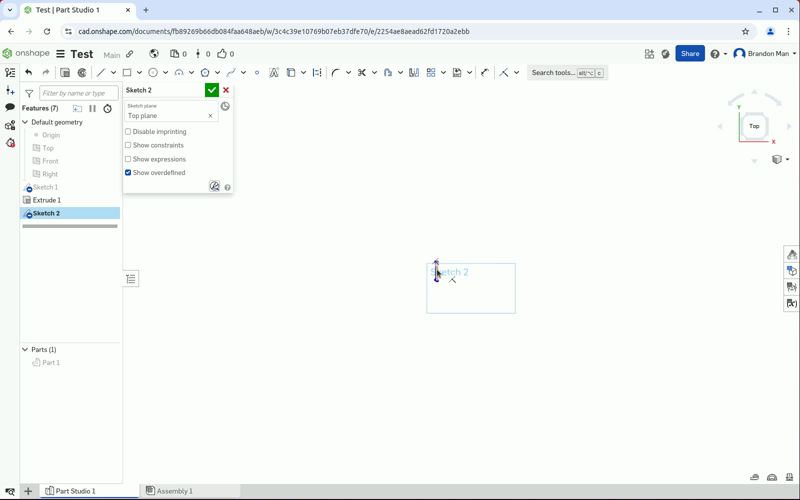
scroll(6)
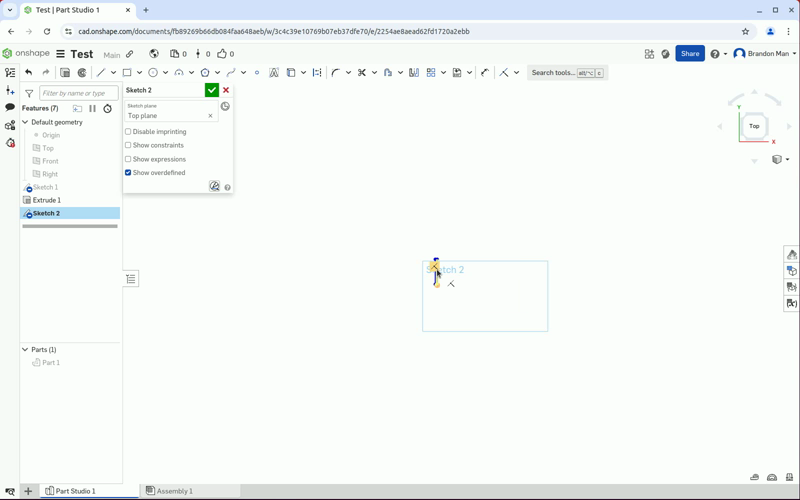
scroll(6)
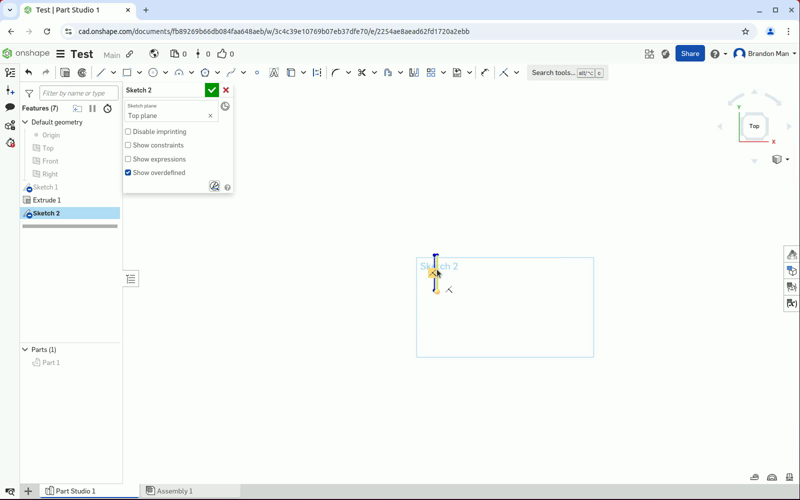
scroll(6)
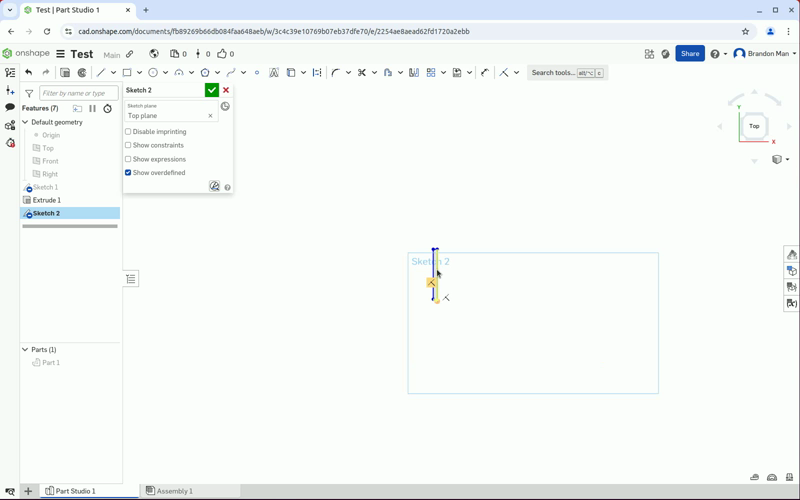
scroll(6)
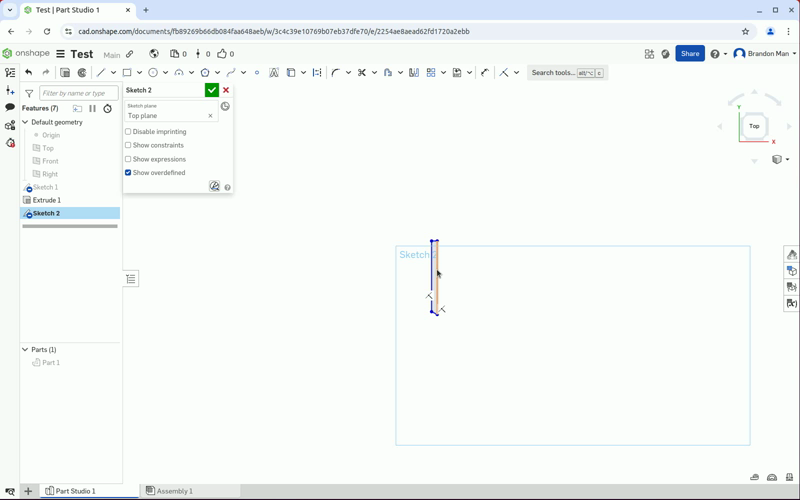
scroll(6)
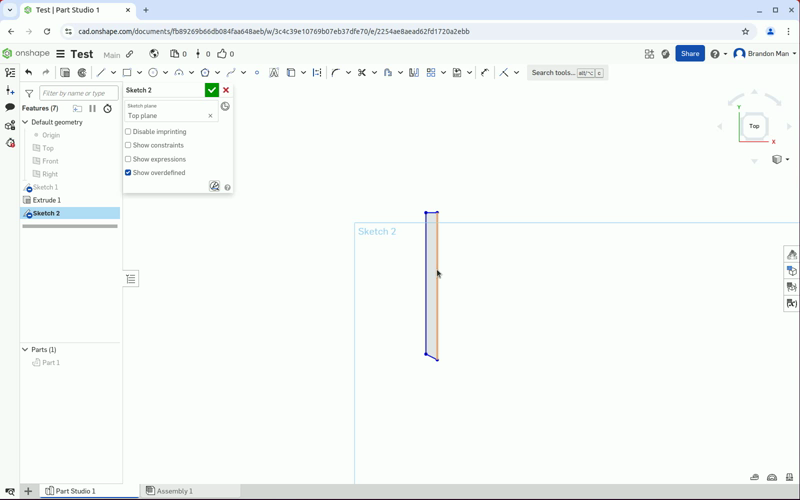
click(437, 269)
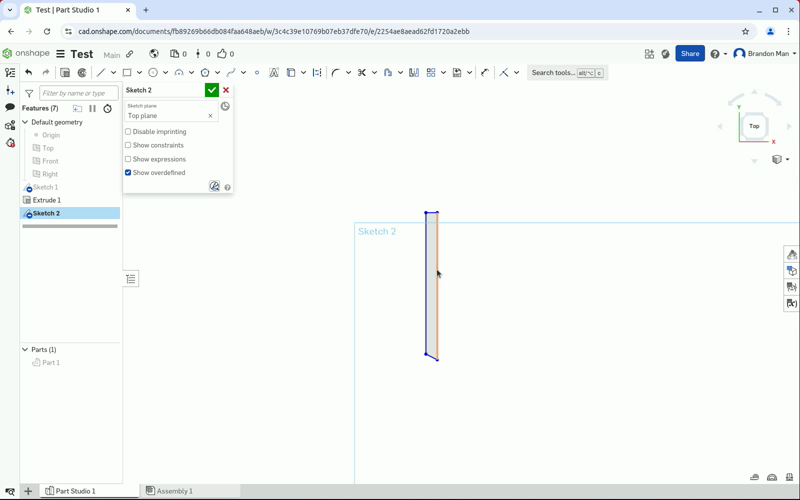
scroll(-6)
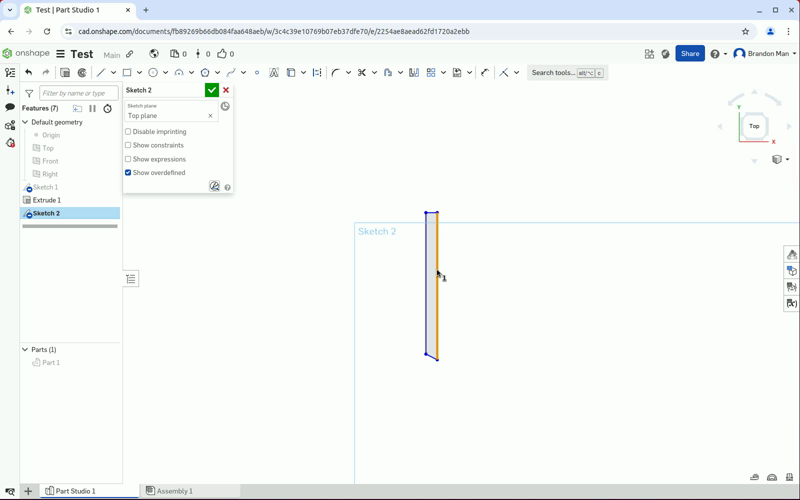
scroll(-6)
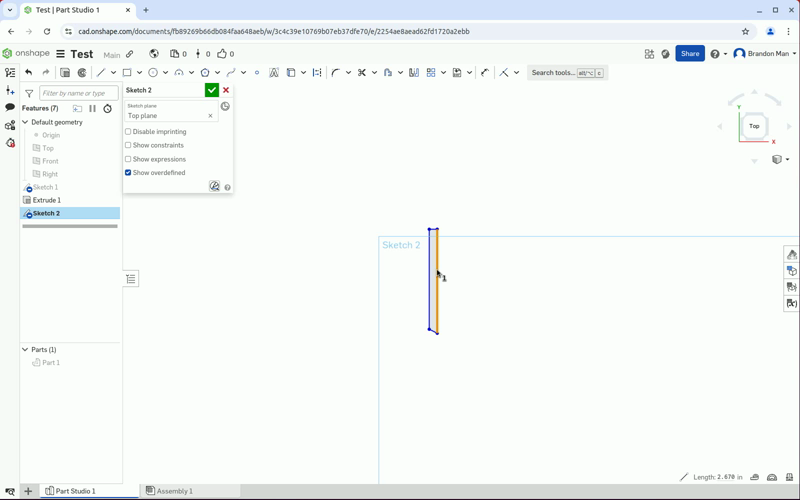
scroll(-6)
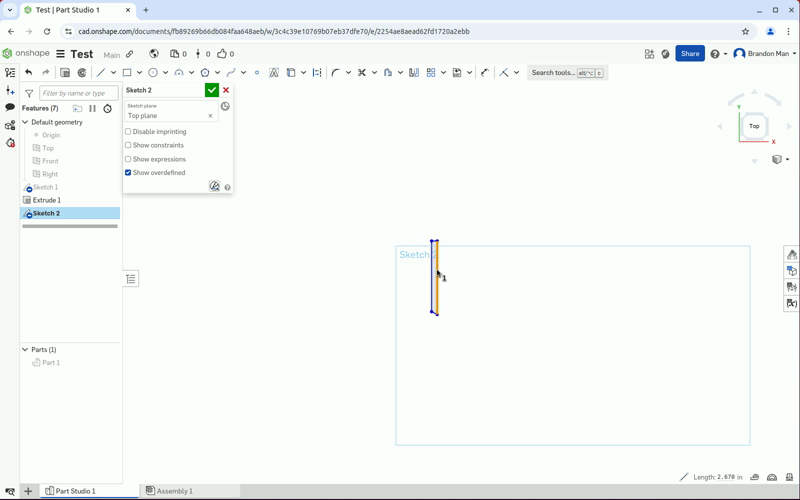
scroll(-6)
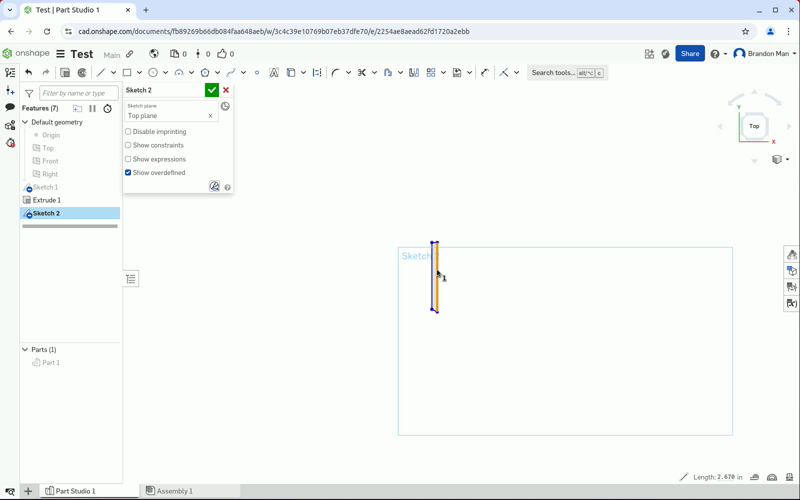
scroll(-6)
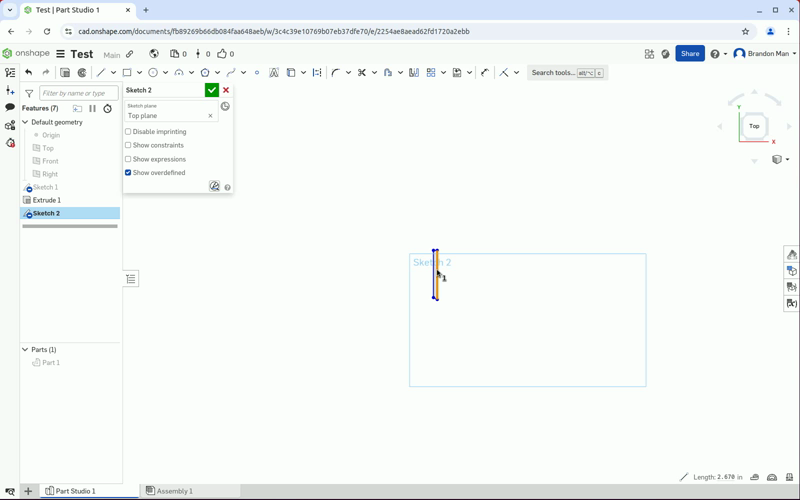
scroll(-6)
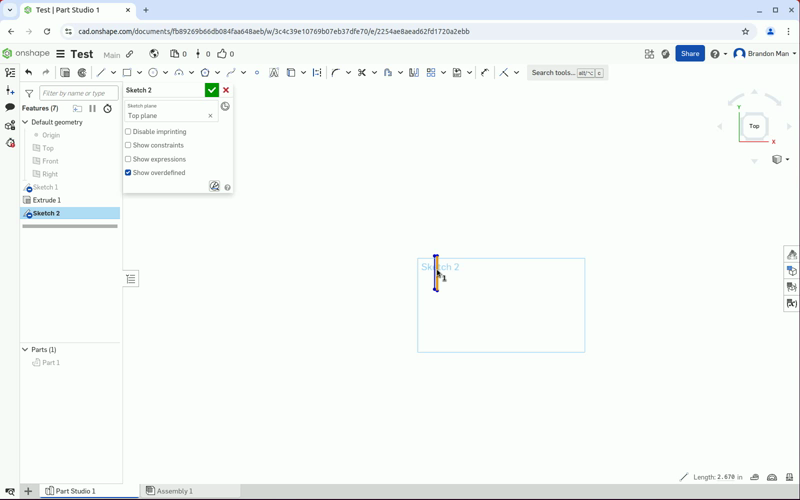
scroll(-6)
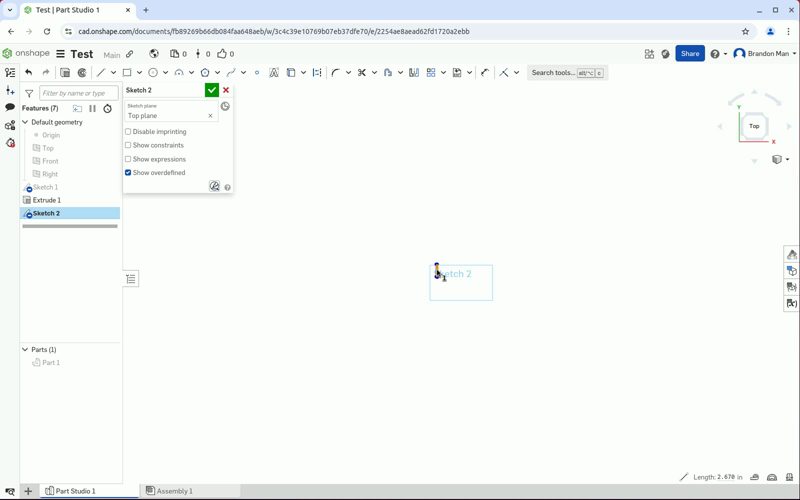
mouse_move(73, 352)
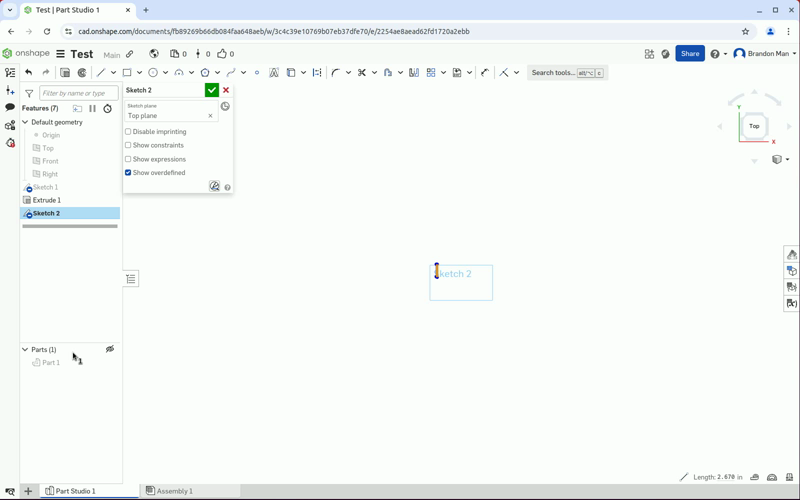
key(shift+y)
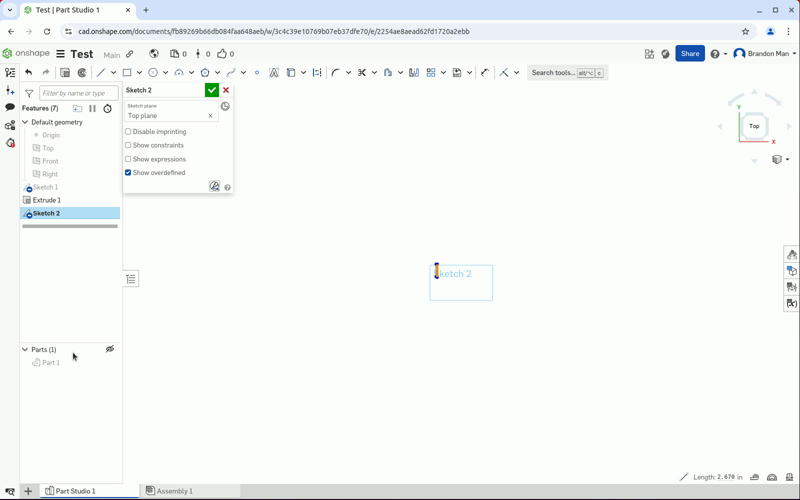
key(shift+e)
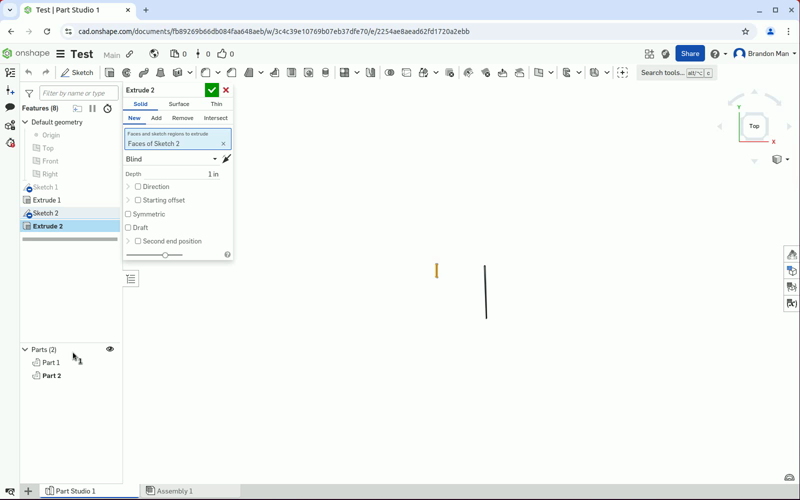
mouse_move(143, 106)
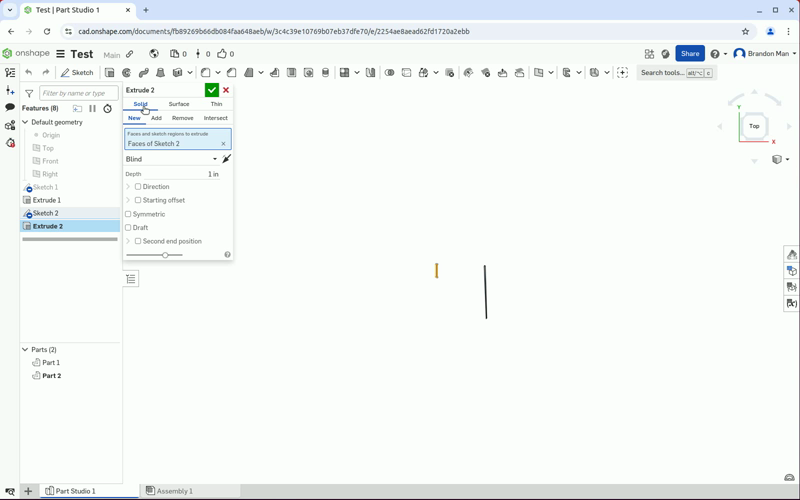
click(143, 106)
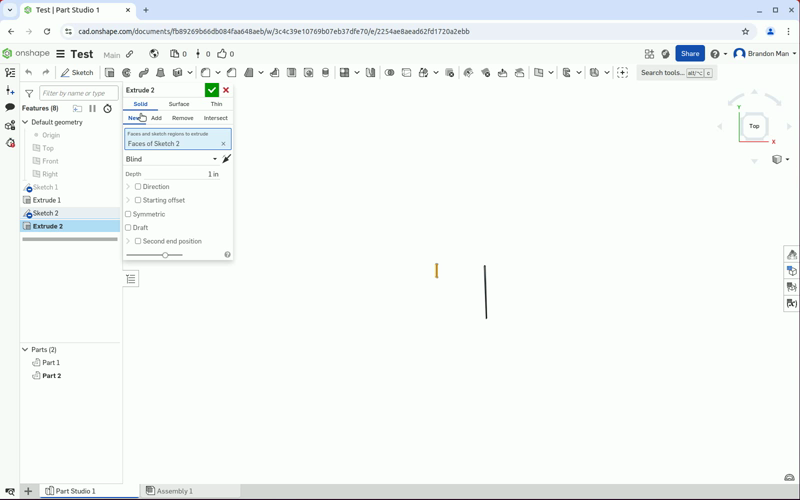
mouse_move(137, 120)
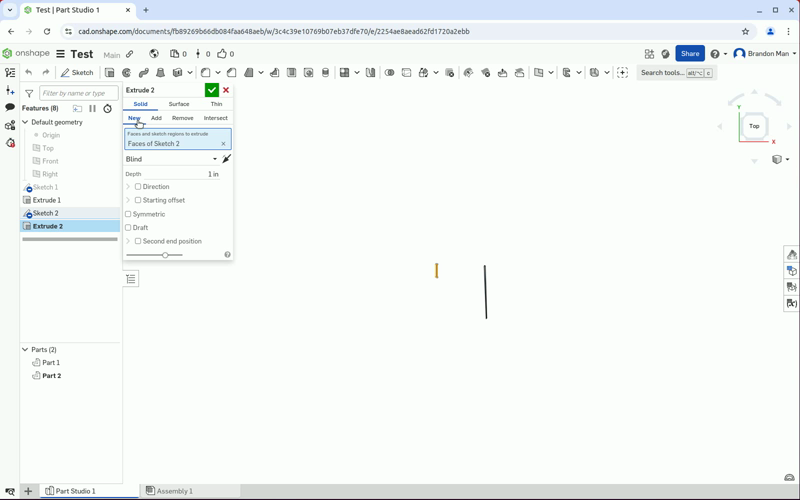
click(137, 120)
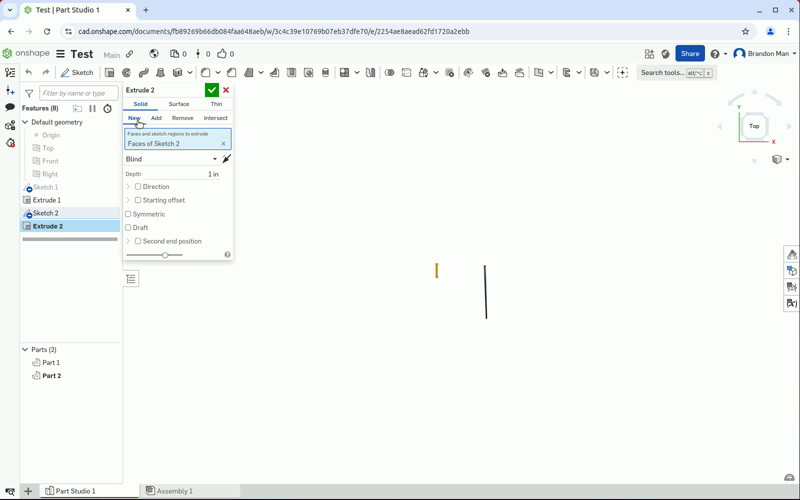
key(tab, 4)
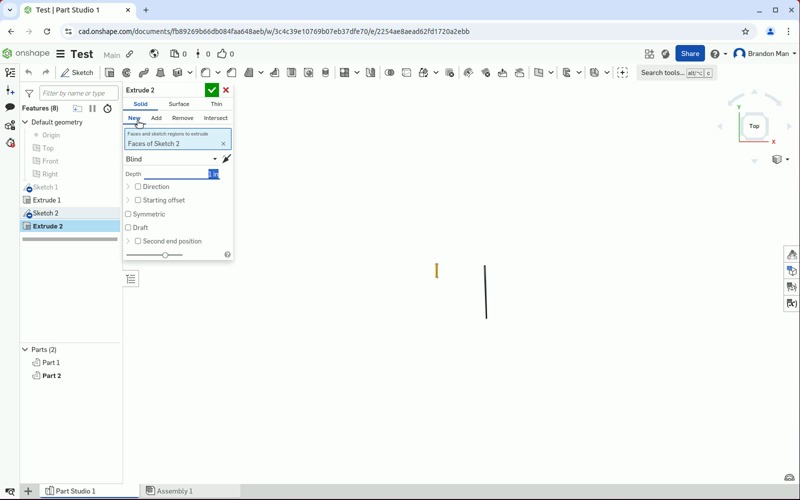
text(22.868)
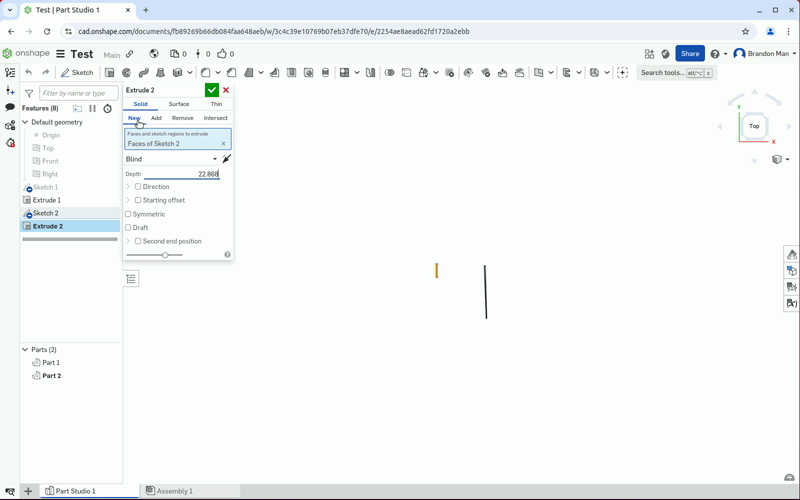
key(enter)
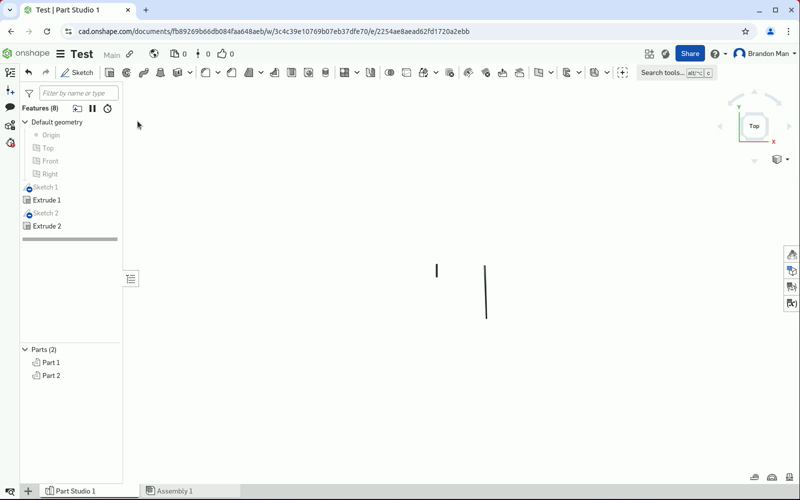
key(shift+h)
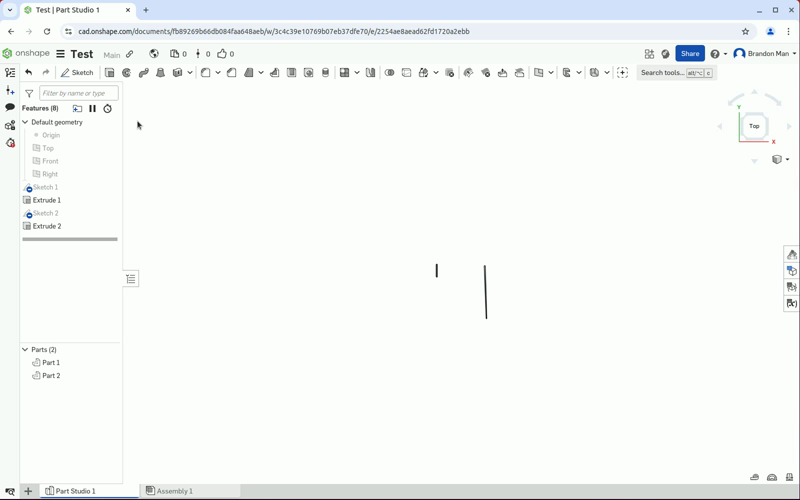
key(shift+h)
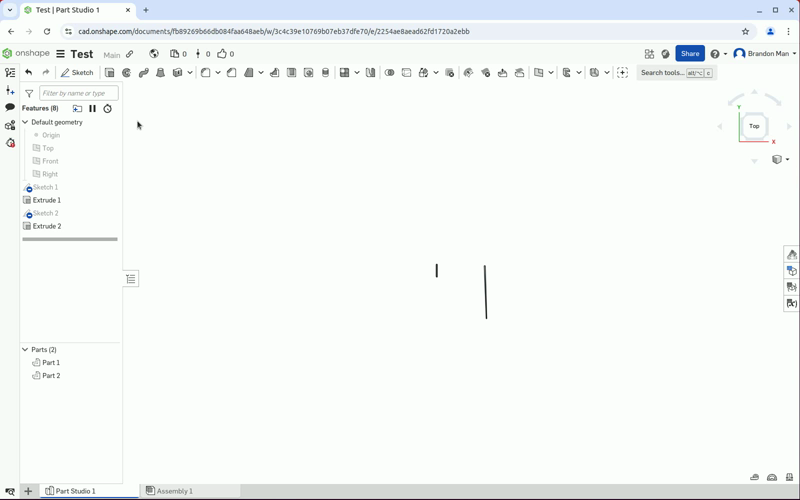
mouse_move(73, 189)
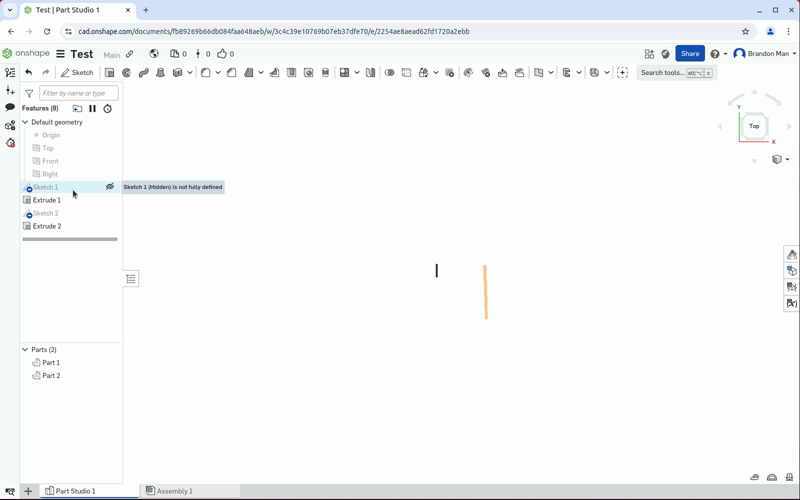
click(73, 189)
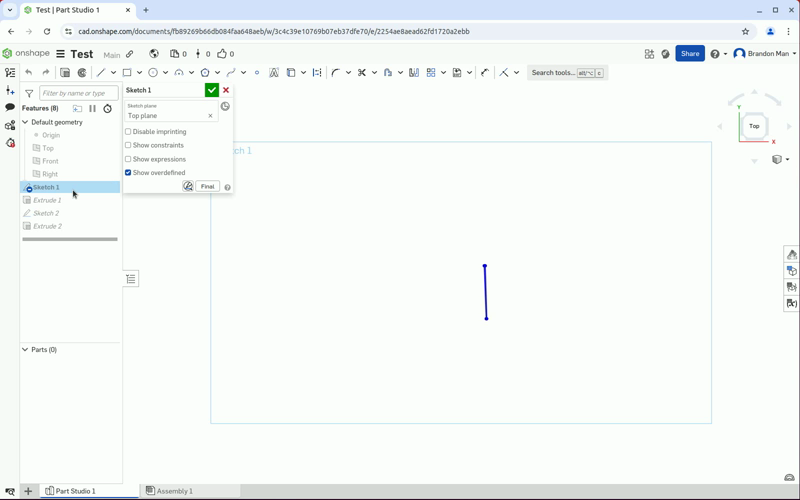
mouse_move(229, 92)
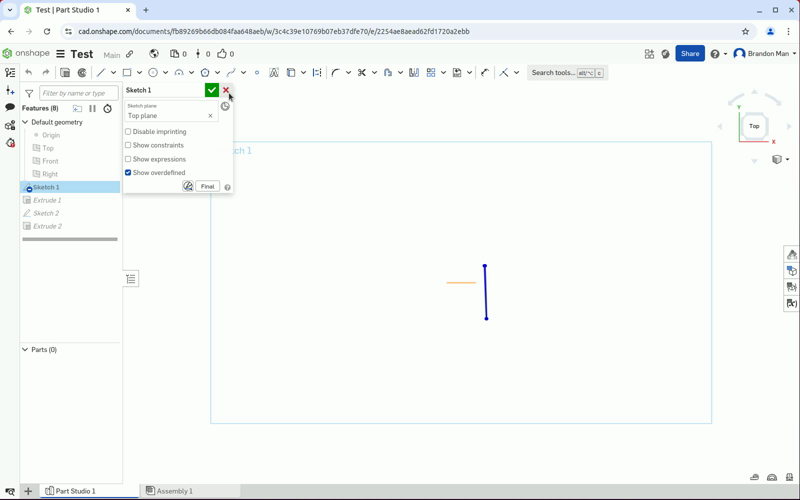
click(229, 92)
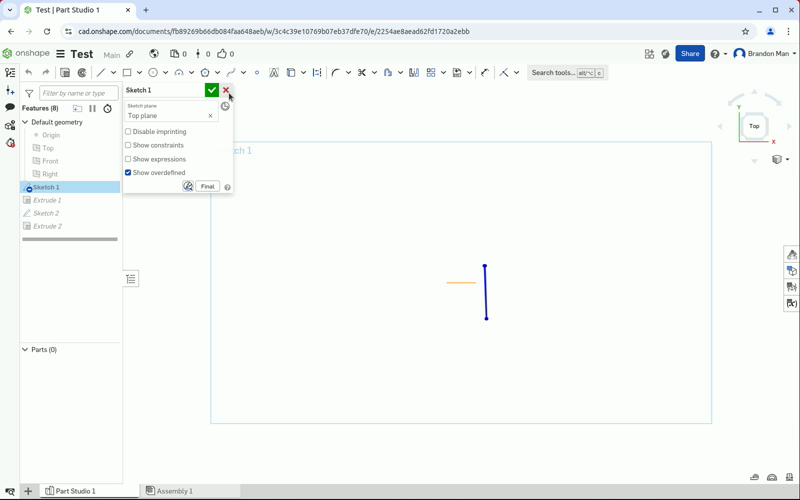
key(shift+s)
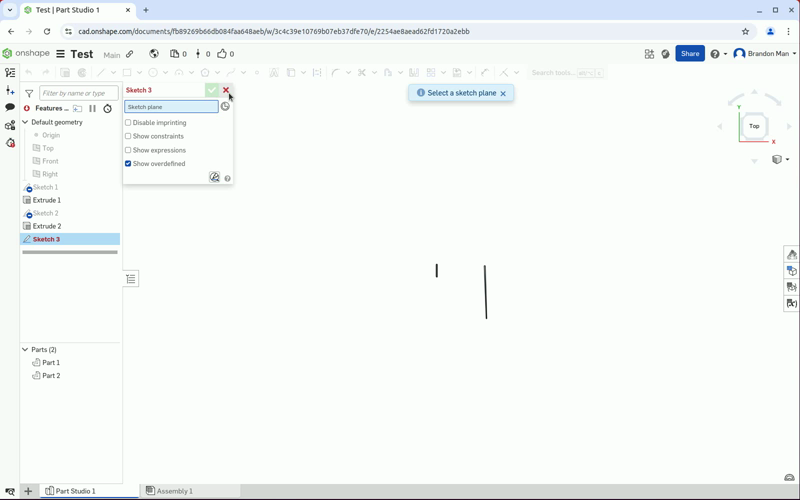
mouse_move(73, 150)
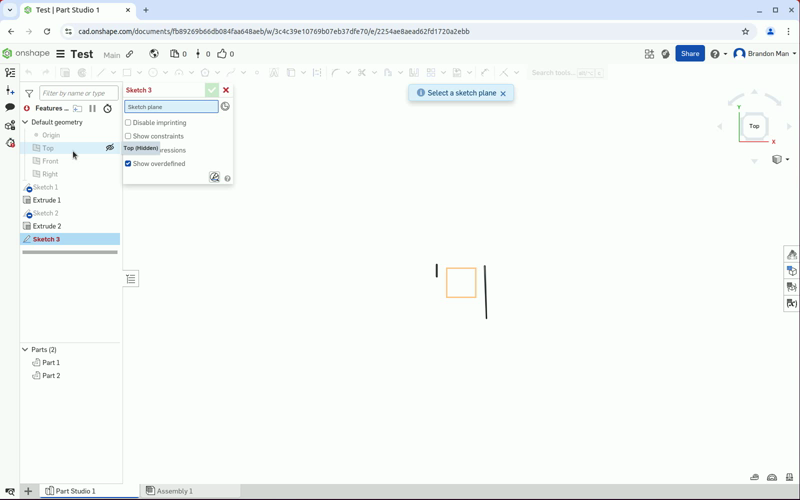
click(73, 150)
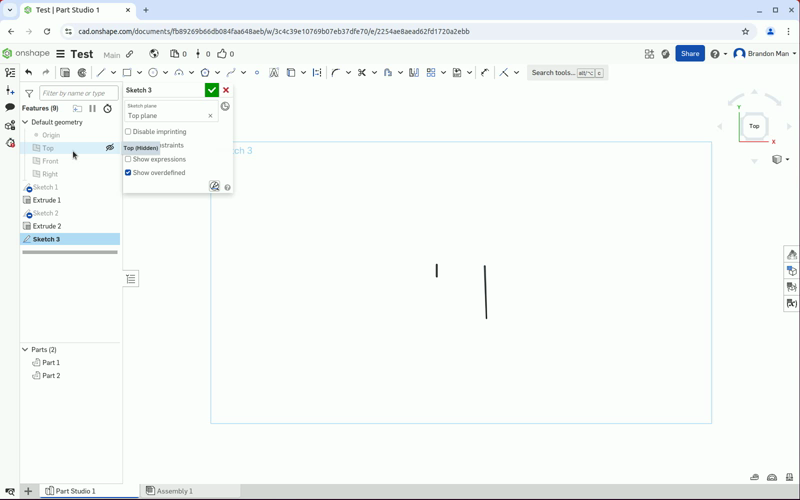
mouse_move(73, 352)
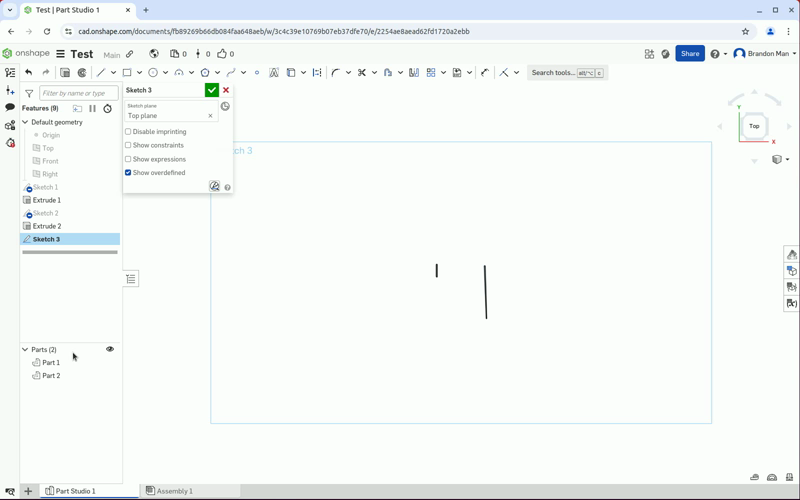
key(y)
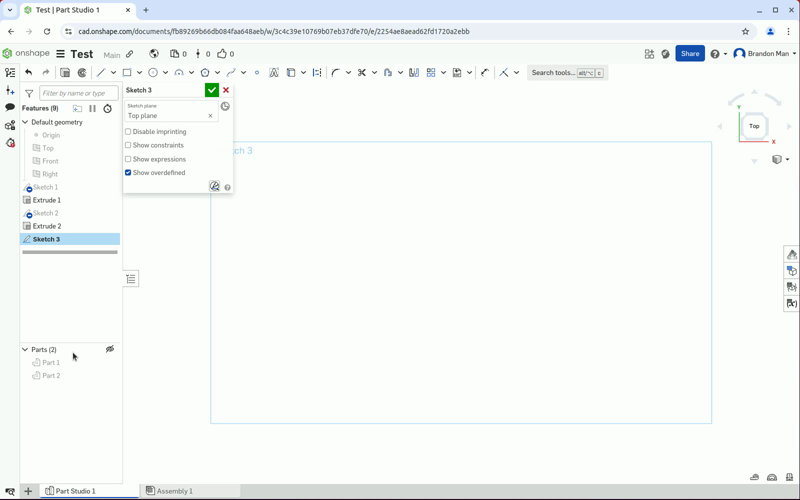
key(a)
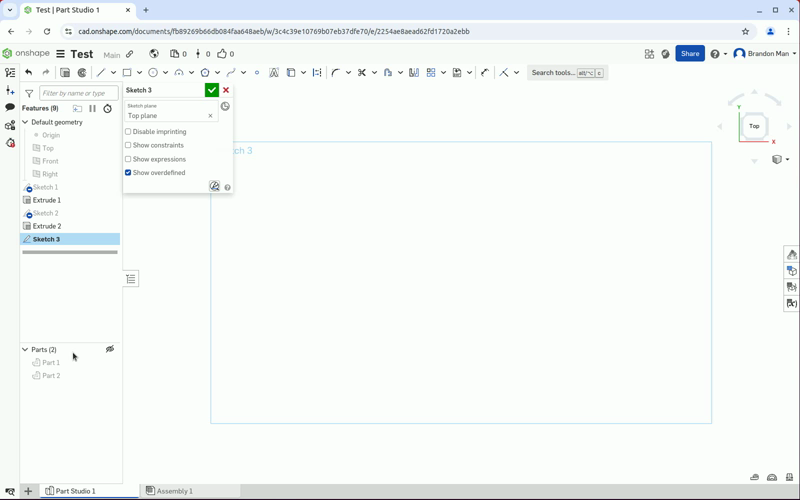
key_down(shift)
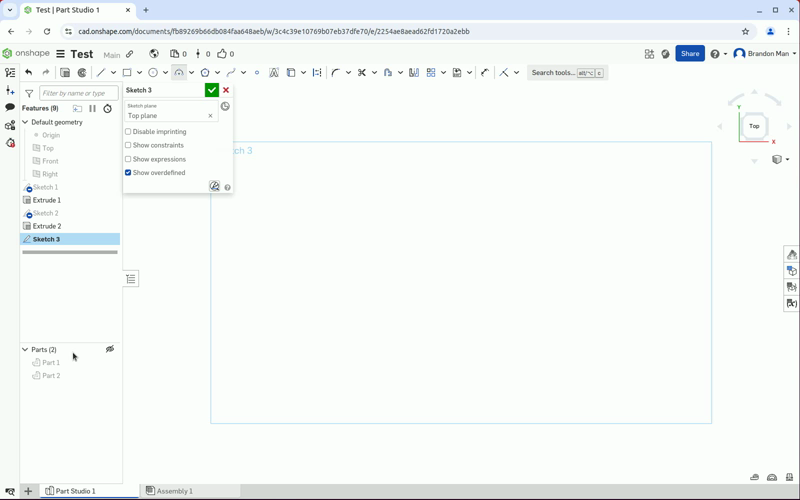
mouse_move(436, 278)
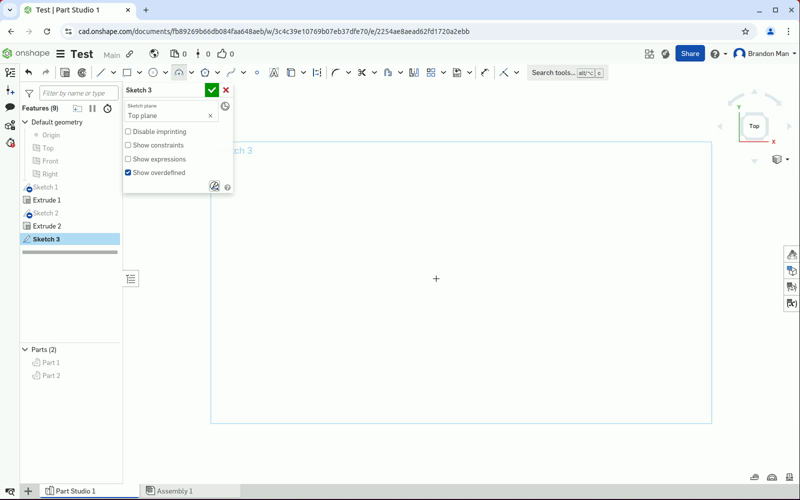
click(436, 278)
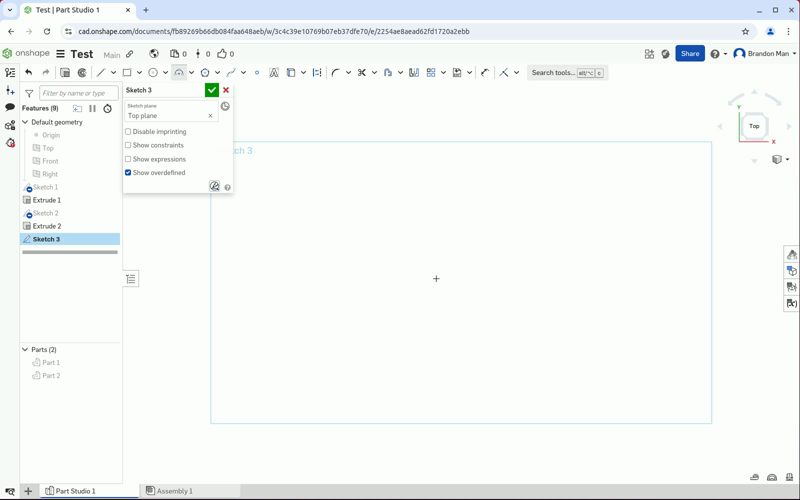
key_up(shift)
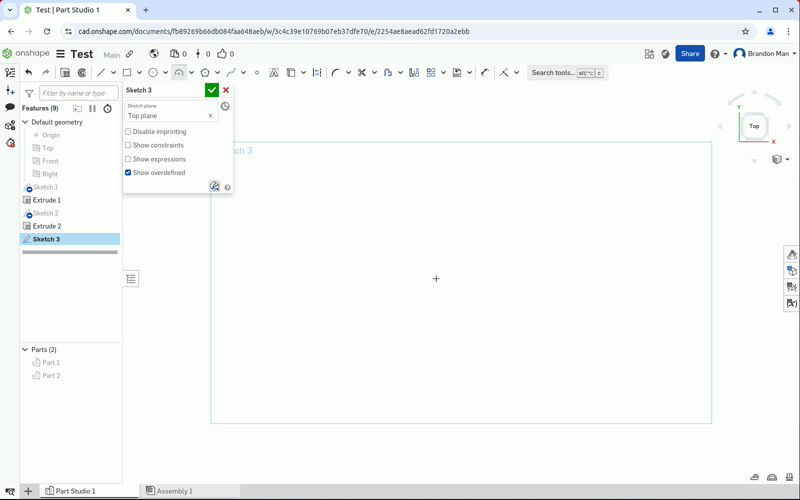
key_down(shift)
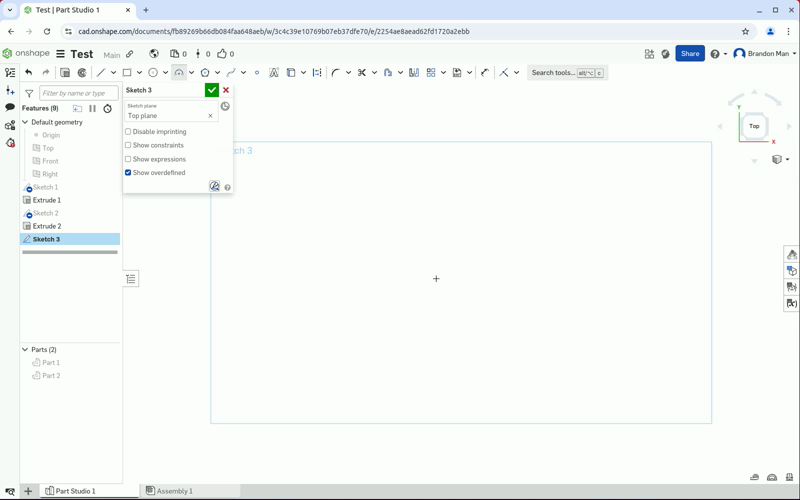
mouse_move(482, 318)
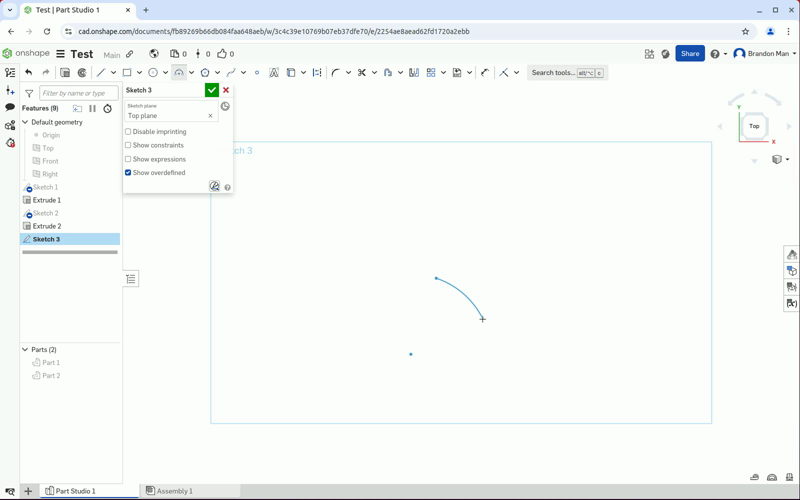
click(482, 318)
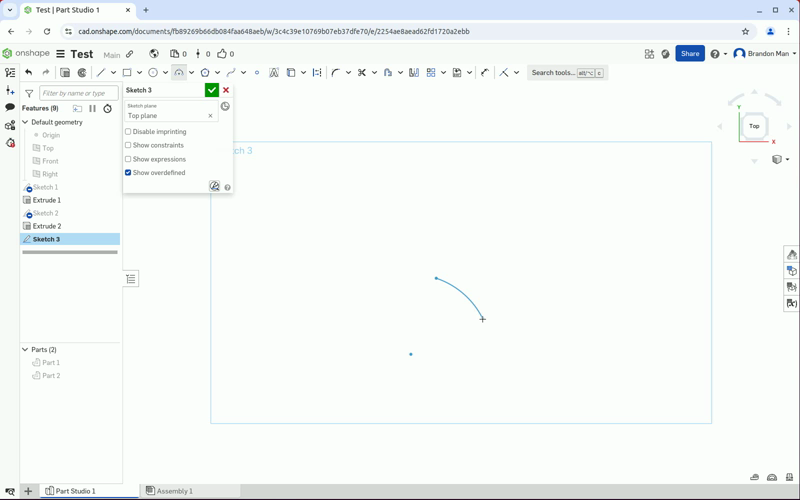
mouse_move(466, 290)
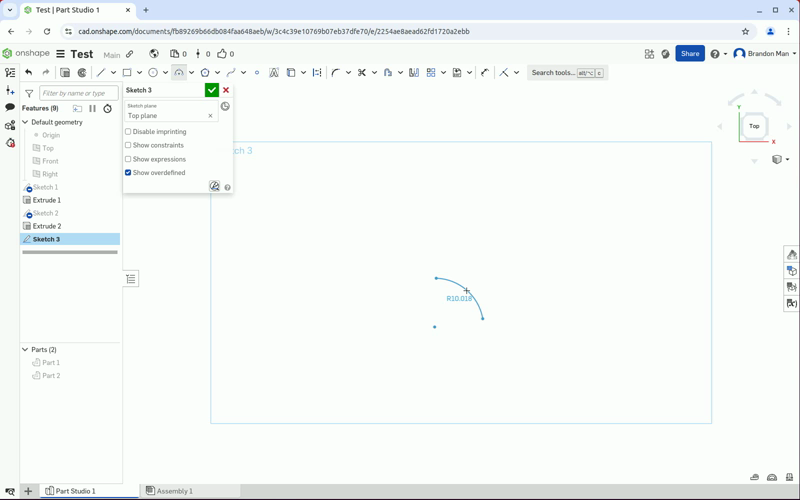
click(466, 290)
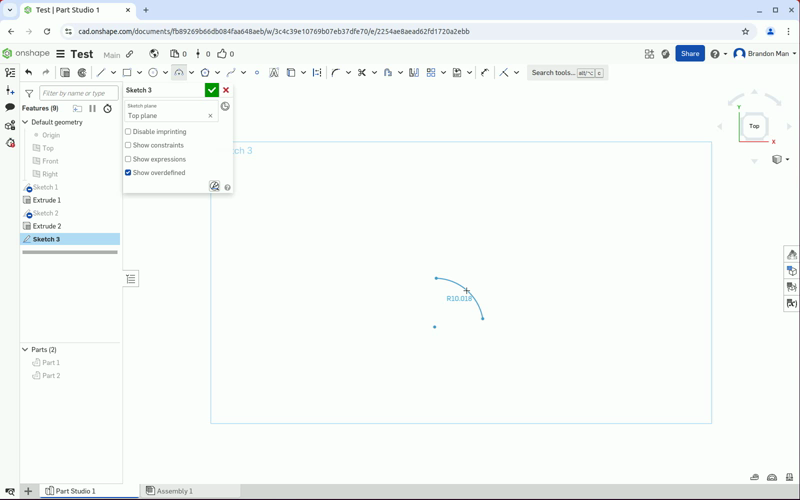
key_up(shift)
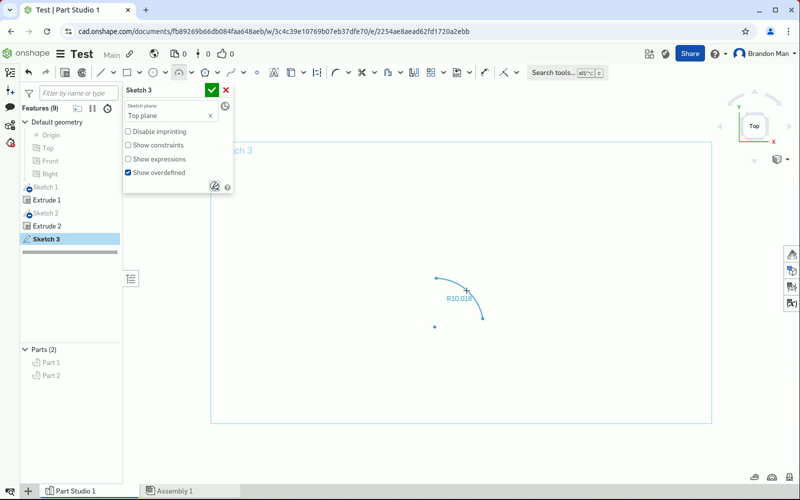
key(esc)
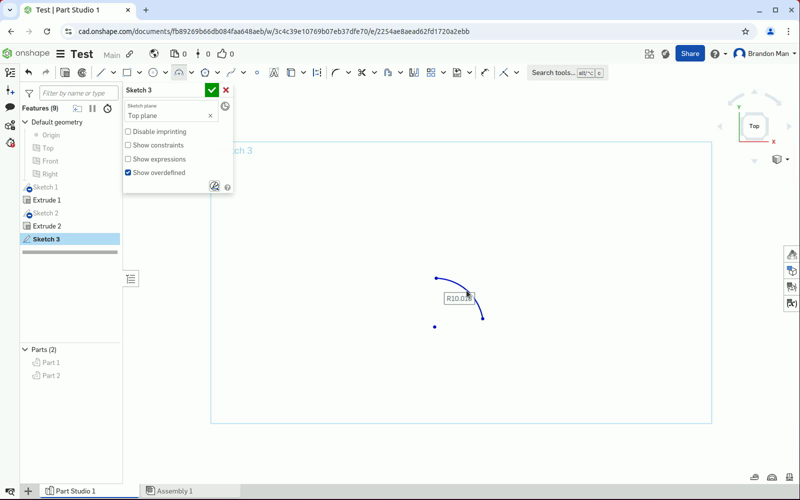
key(l)
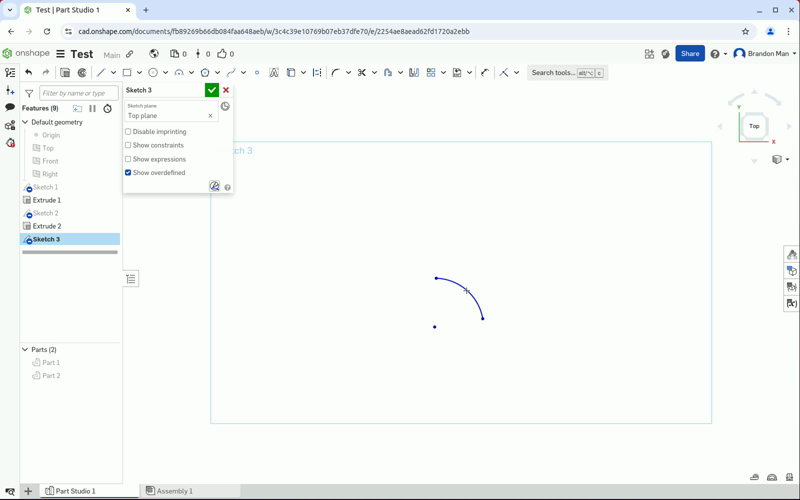
mouse_move(482, 318)
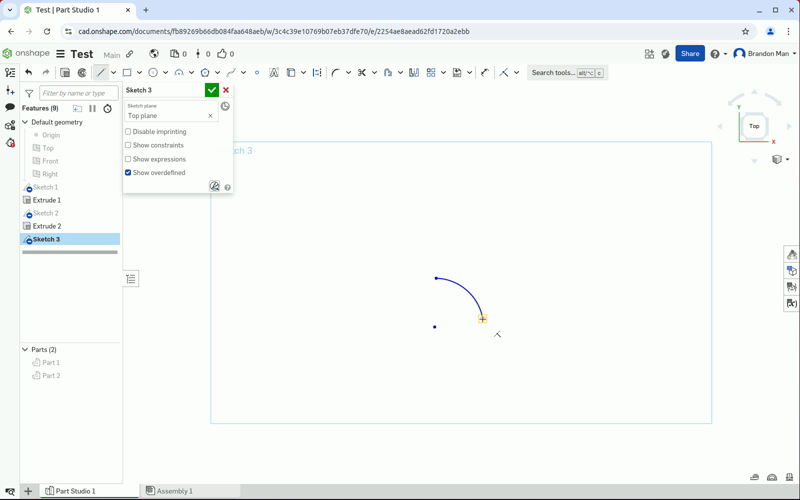
click(482, 318)
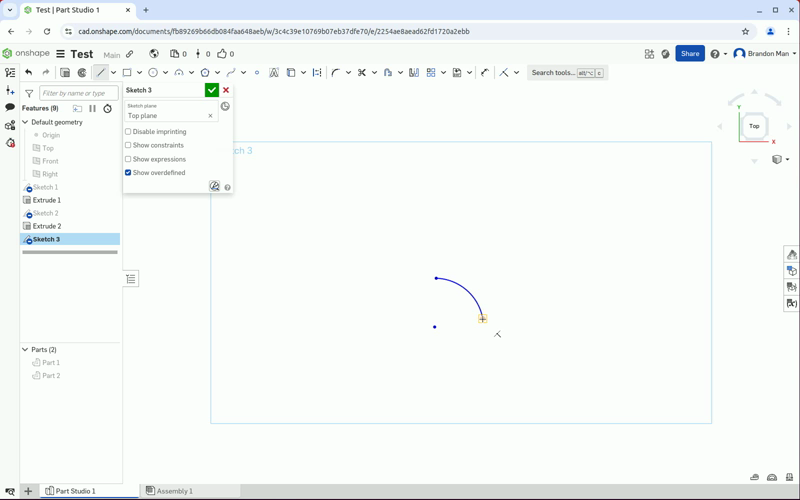
key_down(shift)
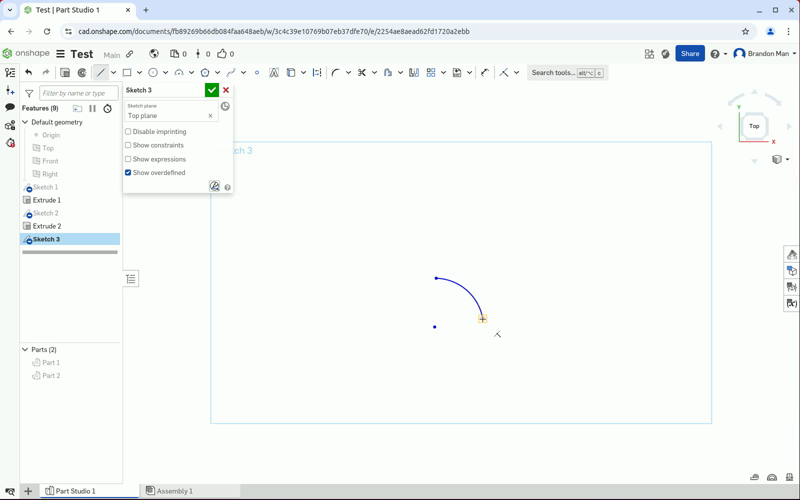
mouse_move(512, 318)
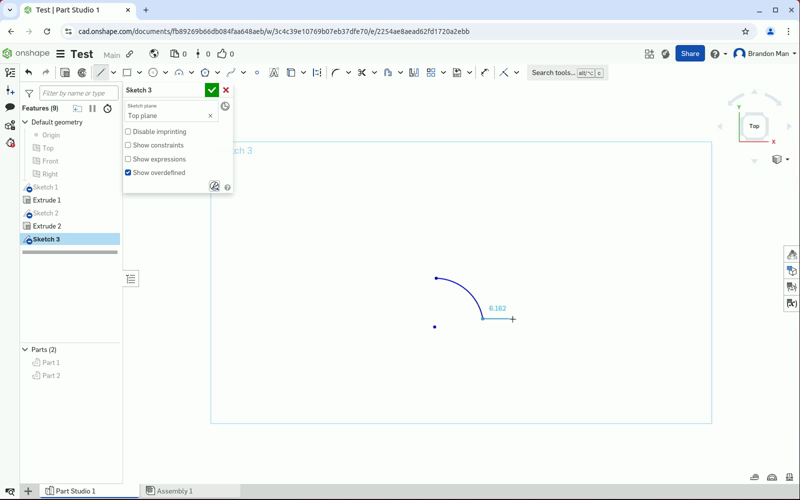
mouse_move(483, 318)
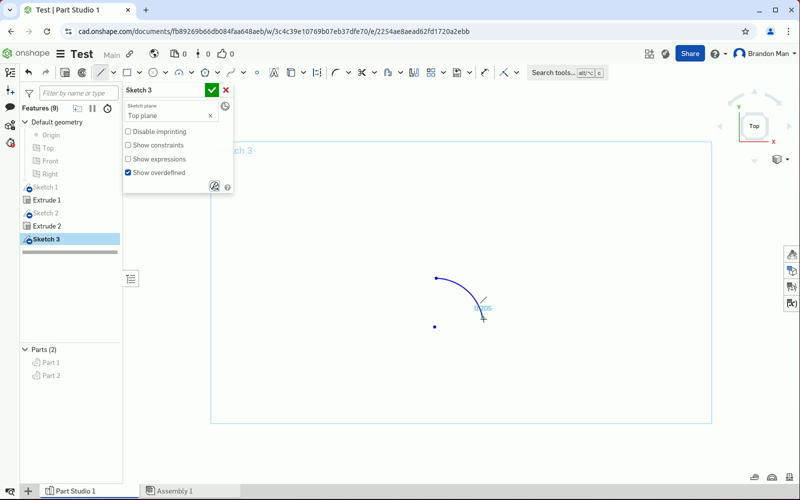
scroll(6)
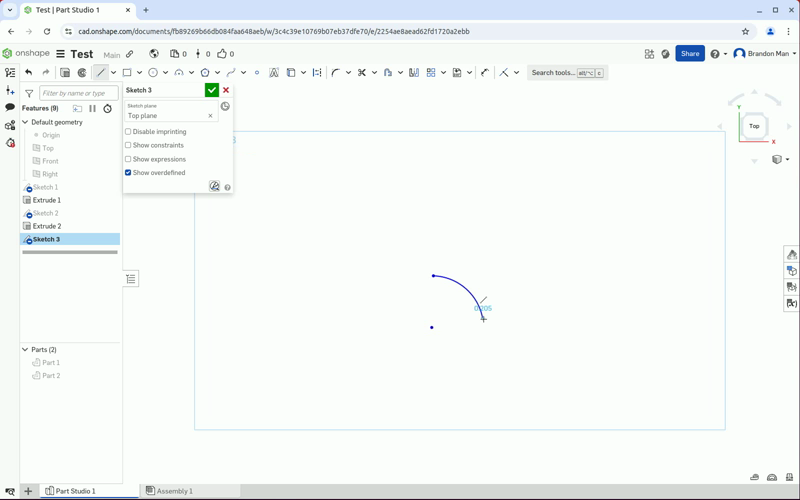
scroll(6)
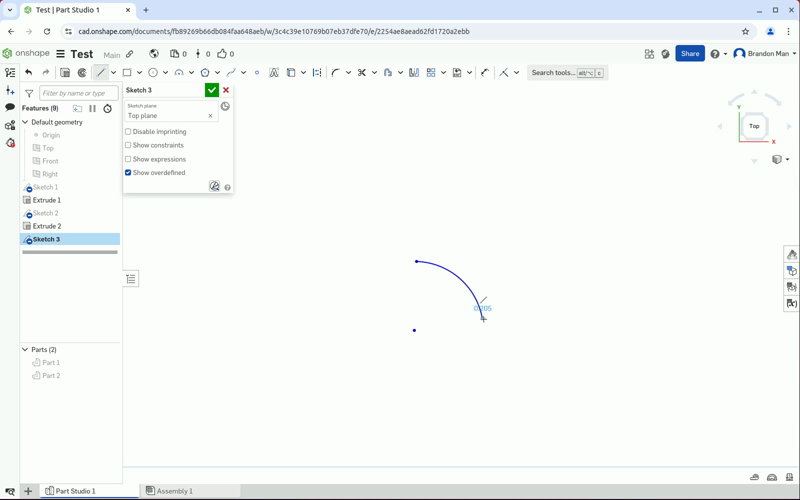
scroll(6)
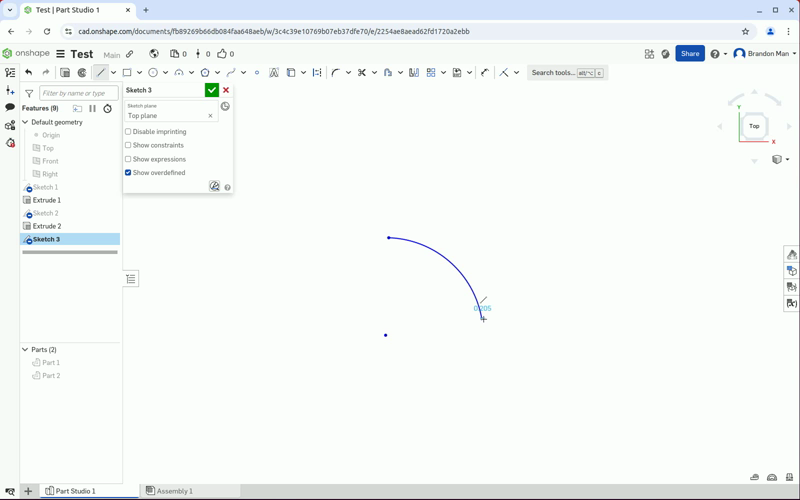
scroll(6)
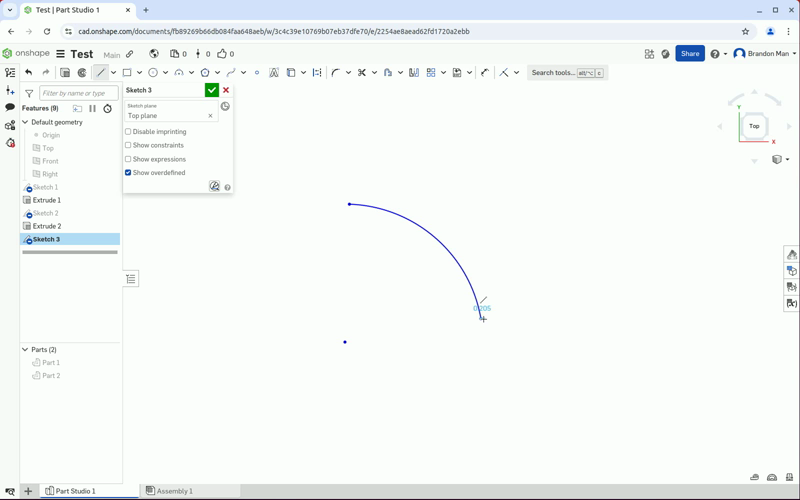
scroll(6)
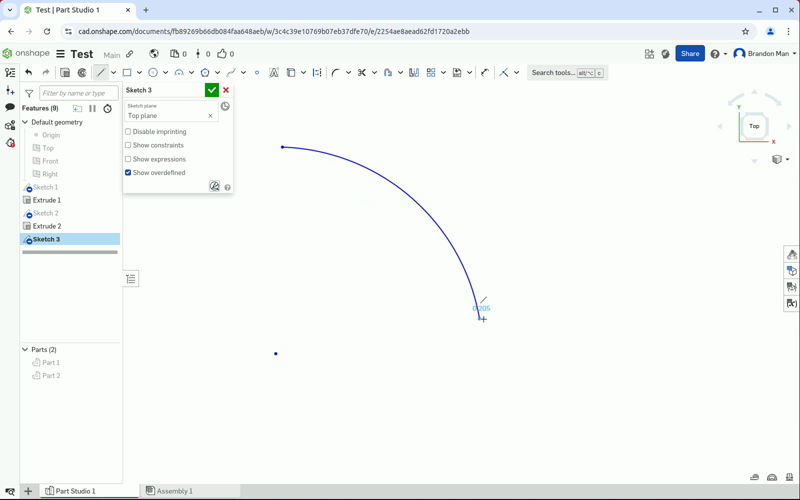
scroll(6)
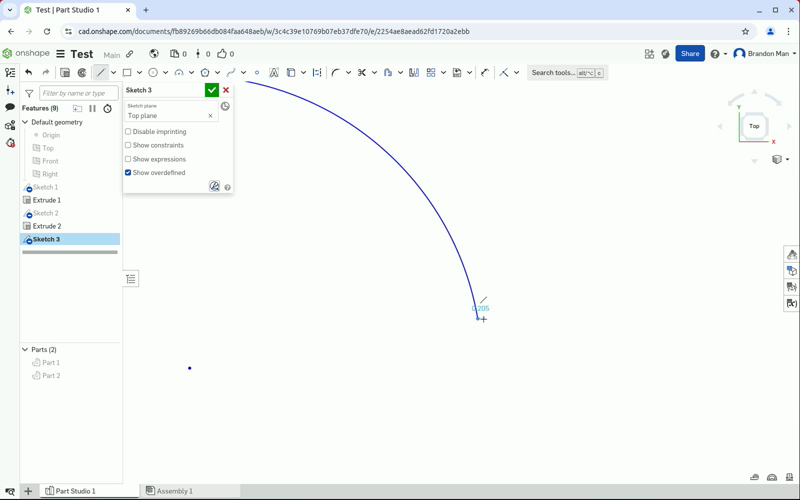
scroll(6)
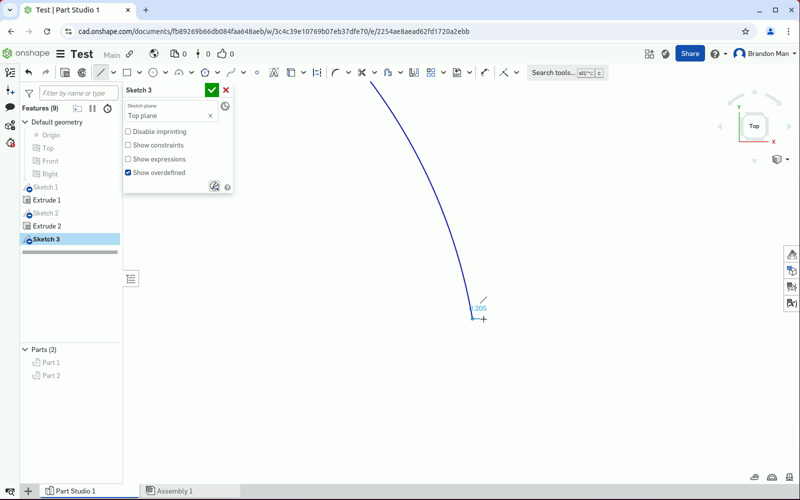
click(483, 318)
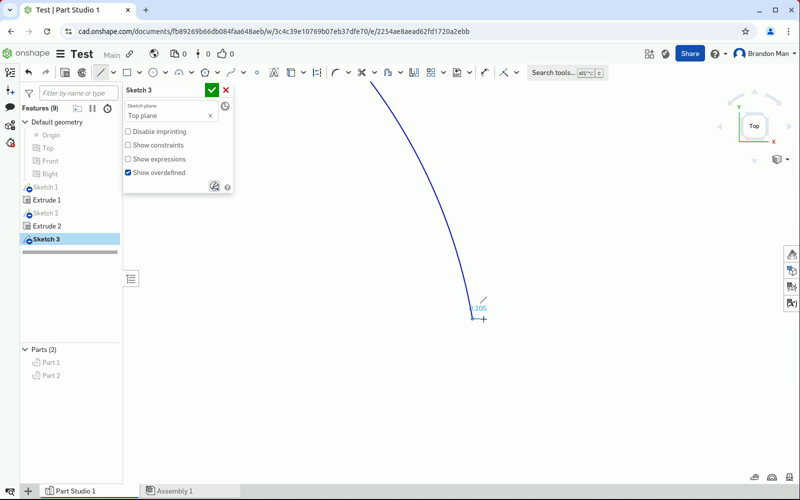
scroll(-6)
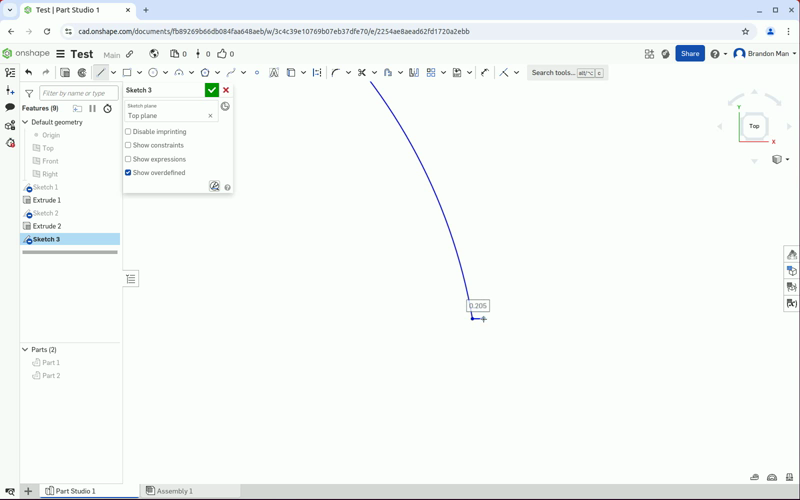
scroll(-6)
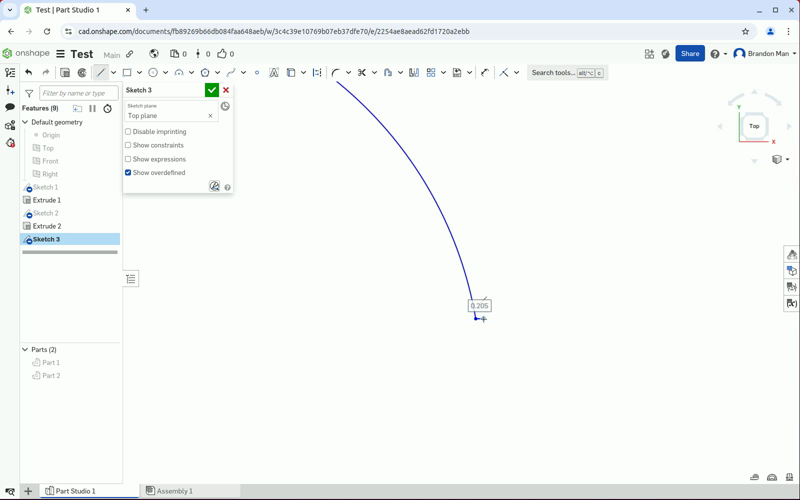
scroll(-6)
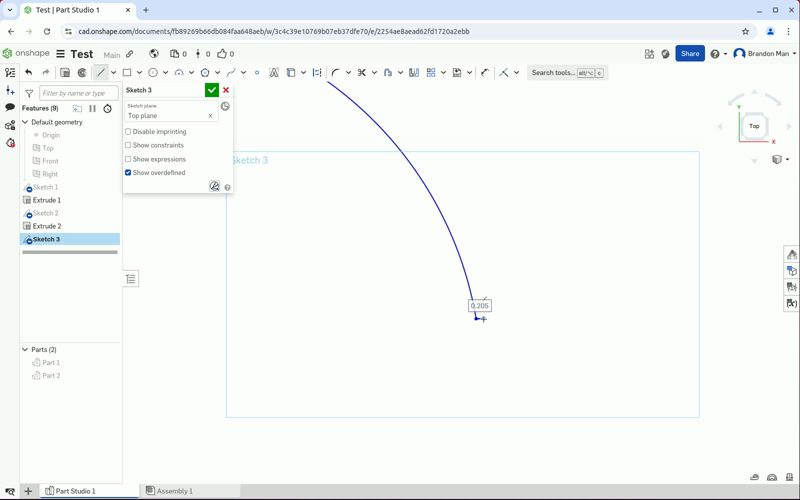
scroll(-6)
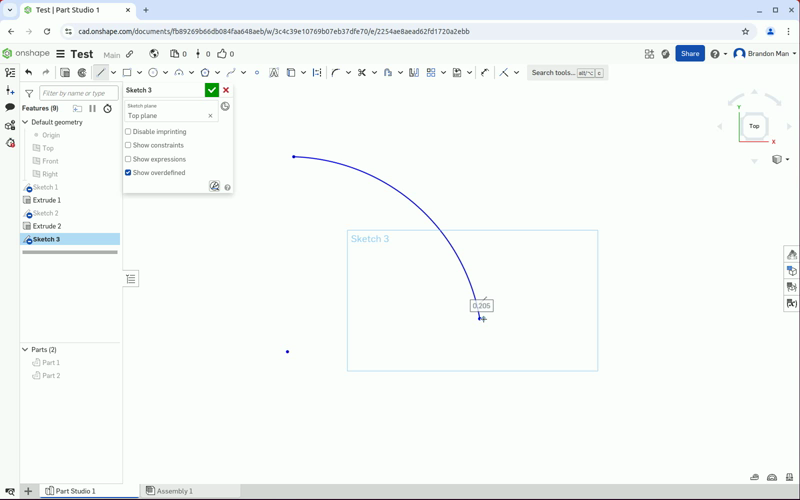
scroll(-6)
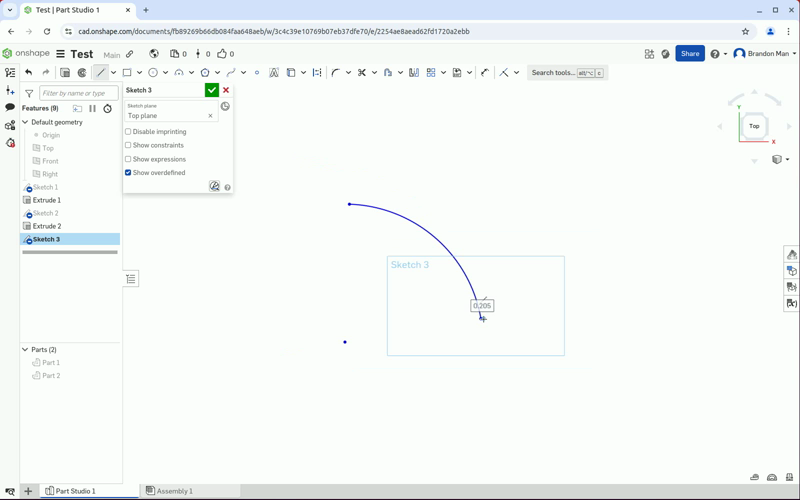
scroll(-6)
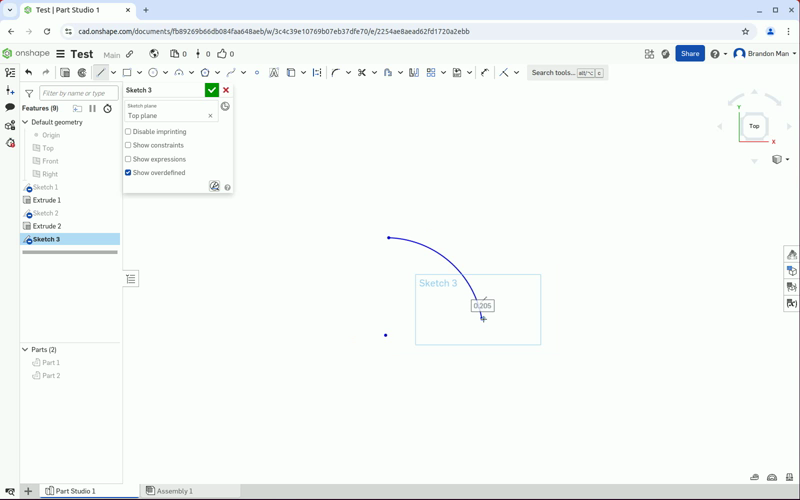
scroll(-6)
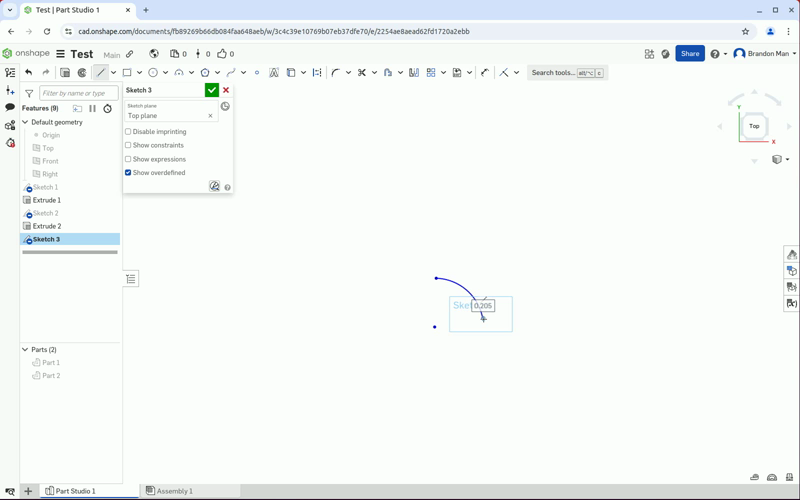
key_up(shift)
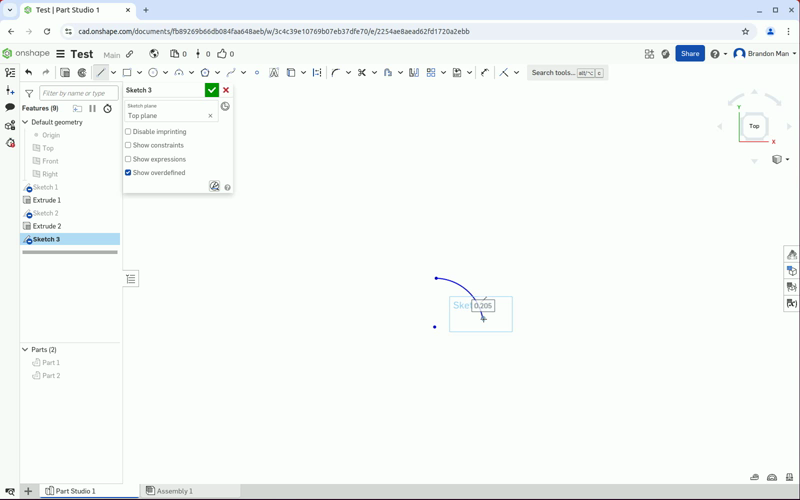
key(esc)
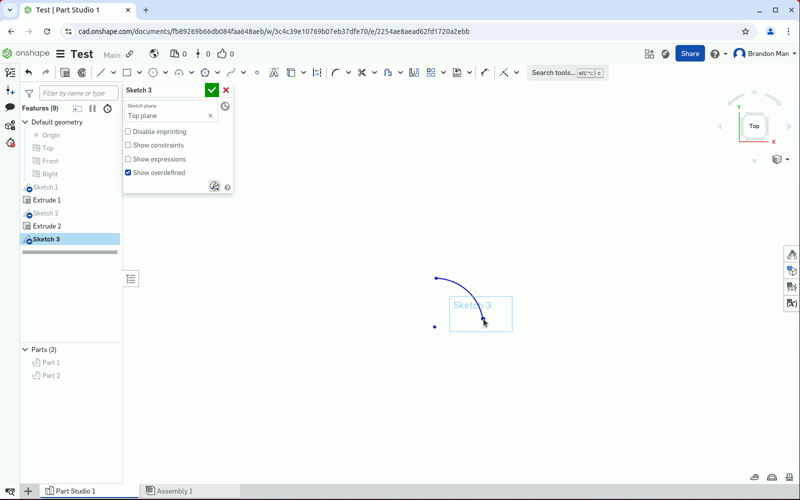
key(a)
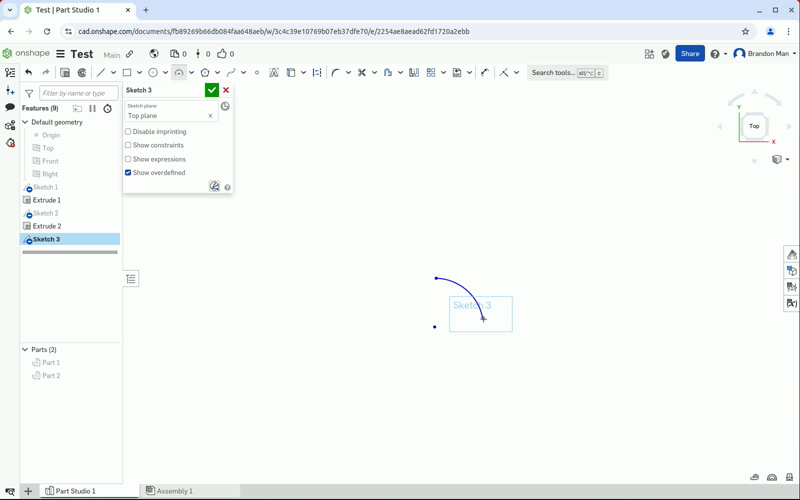
mouse_move(483, 318)
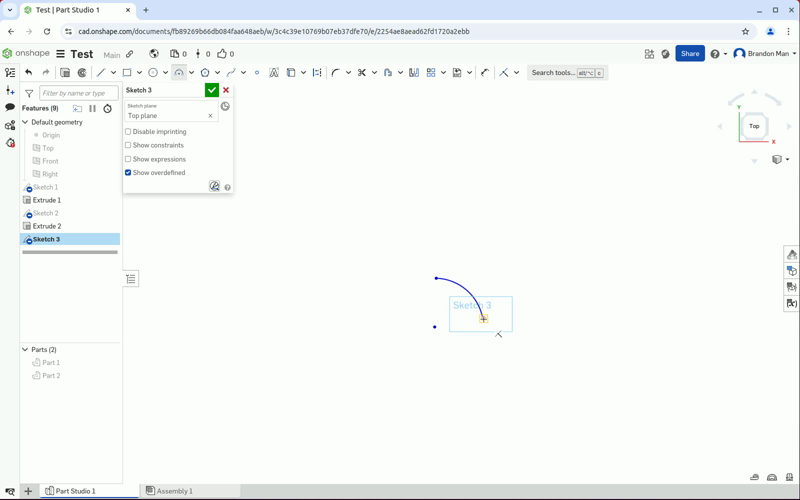
scroll(6)
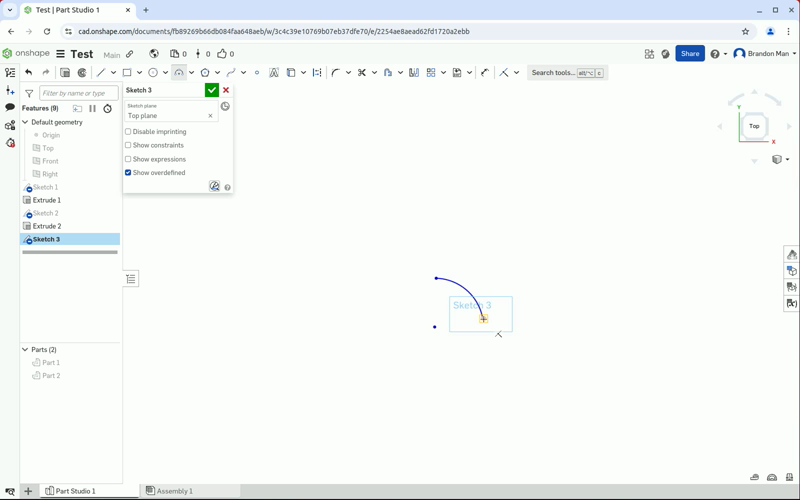
scroll(6)
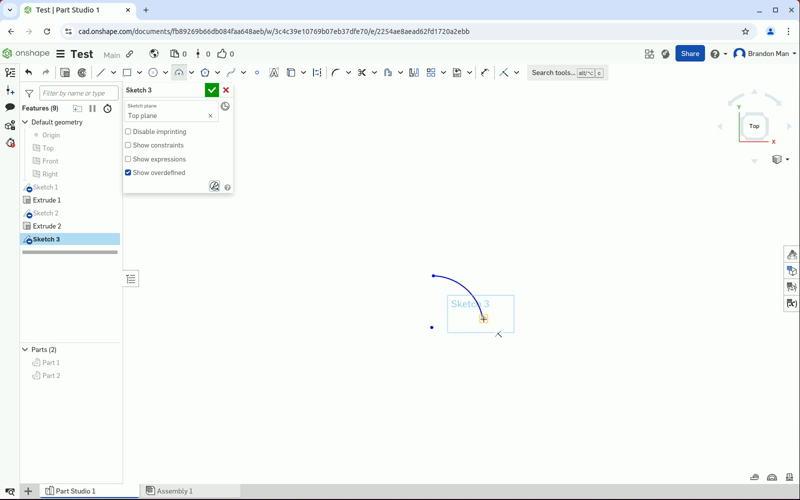
scroll(6)
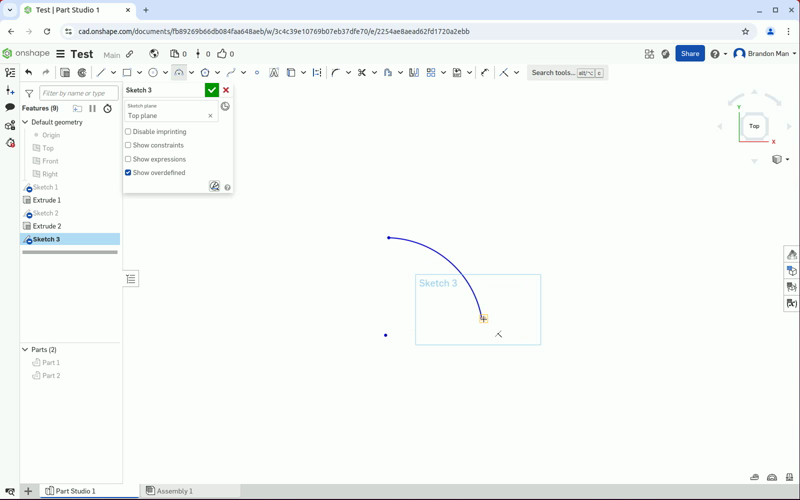
scroll(6)
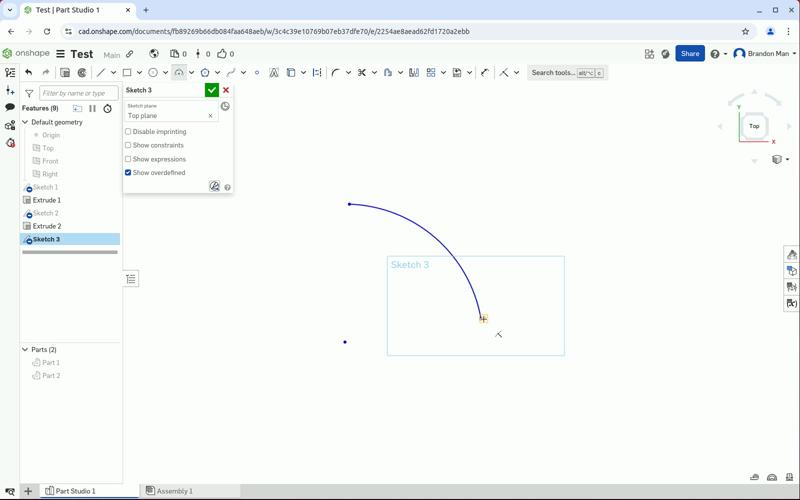
scroll(6)
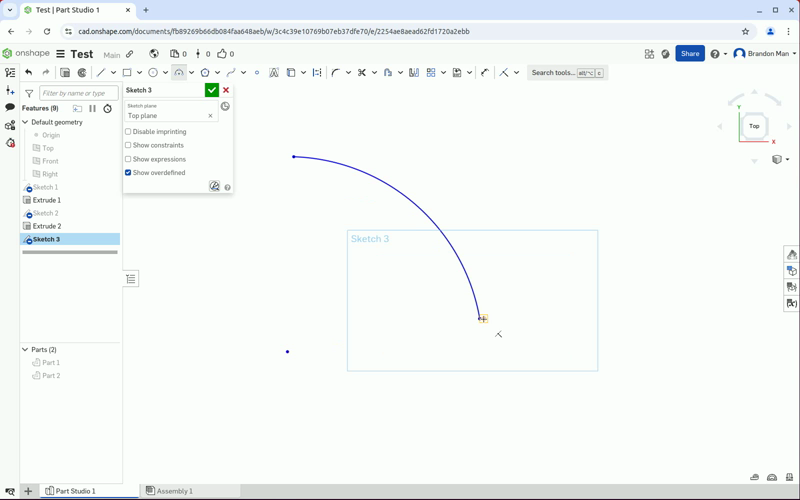
scroll(6)
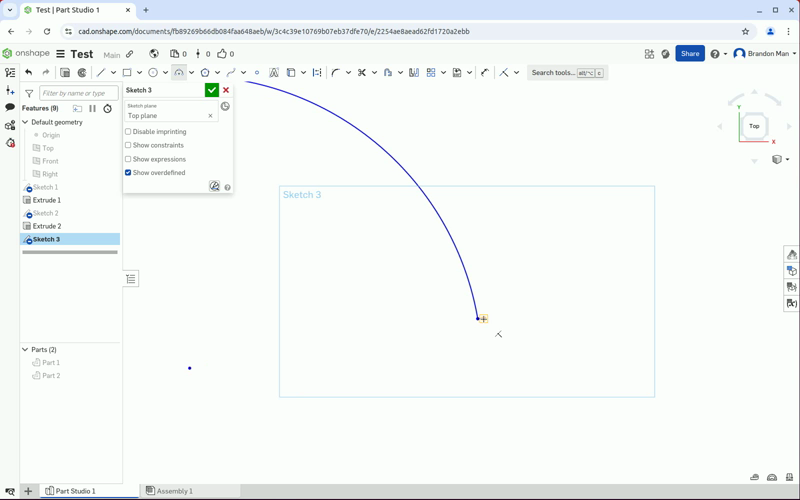
scroll(6)
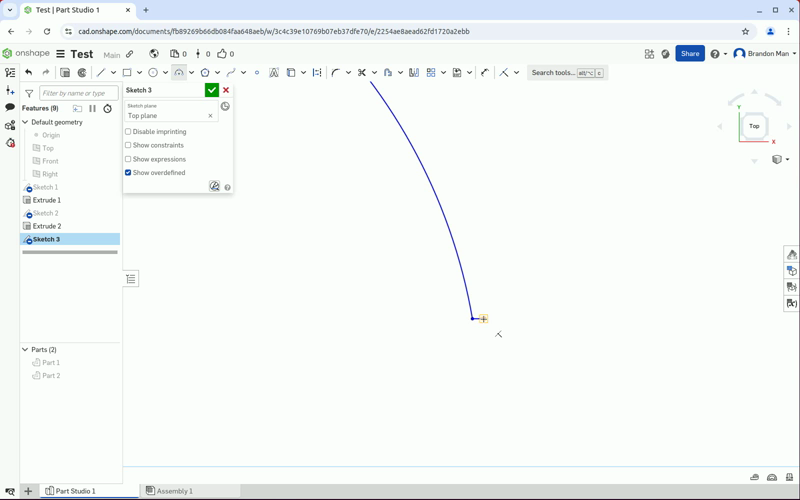
click(483, 318)
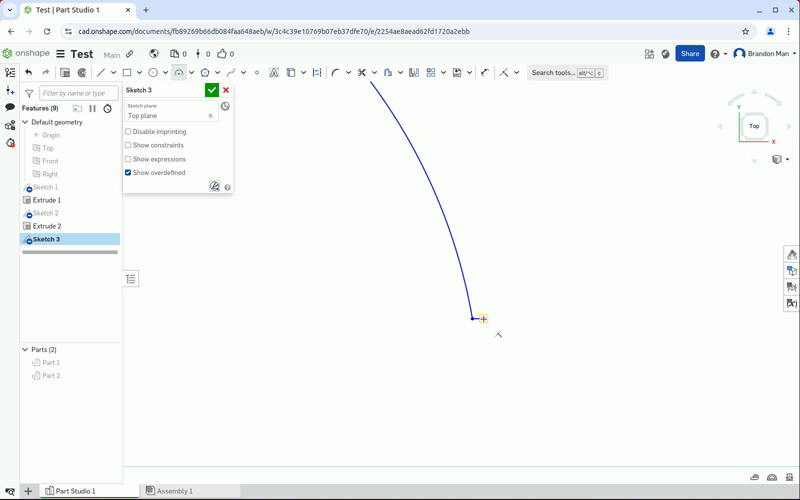
scroll(-6)
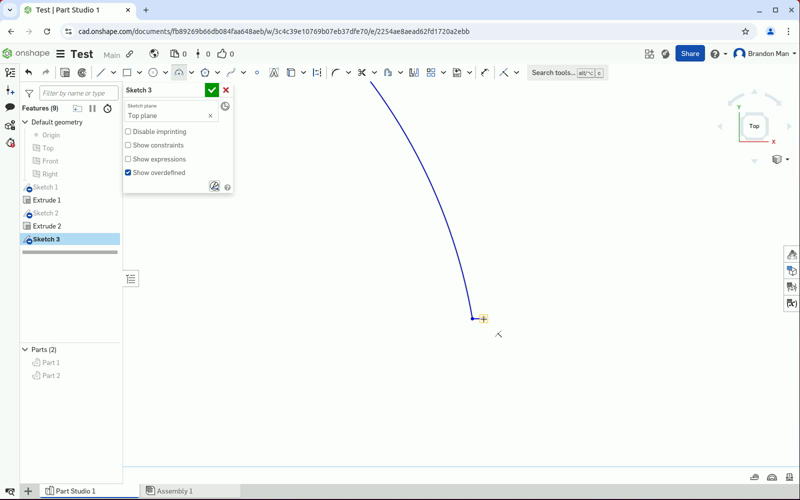
scroll(-6)
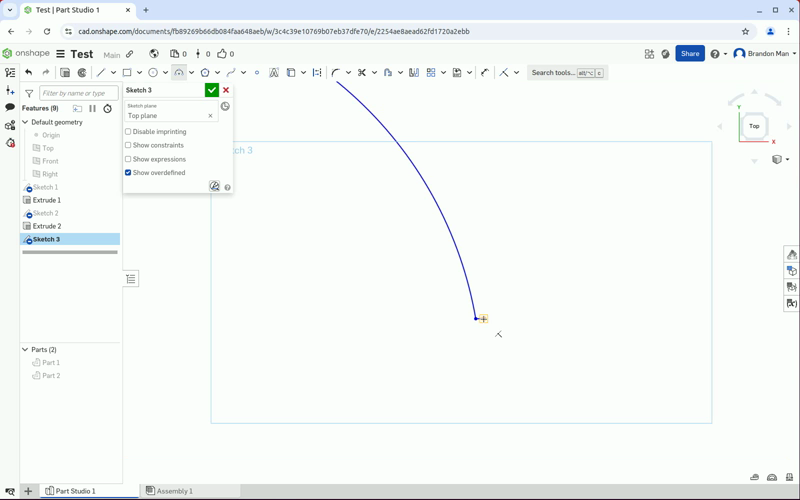
scroll(-6)
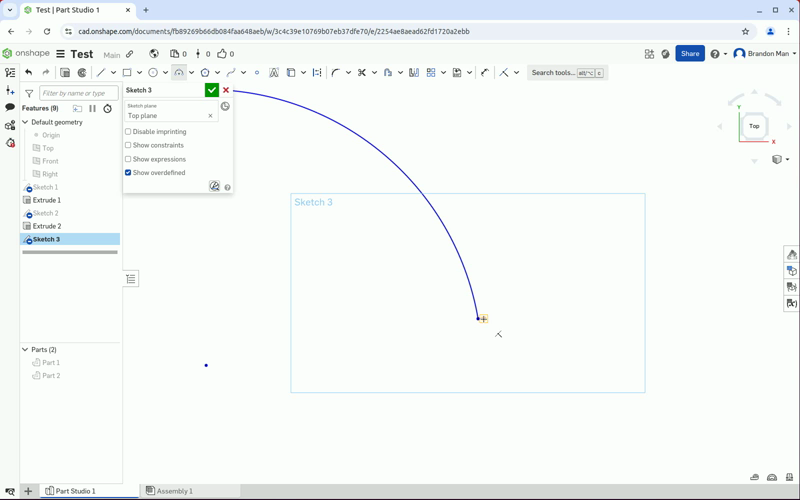
scroll(-6)
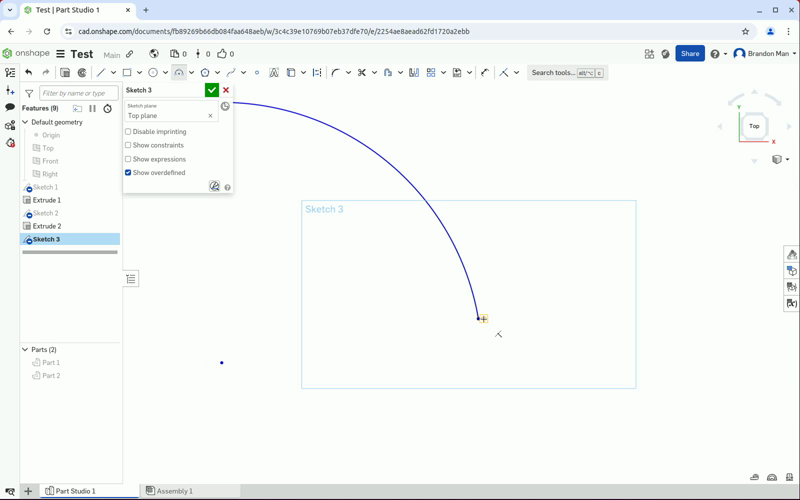
scroll(-6)
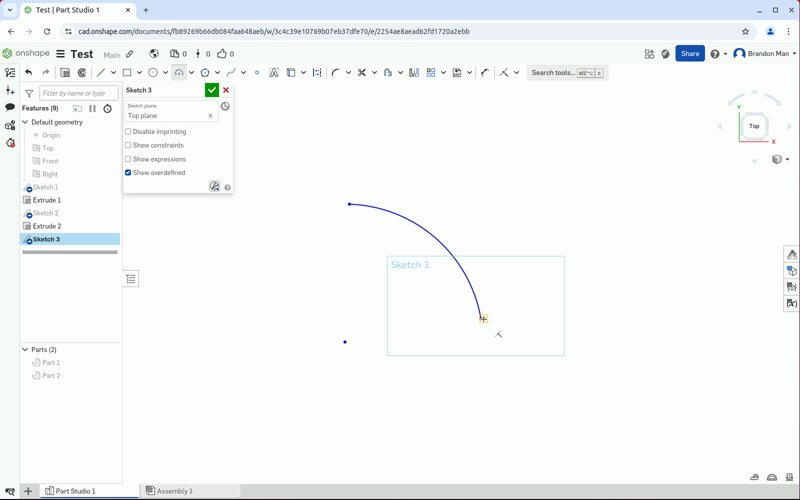
scroll(-6)
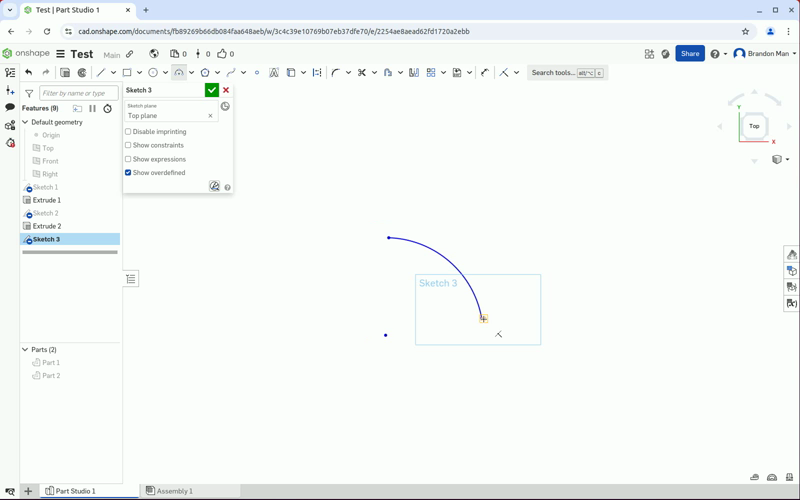
scroll(-6)
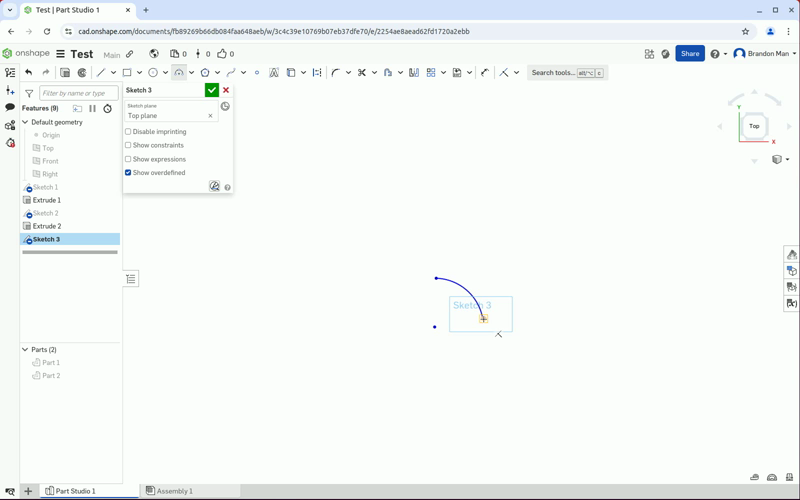
key_down(shift)
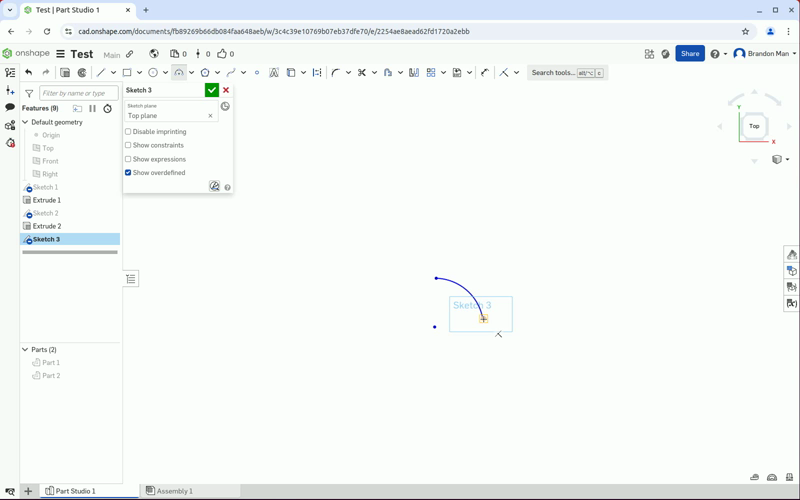
mouse_move(437, 277)
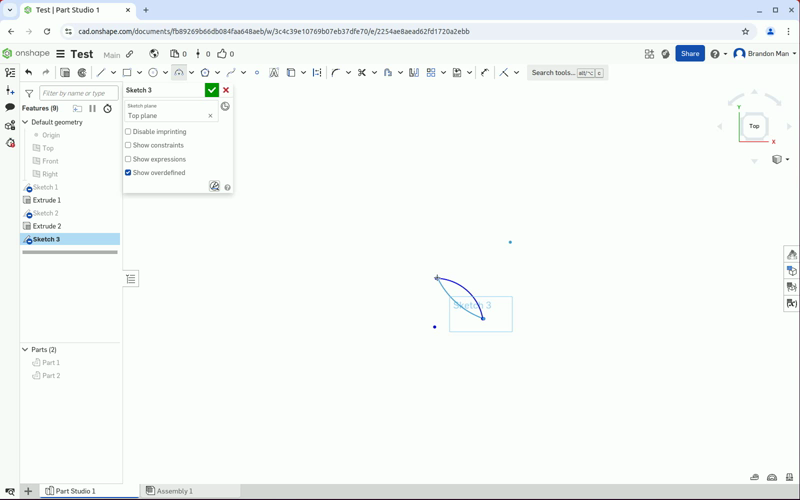
scroll(6)
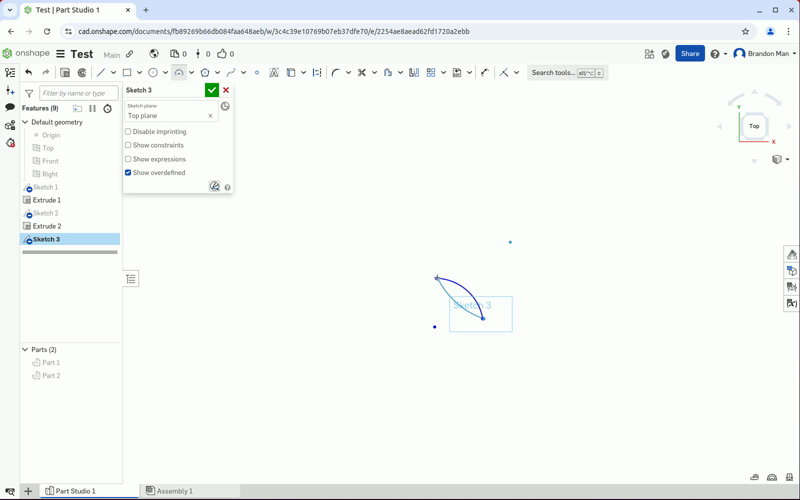
scroll(6)
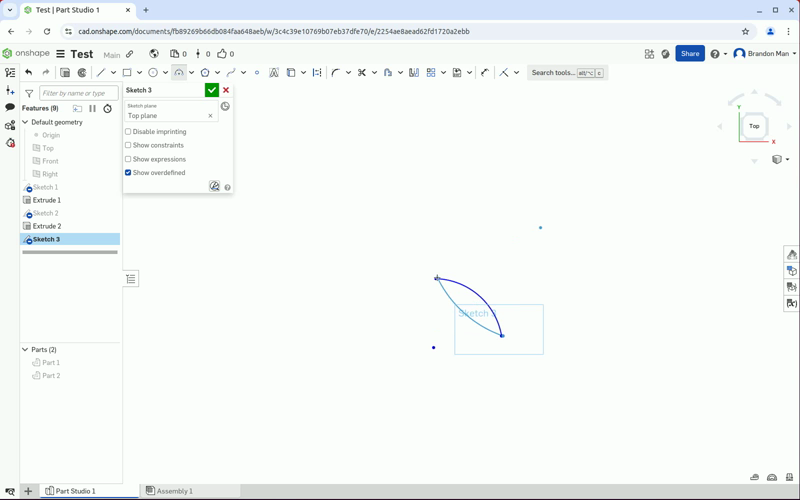
scroll(6)
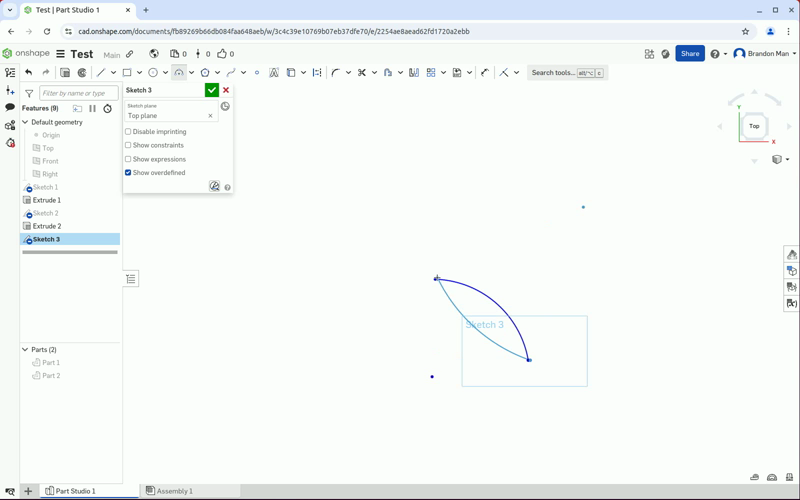
scroll(6)
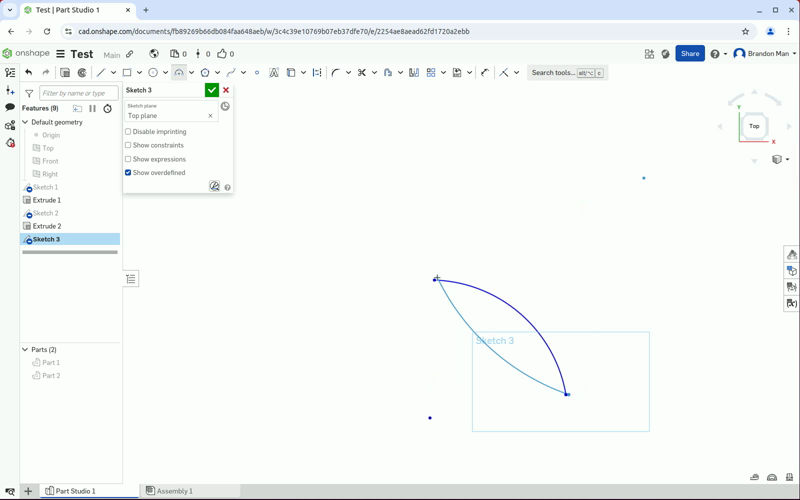
scroll(6)
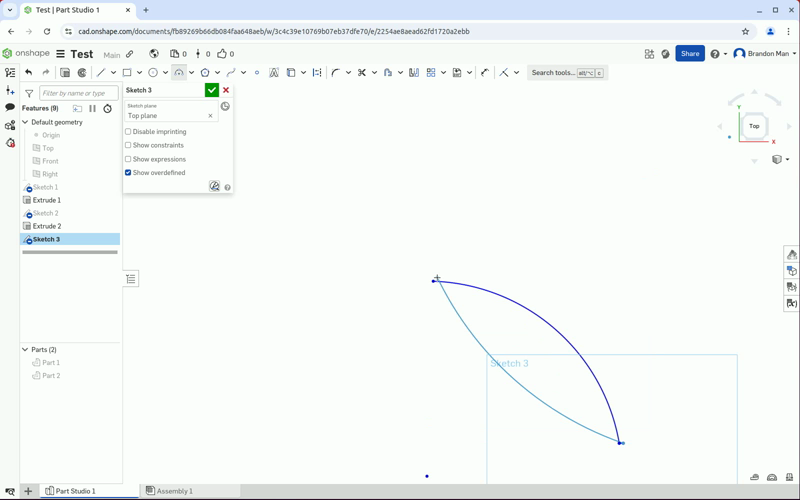
scroll(6)
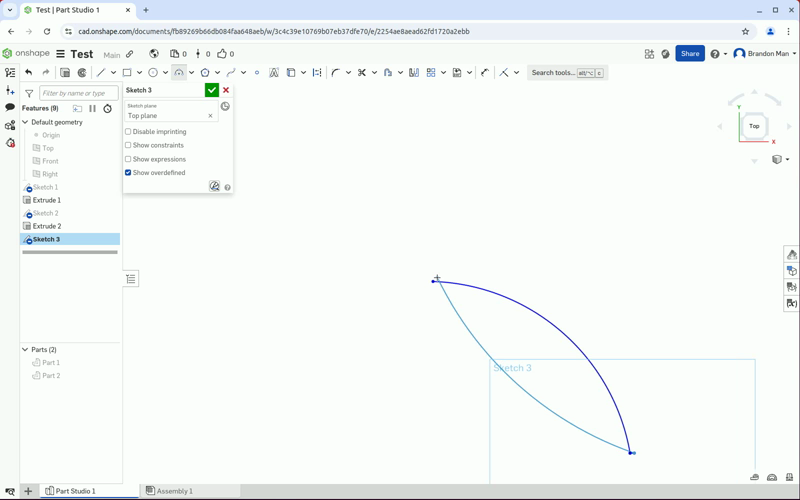
scroll(6)
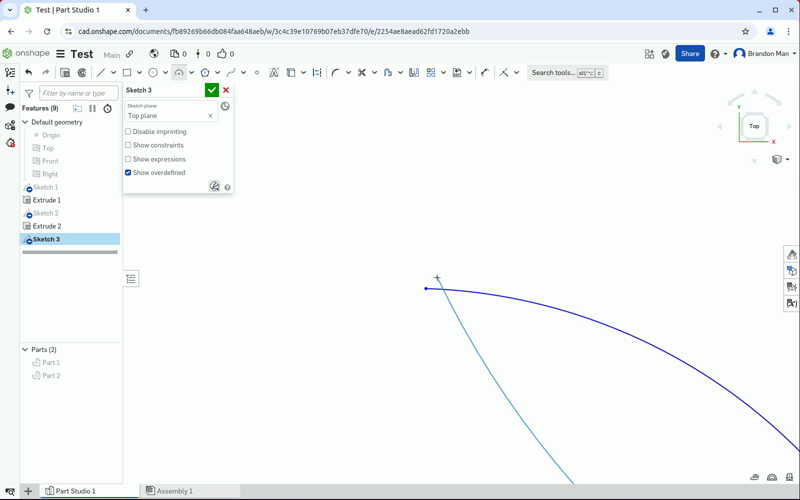
click(437, 277)
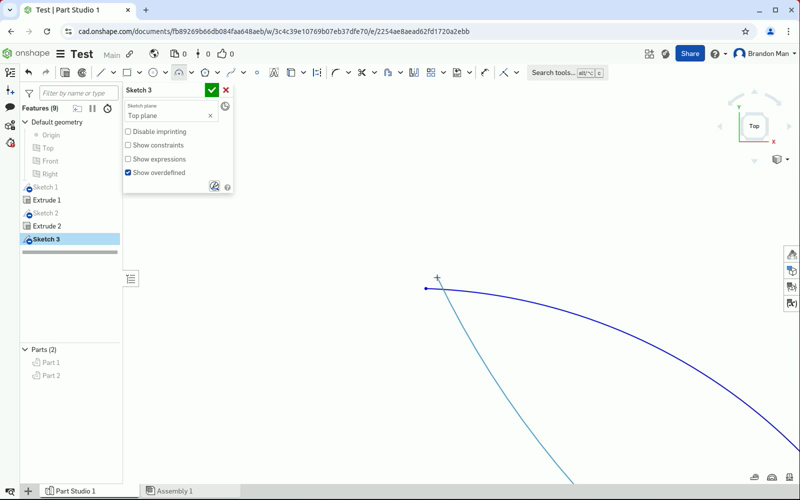
scroll(-6)
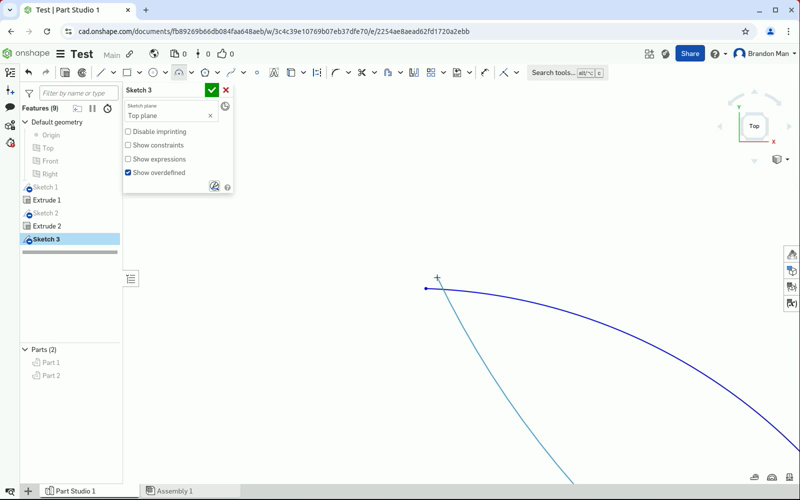
scroll(-6)
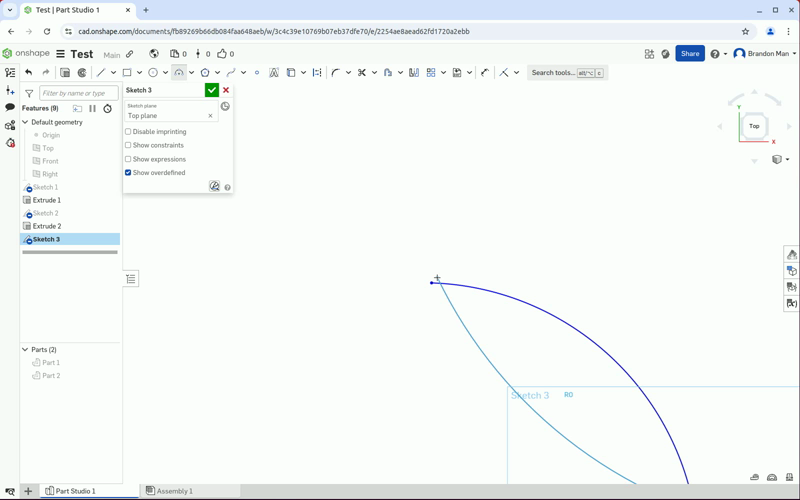
scroll(-6)
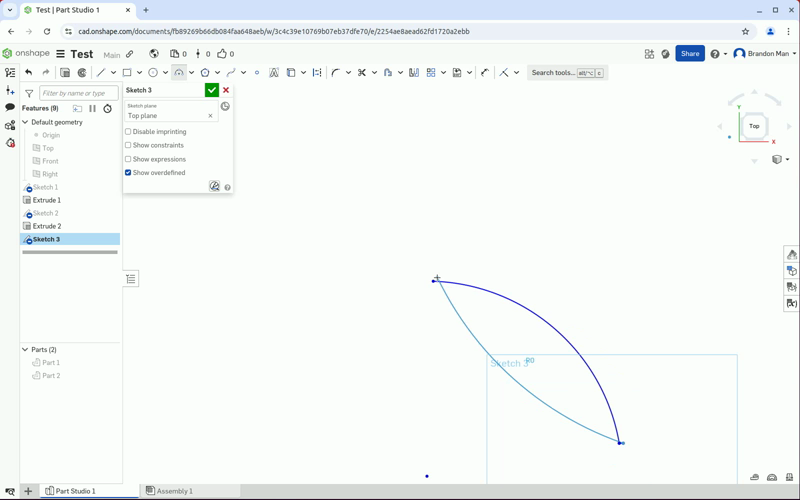
scroll(-6)
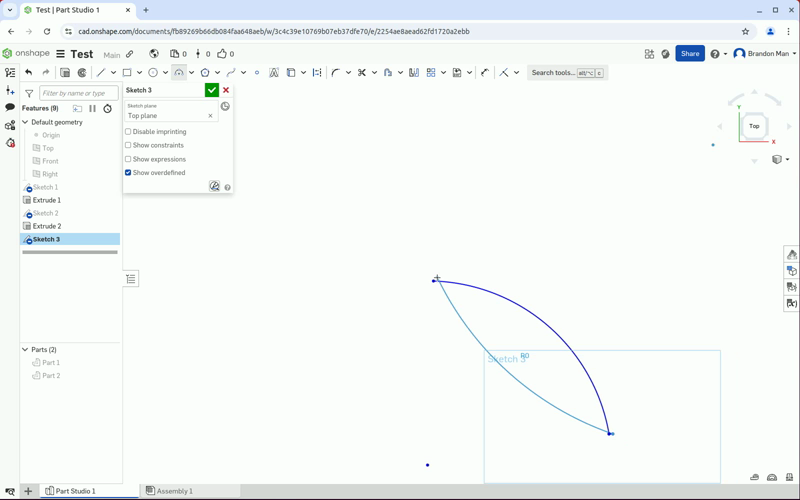
scroll(-6)
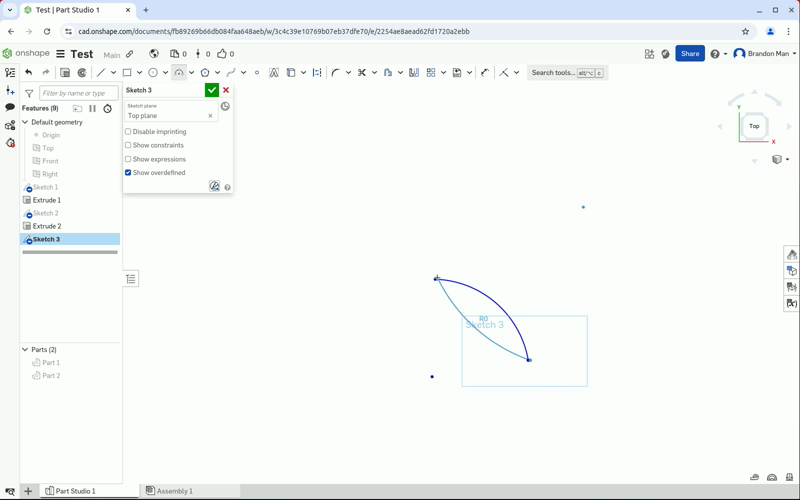
scroll(-6)
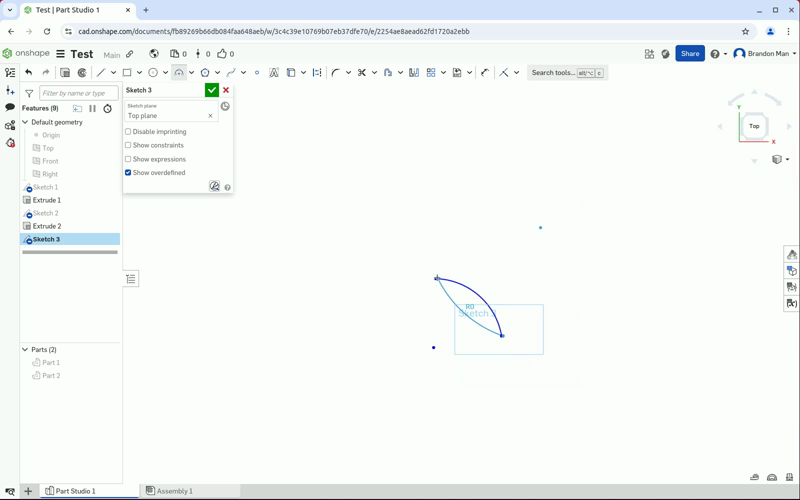
scroll(-6)
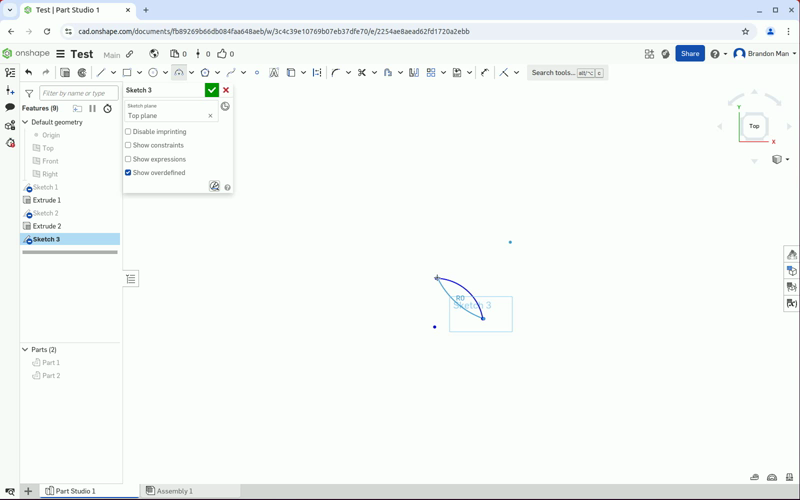
mouse_move(467, 289)
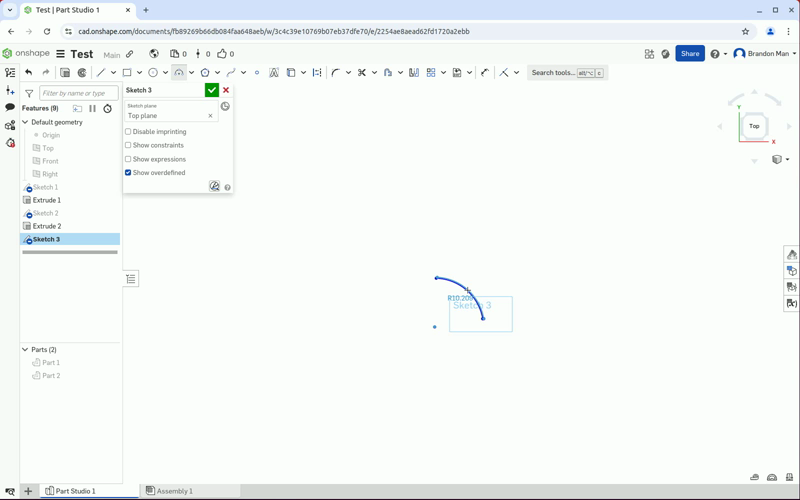
scroll(6)
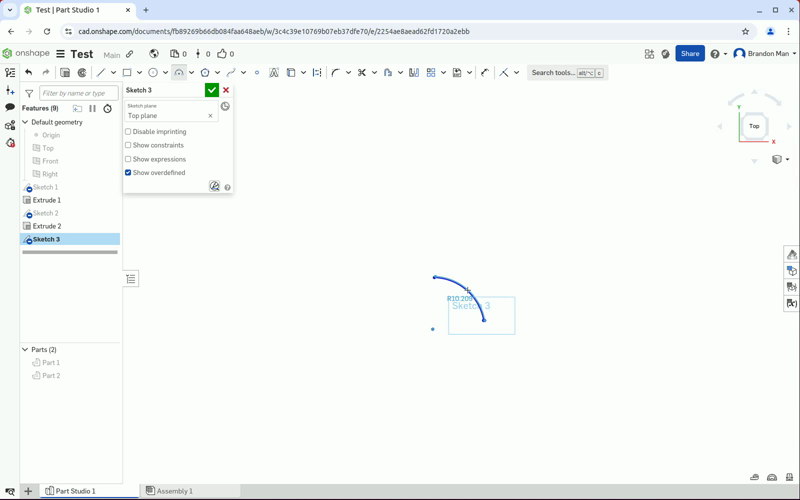
scroll(6)
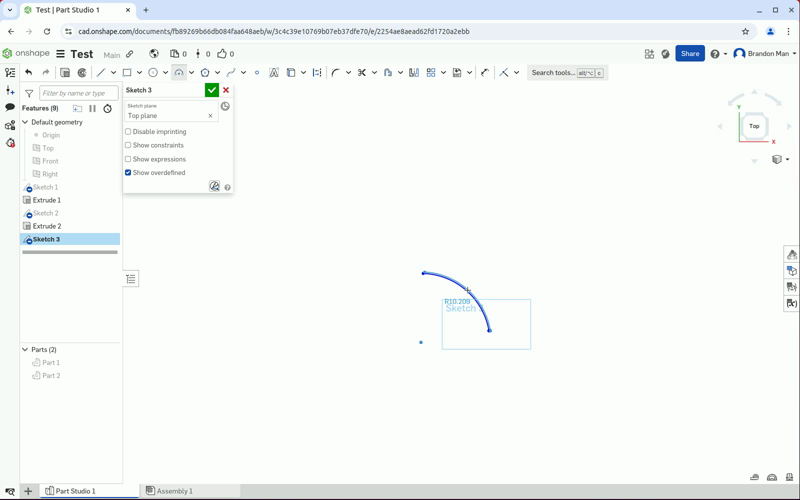
scroll(6)
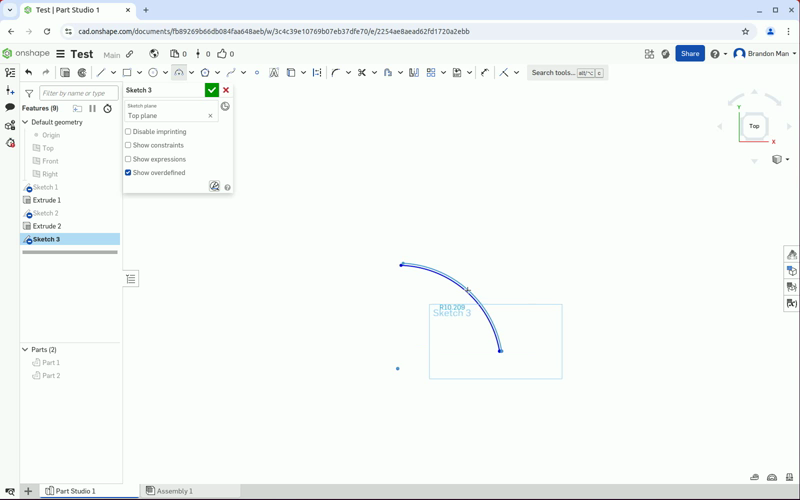
scroll(6)
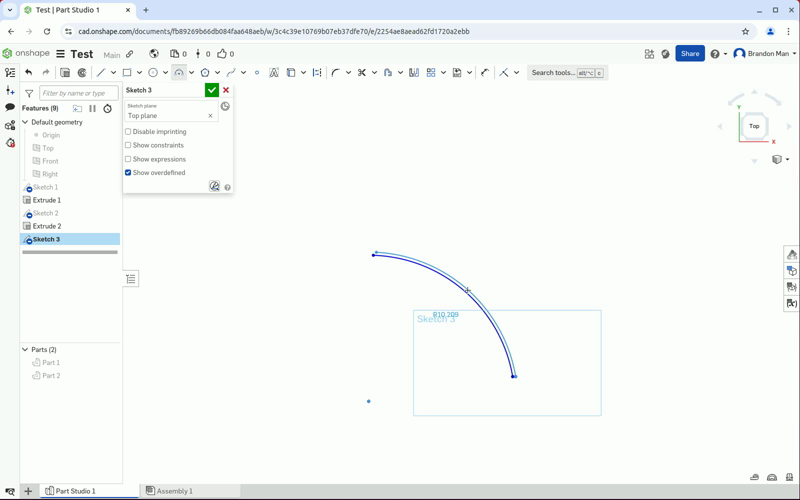
scroll(6)
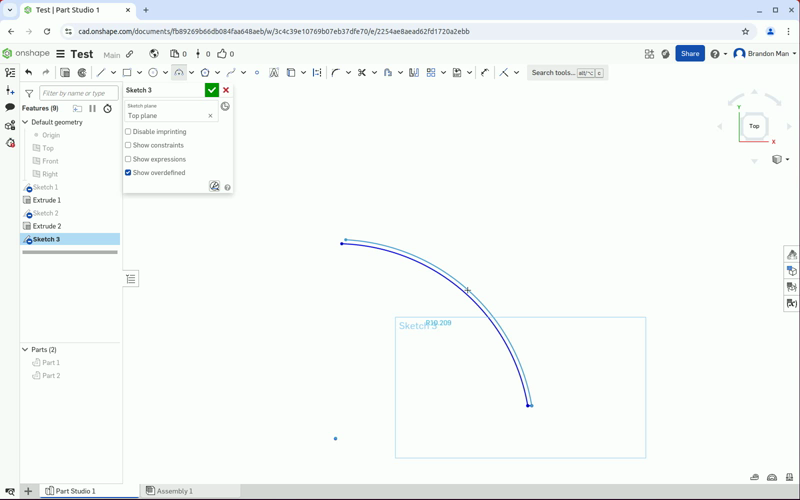
scroll(6)
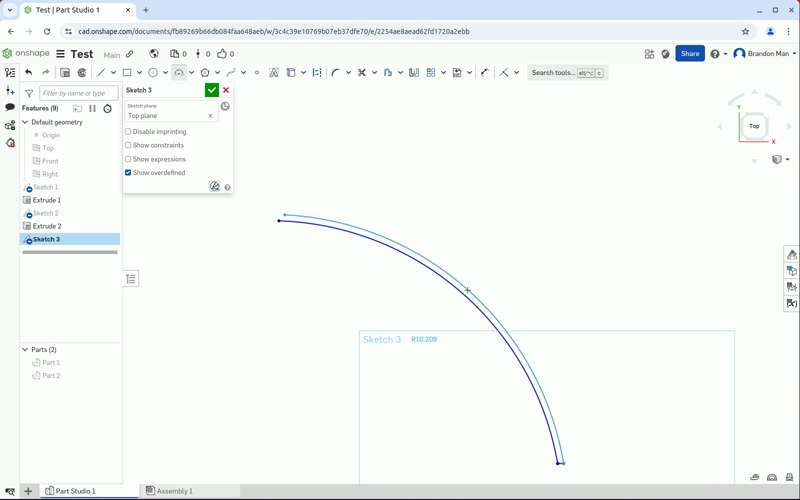
scroll(6)
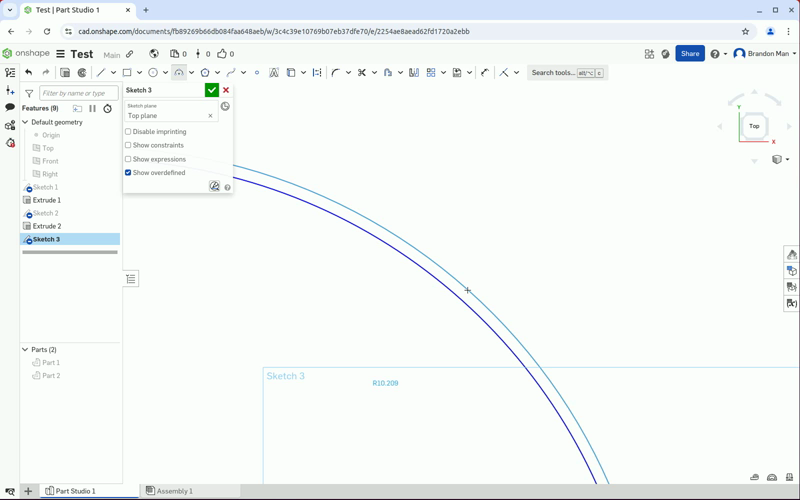
click(467, 289)
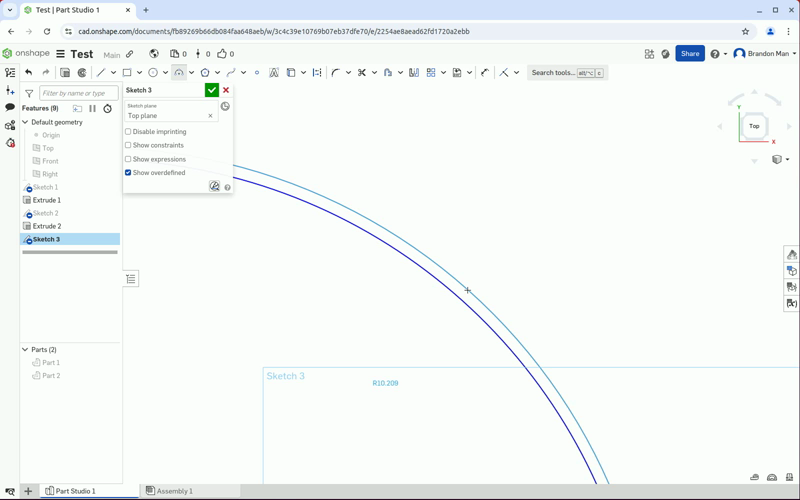
scroll(-6)
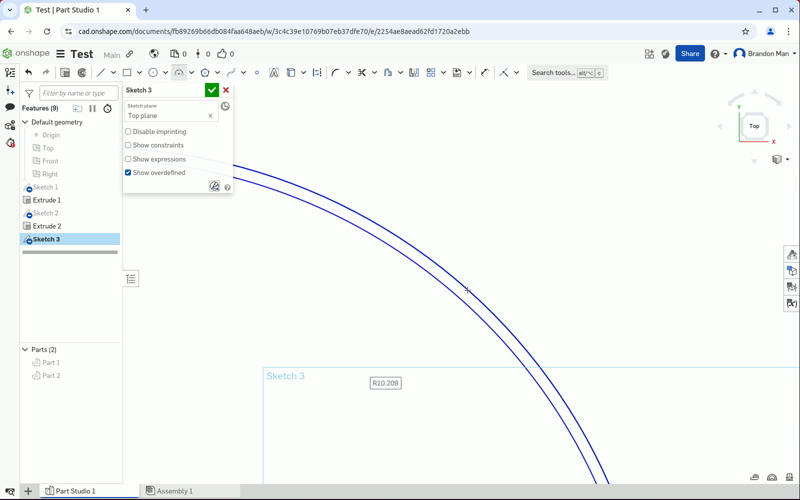
scroll(-6)
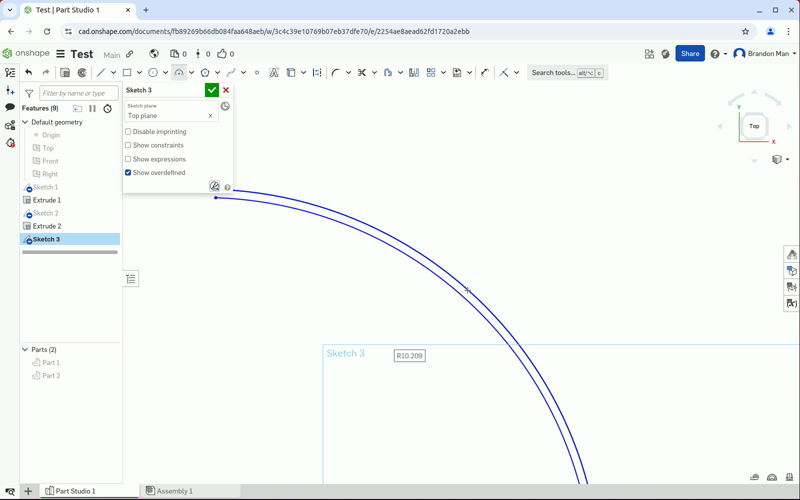
scroll(-6)
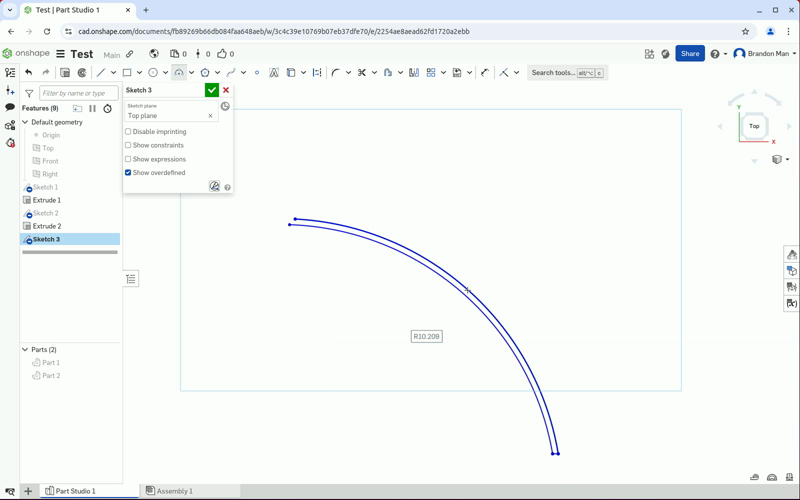
scroll(-6)
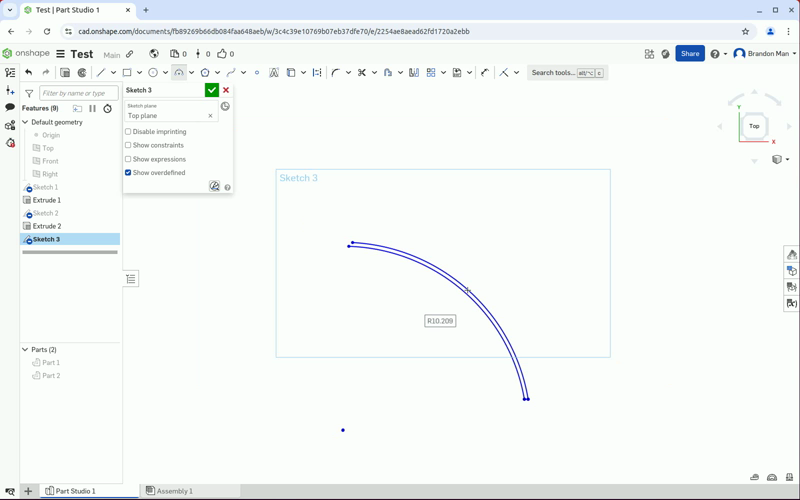
scroll(-6)
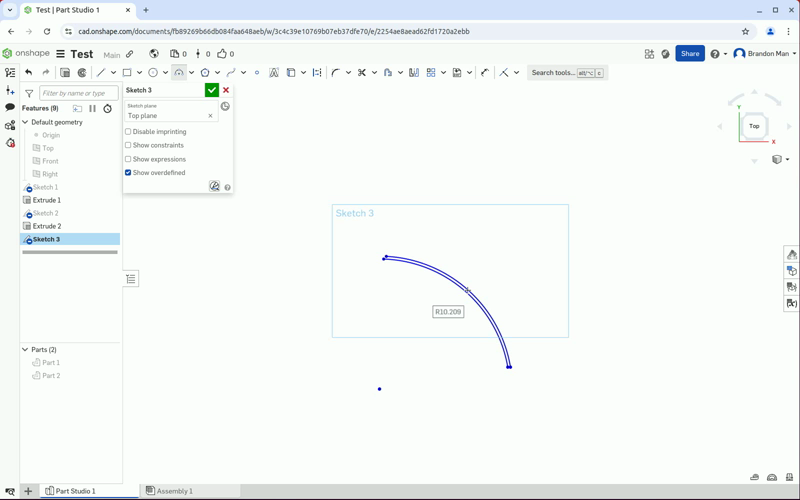
scroll(-6)
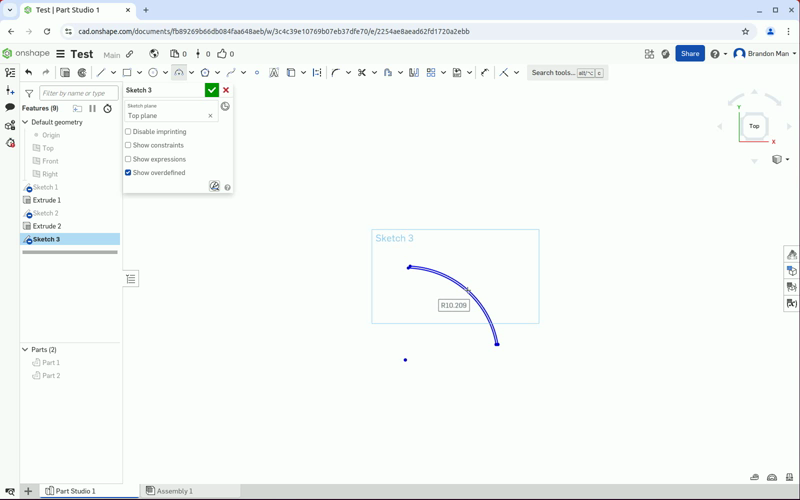
scroll(-6)
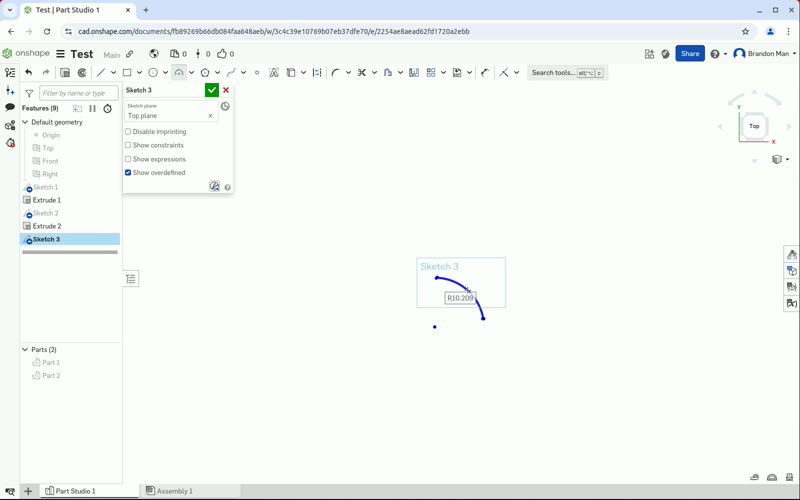
key_up(shift)
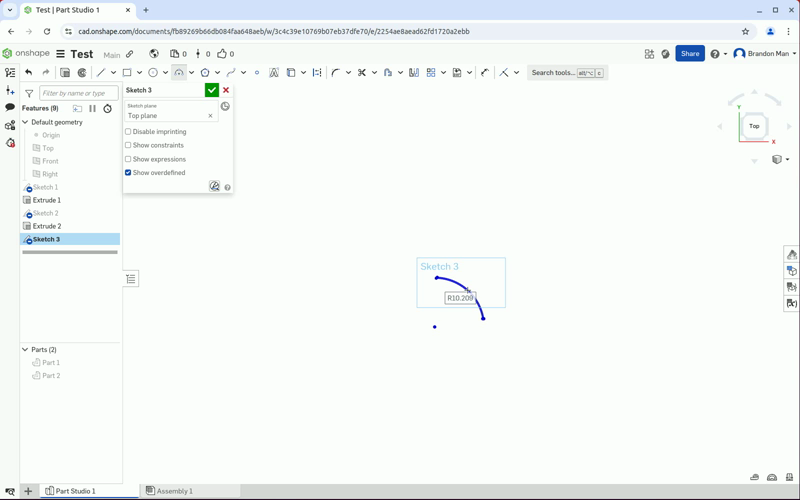
key(esc)
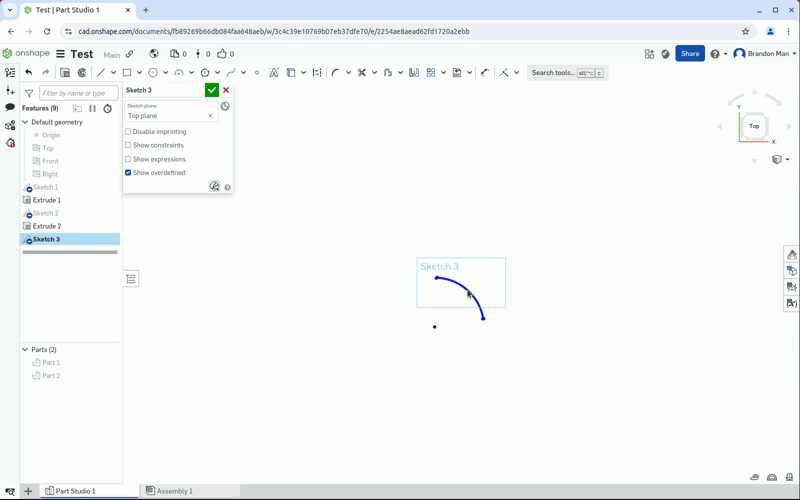
key(l)
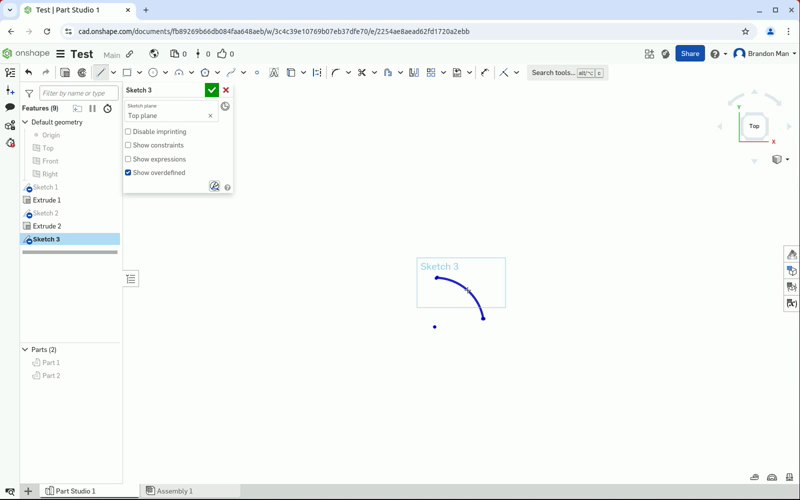
mouse_move(437, 277)
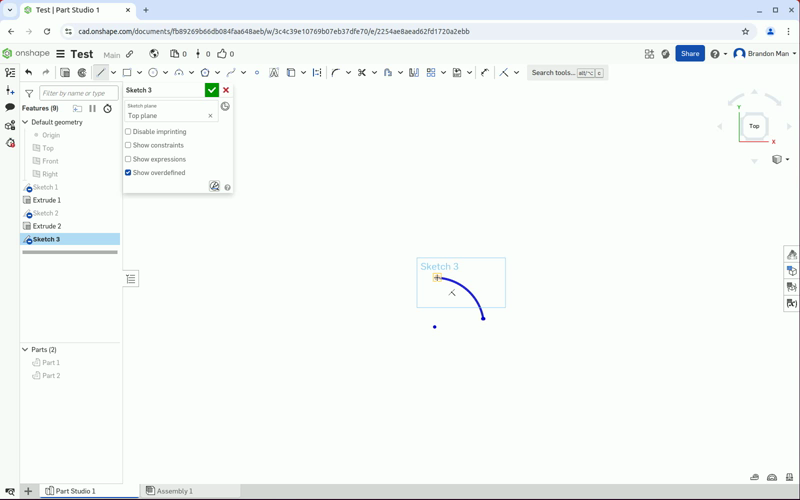
scroll(6)
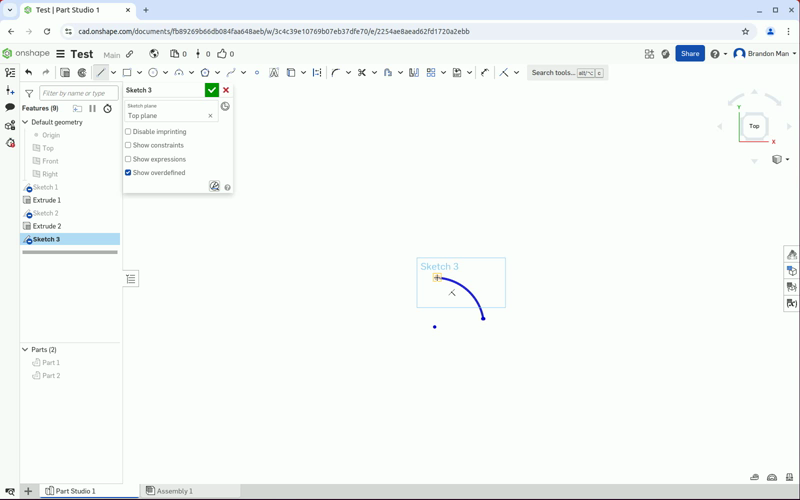
scroll(6)
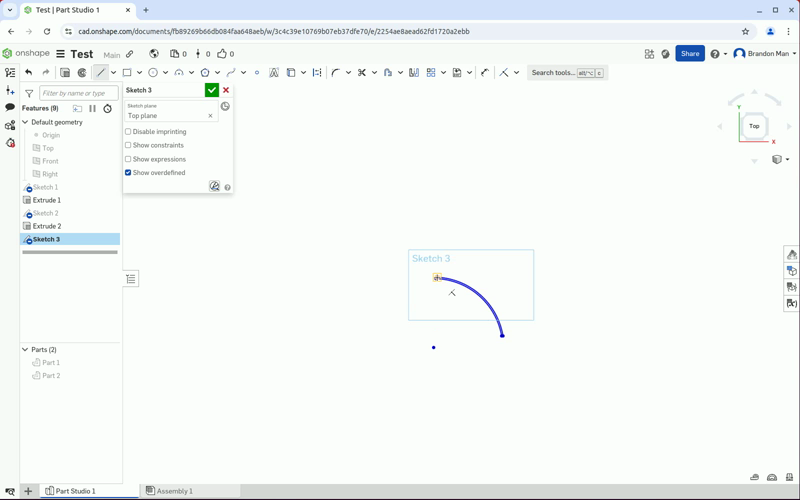
scroll(6)
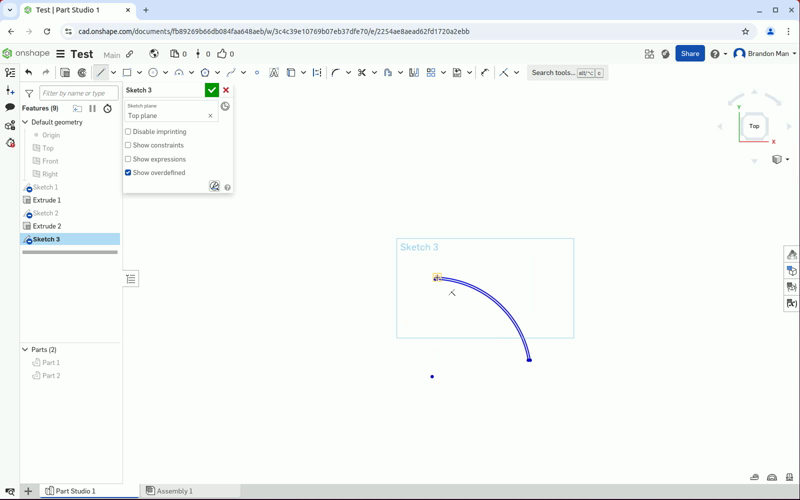
scroll(6)
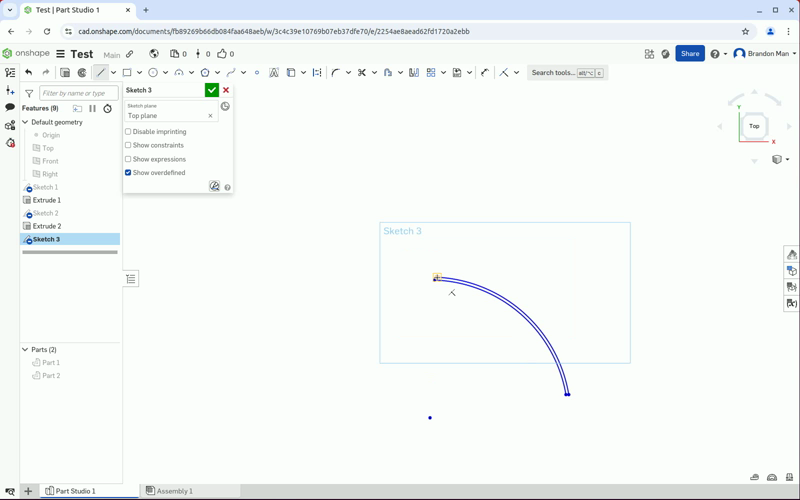
scroll(6)
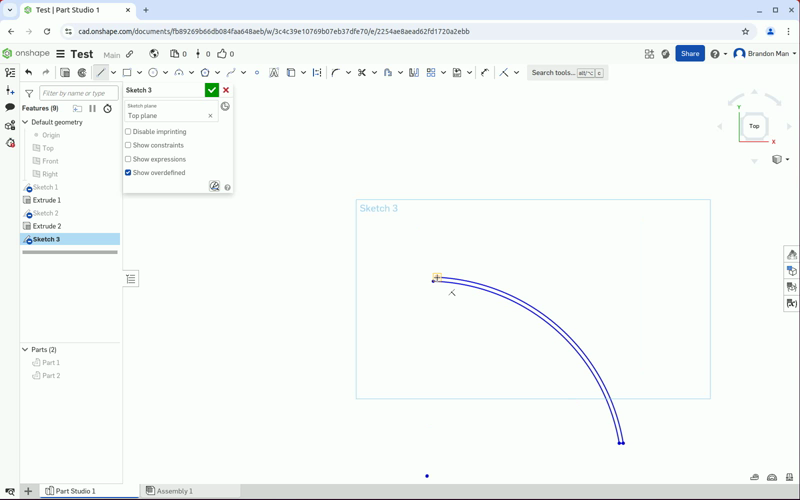
scroll(6)
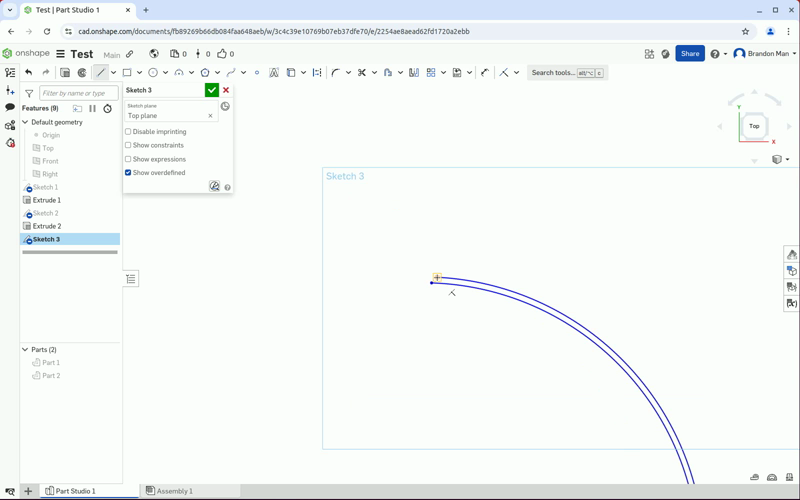
scroll(6)
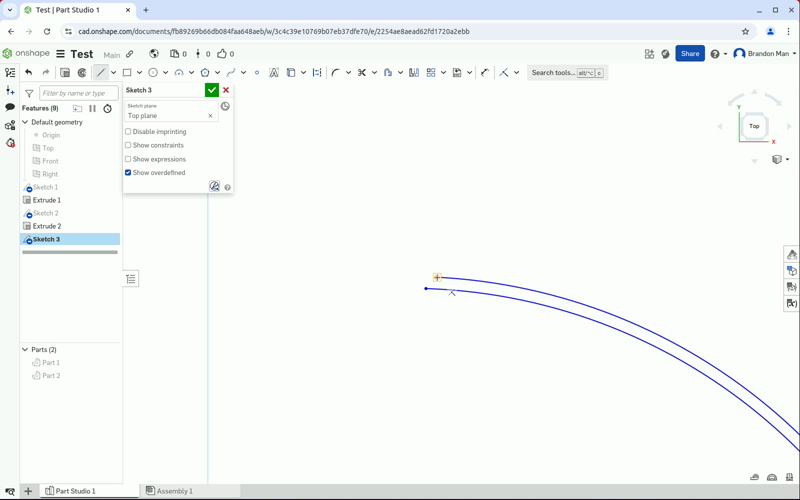
click(437, 277)
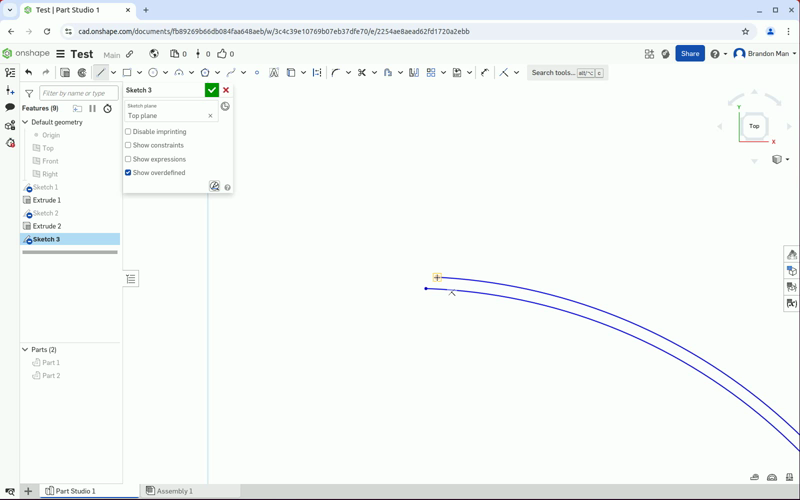
scroll(-6)
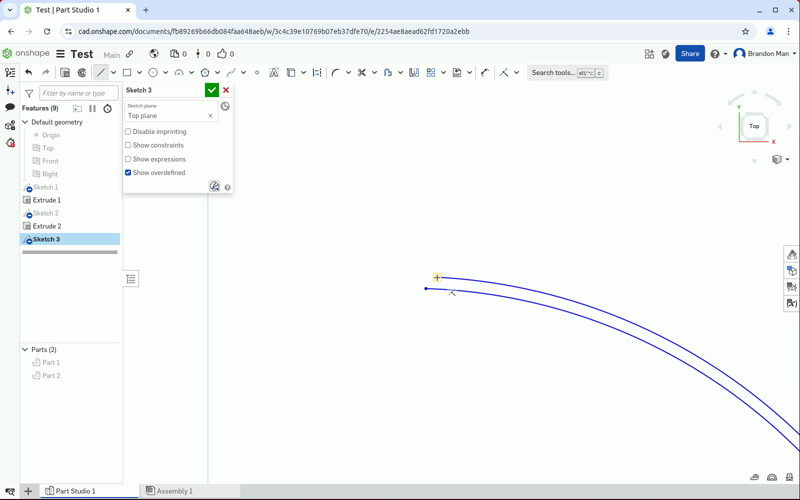
scroll(-6)
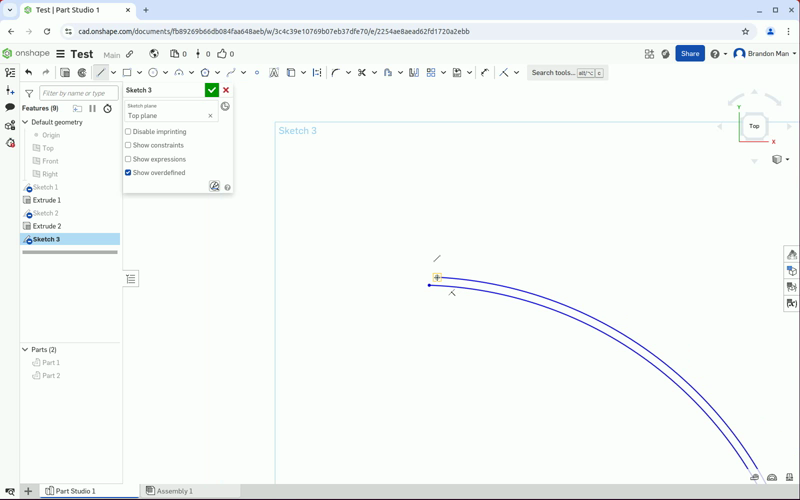
scroll(-6)
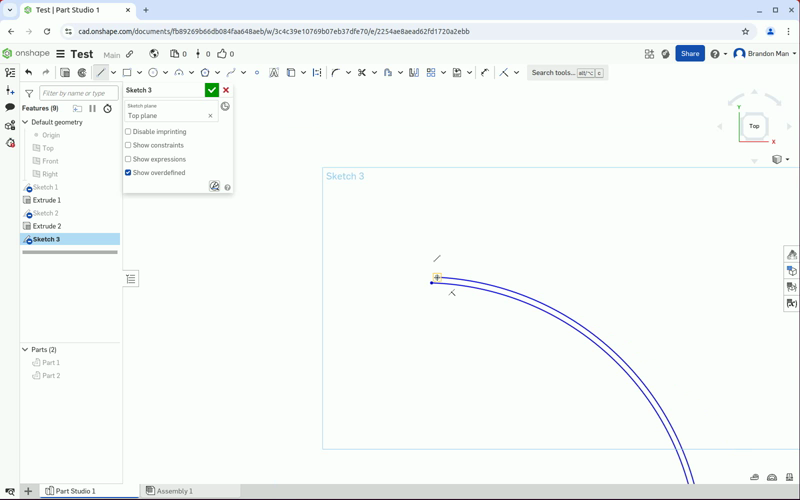
scroll(-6)
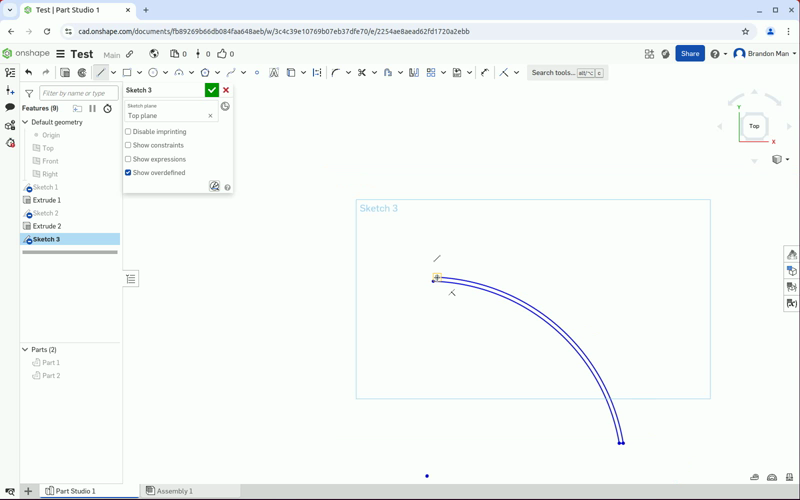
scroll(-6)
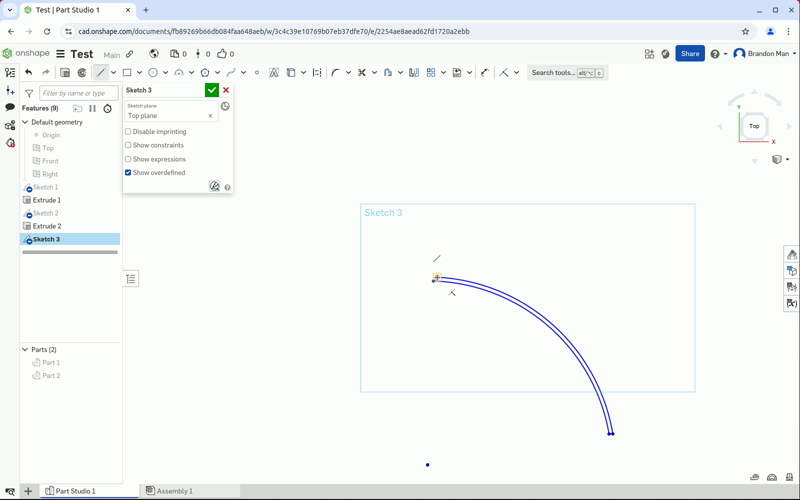
scroll(-6)
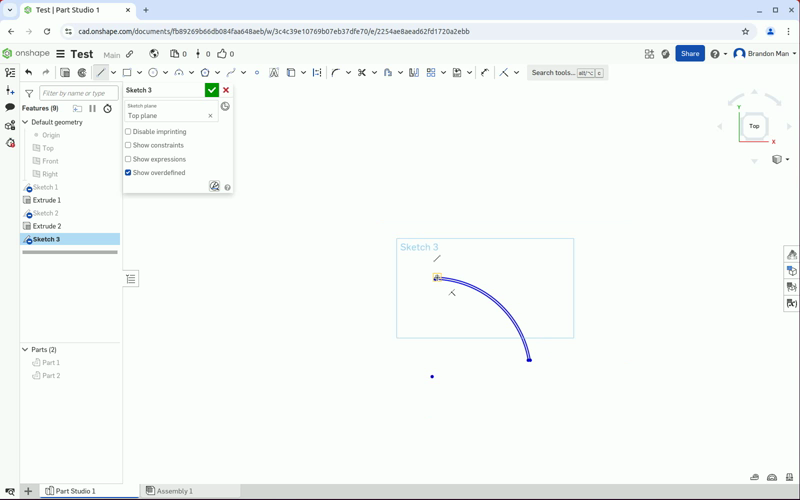
scroll(-6)
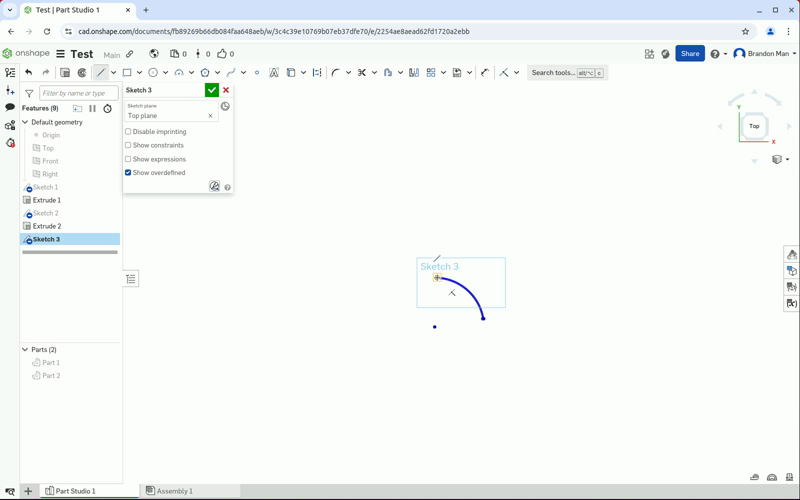
key_down(shift)
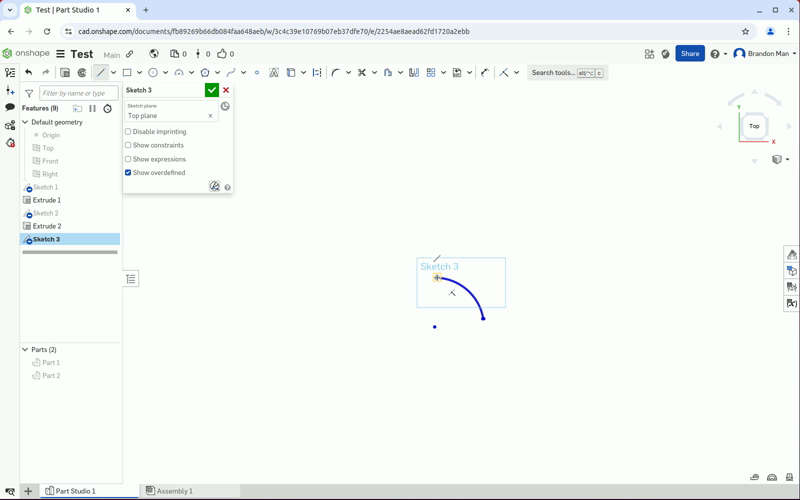
mouse_move(467, 277)
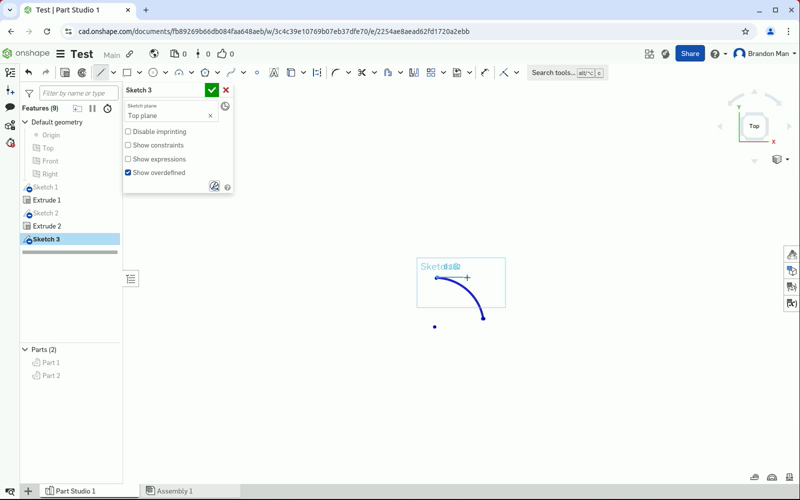
mouse_move(436, 277)
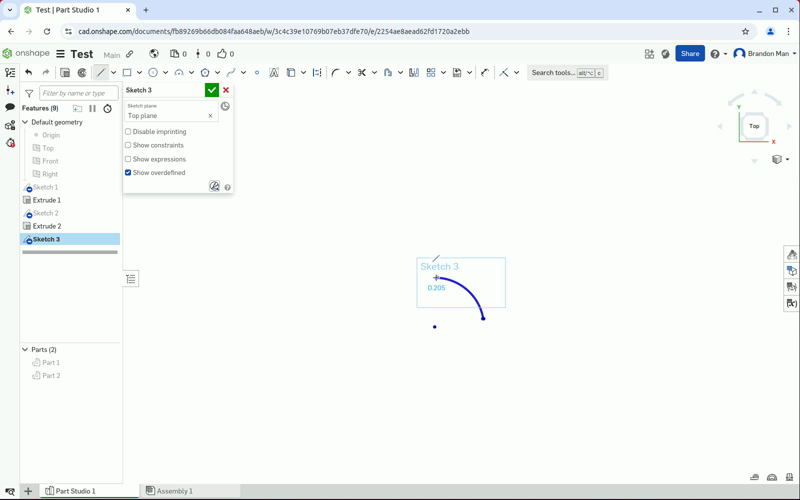
scroll(6)
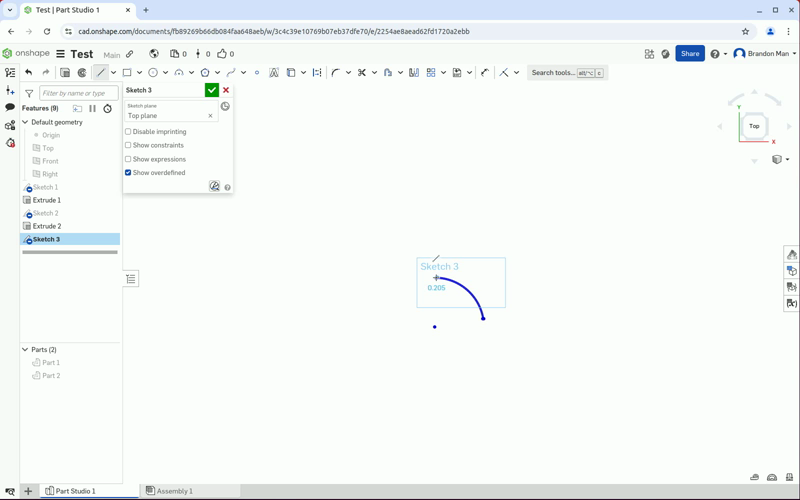
scroll(6)
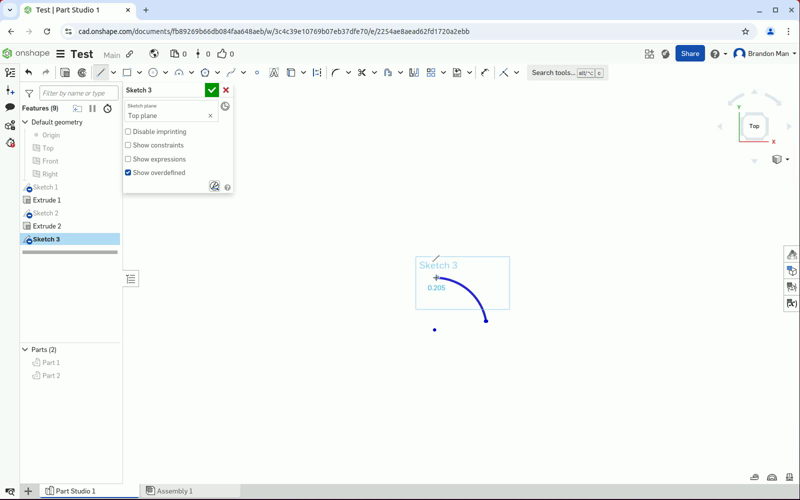
scroll(6)
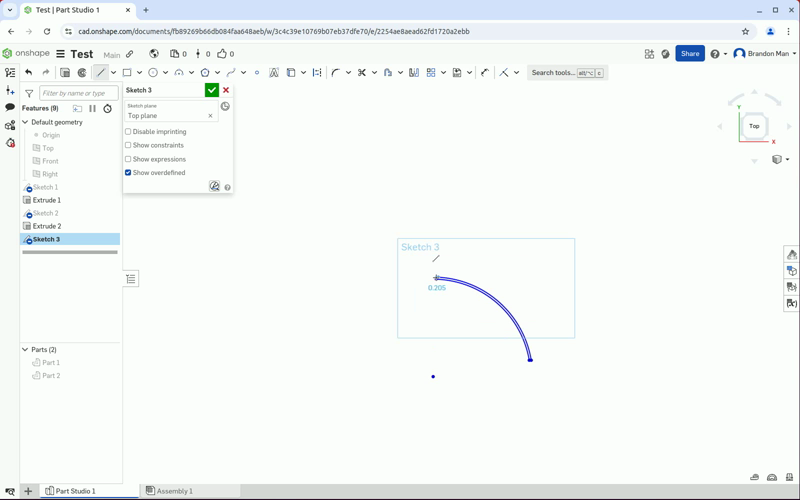
scroll(6)
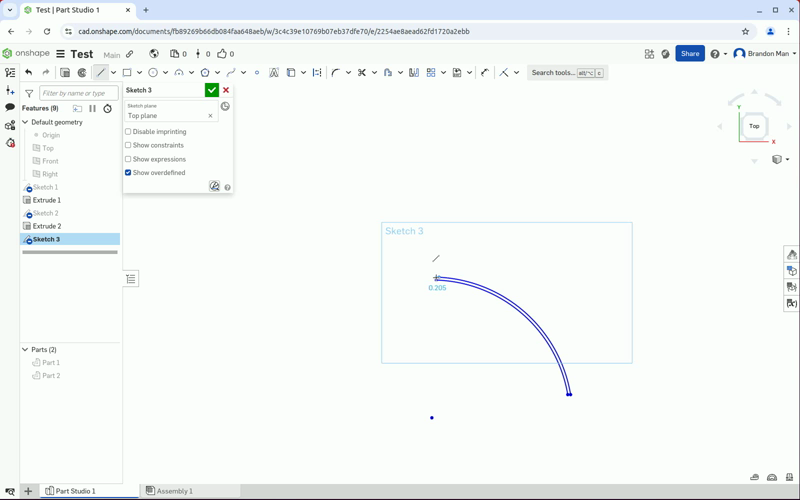
scroll(6)
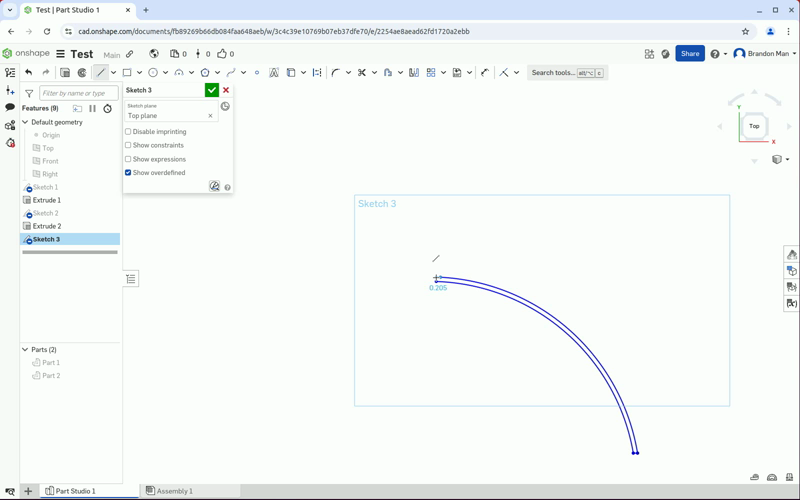
scroll(6)
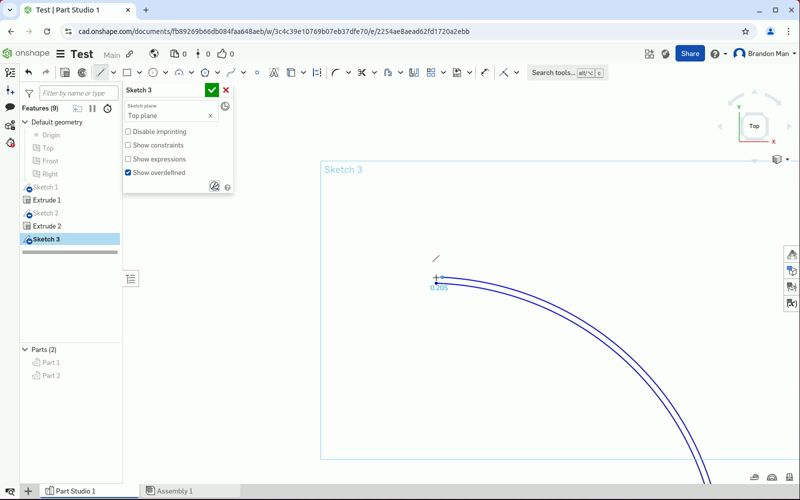
scroll(6)
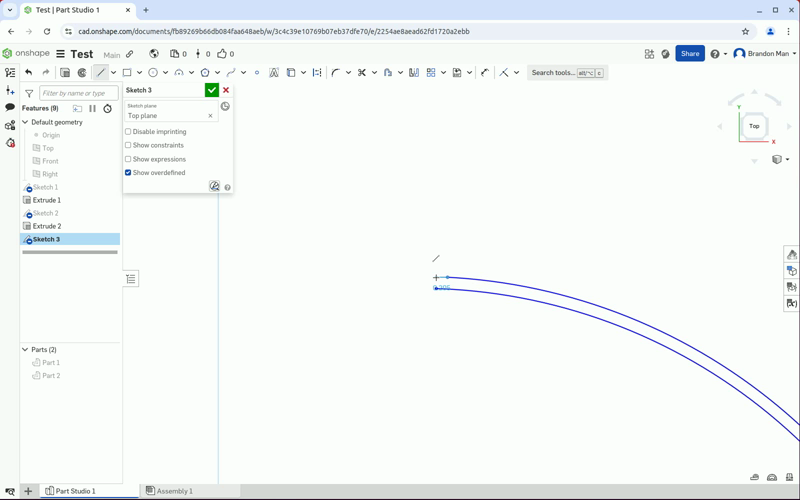
click(436, 277)
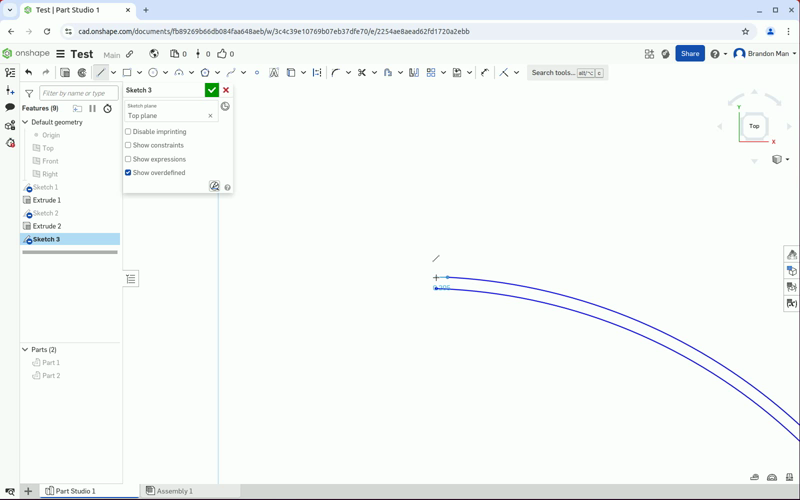
scroll(-6)
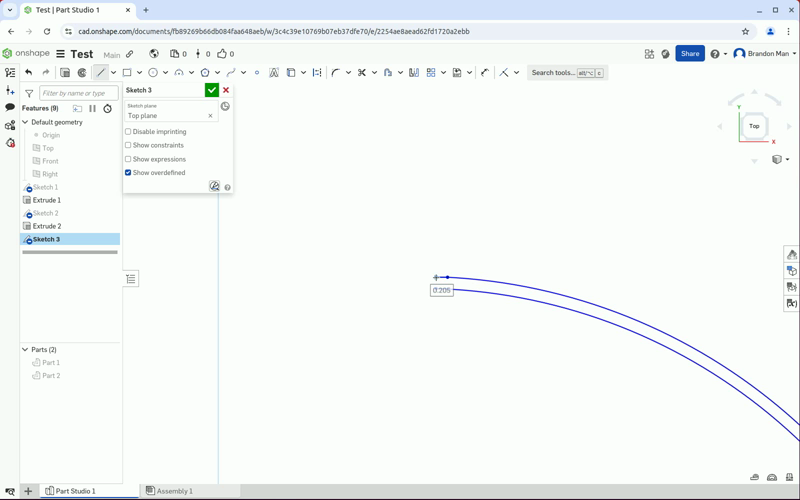
scroll(-6)
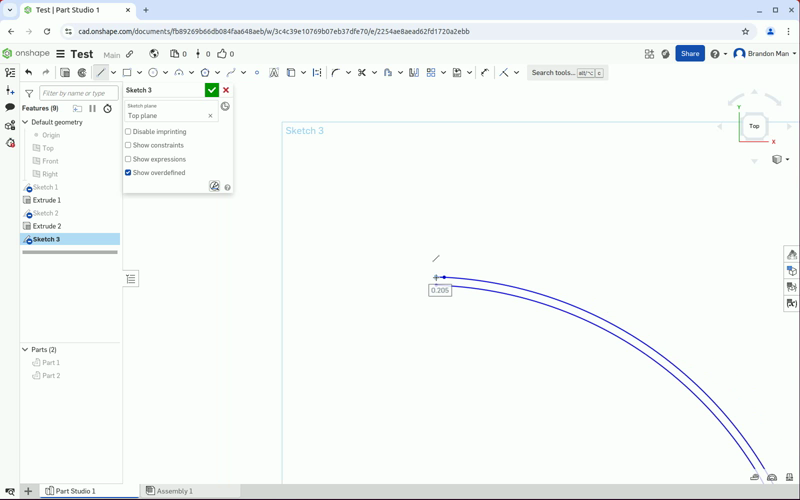
scroll(-6)
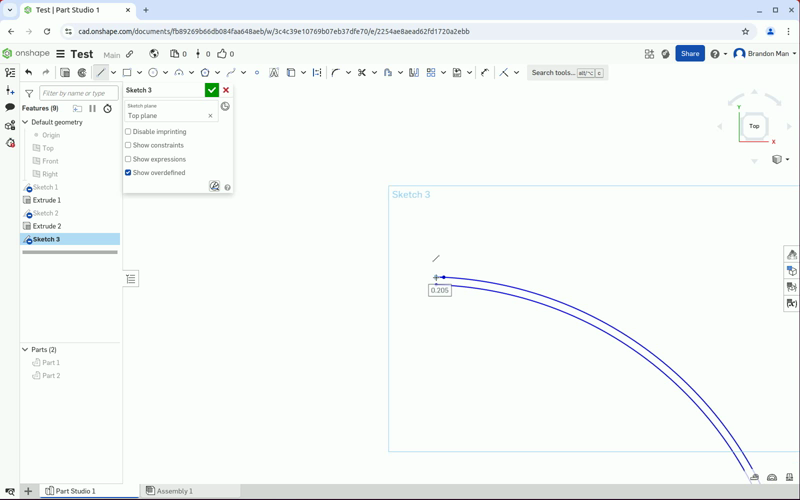
scroll(-6)
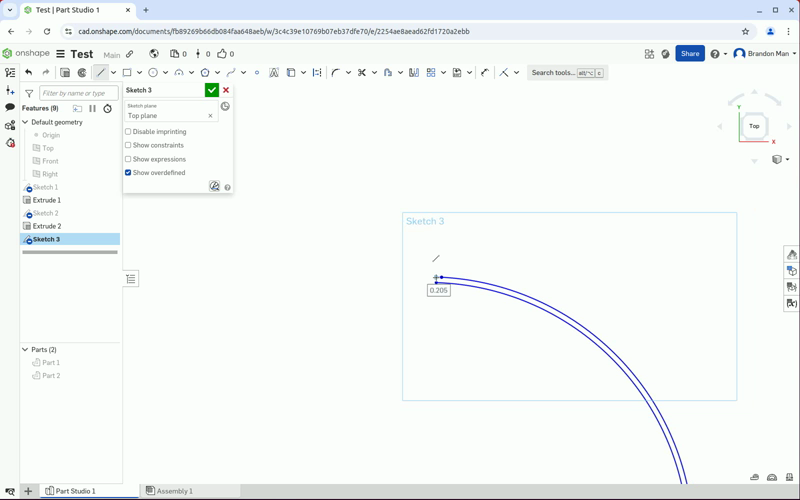
scroll(-6)
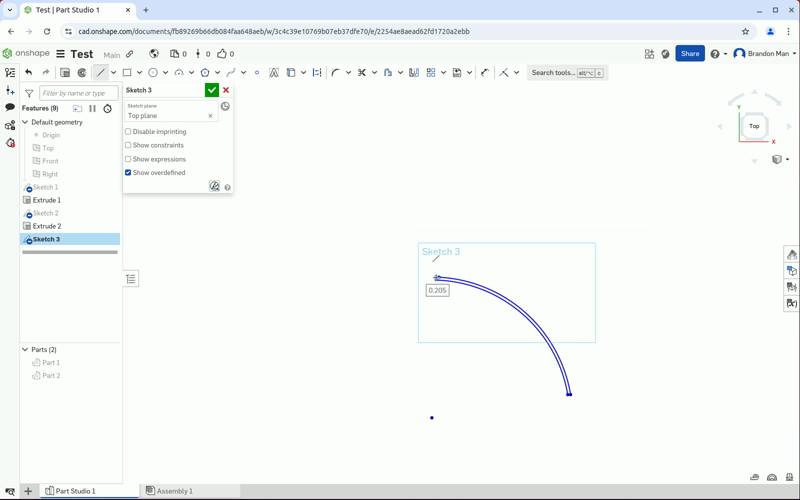
scroll(-6)
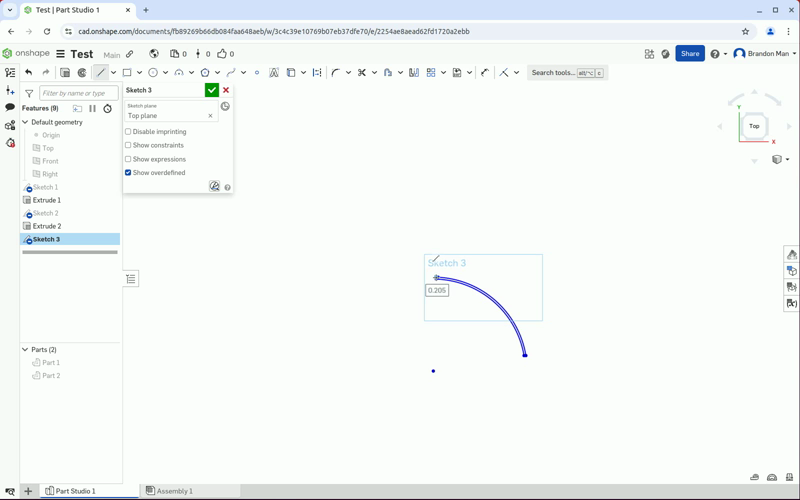
scroll(-6)
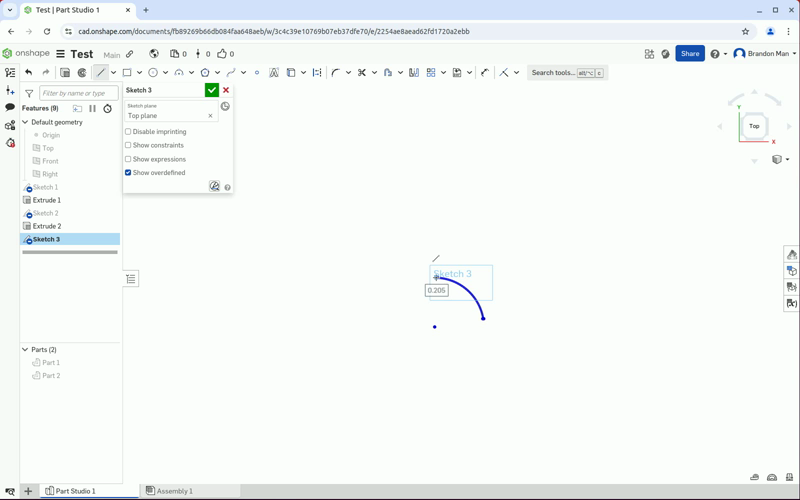
key_up(shift)
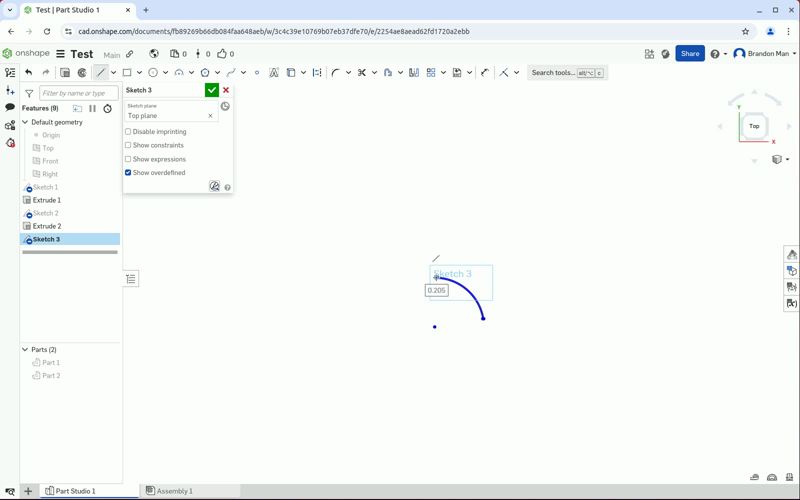
mouse_move(466, 277)
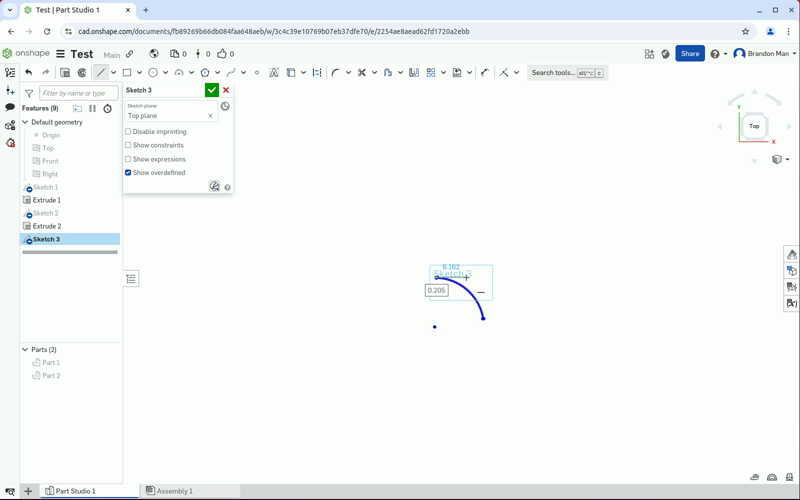
key_down(shift)
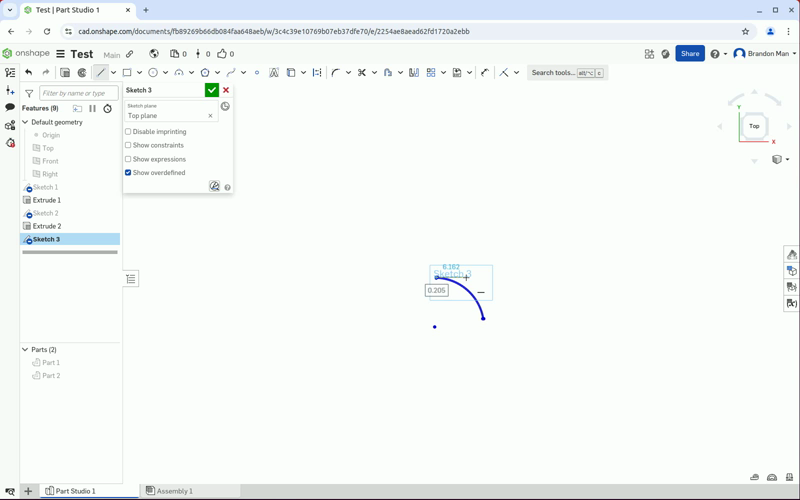
mouse_move(436, 278)
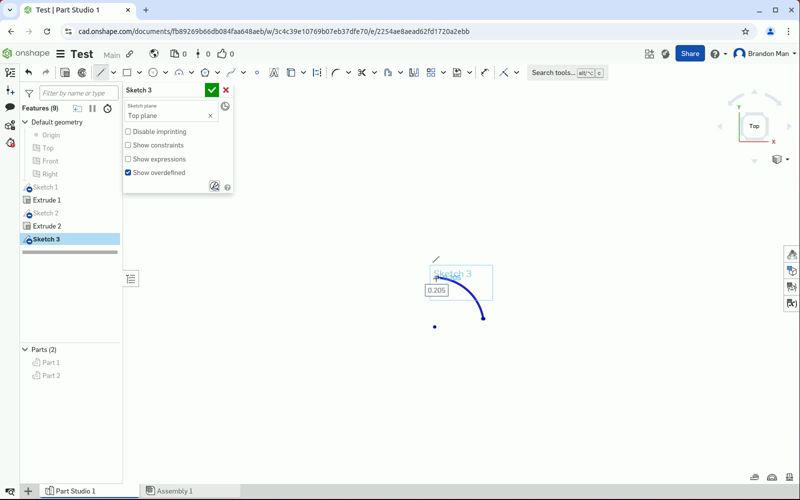
scroll(6)
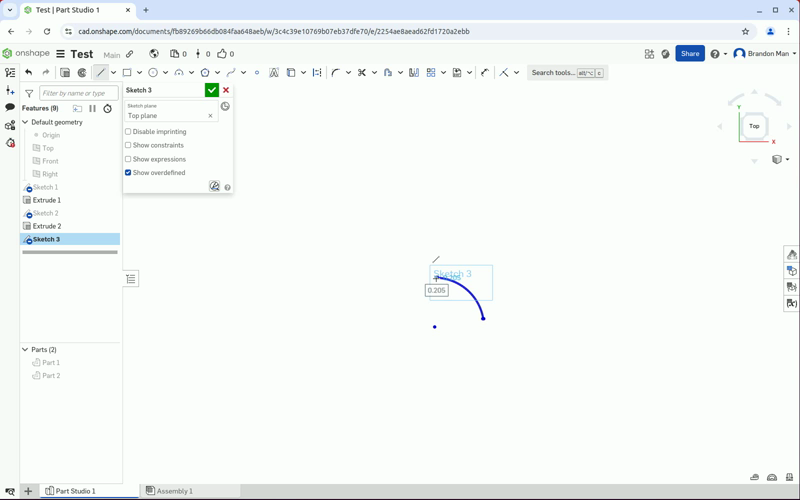
scroll(6)
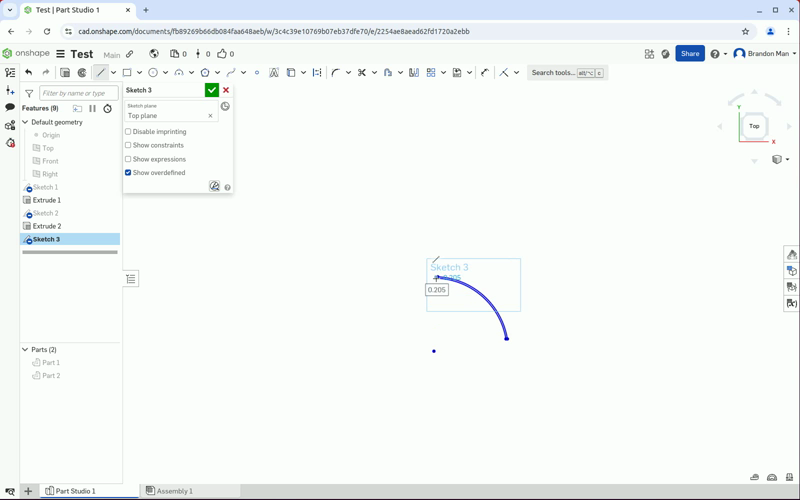
scroll(6)
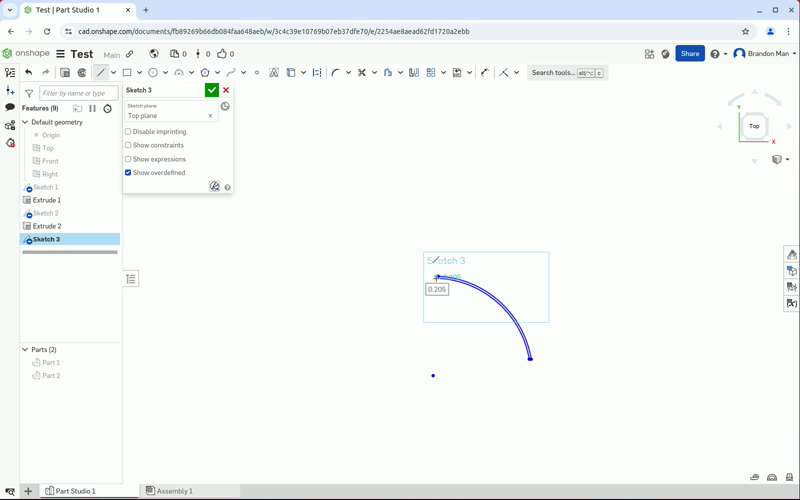
scroll(6)
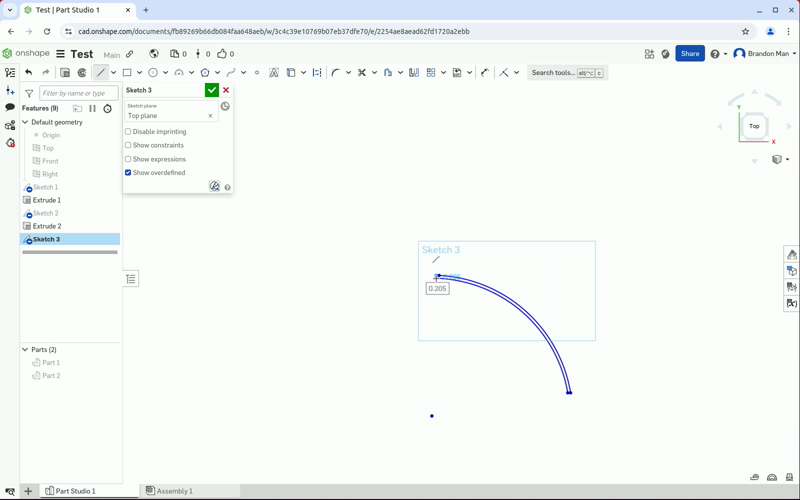
scroll(6)
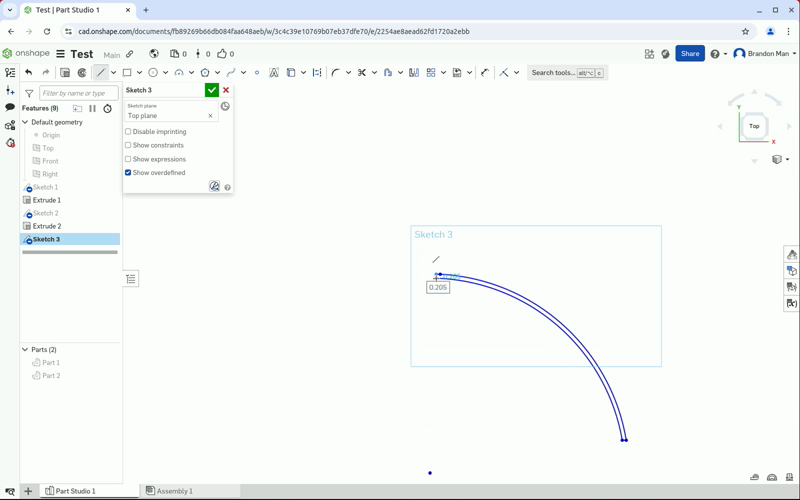
scroll(6)
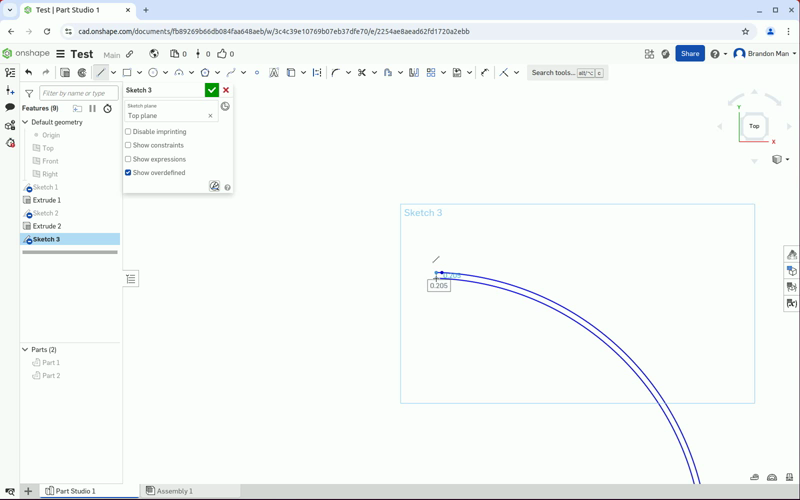
scroll(6)
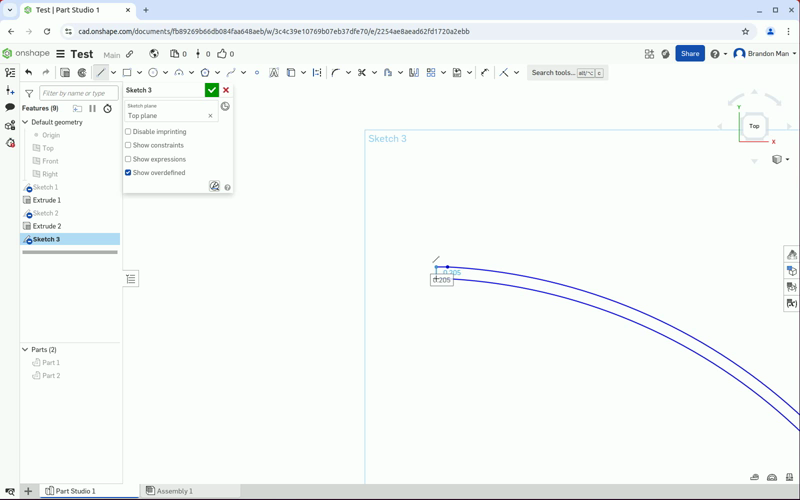
key_up(shift)
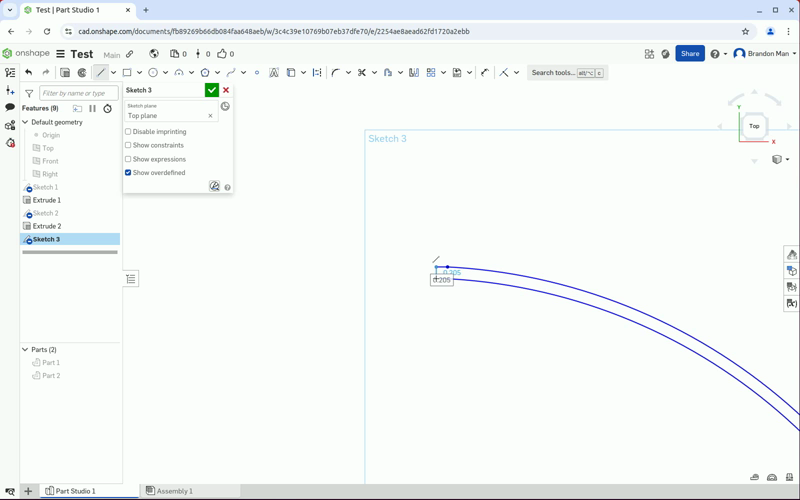
click(436, 278)
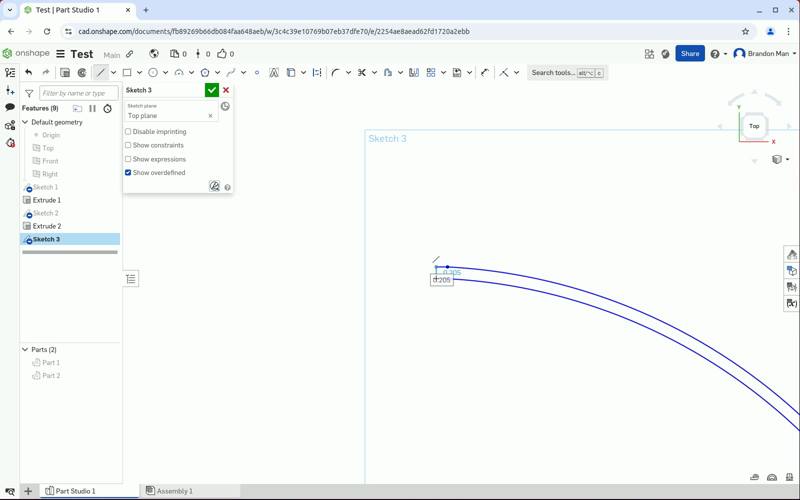
scroll(-6)
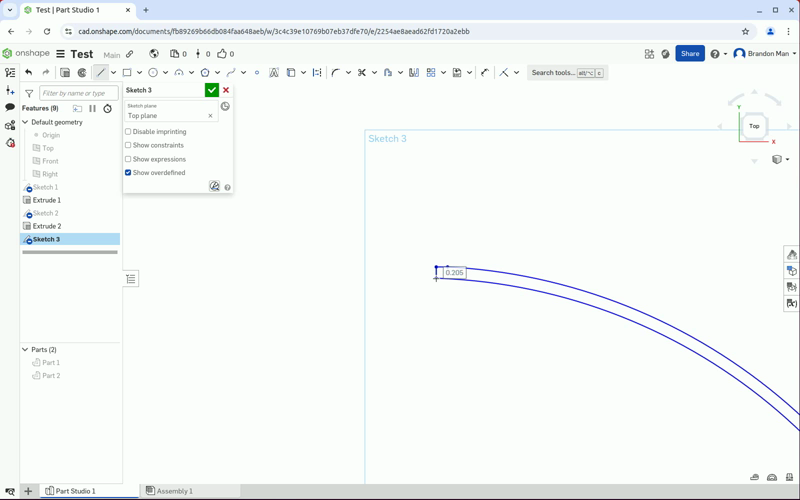
scroll(-6)
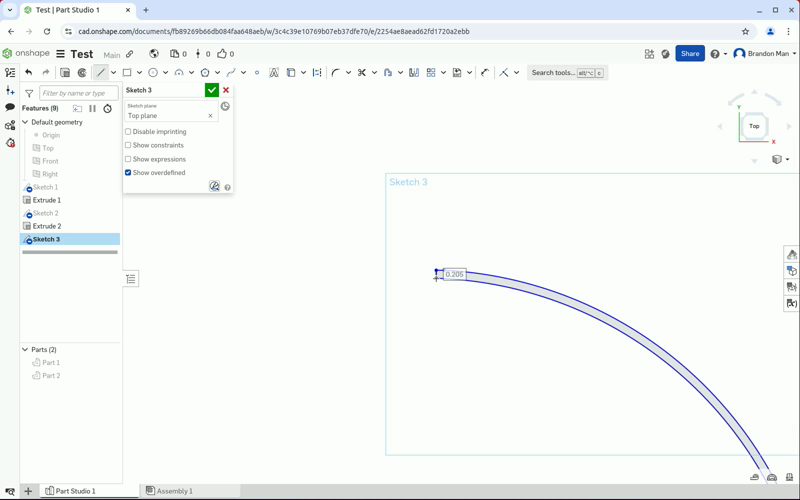
scroll(-6)
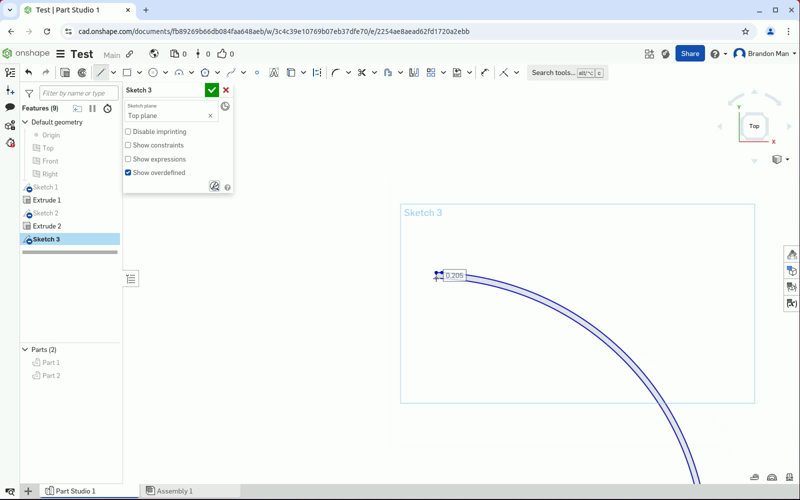
scroll(-6)
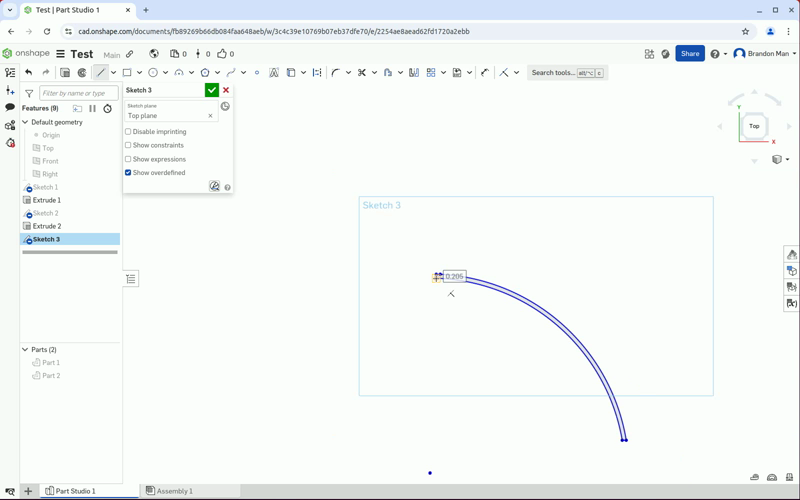
scroll(-6)
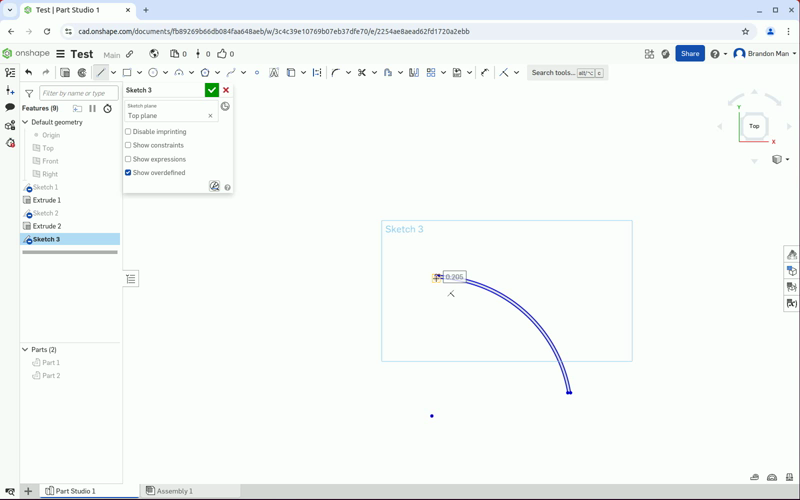
scroll(-6)
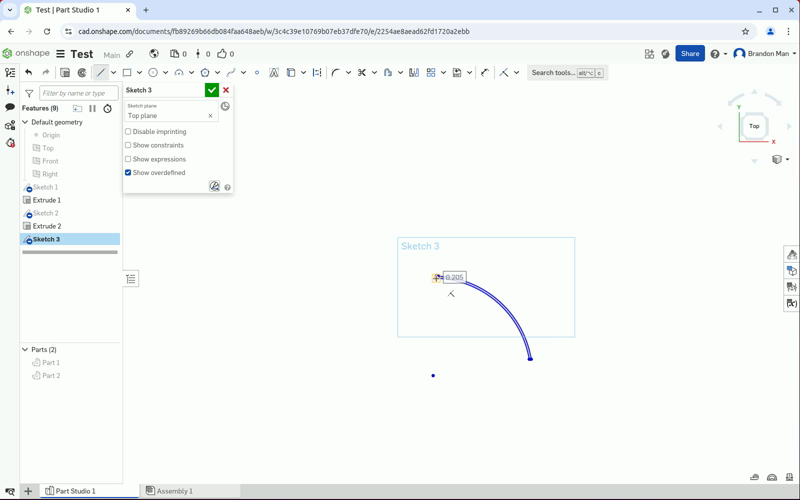
scroll(-6)
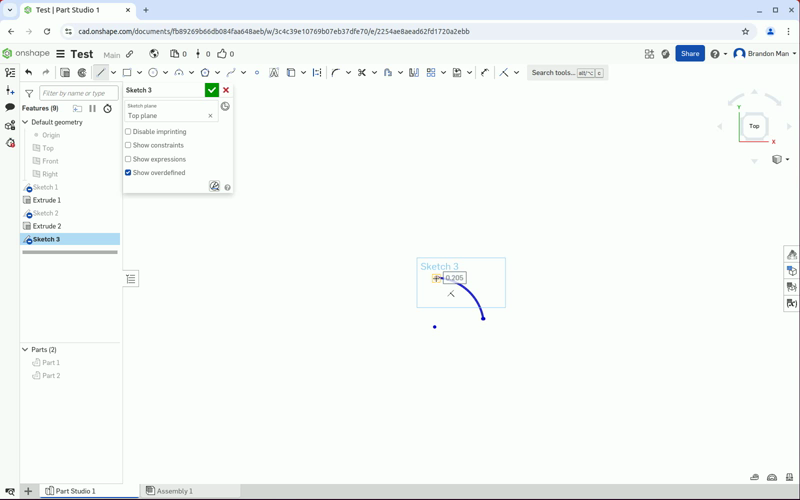
key(esc)
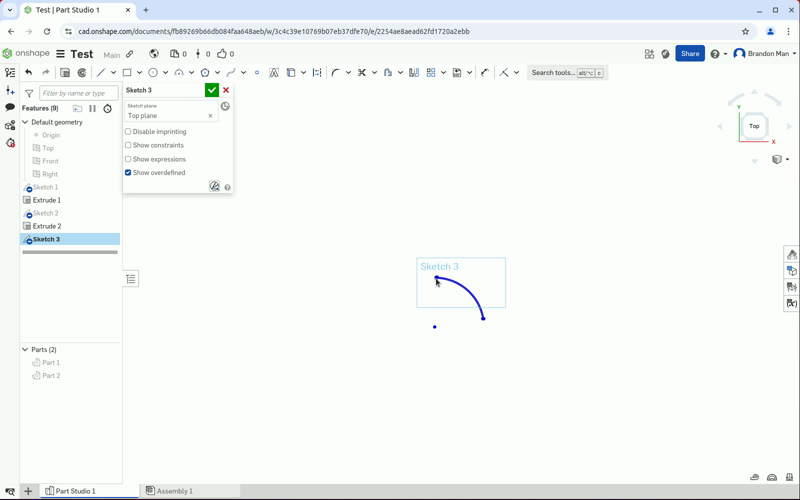
mouse_move(436, 278)
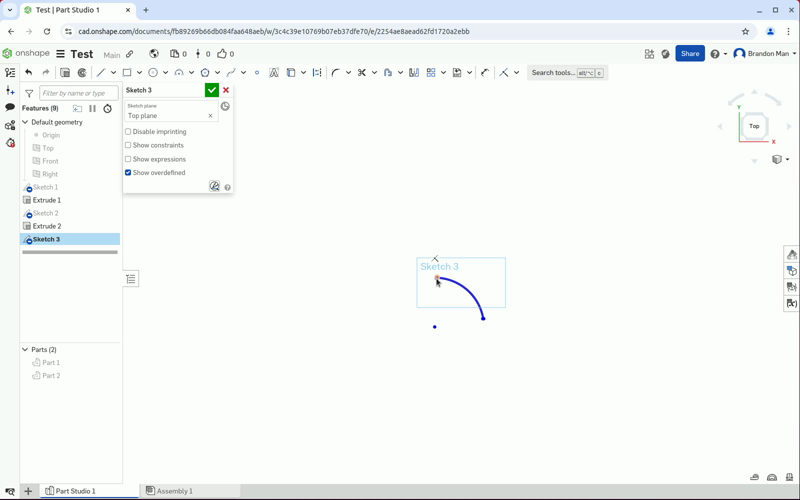
scroll(6)
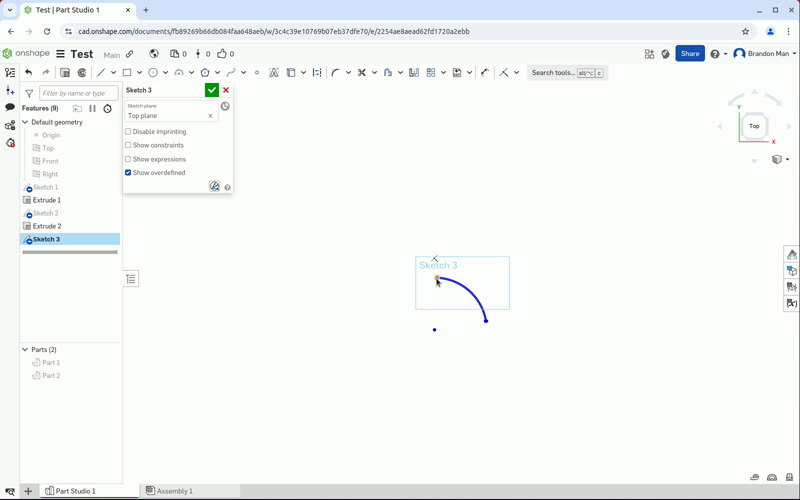
scroll(6)
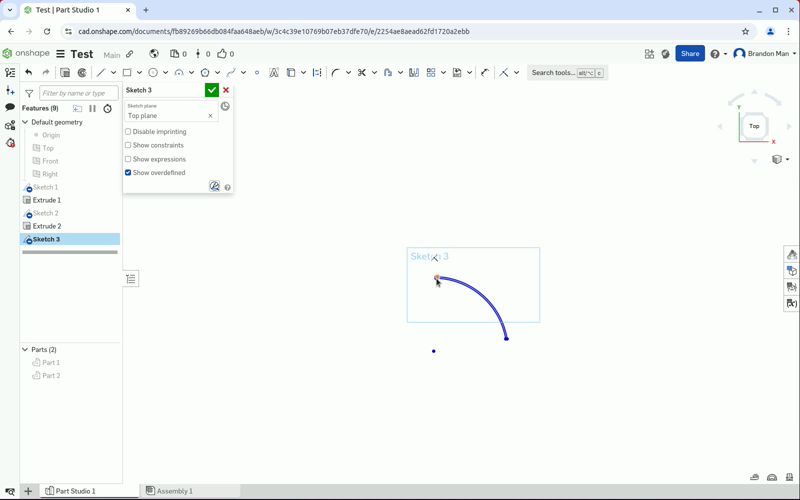
scroll(6)
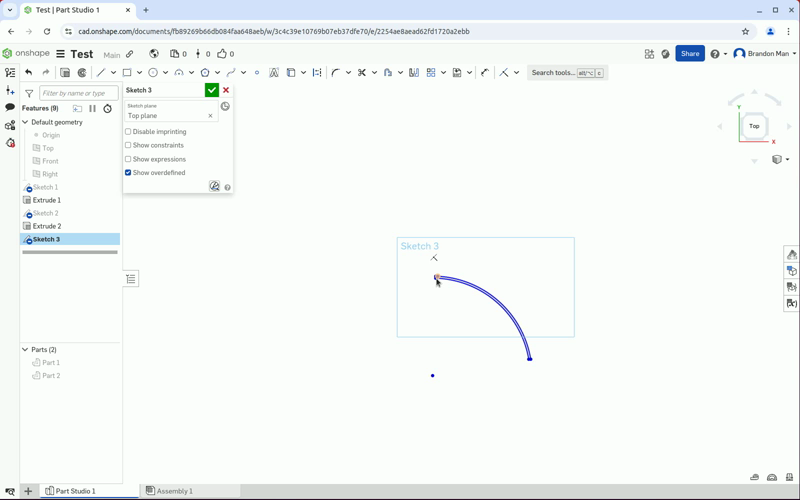
scroll(6)
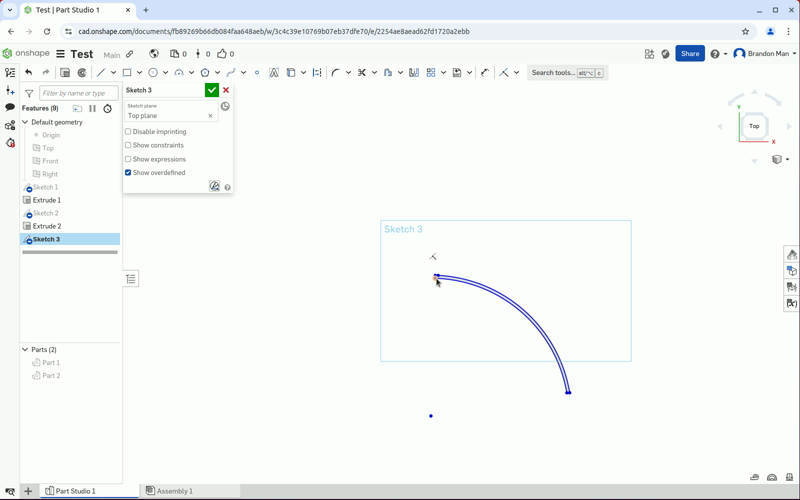
scroll(6)
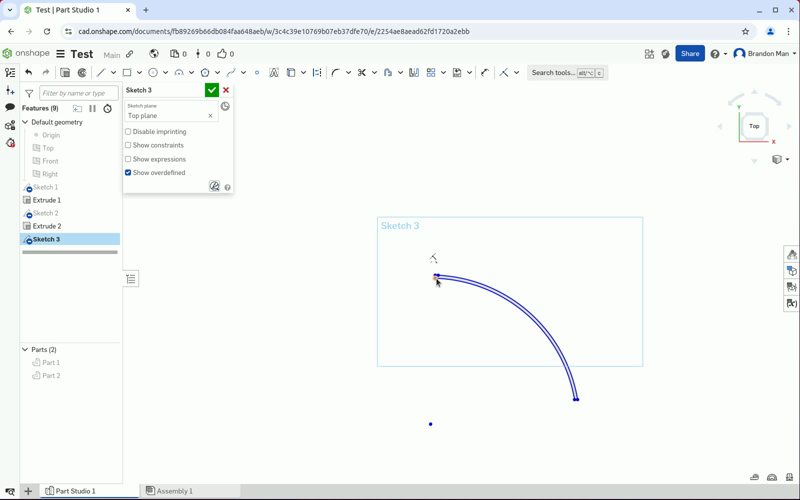
scroll(6)
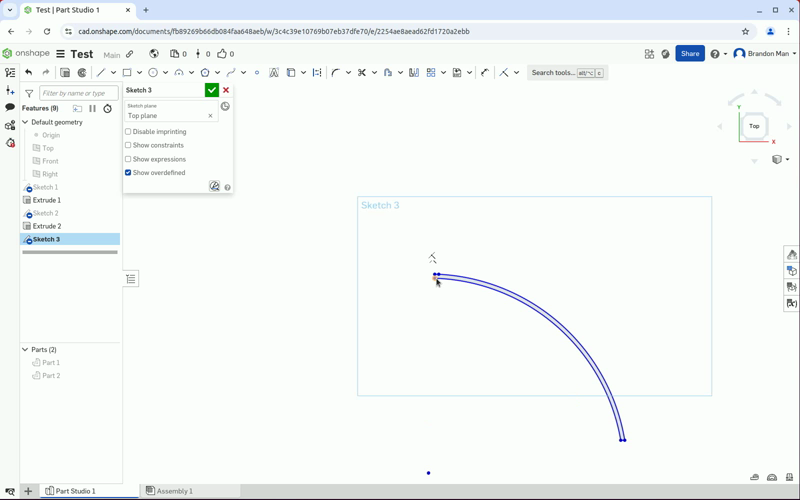
scroll(6)
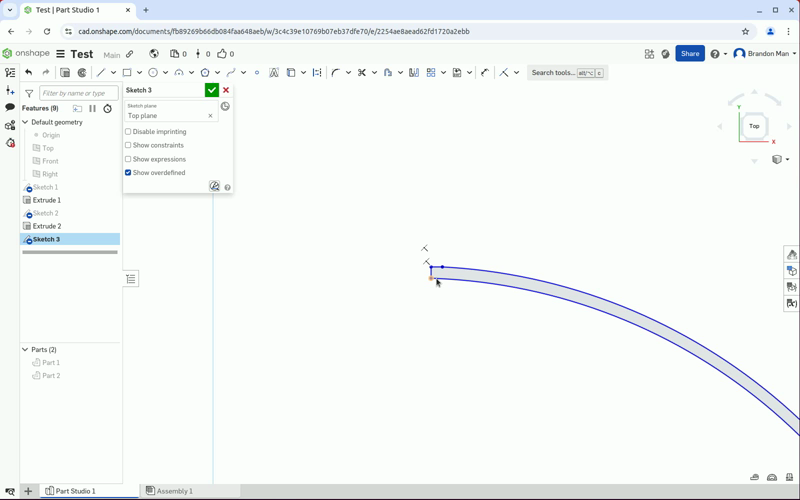
click(436, 278)
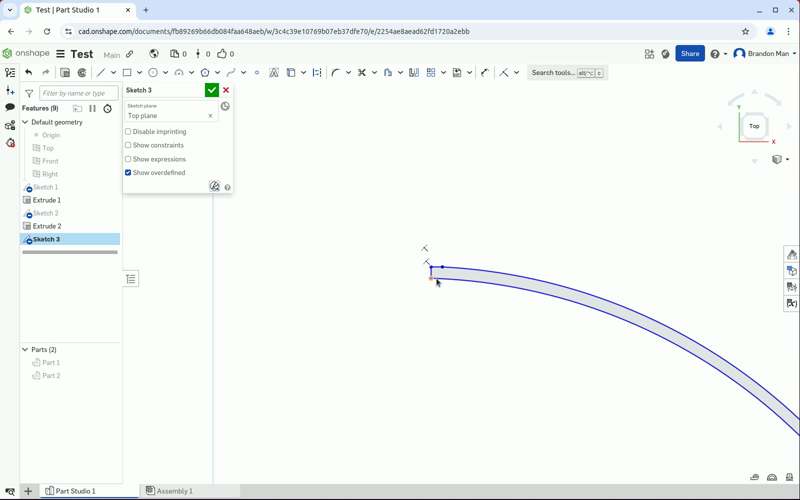
scroll(-6)
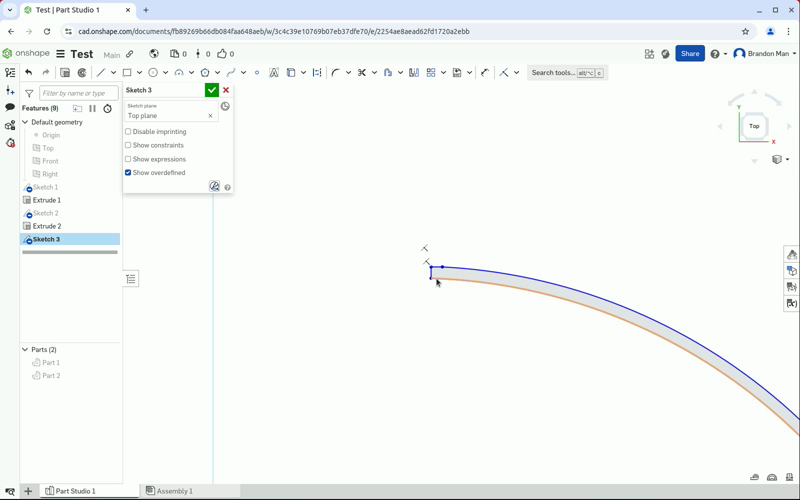
scroll(-6)
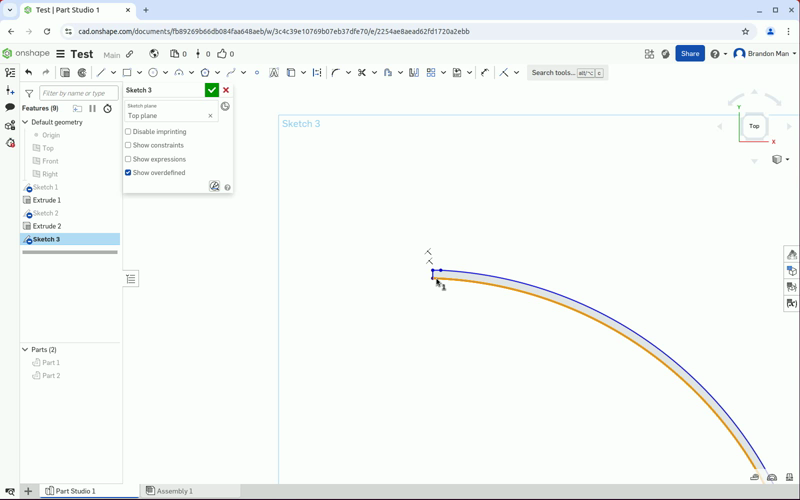
scroll(-6)
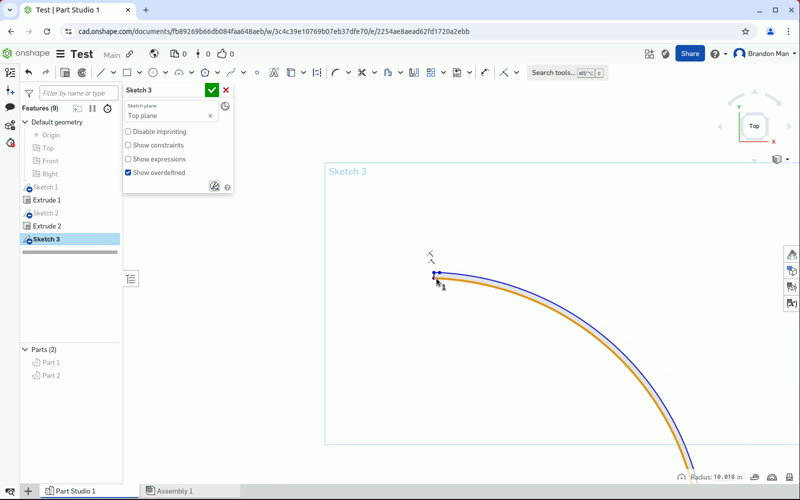
scroll(-6)
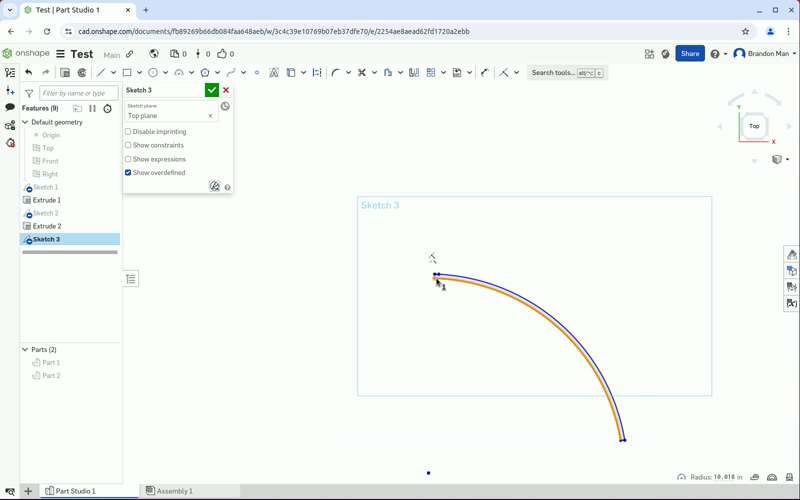
scroll(-6)
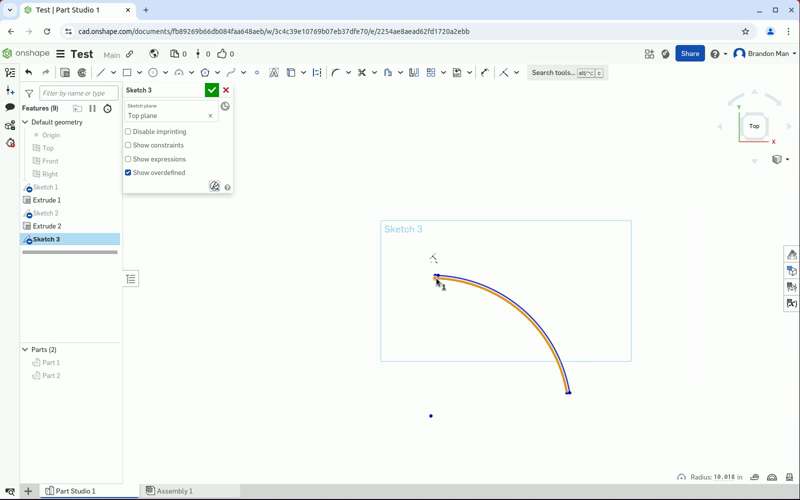
scroll(-6)
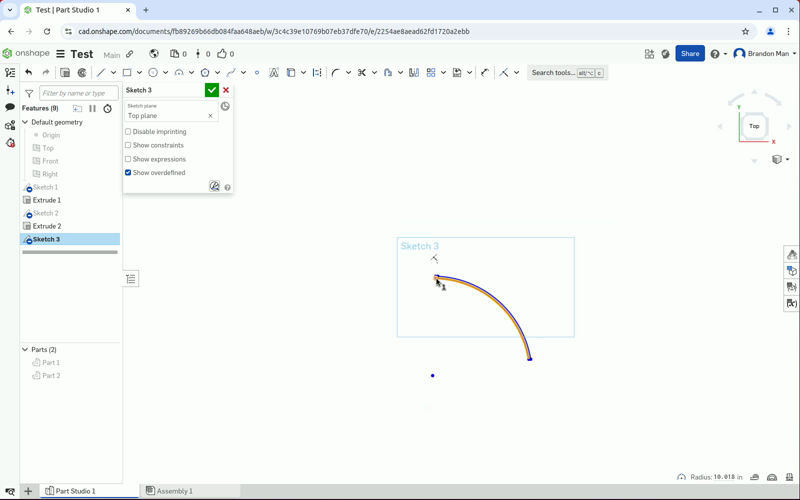
scroll(-6)
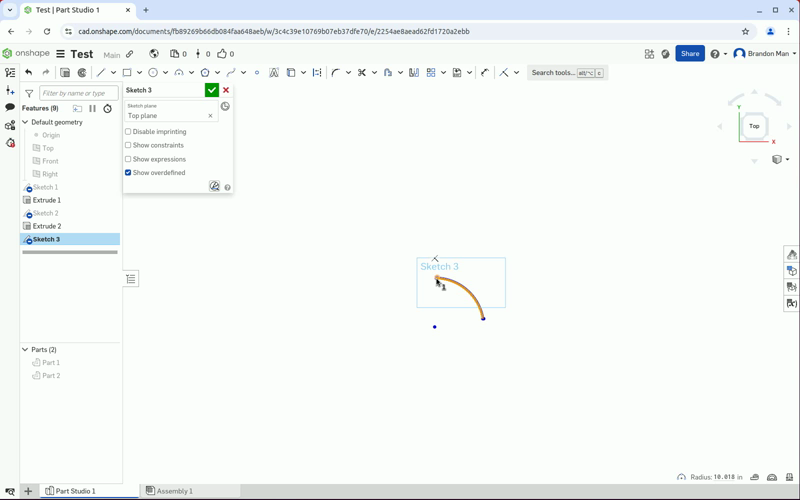
mouse_move(73, 352)
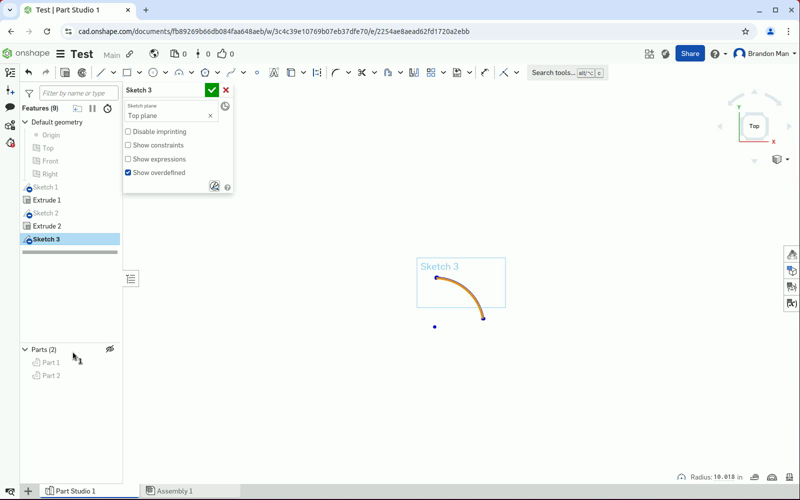
key(shift+y)
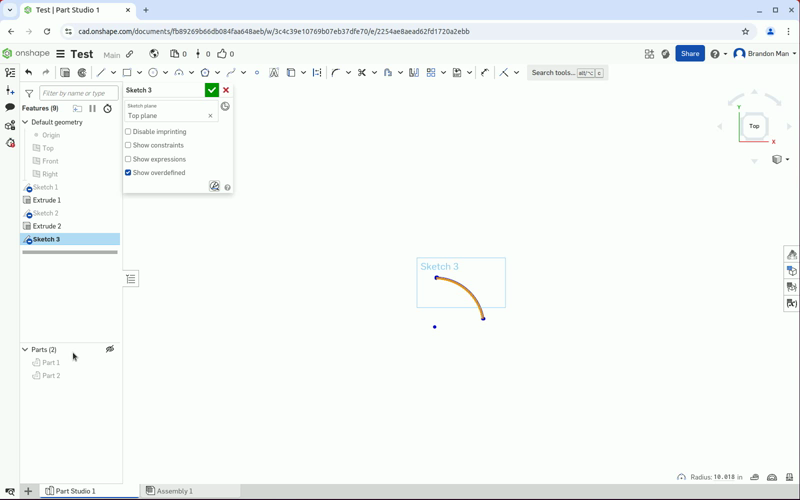
key(shift+e)
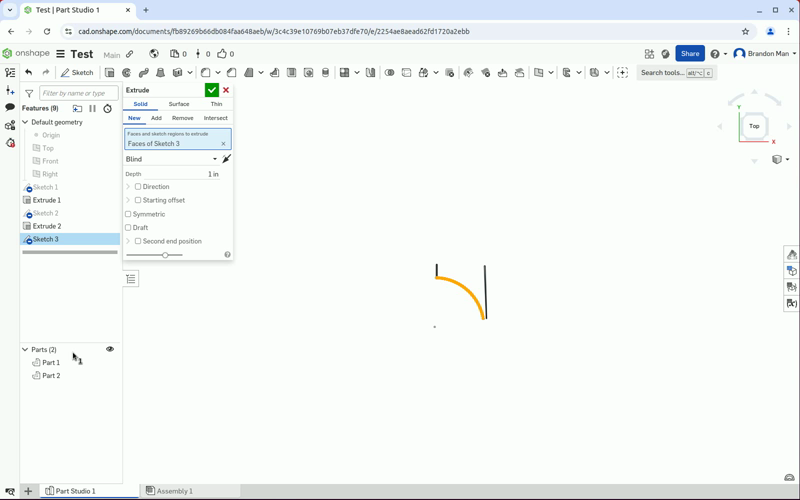
mouse_move(143, 106)
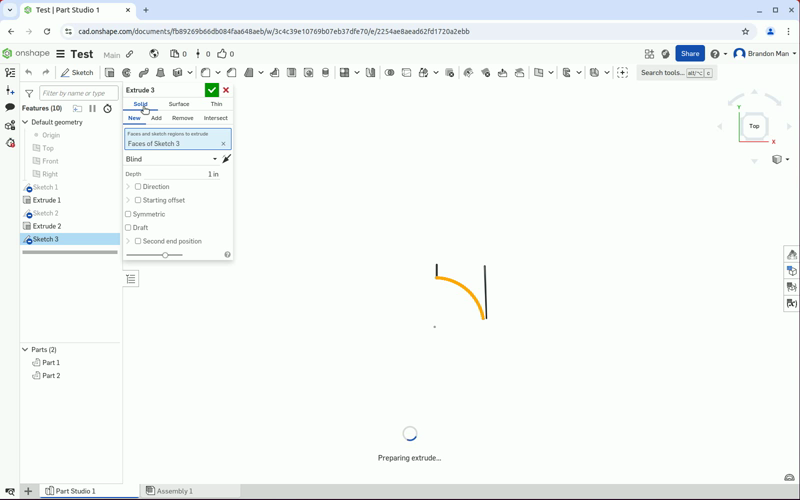
click(143, 106)
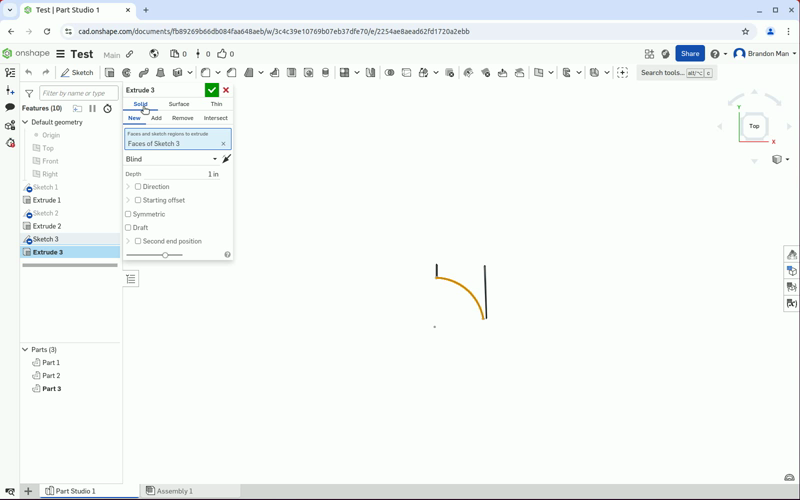
mouse_move(137, 120)
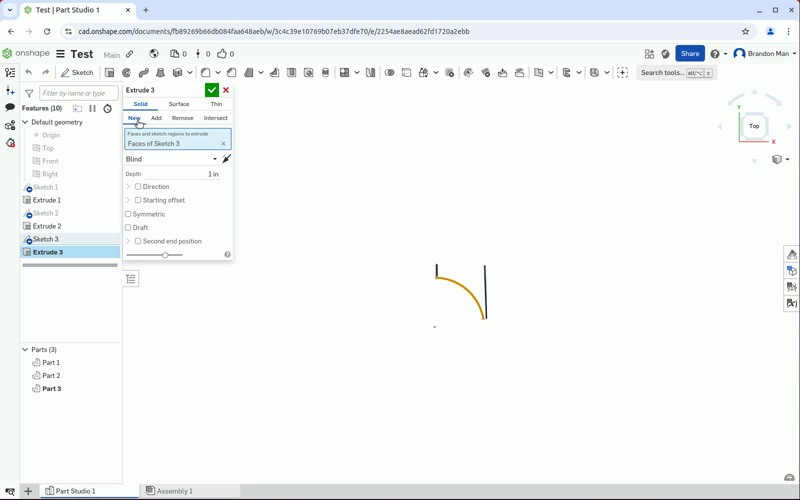
click(137, 120)
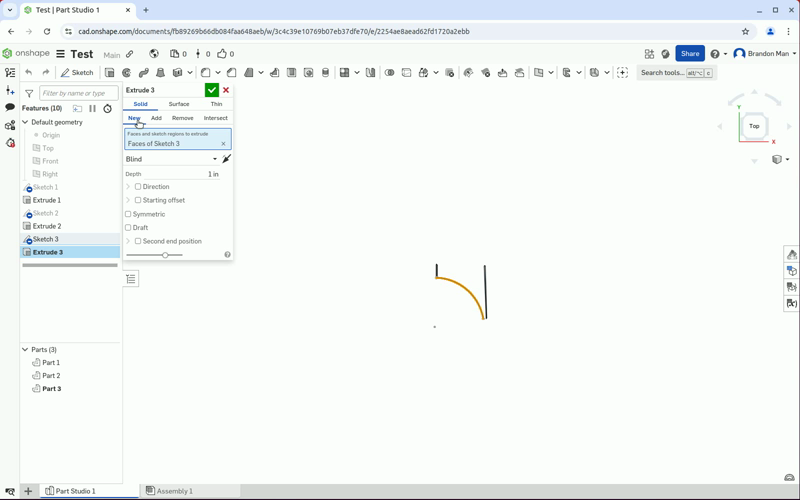
key(tab, 4)
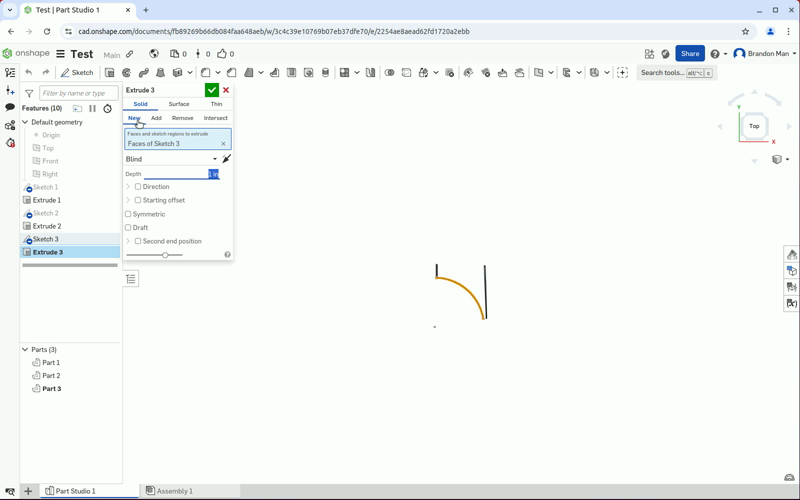
text(22.868)
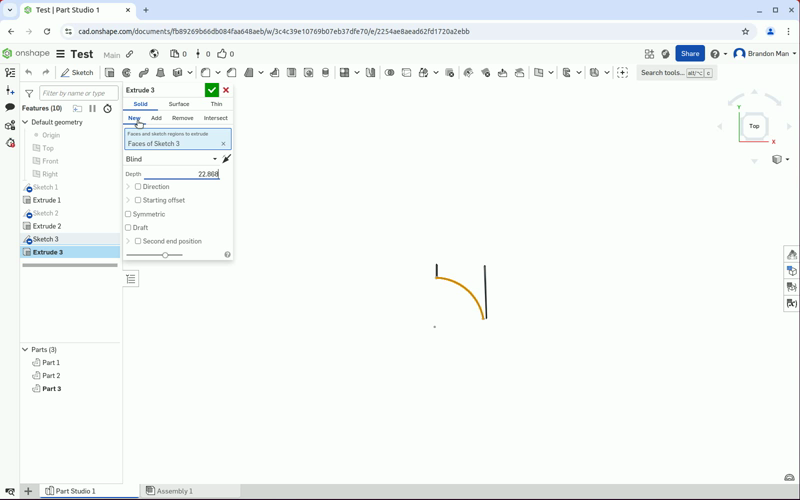
key(enter)
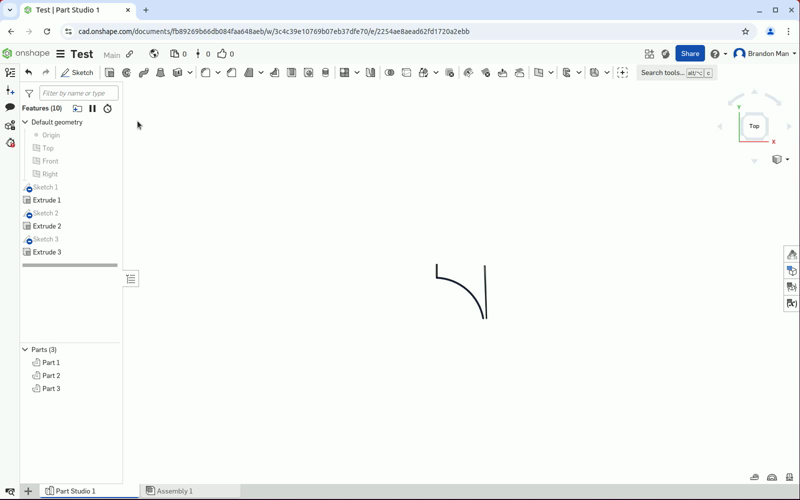
key(shift+h)
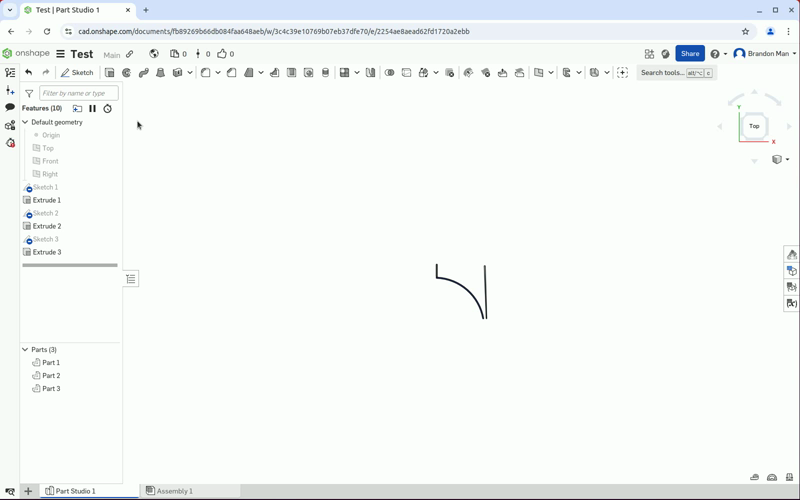
key(shift+h)
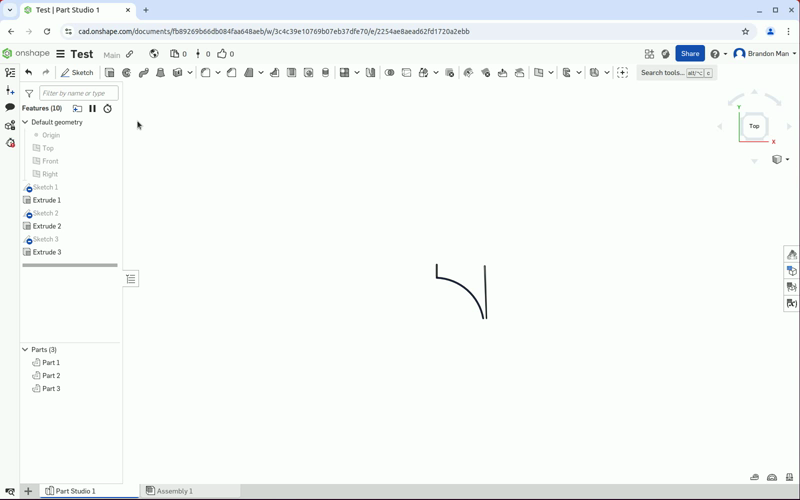
mouse_move(73, 189)
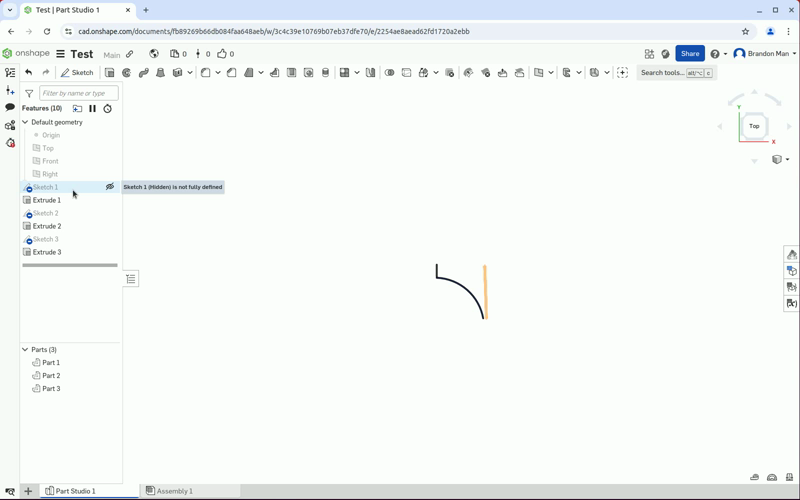
click(73, 189)
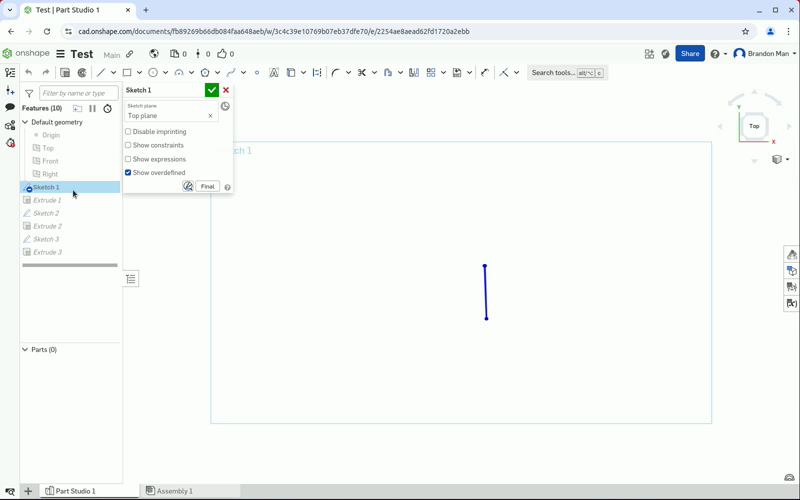
mouse_move(229, 92)
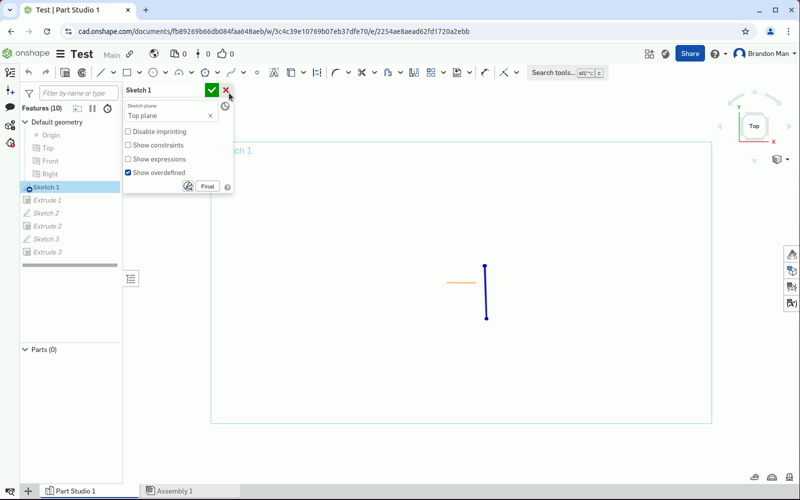
click(229, 92)
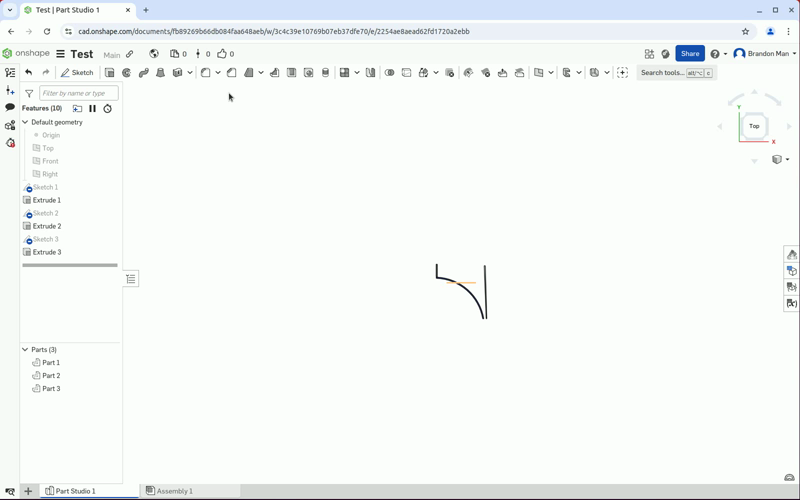
mouse_move(541, 75)
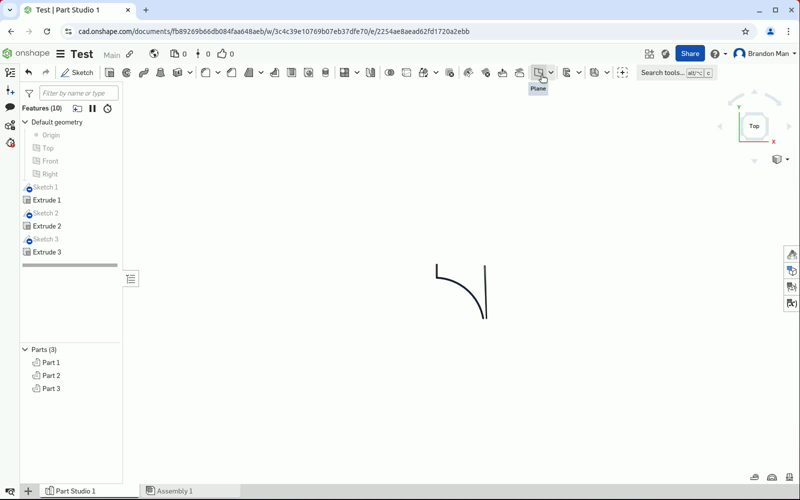
click(541, 75)
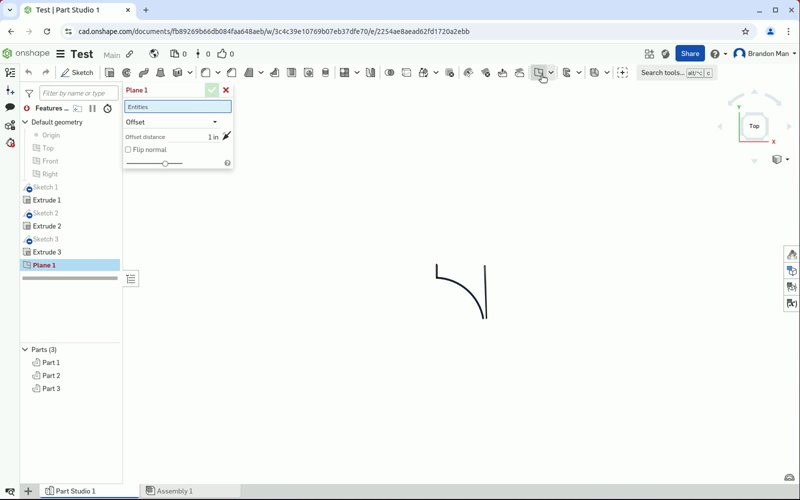
mouse_move(73, 150)
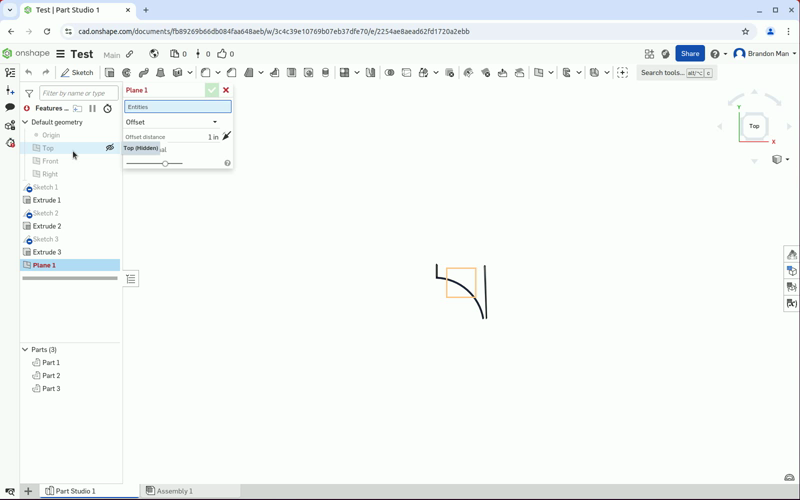
click(73, 150)
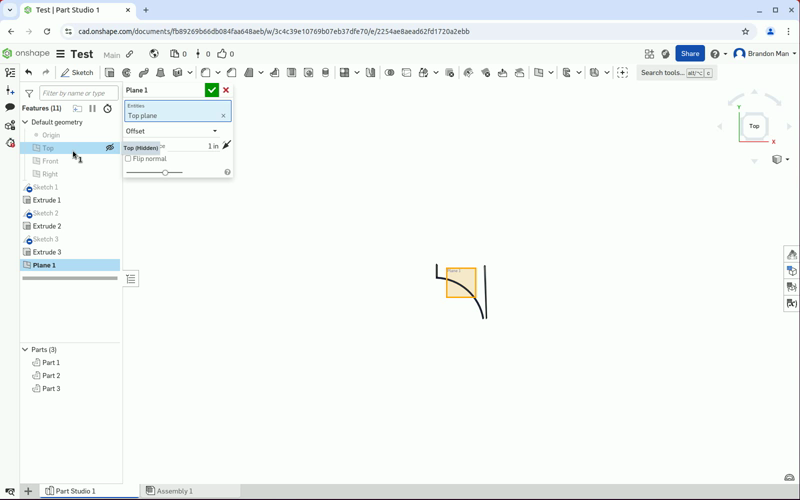
key(tab, 2)
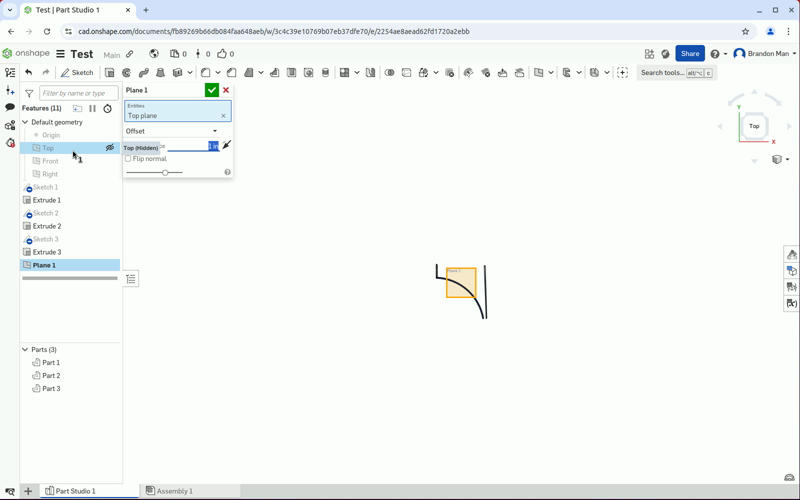
text(22.862)
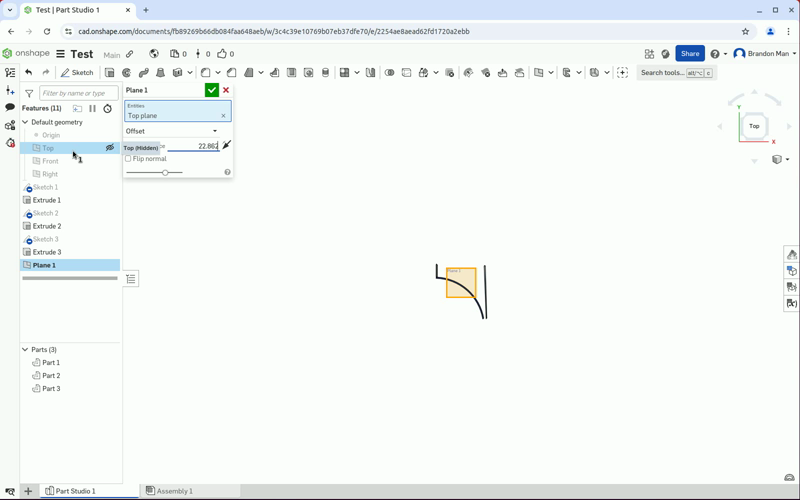
key(enter, 2)
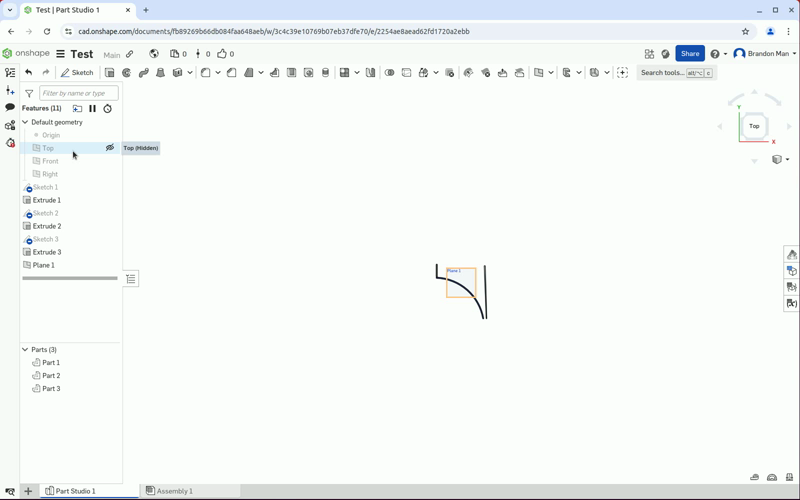
key(shift+s)
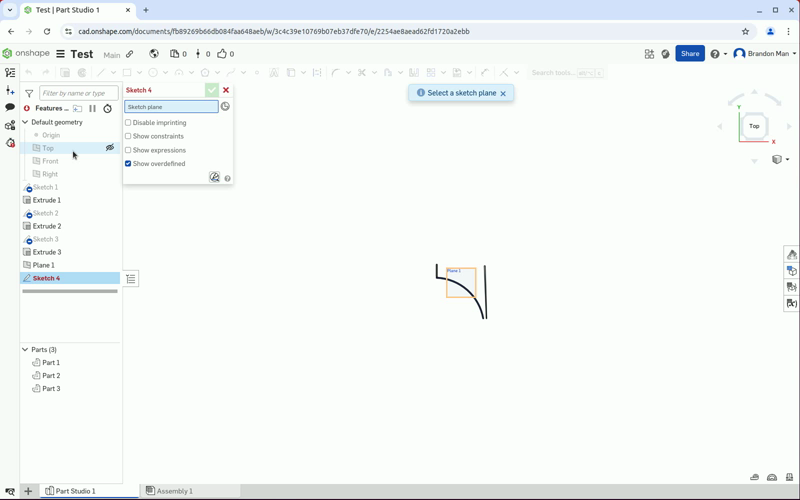
mouse_move(73, 267)
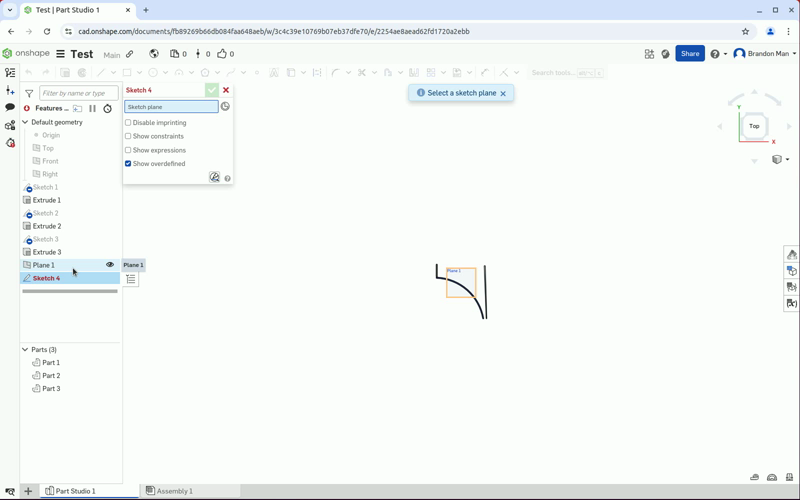
click(73, 267)
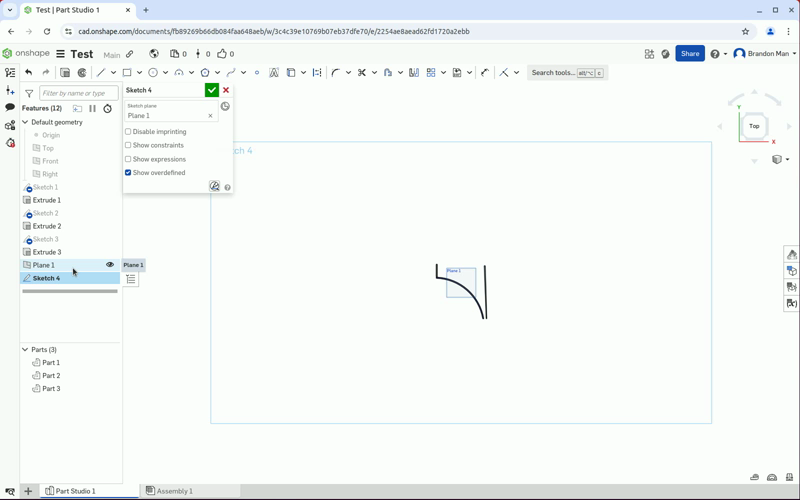
mouse_move(73, 352)
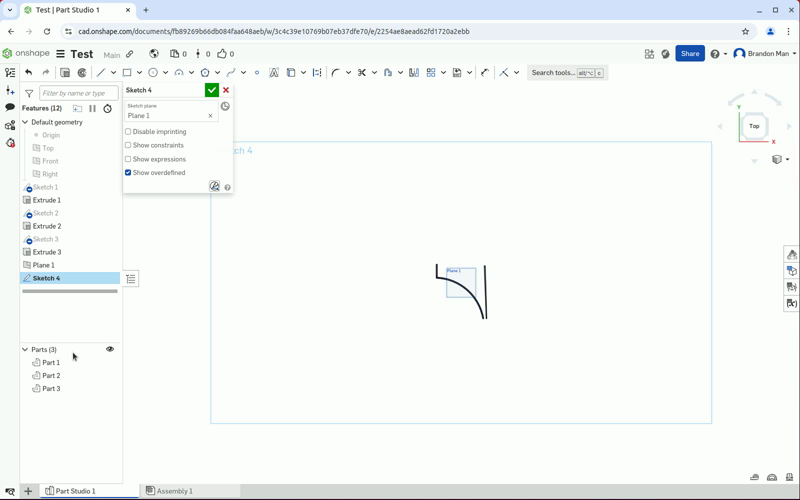
key(y)
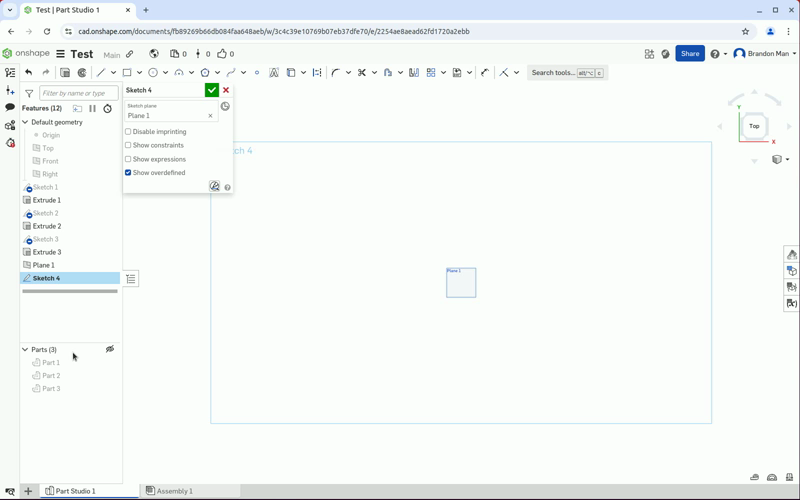
key(a)
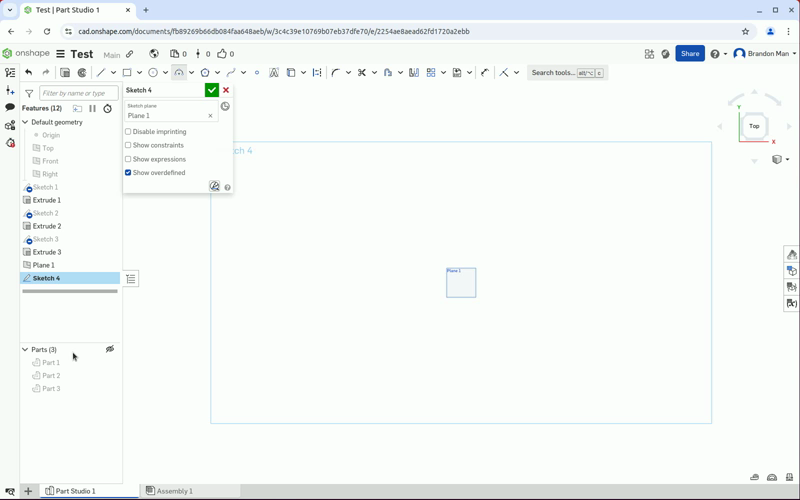
key_down(shift)
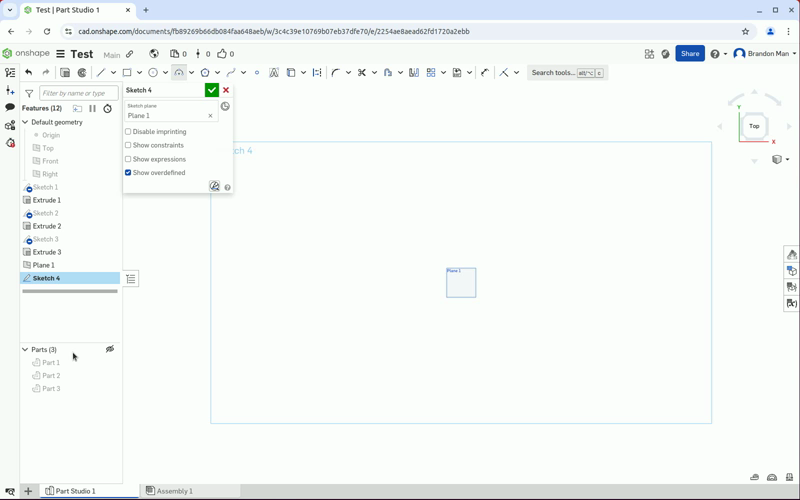
mouse_move(436, 278)
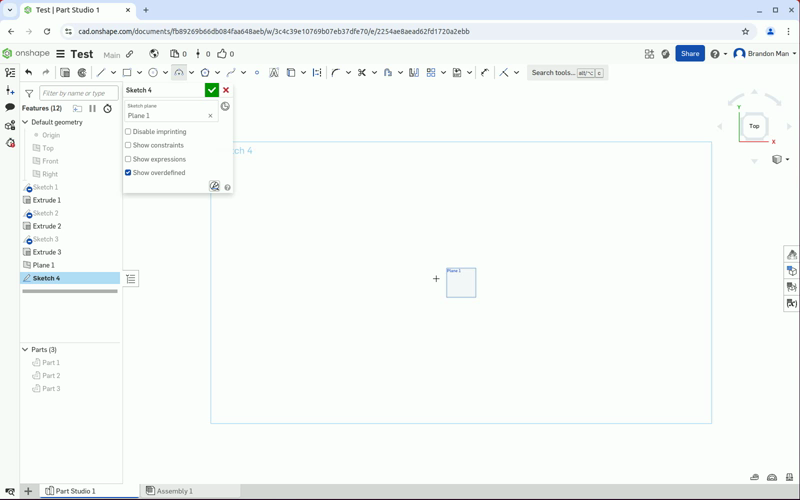
click(436, 278)
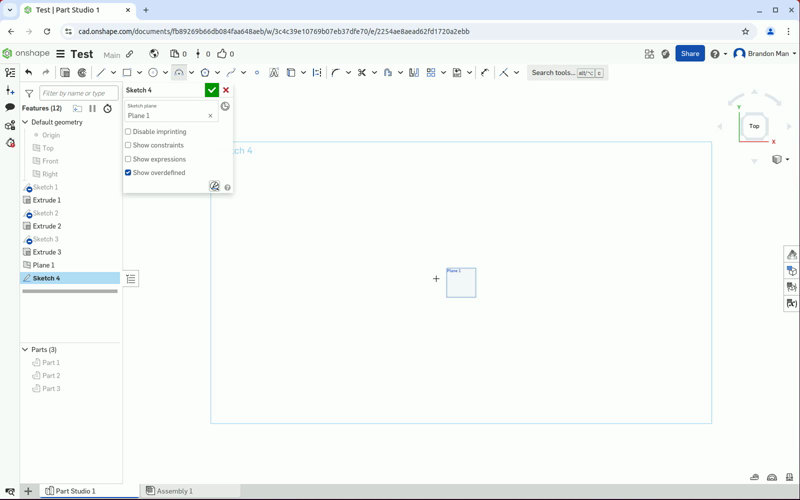
key_up(shift)
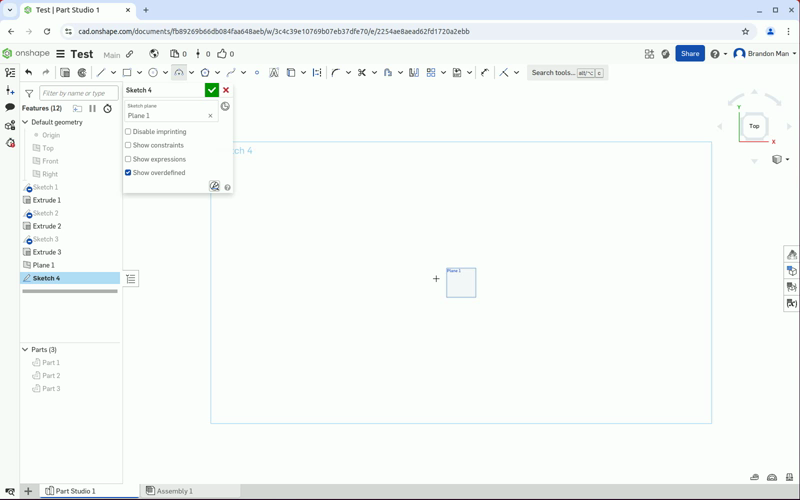
key_down(shift)
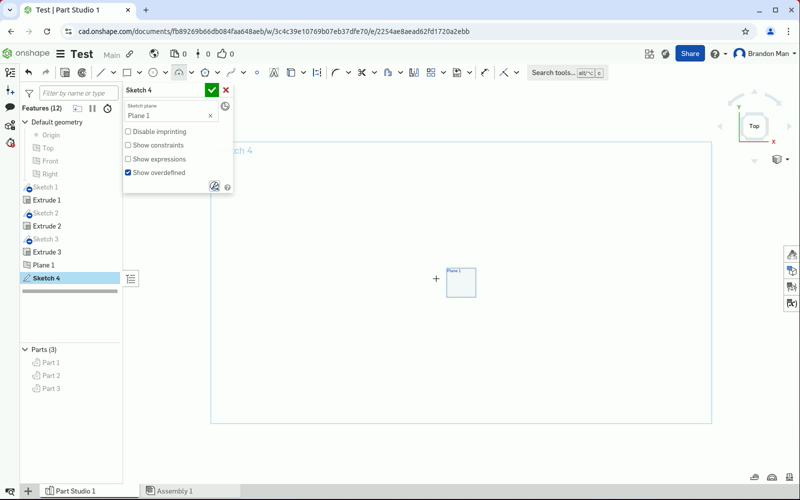
mouse_move(482, 318)
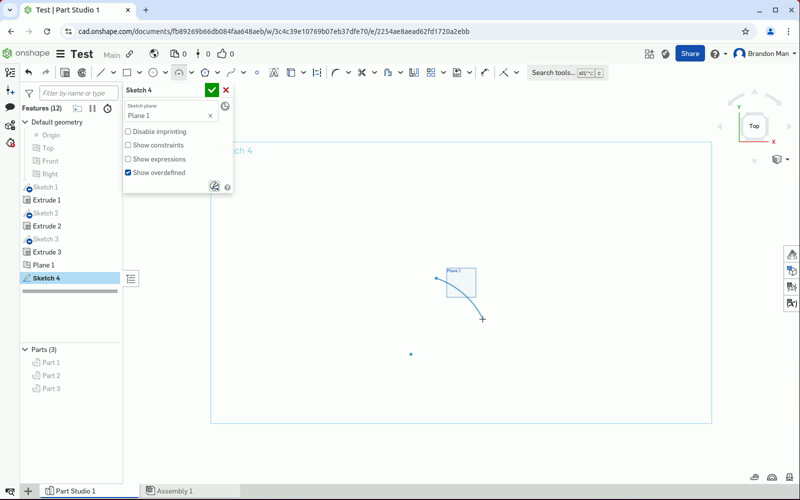
click(482, 318)
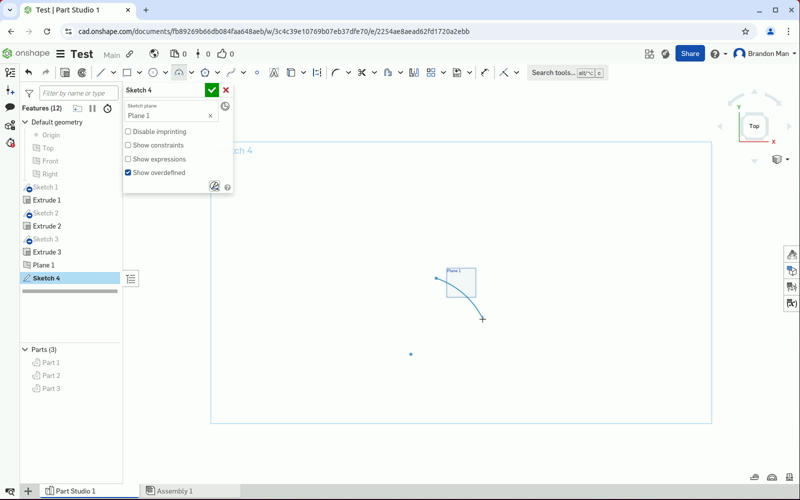
mouse_move(467, 289)
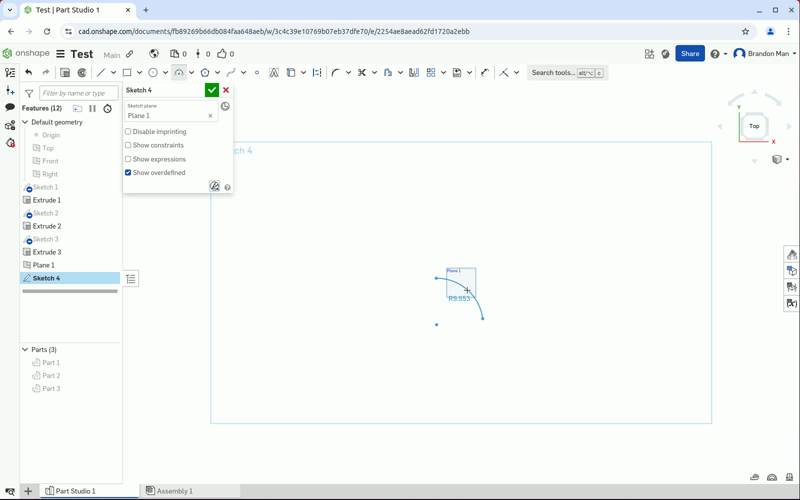
click(467, 289)
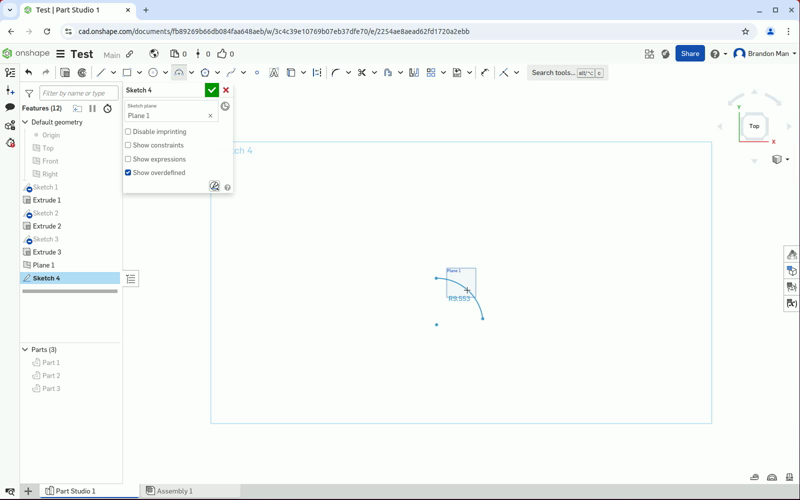
key_up(shift)
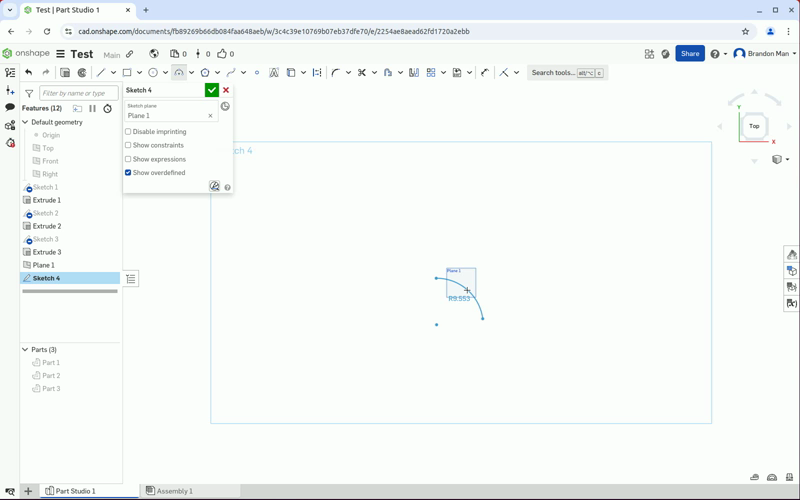
key(esc)
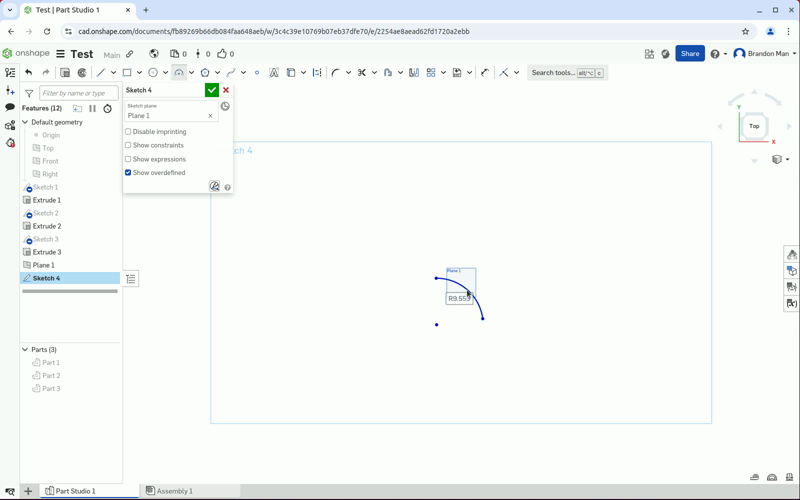
key(l)
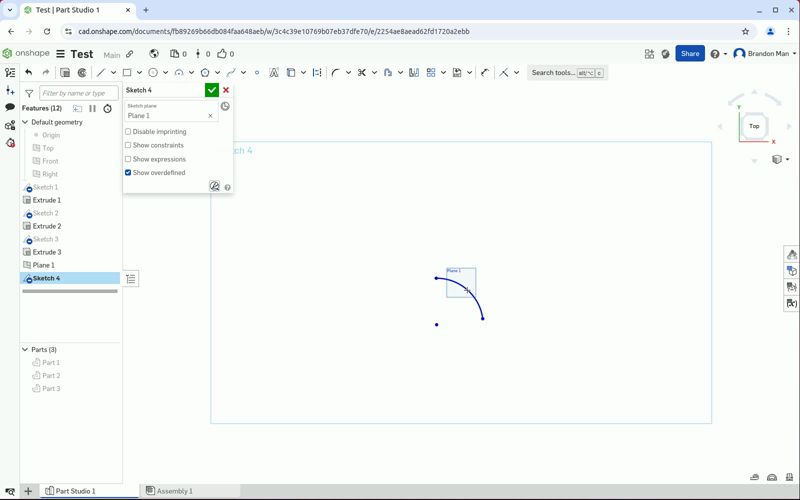
mouse_move(482, 318)
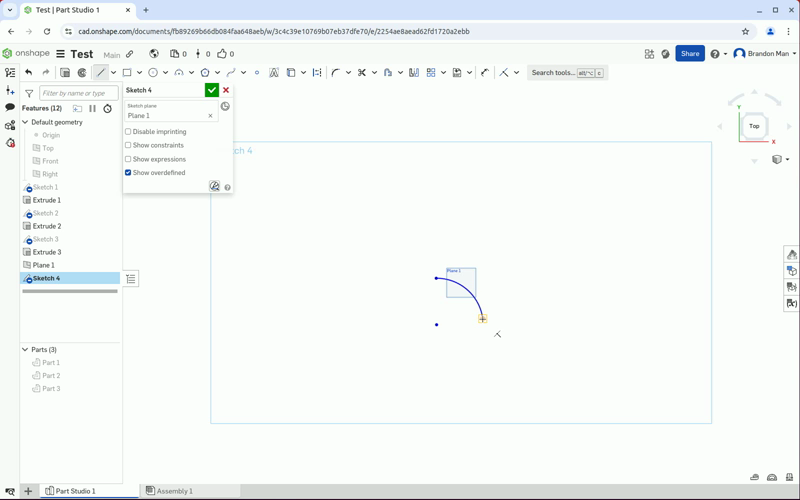
click(482, 318)
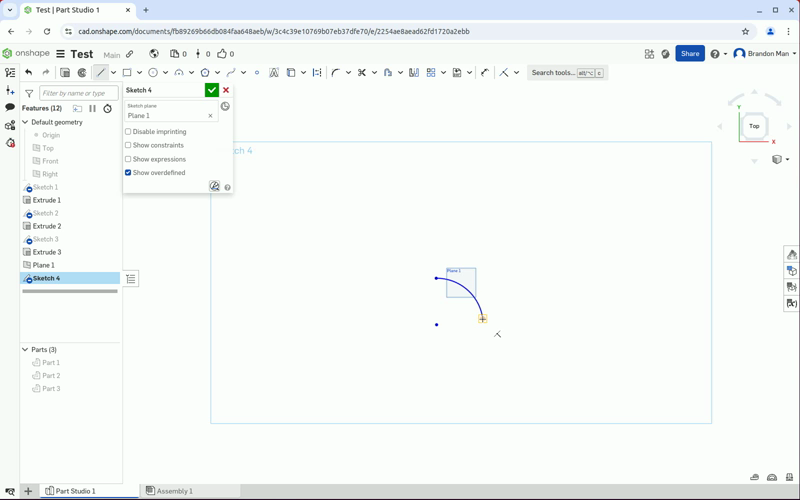
key_down(shift)
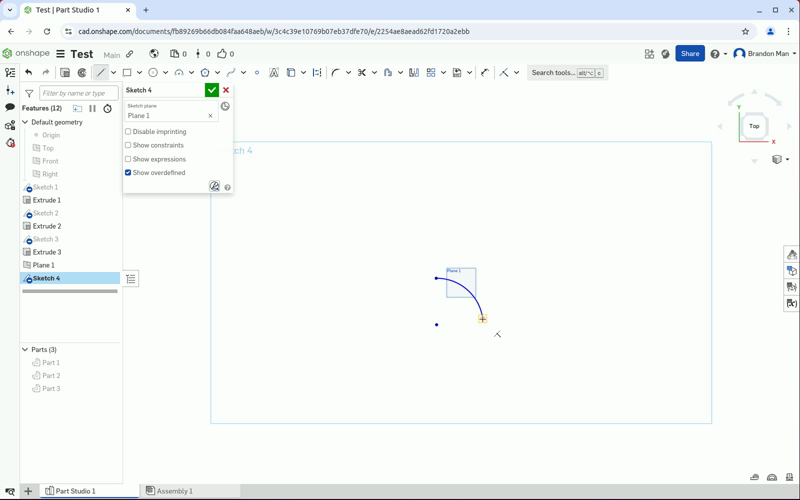
mouse_move(512, 318)
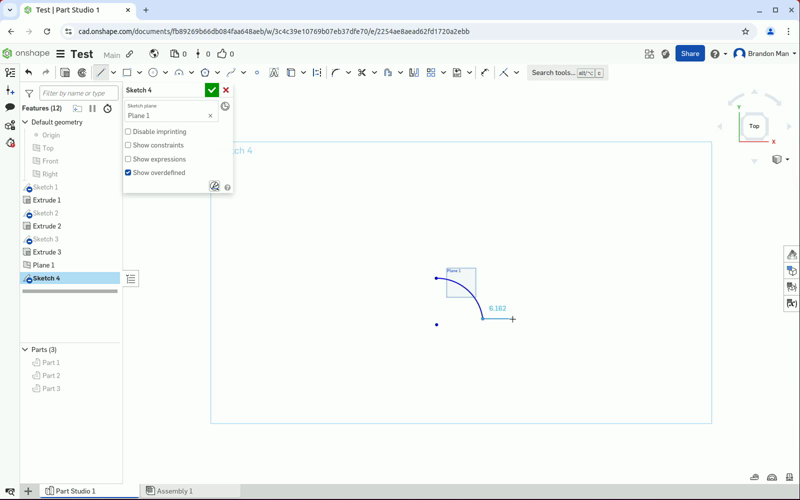
mouse_move(483, 318)
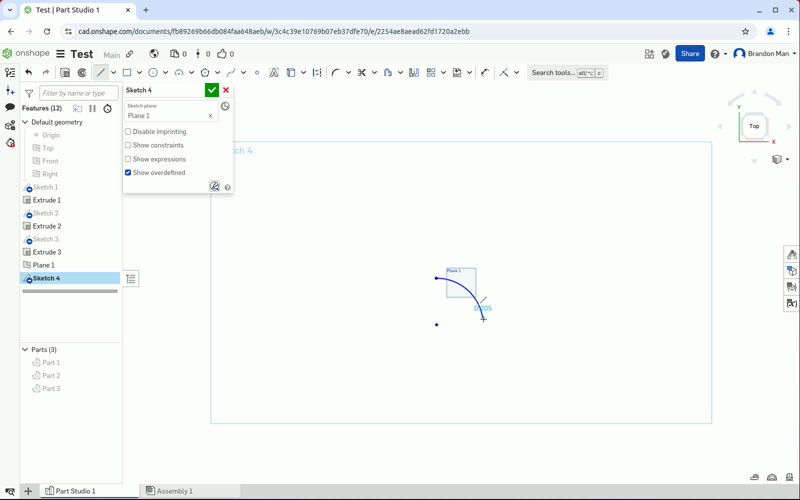
scroll(6)
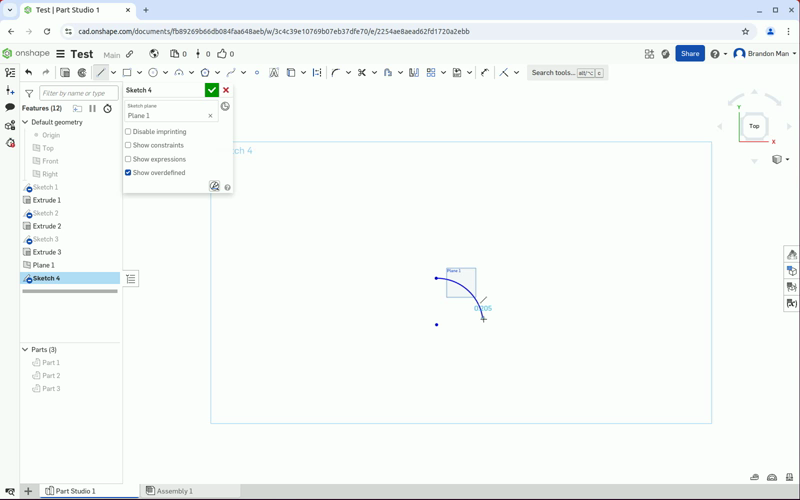
scroll(6)
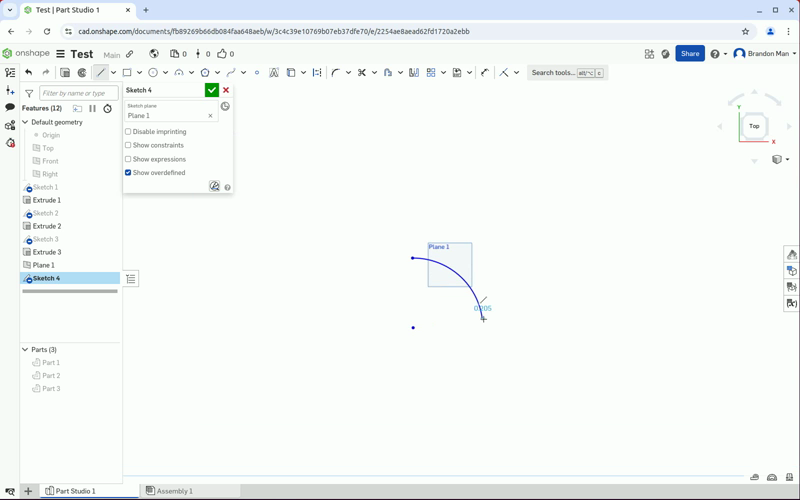
scroll(6)
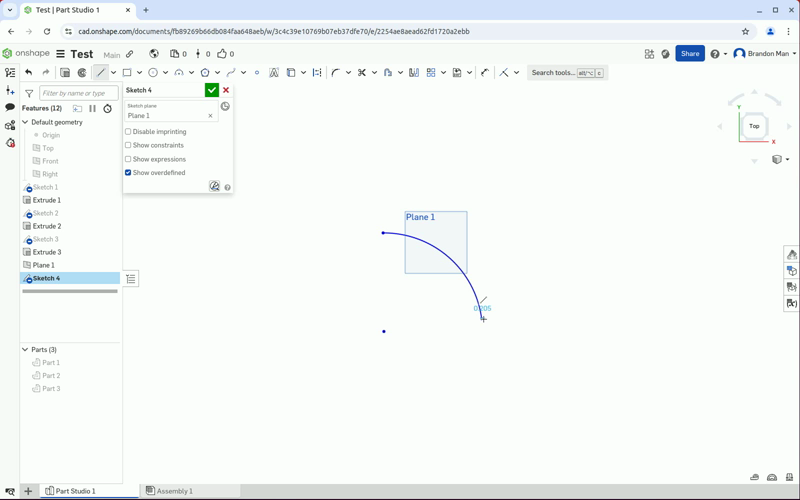
scroll(6)
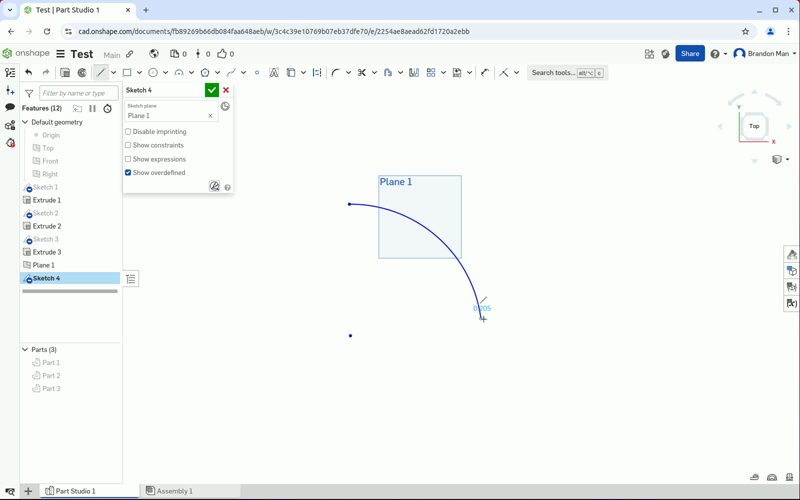
scroll(6)
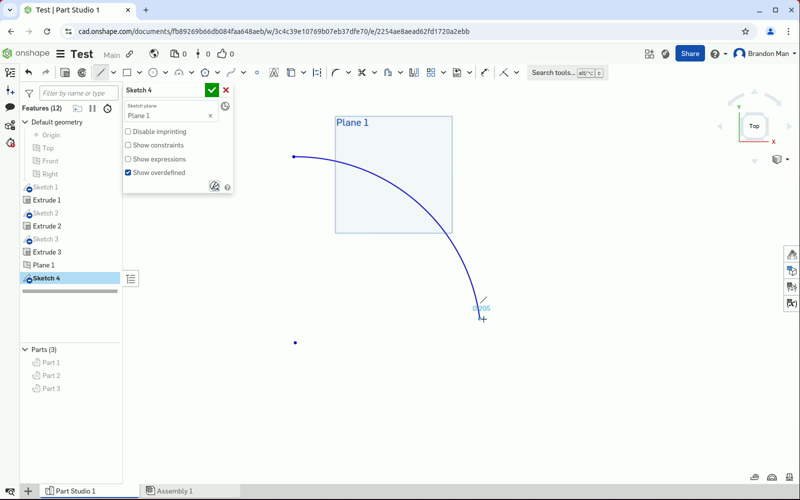
scroll(6)
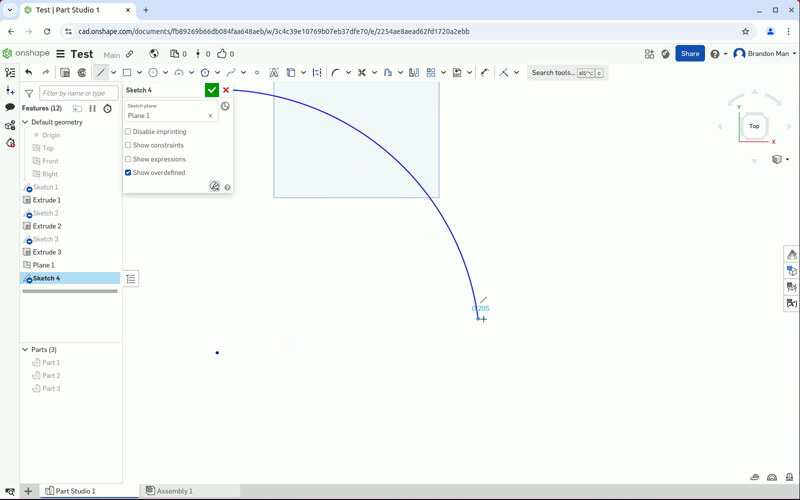
scroll(6)
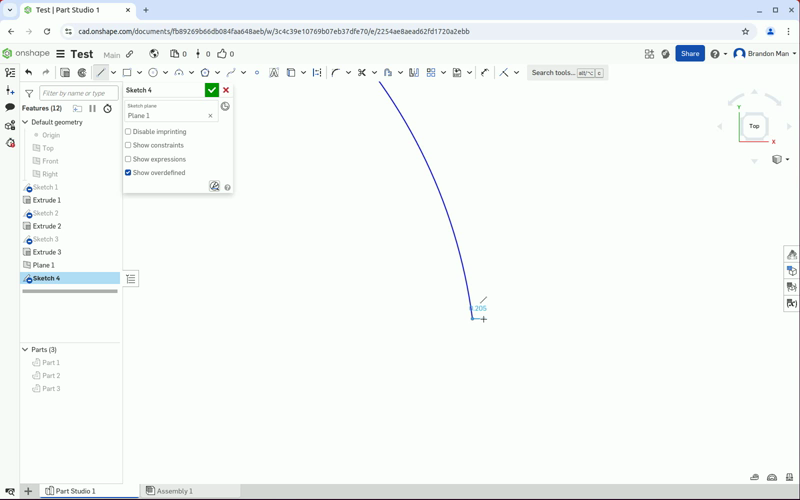
click(483, 318)
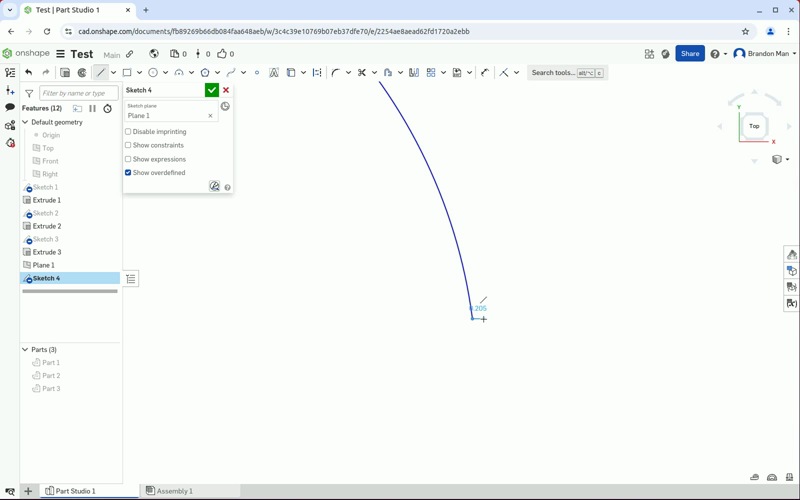
scroll(-6)
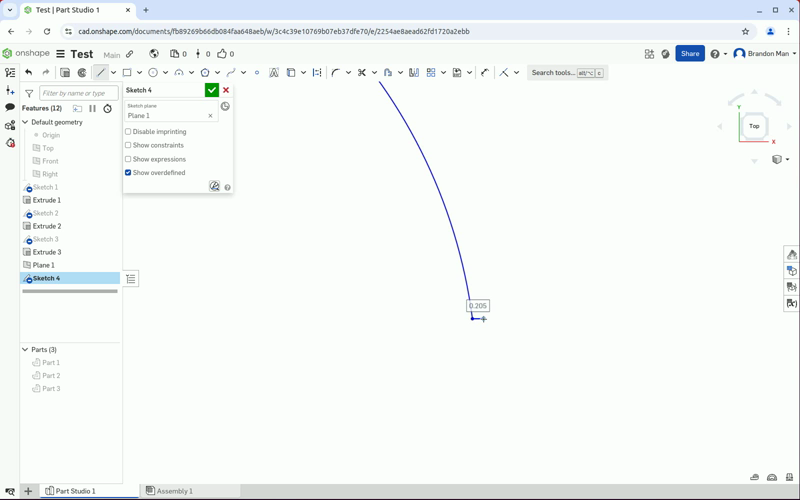
scroll(-6)
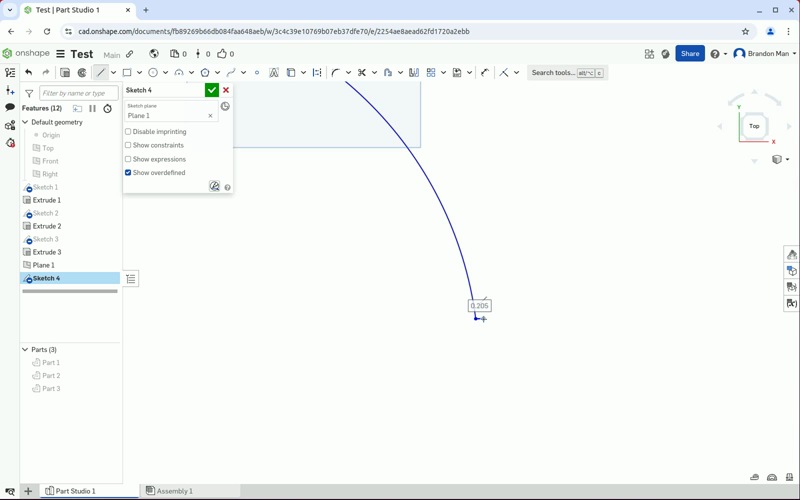
scroll(-6)
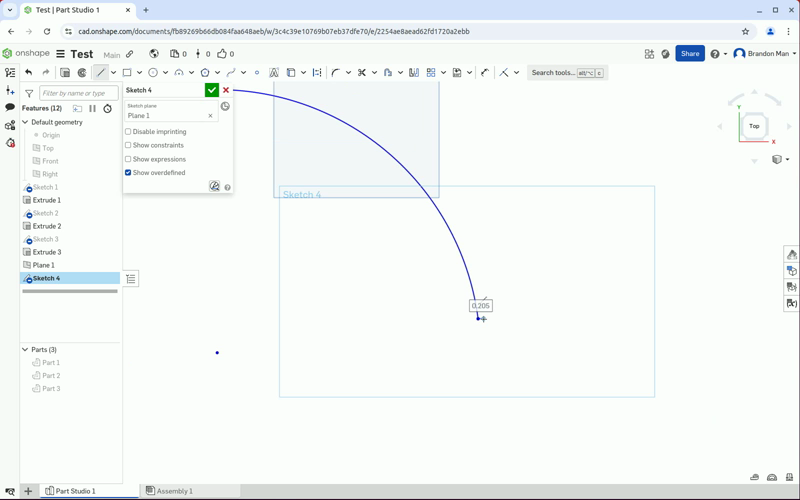
scroll(-6)
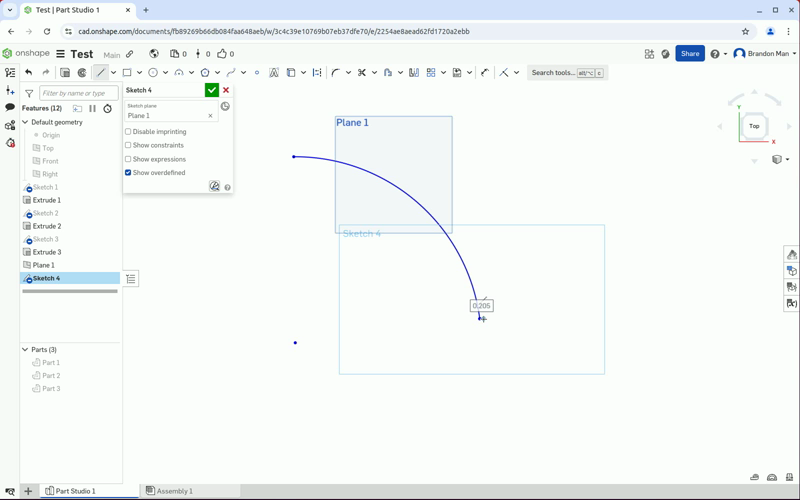
scroll(-6)
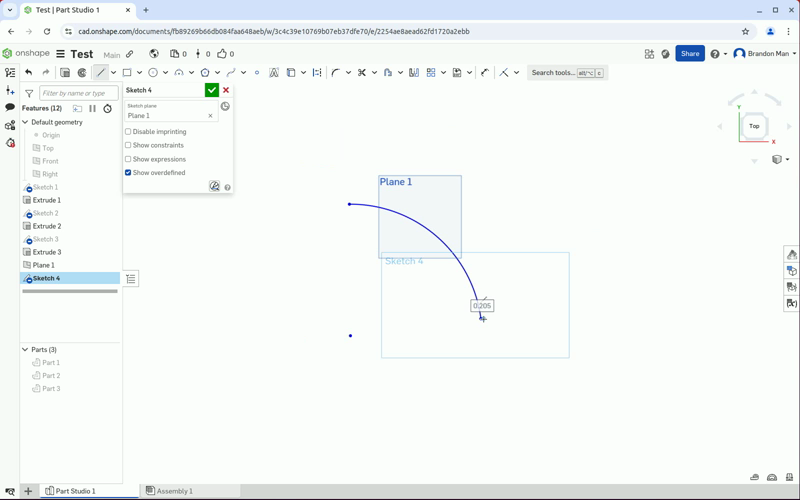
scroll(-6)
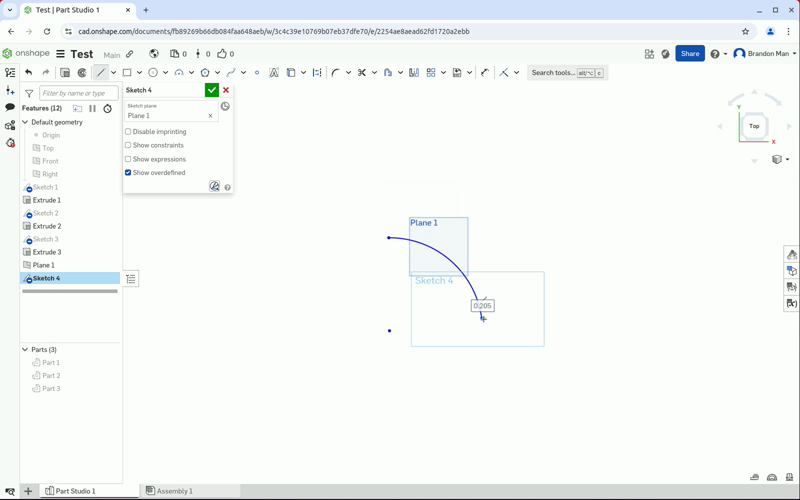
scroll(-6)
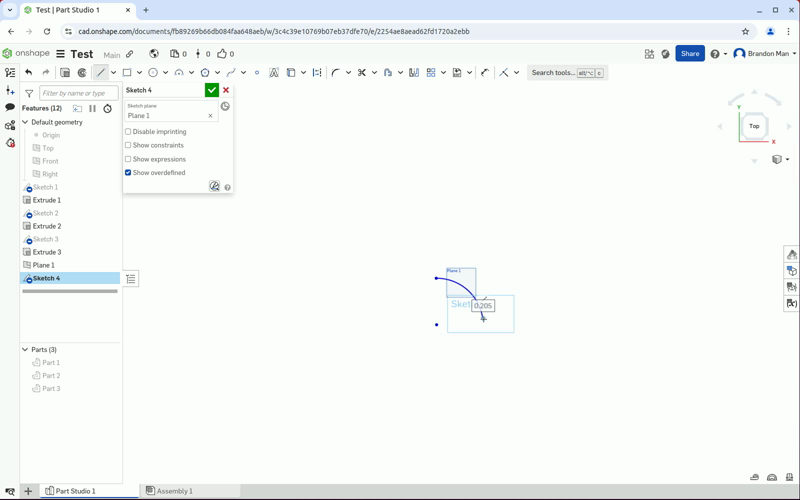
key_up(shift)
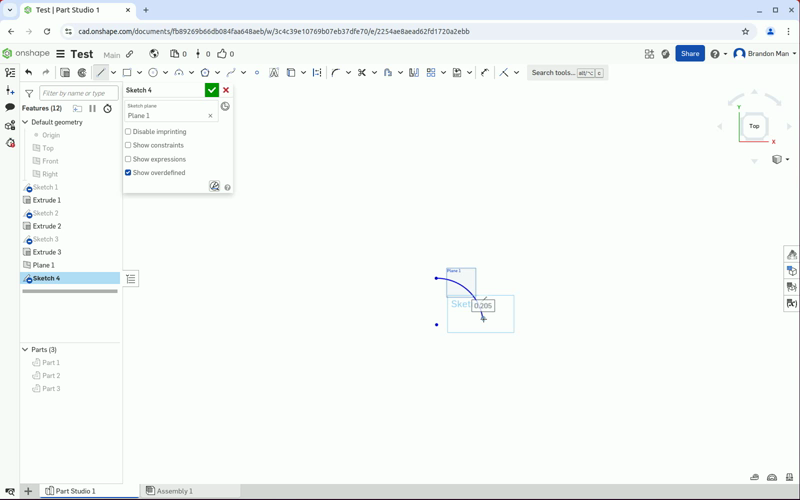
key(esc)
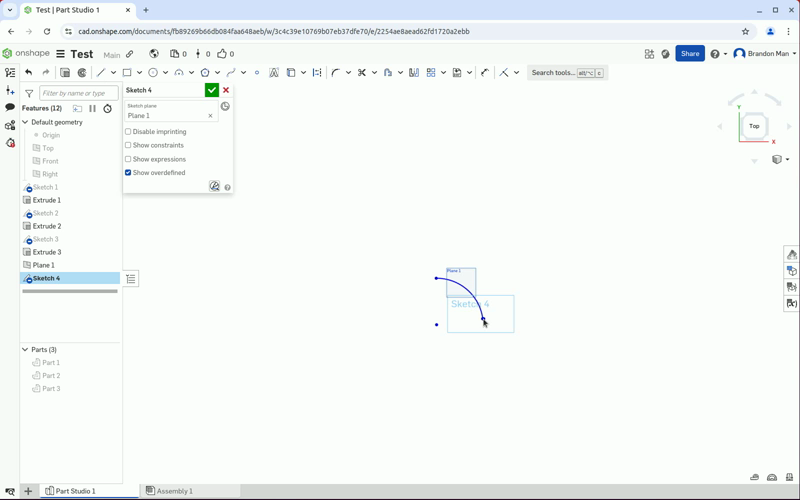
key(a)
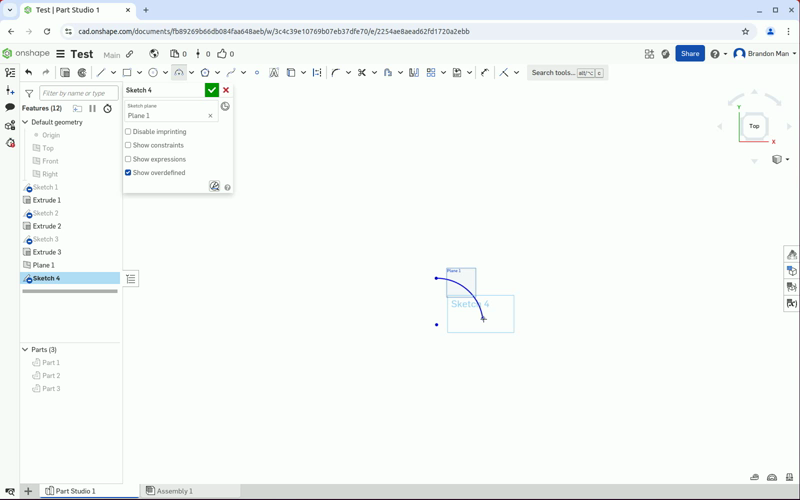
mouse_move(483, 318)
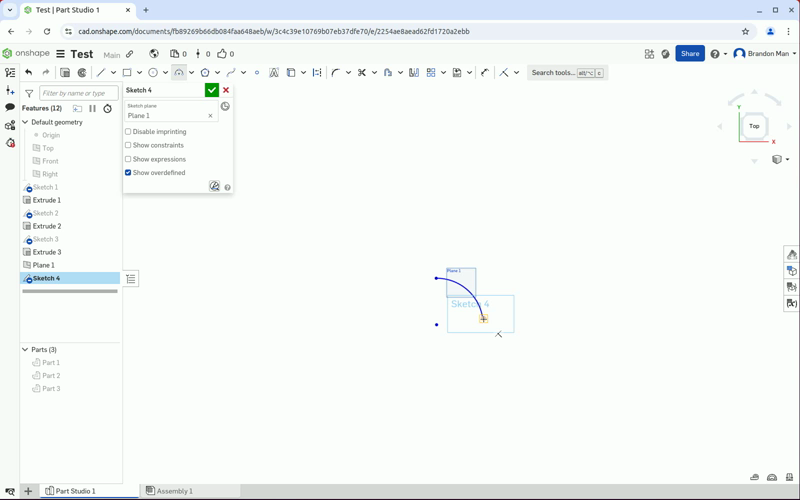
scroll(6)
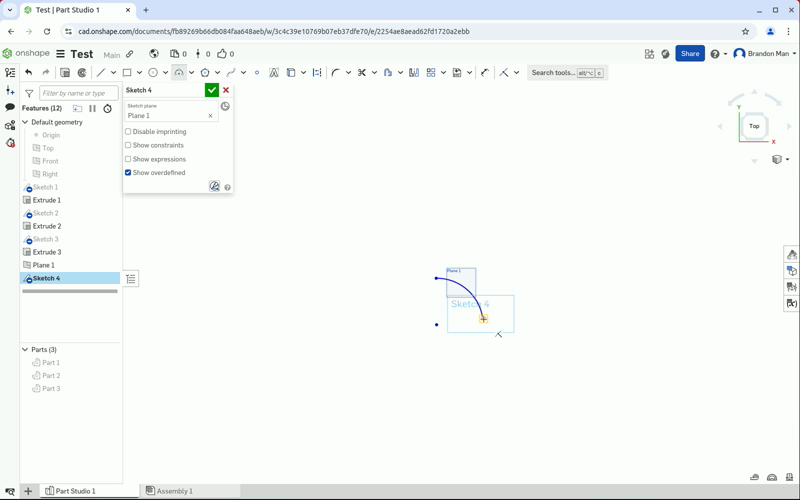
scroll(6)
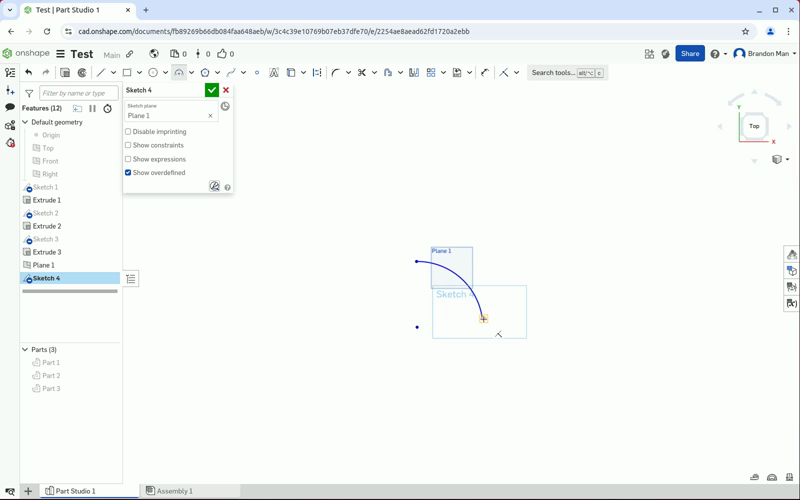
scroll(6)
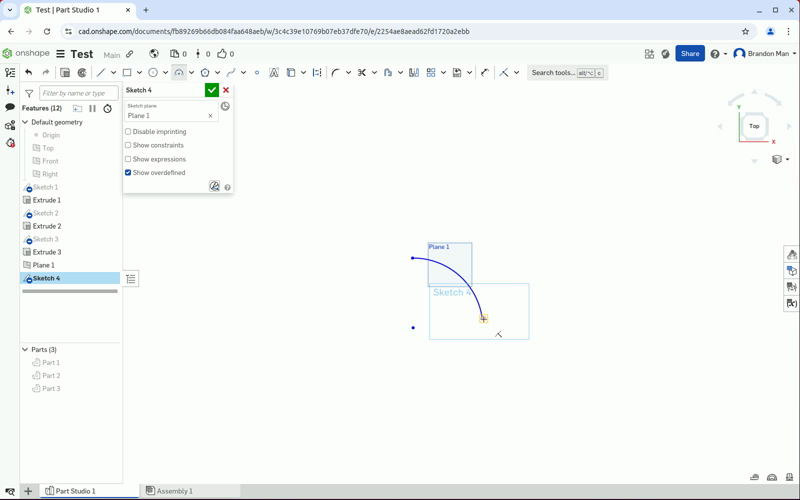
scroll(6)
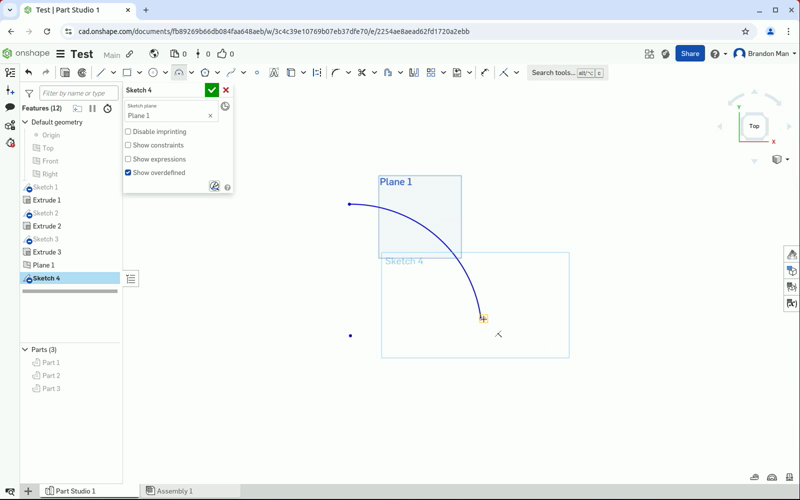
scroll(6)
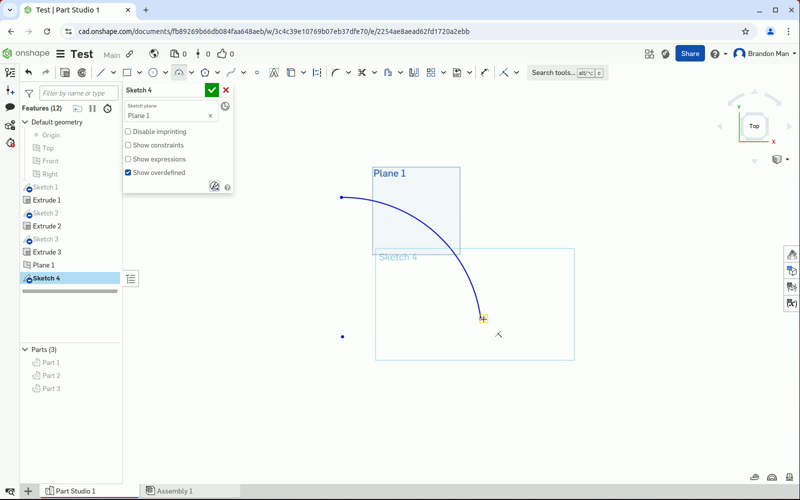
scroll(6)
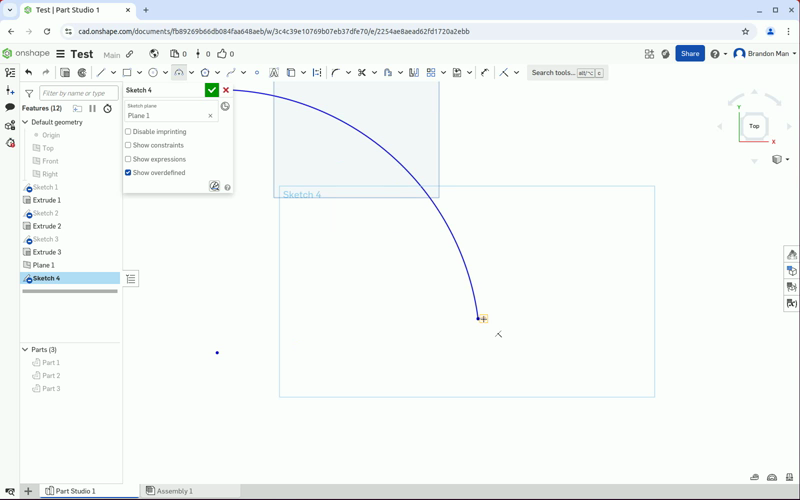
scroll(6)
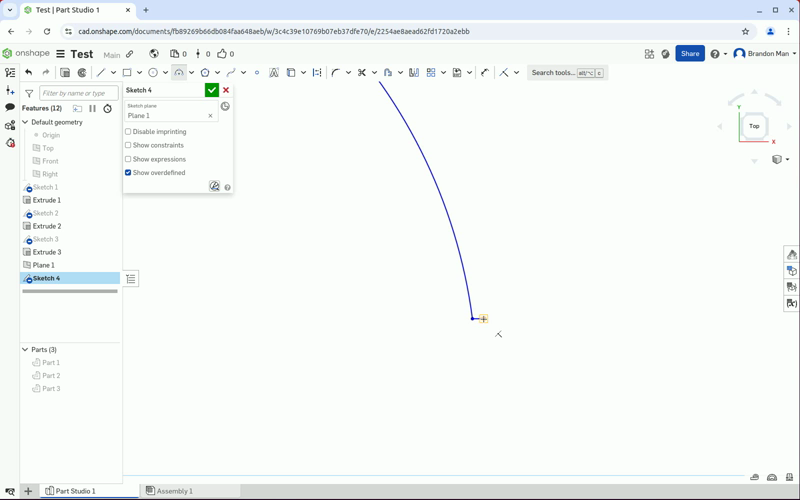
click(483, 318)
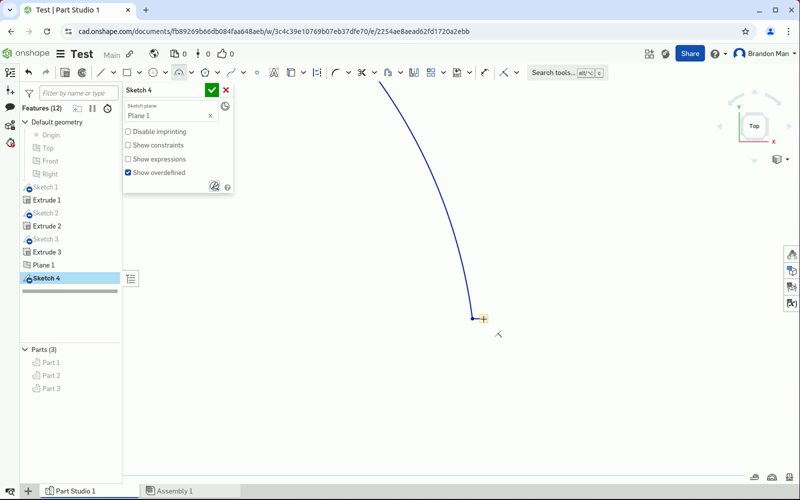
scroll(-6)
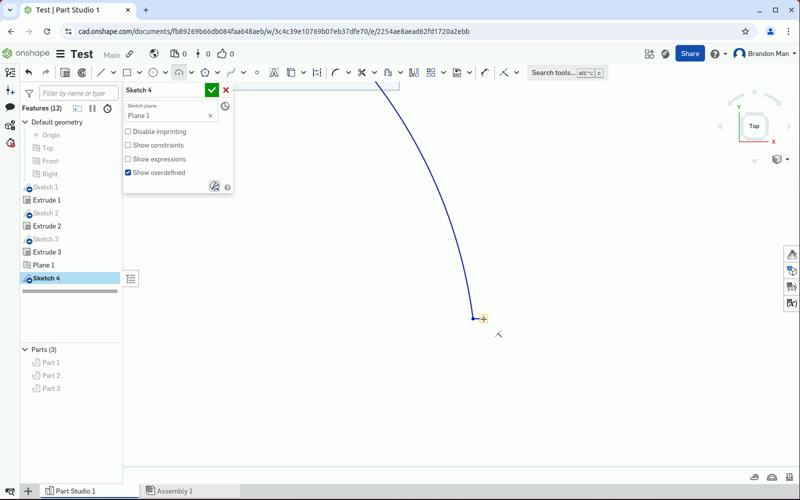
scroll(-6)
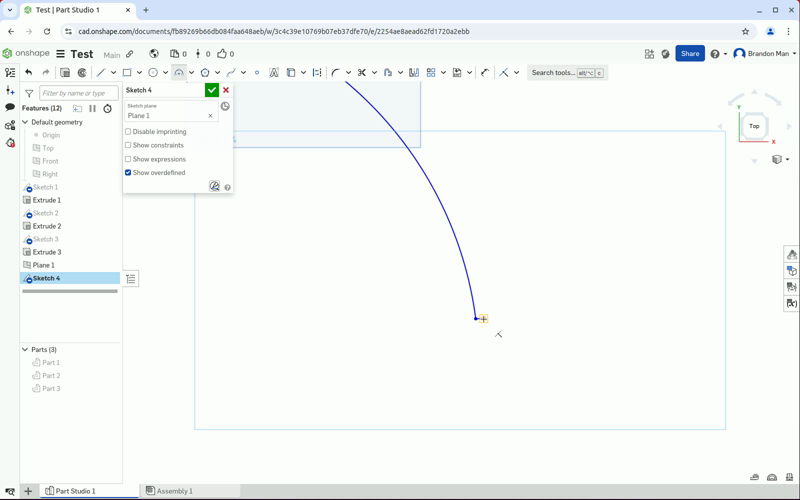
scroll(-6)
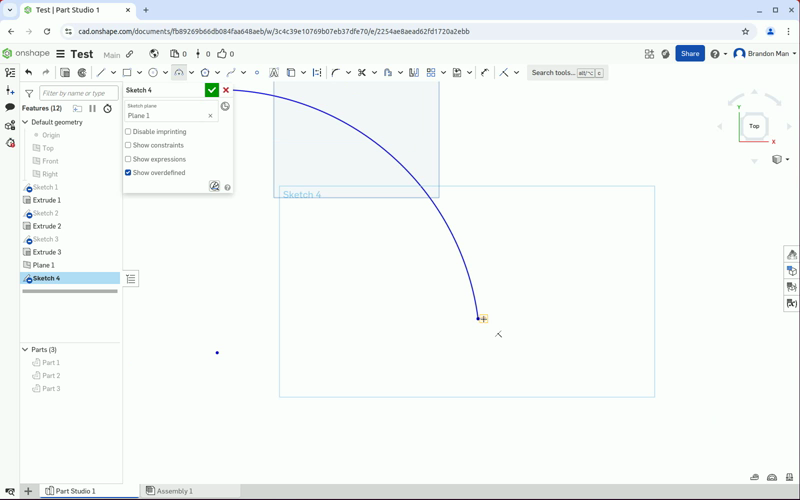
scroll(-6)
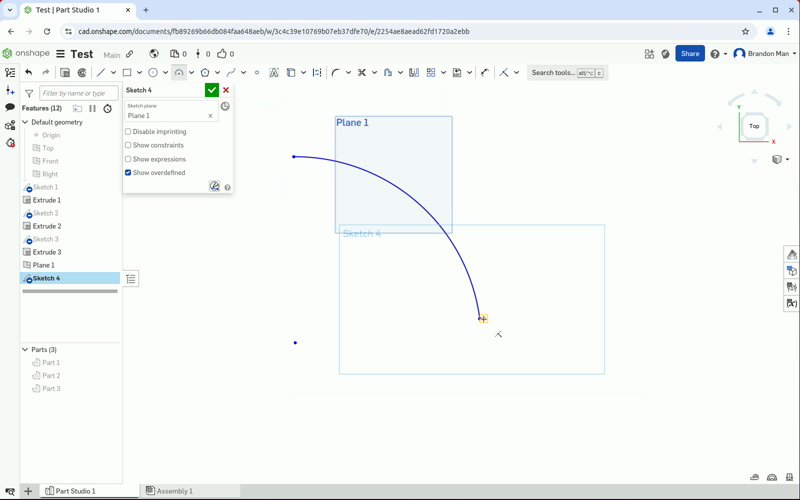
scroll(-6)
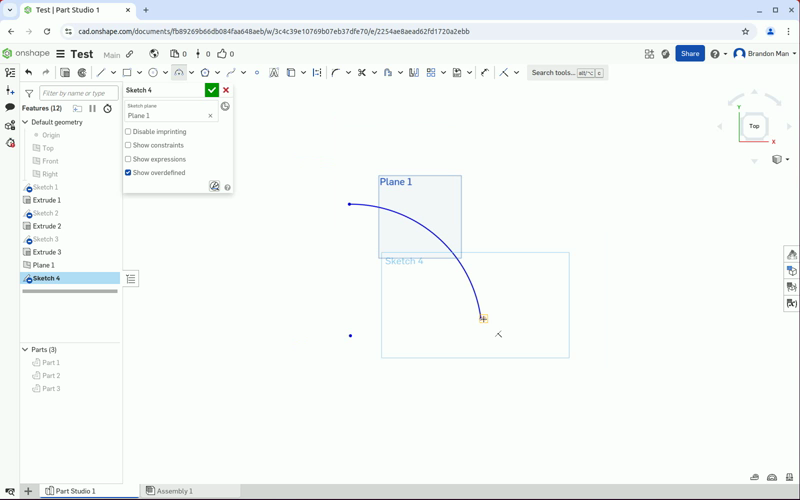
scroll(-6)
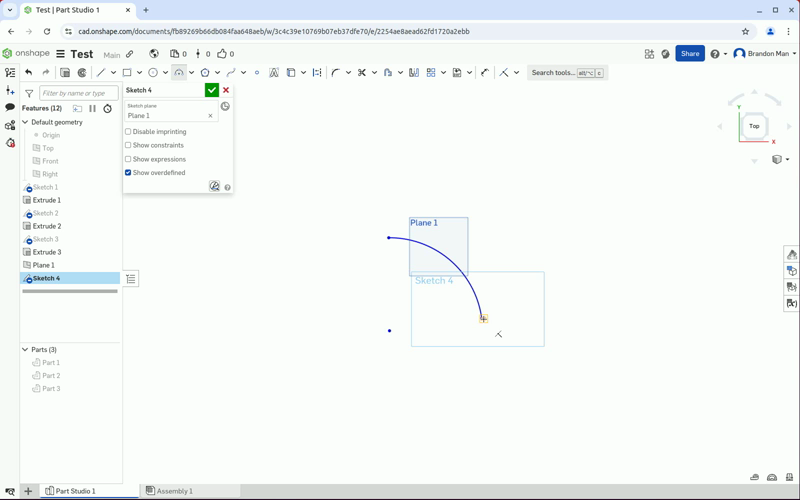
scroll(-6)
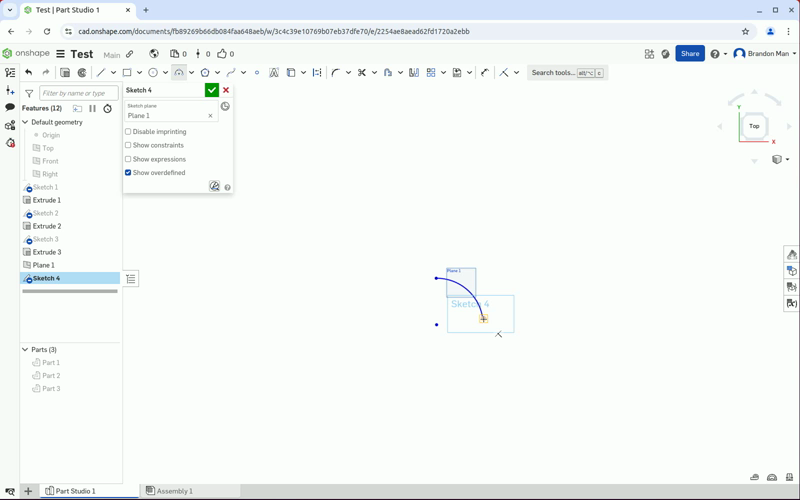
key_down(shift)
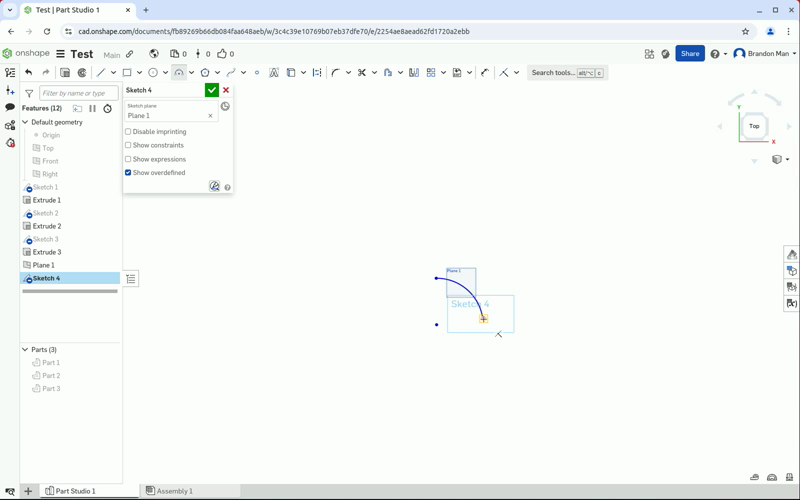
mouse_move(437, 277)
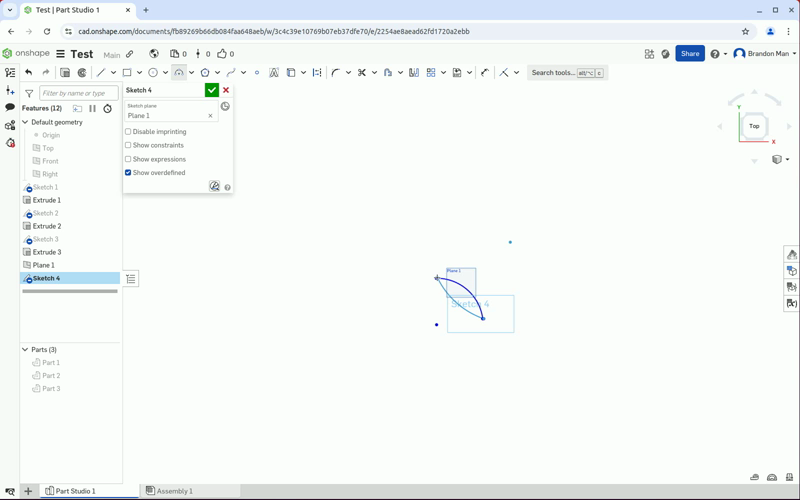
scroll(6)
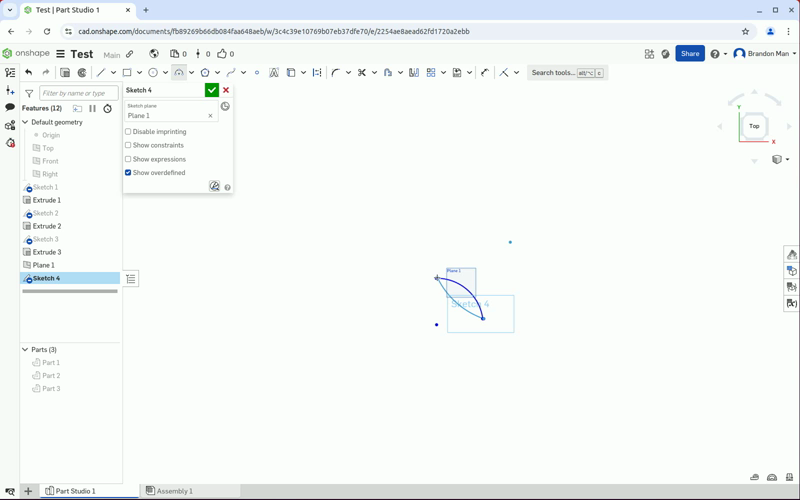
scroll(6)
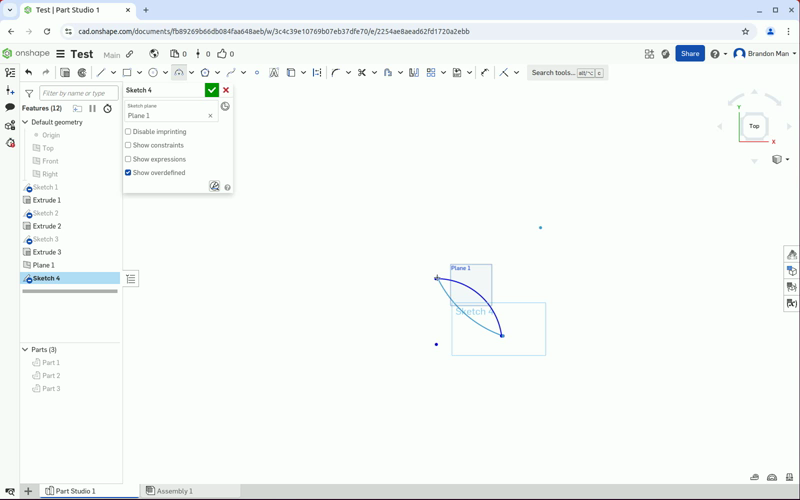
scroll(6)
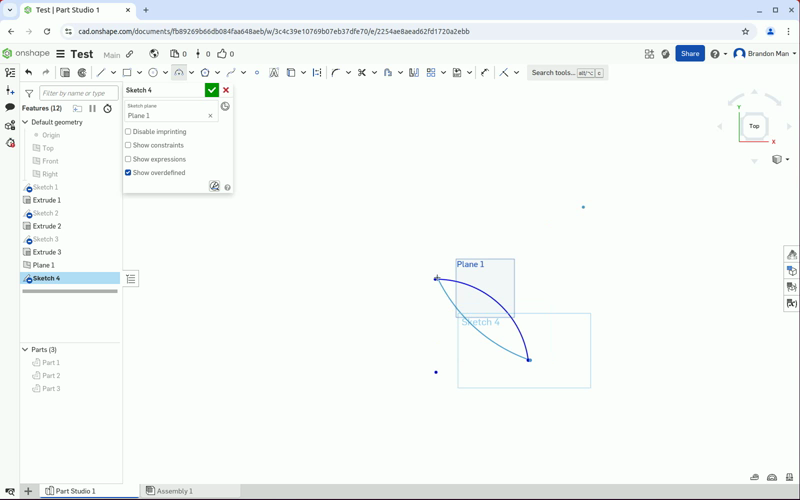
scroll(6)
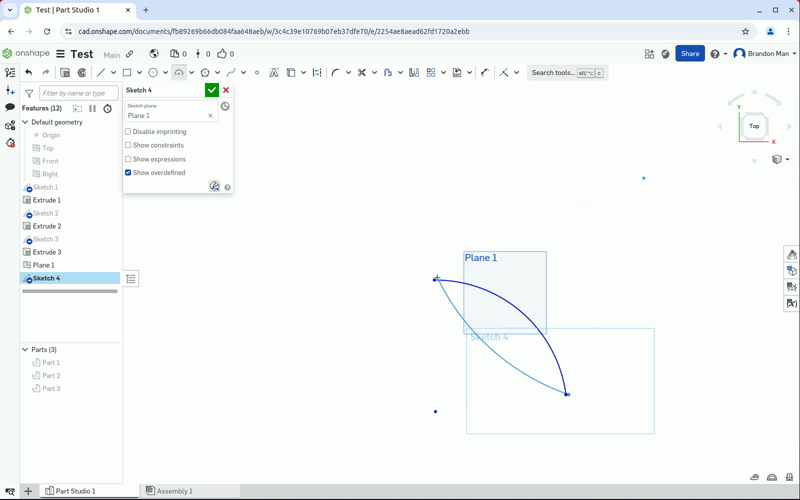
scroll(6)
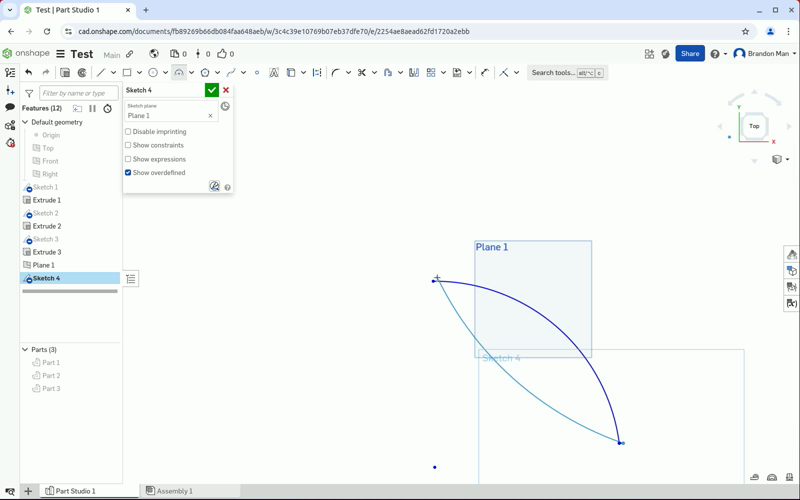
scroll(6)
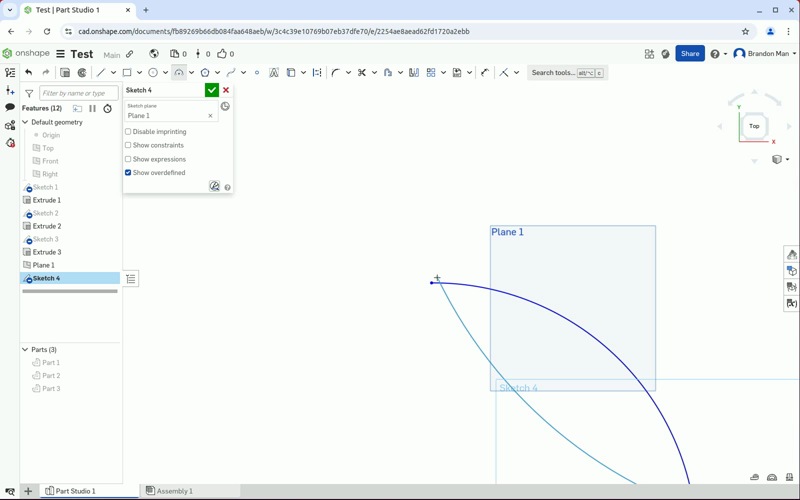
scroll(6)
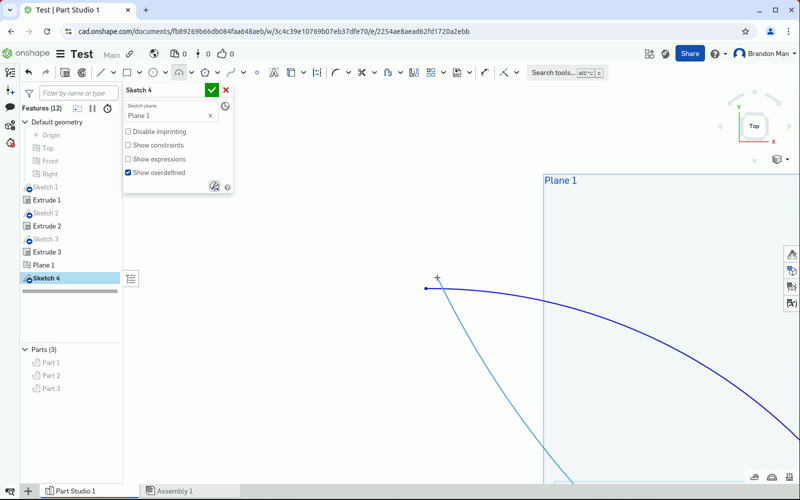
click(437, 277)
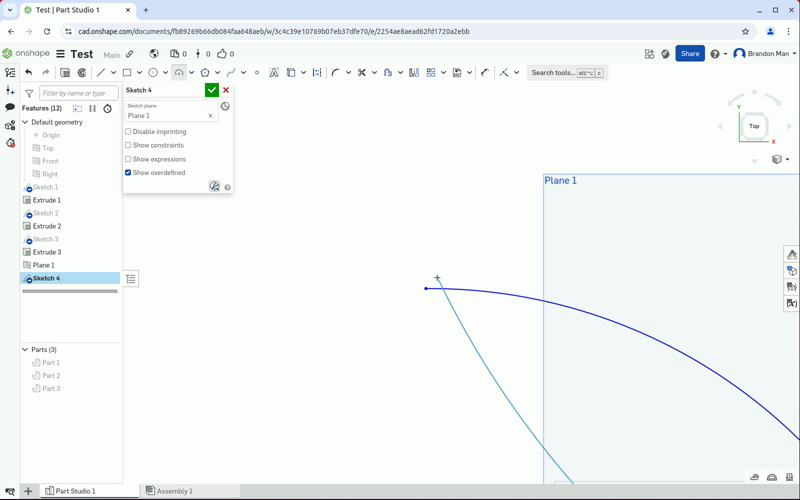
scroll(-6)
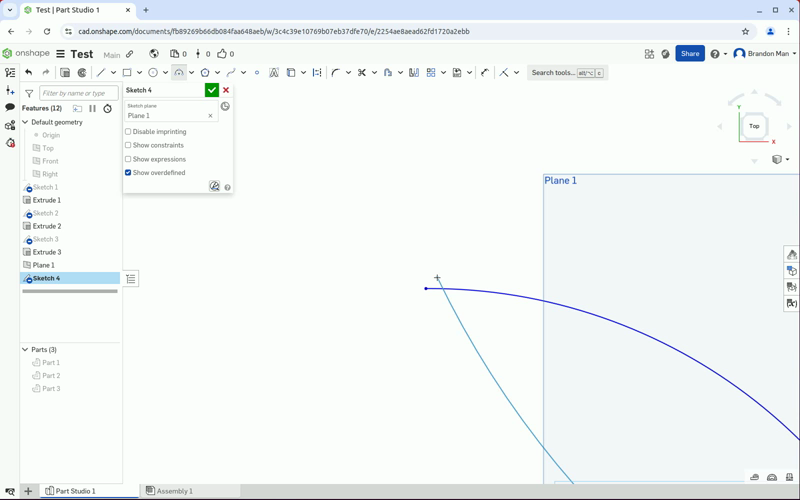
scroll(-6)
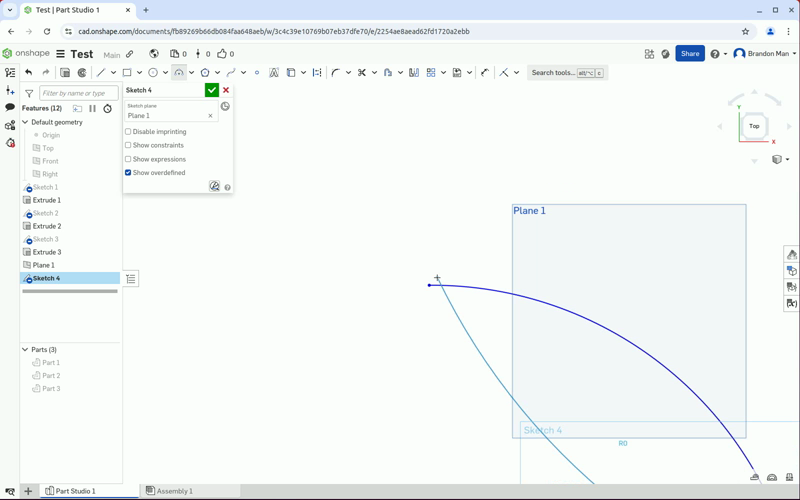
scroll(-6)
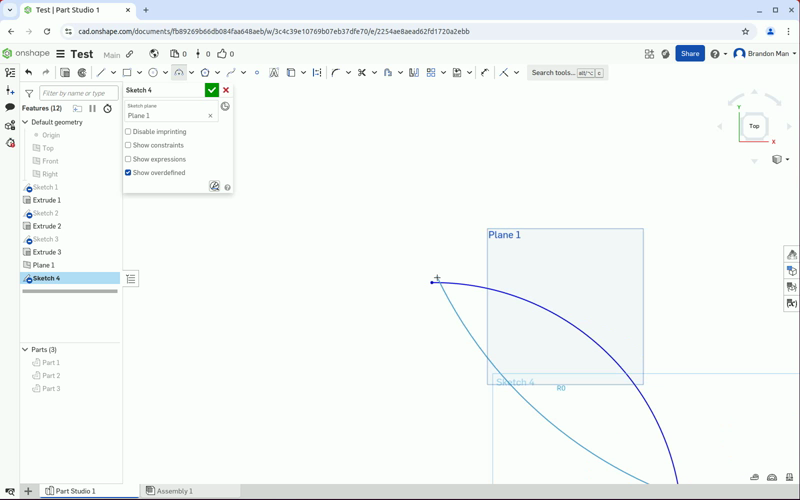
scroll(-6)
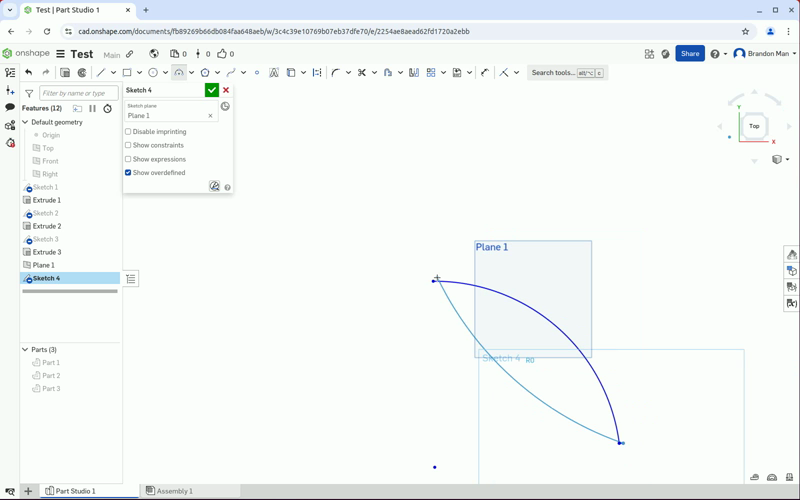
scroll(-6)
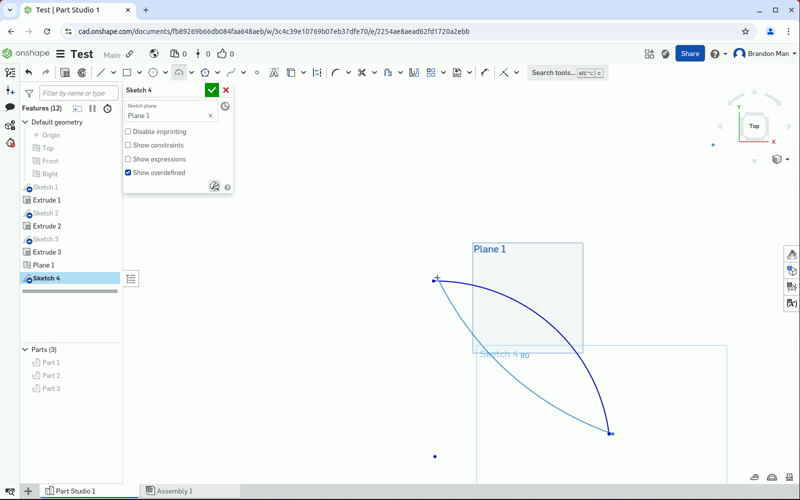
scroll(-6)
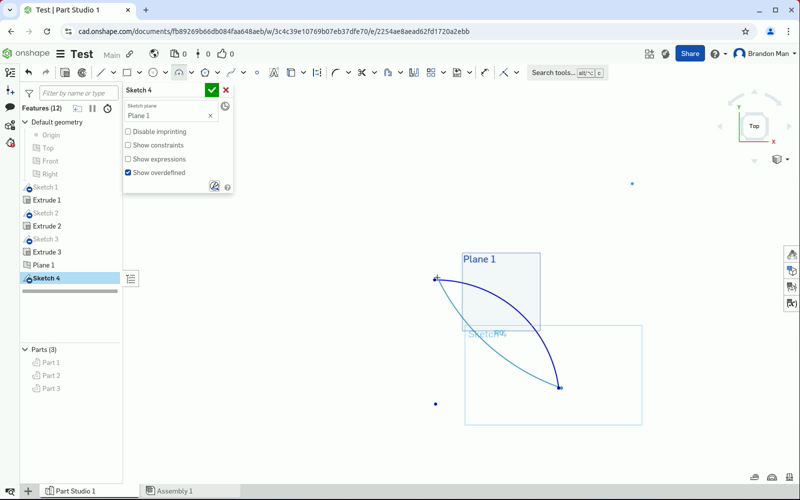
scroll(-6)
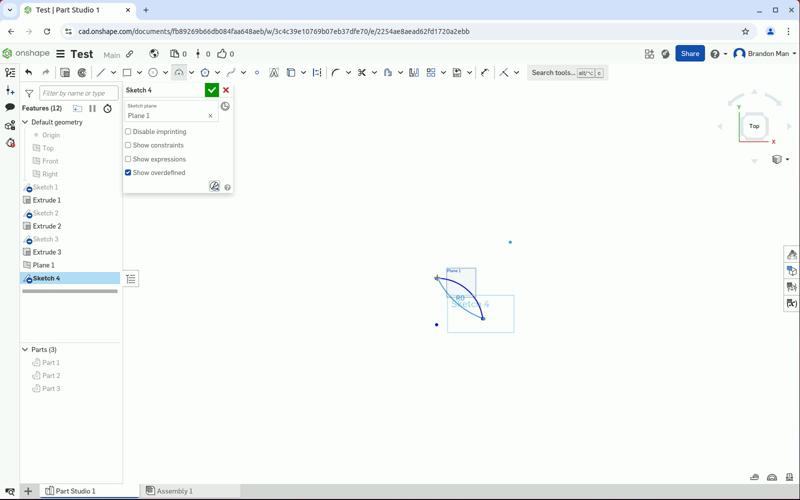
mouse_move(467, 289)
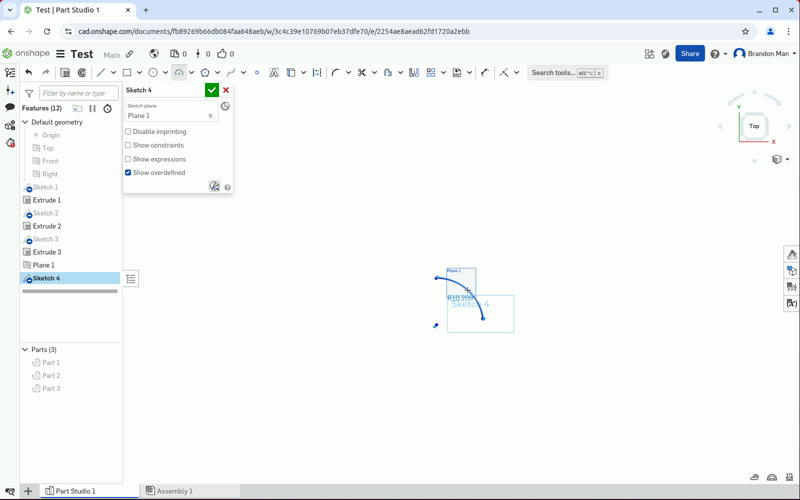
scroll(6)
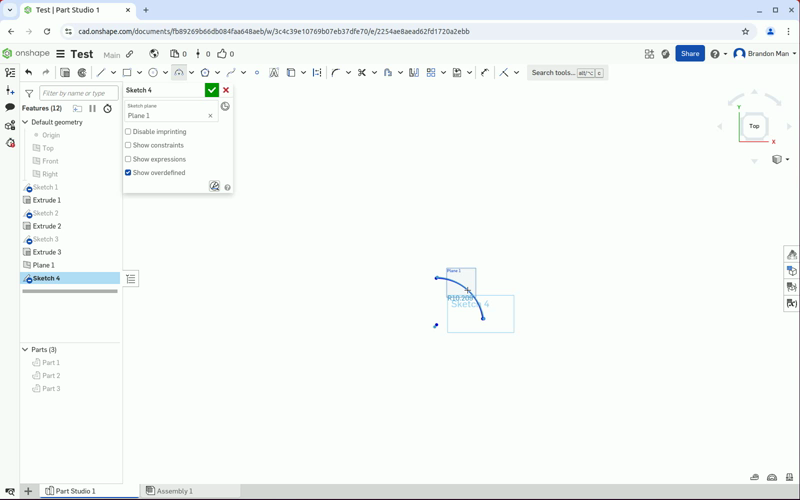
scroll(6)
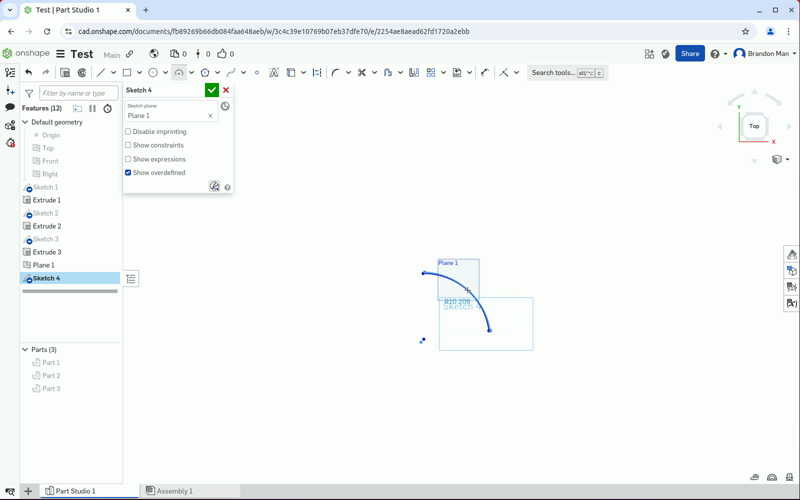
scroll(6)
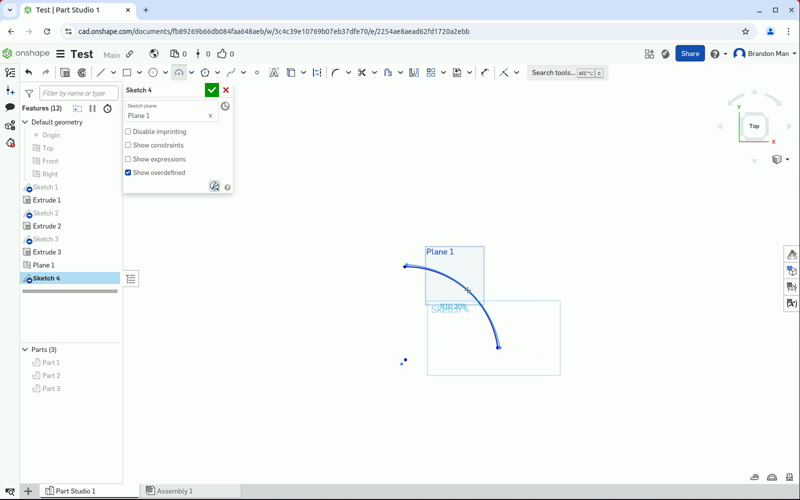
scroll(6)
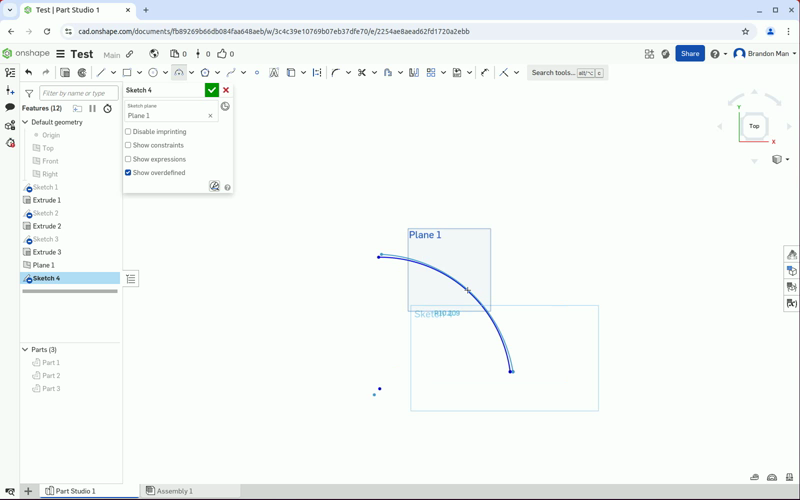
scroll(6)
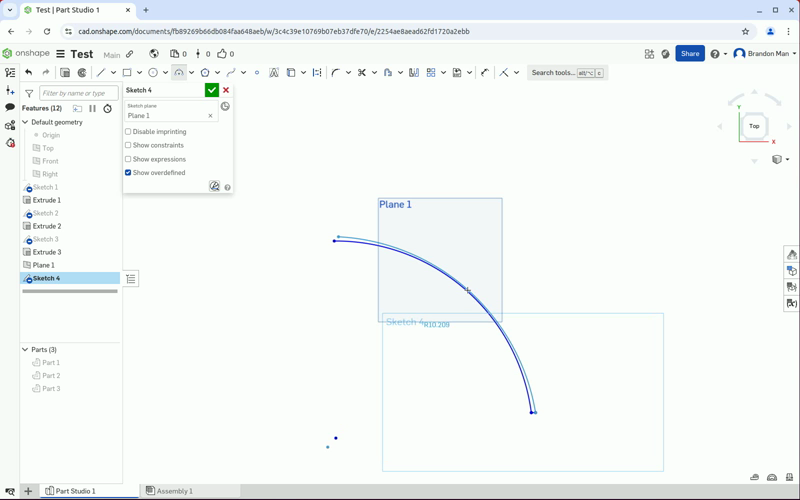
scroll(6)
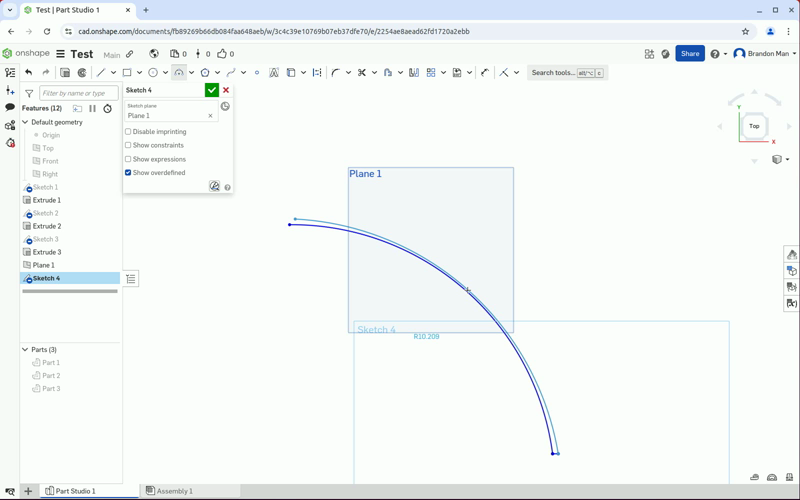
scroll(6)
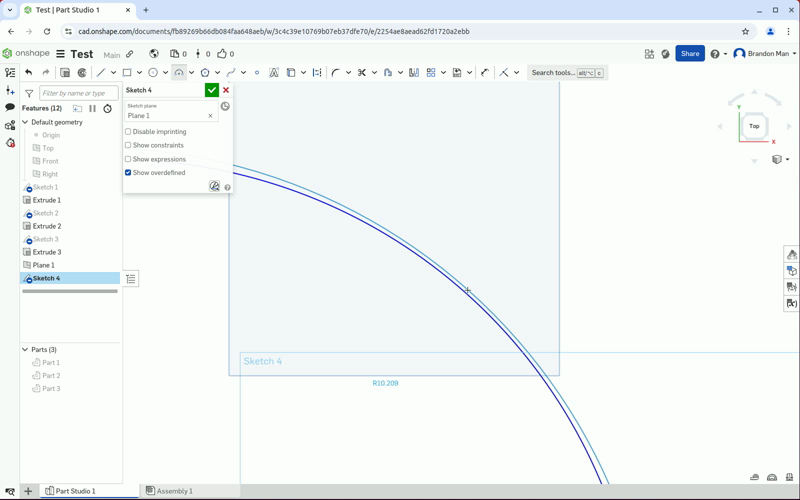
click(467, 289)
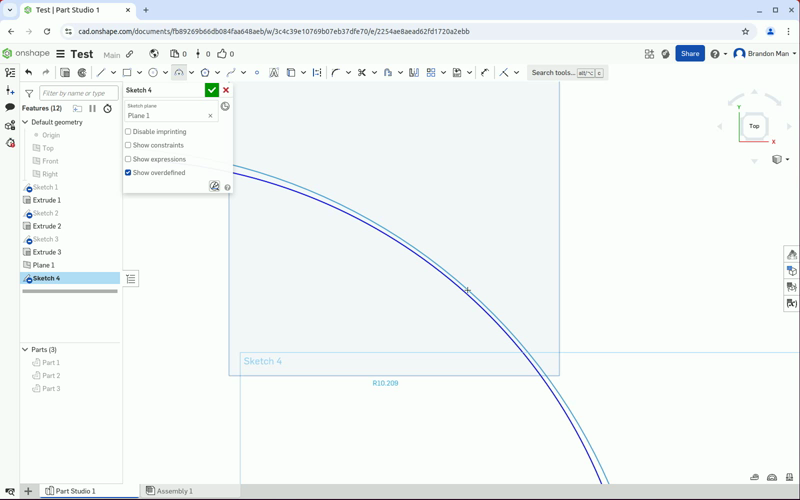
scroll(-6)
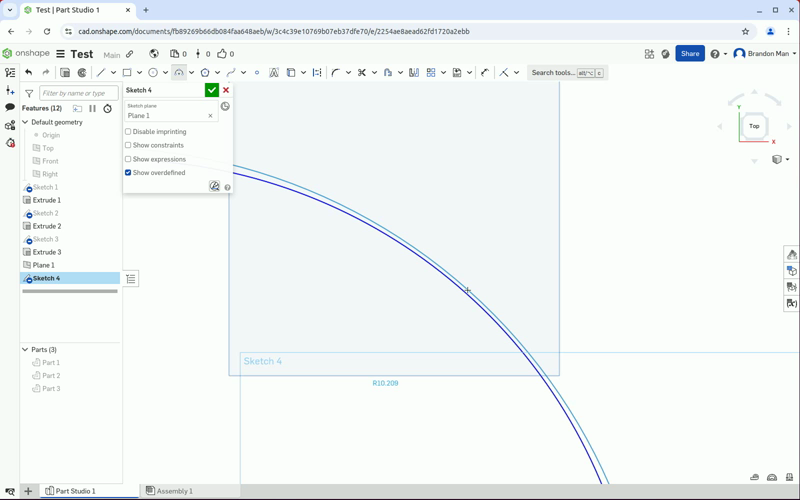
scroll(-6)
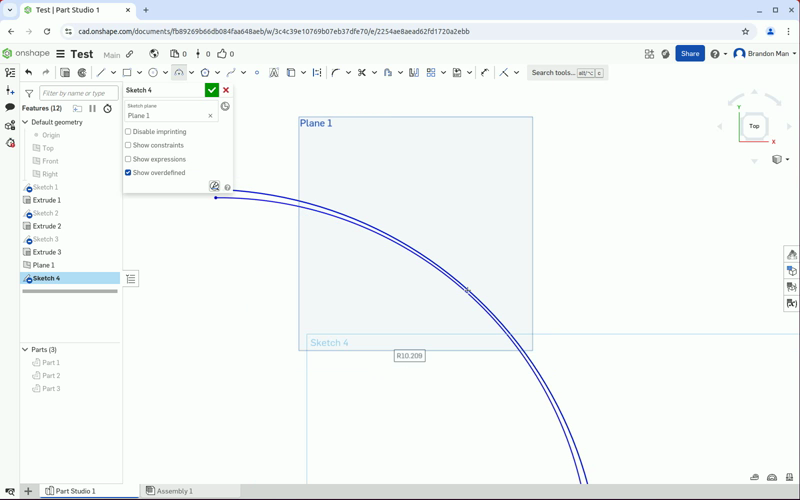
scroll(-6)
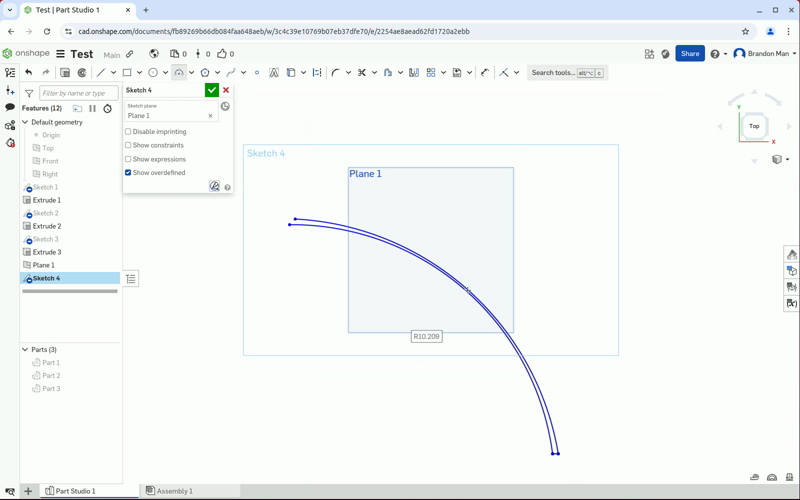
scroll(-6)
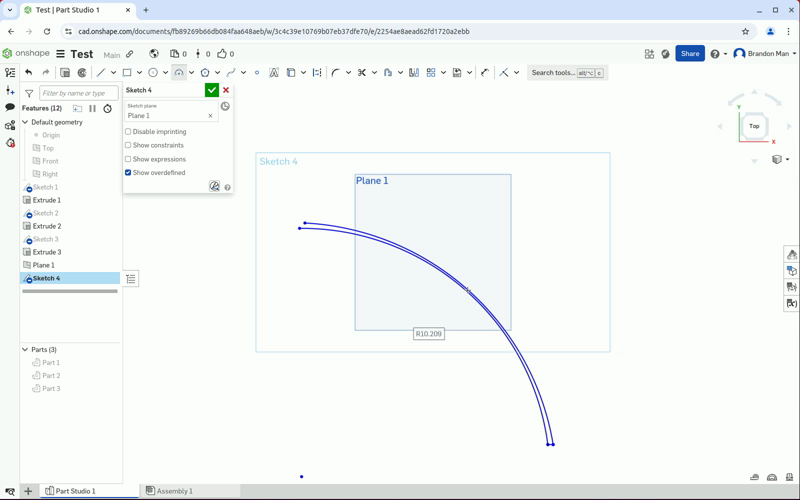
scroll(-6)
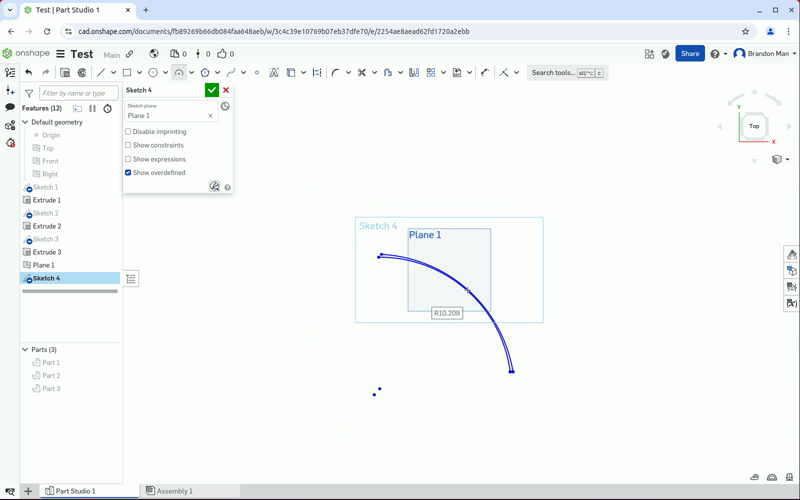
scroll(-6)
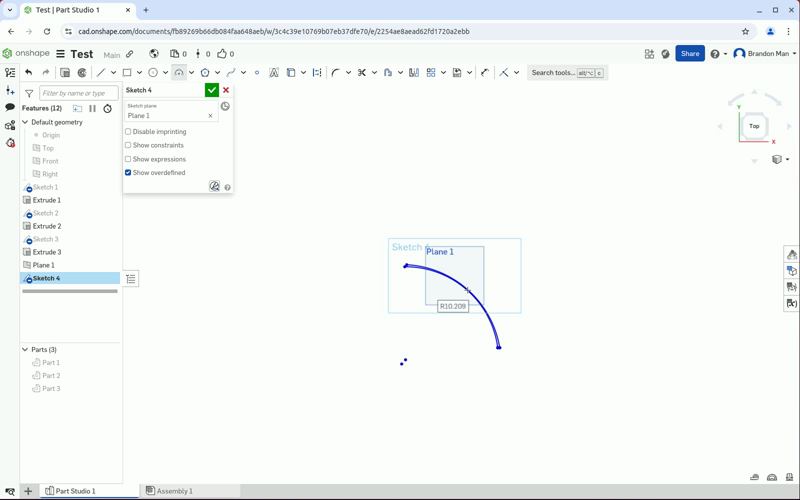
scroll(-6)
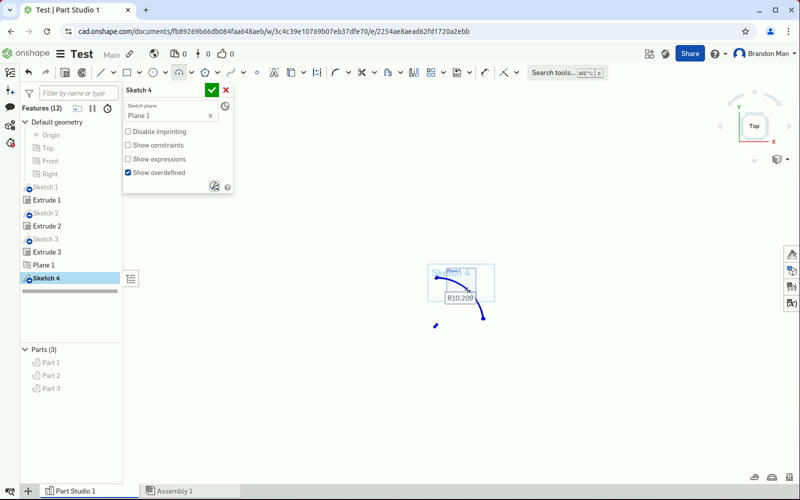
key_up(shift)
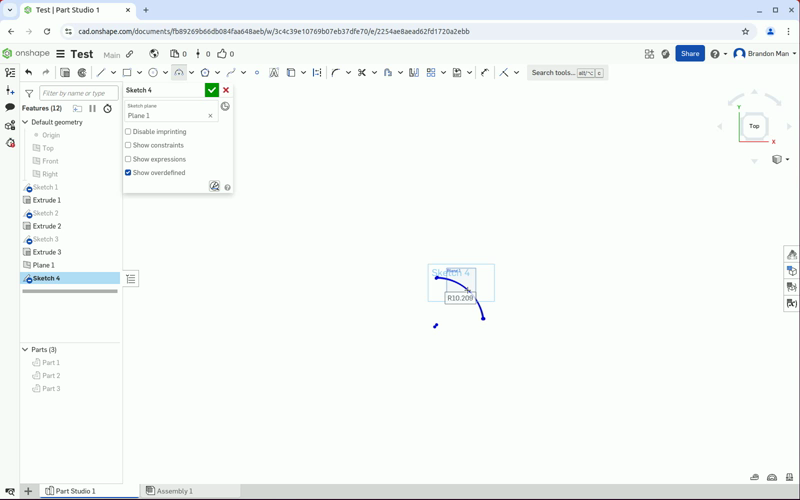
key(esc)
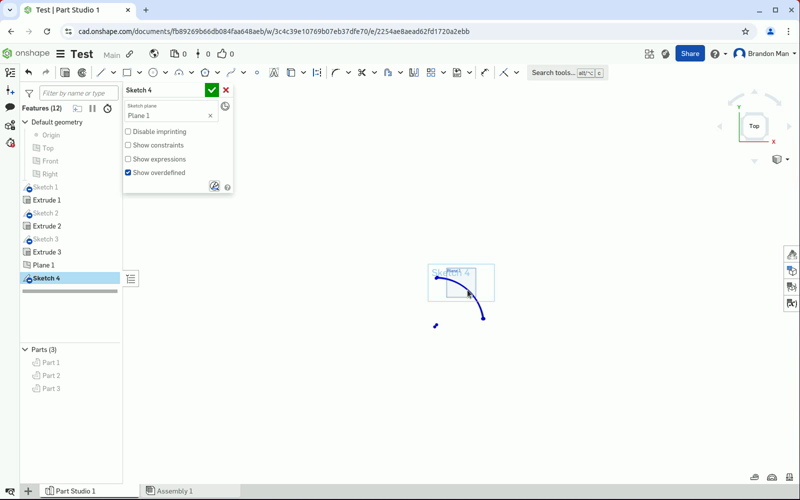
key(l)
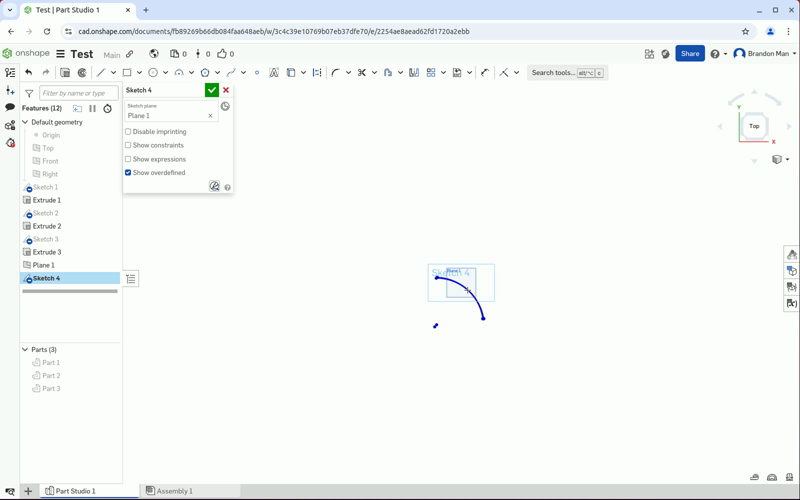
mouse_move(437, 277)
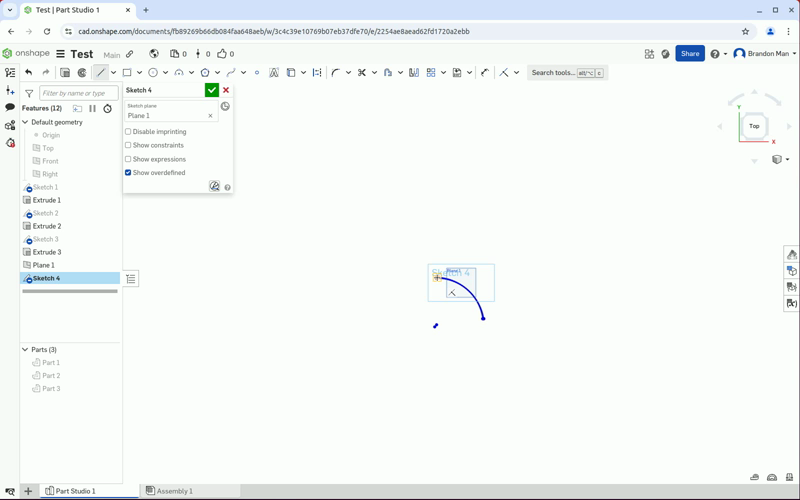
scroll(6)
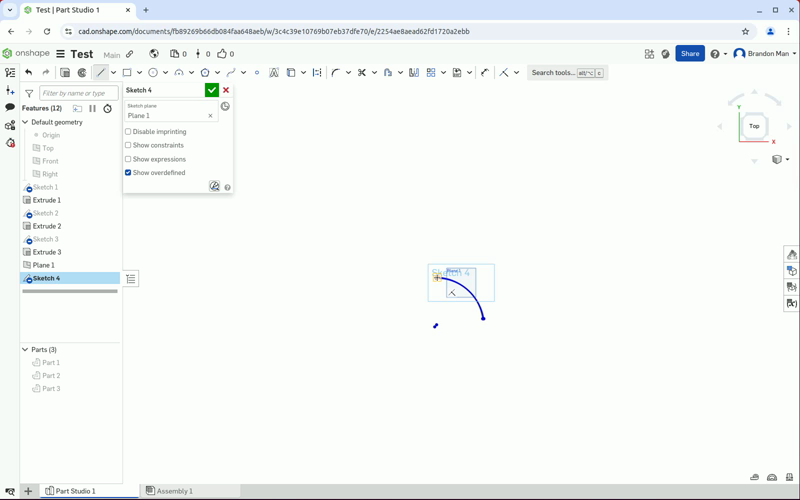
scroll(6)
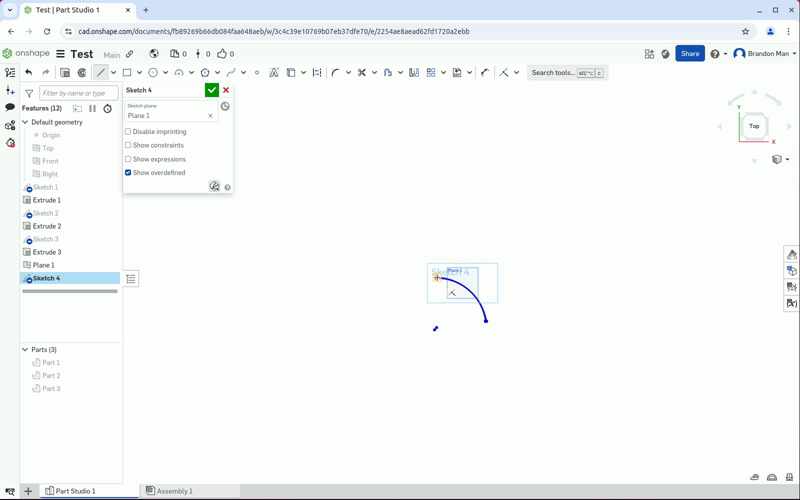
scroll(6)
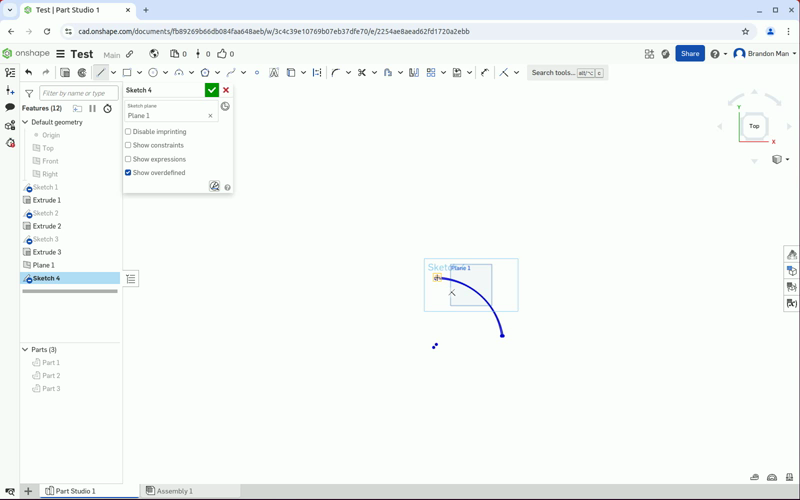
scroll(6)
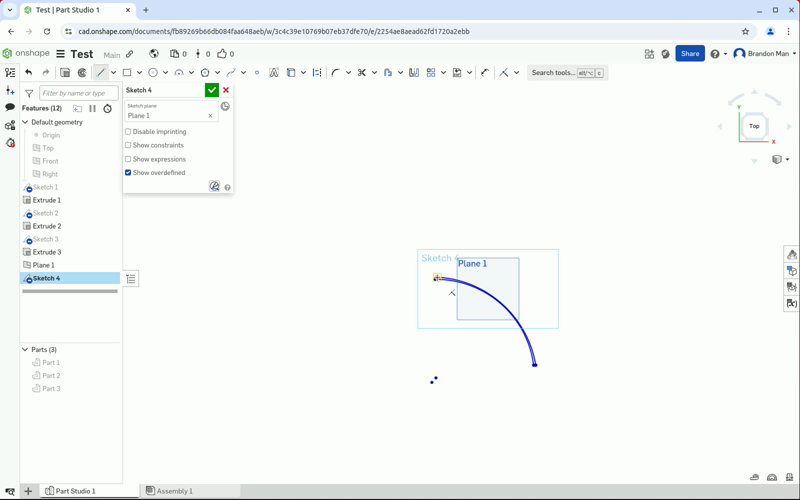
scroll(6)
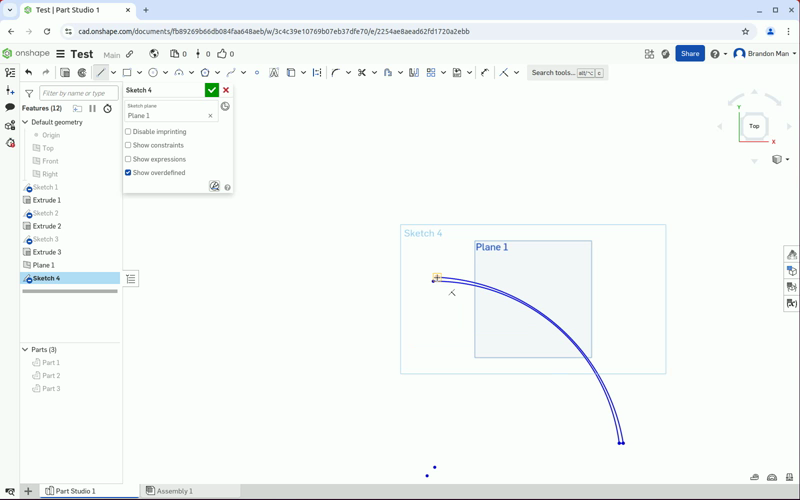
scroll(6)
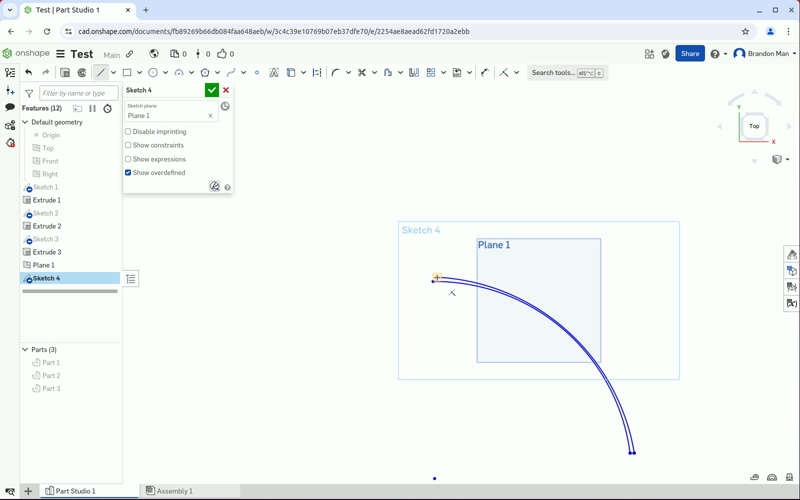
scroll(6)
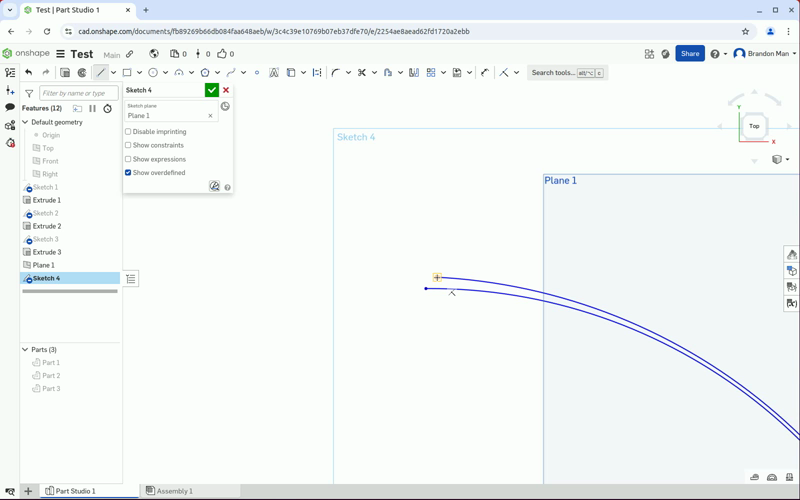
click(437, 277)
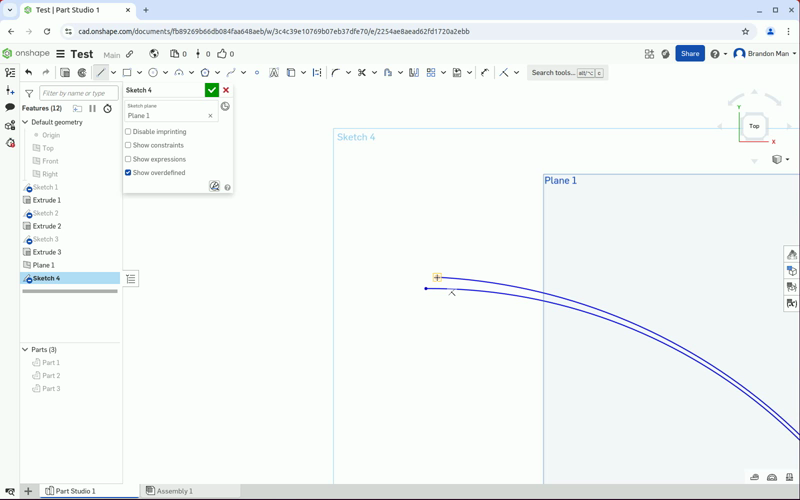
scroll(-6)
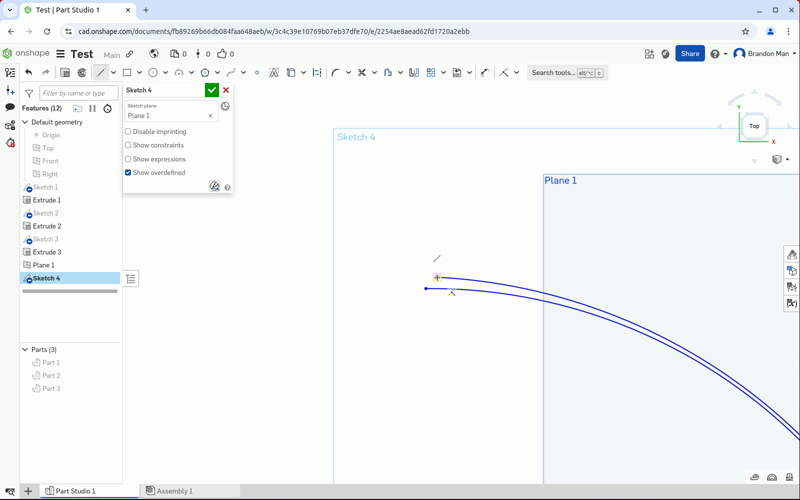
scroll(-6)
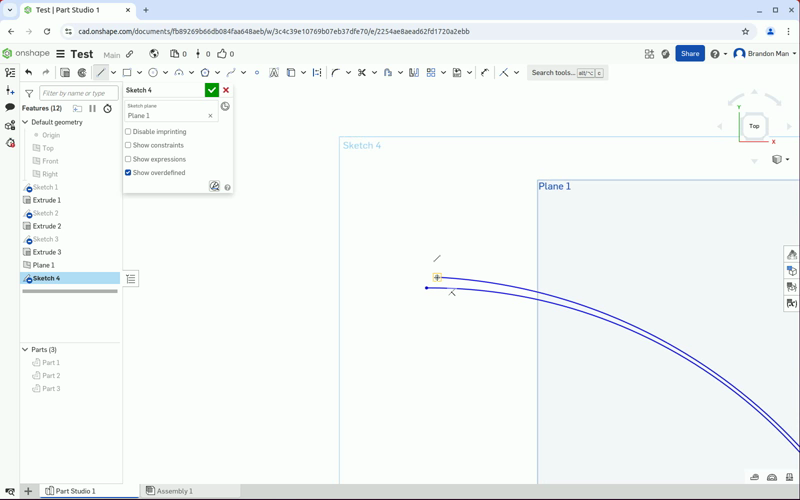
scroll(-6)
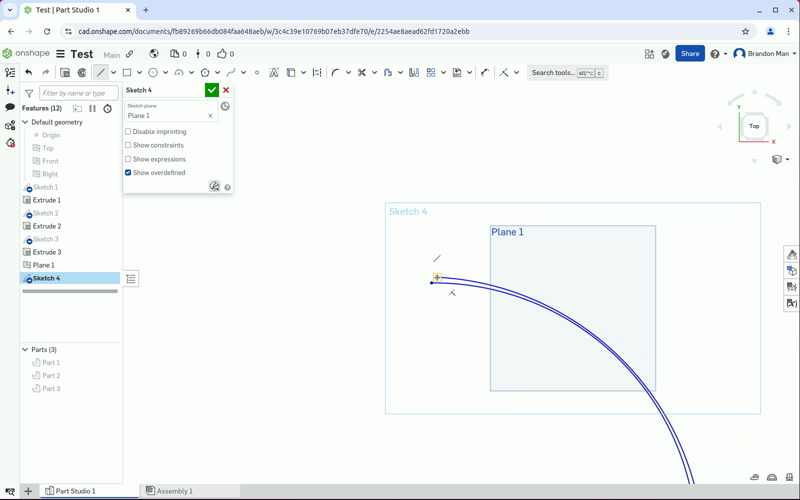
scroll(-6)
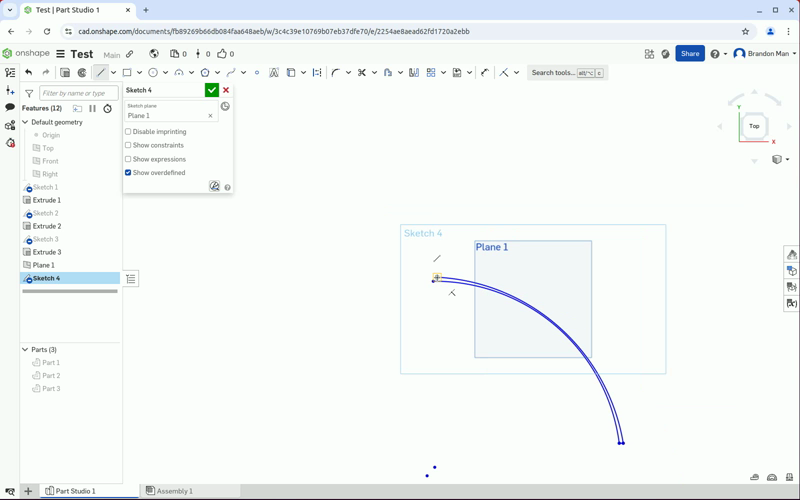
scroll(-6)
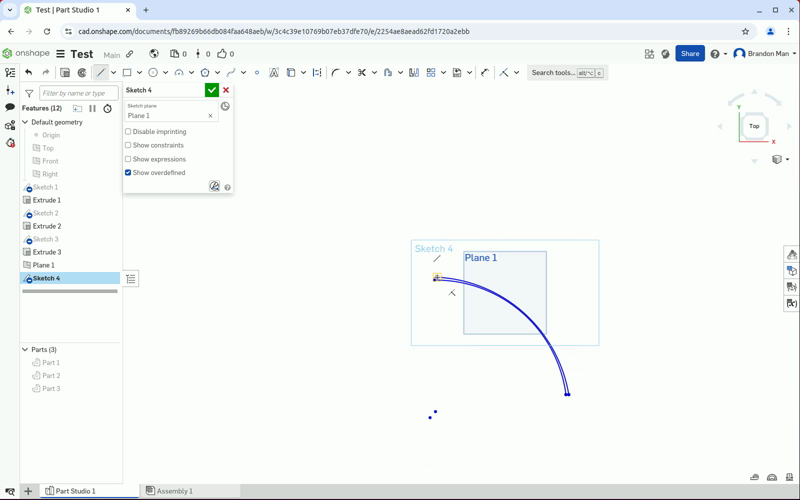
scroll(-6)
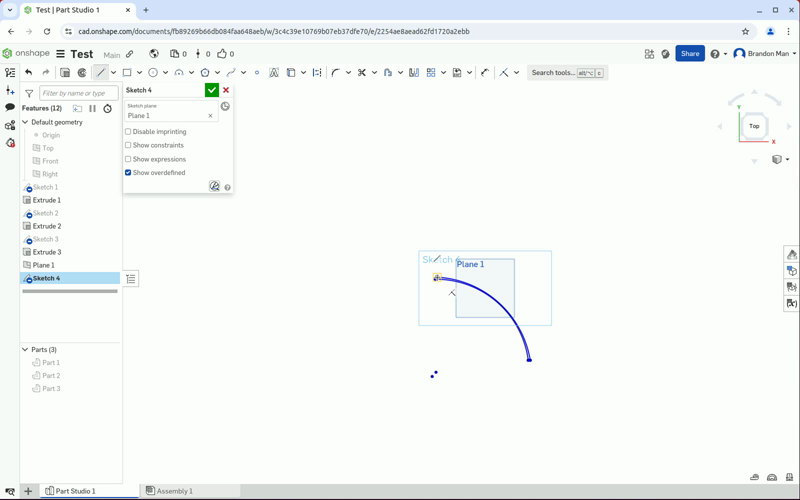
scroll(-6)
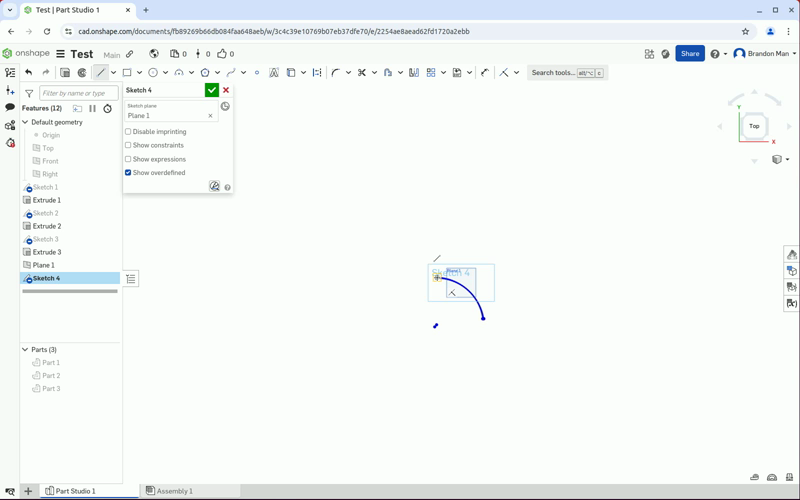
key_down(shift)
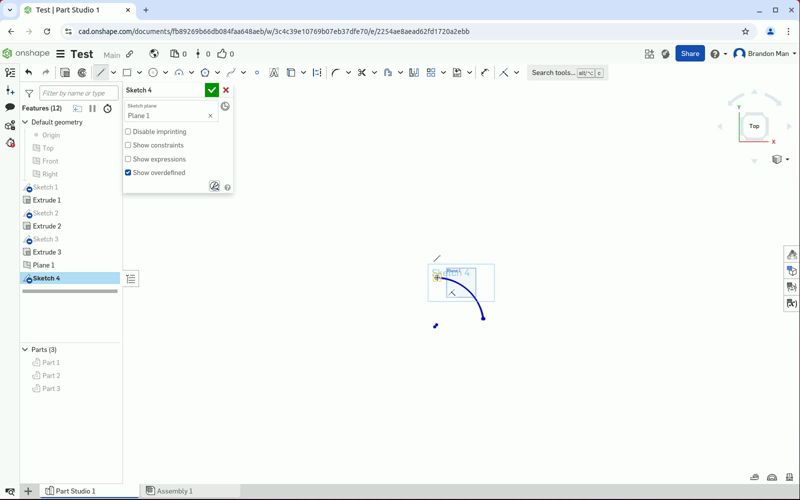
mouse_move(467, 277)
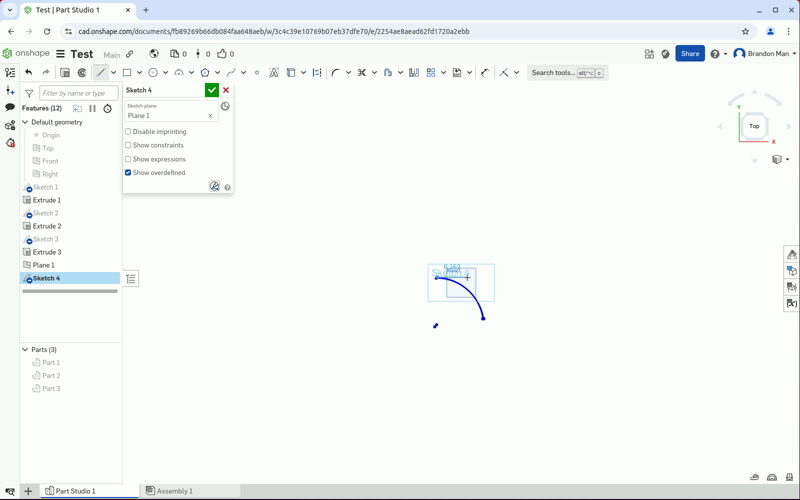
mouse_move(437, 265)
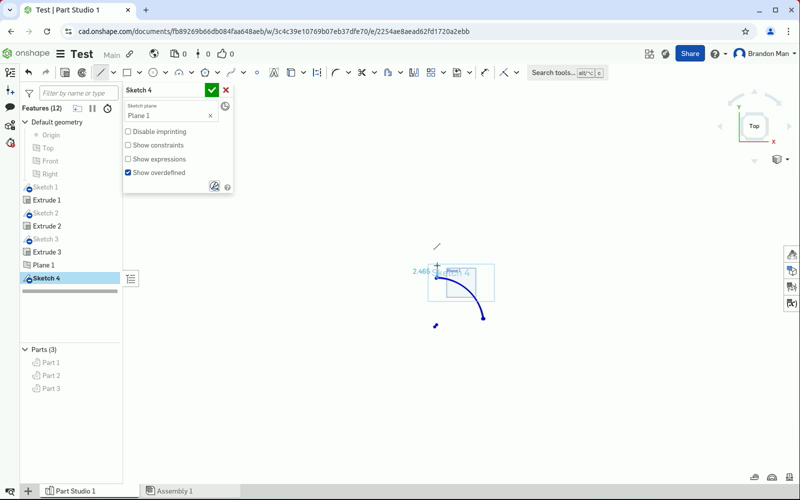
click(437, 265)
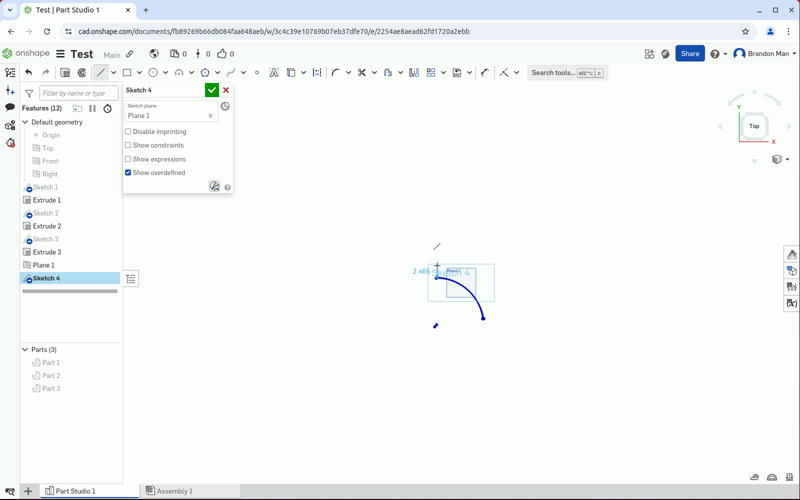
key_up(shift)
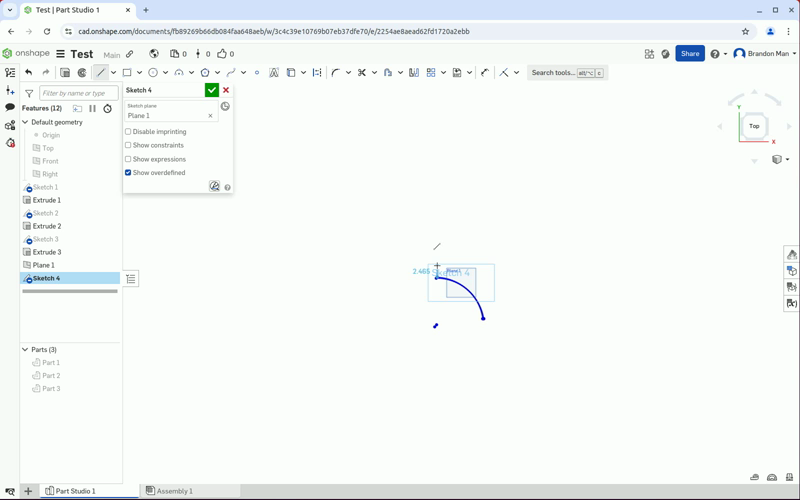
key_down(shift)
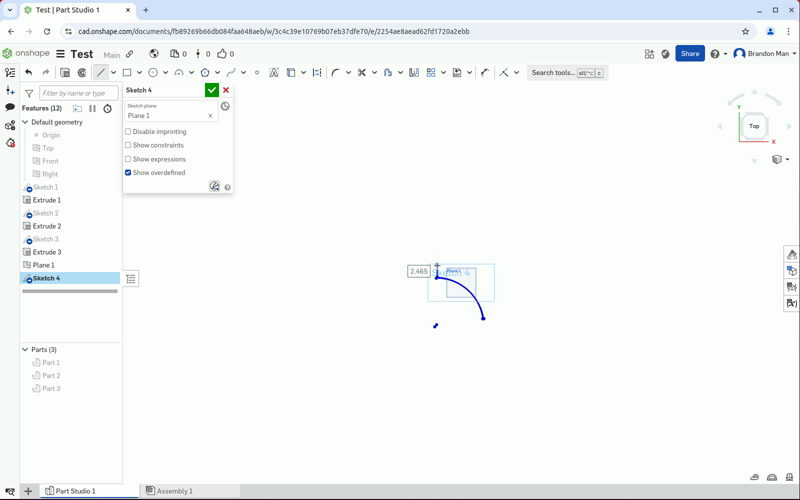
mouse_move(467, 265)
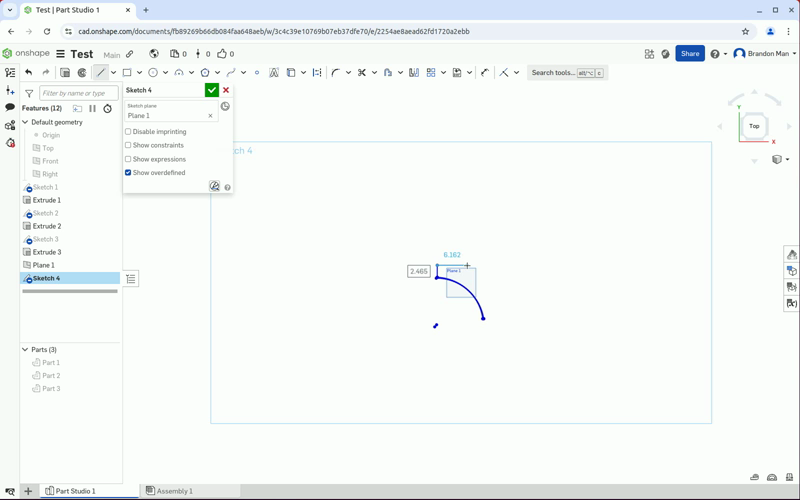
mouse_move(436, 265)
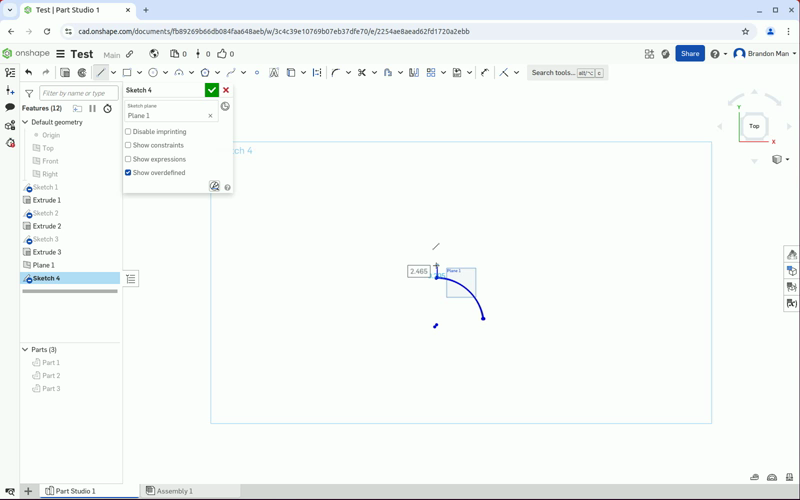
scroll(6)
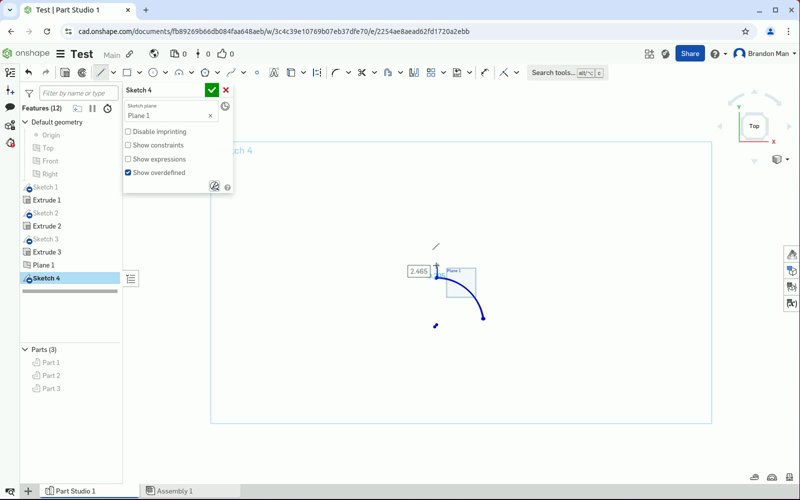
scroll(6)
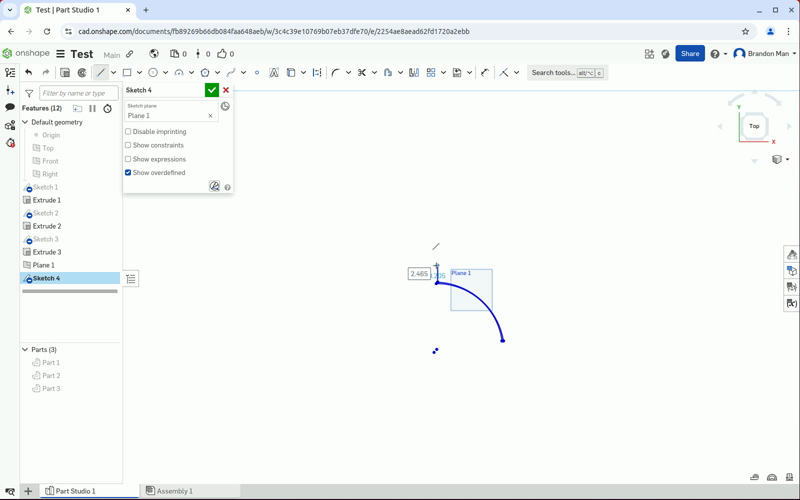
scroll(6)
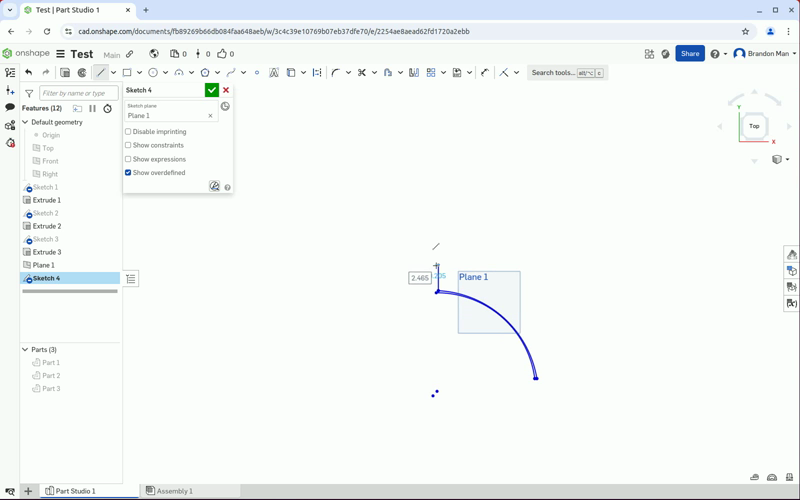
scroll(6)
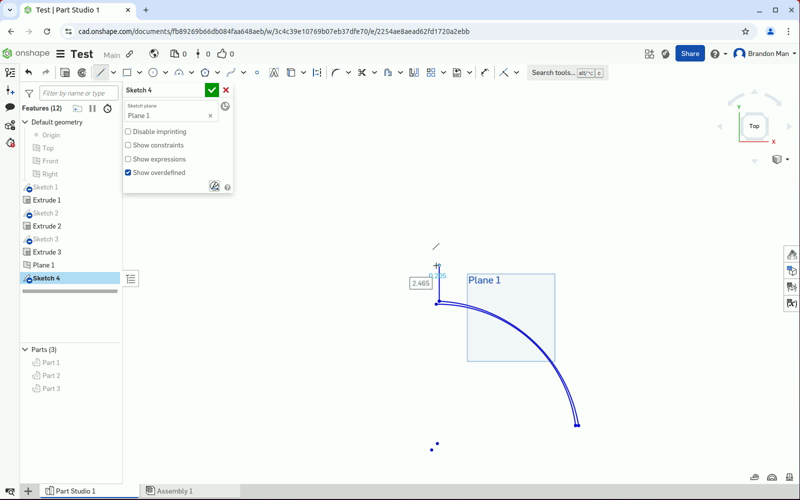
scroll(6)
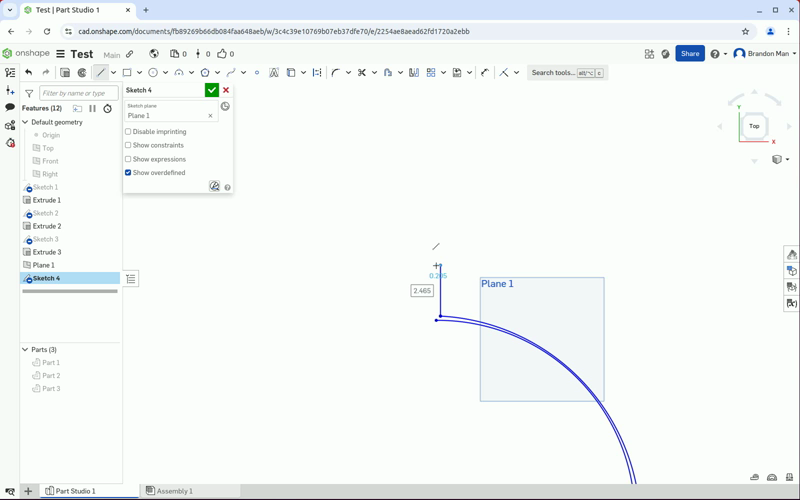
scroll(6)
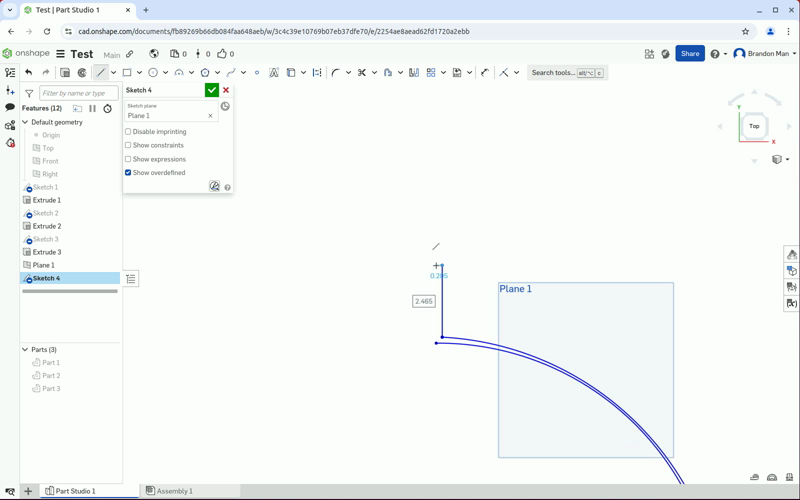
scroll(6)
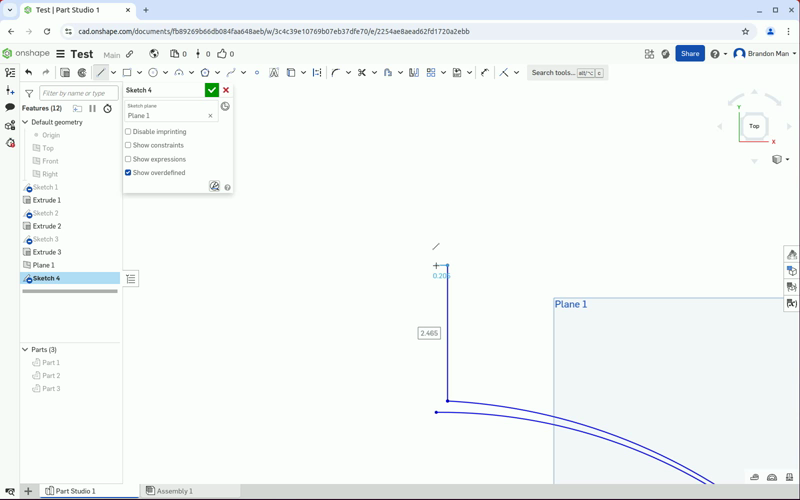
click(436, 265)
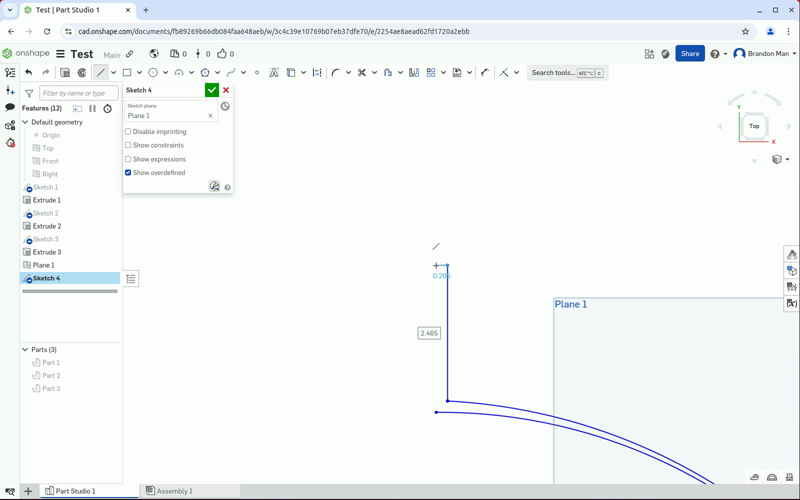
scroll(-6)
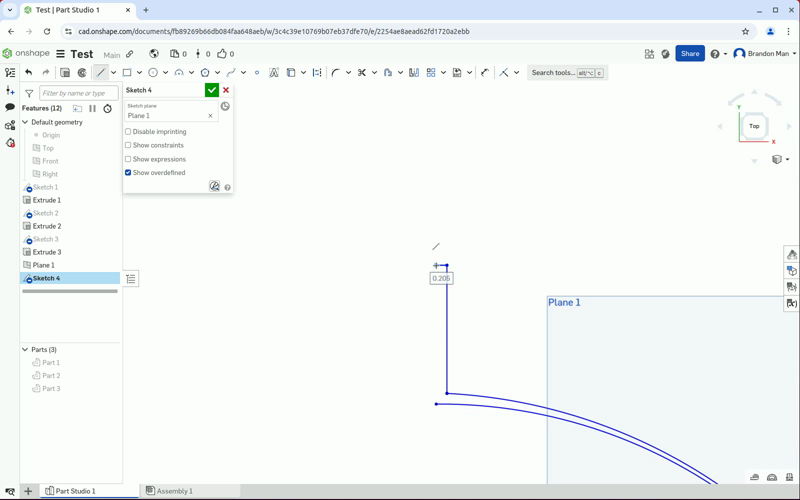
scroll(-6)
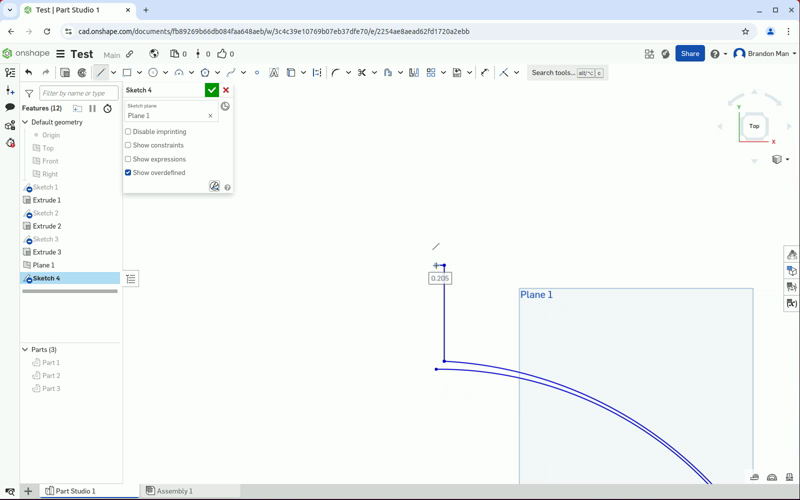
scroll(-6)
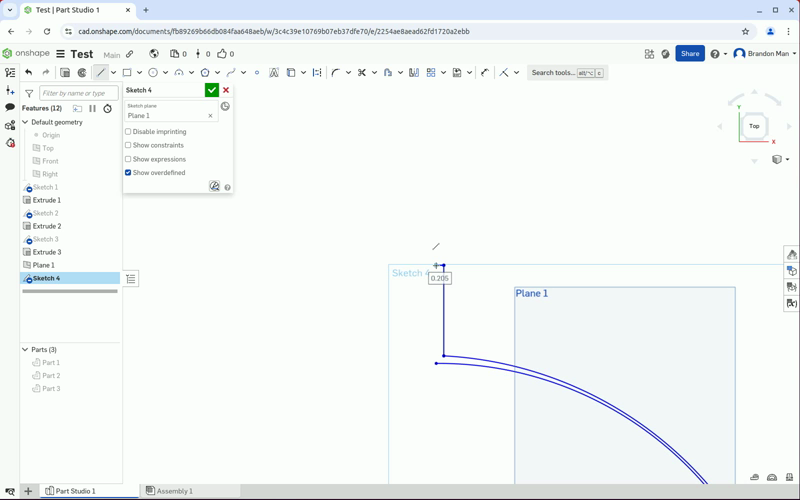
scroll(-6)
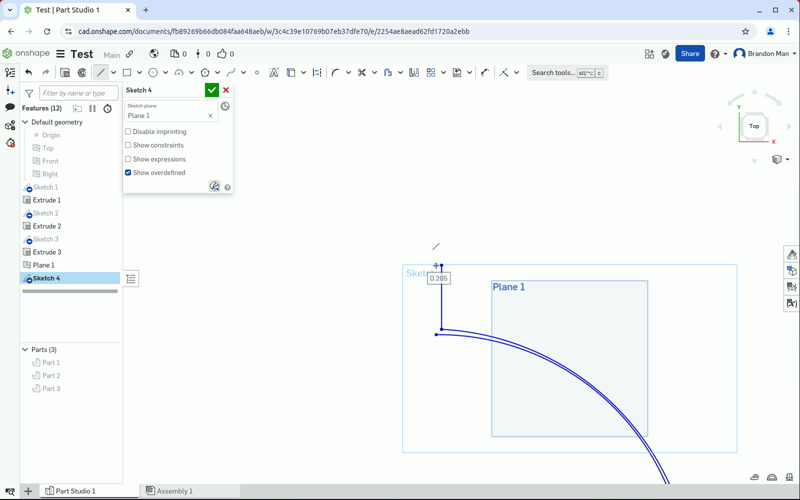
scroll(-6)
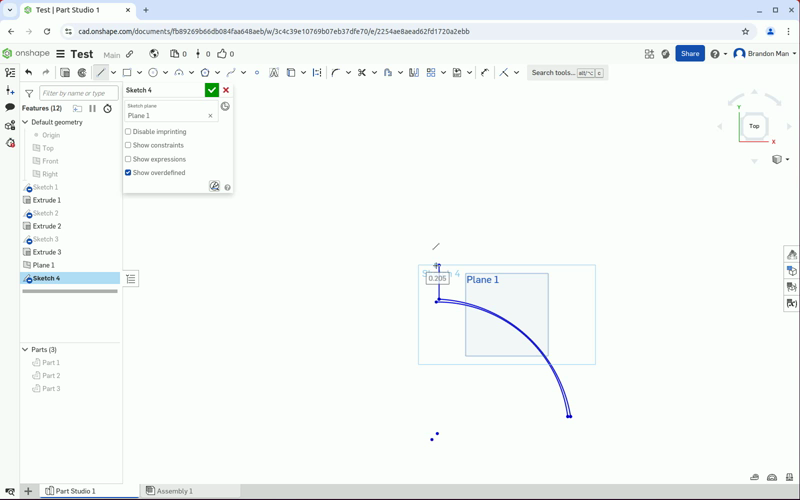
scroll(-6)
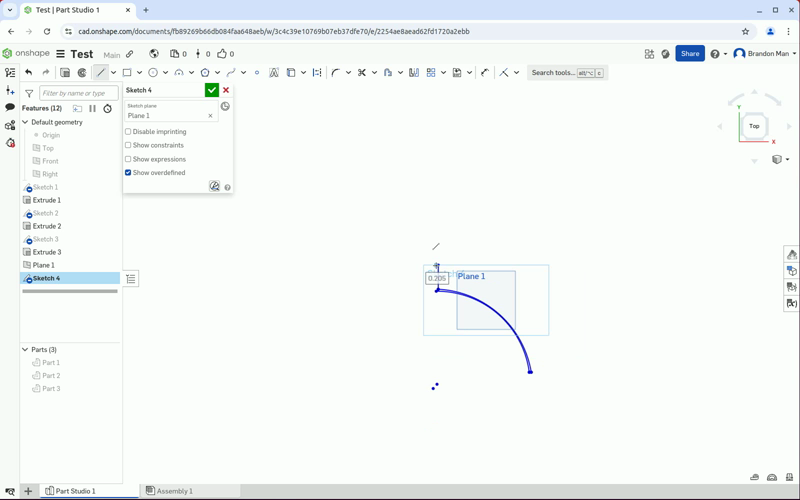
scroll(-6)
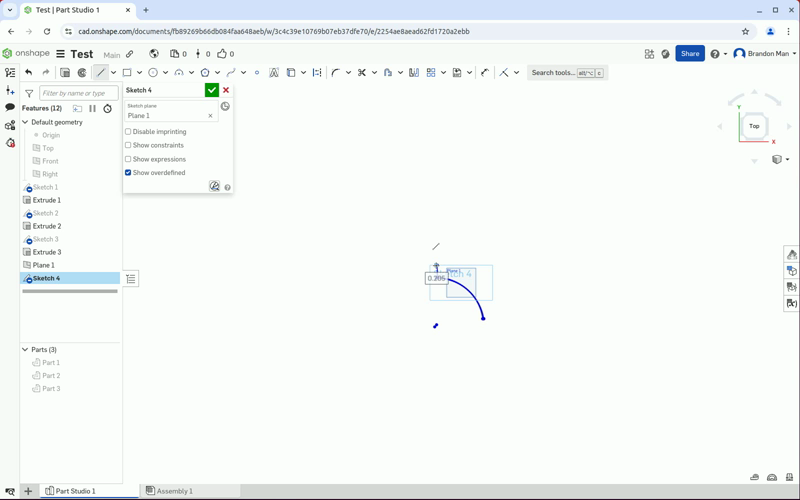
key_up(shift)
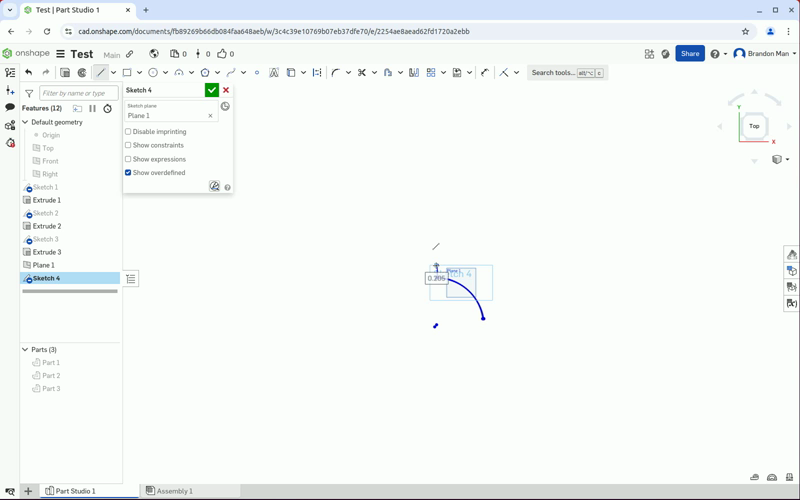
mouse_move(466, 265)
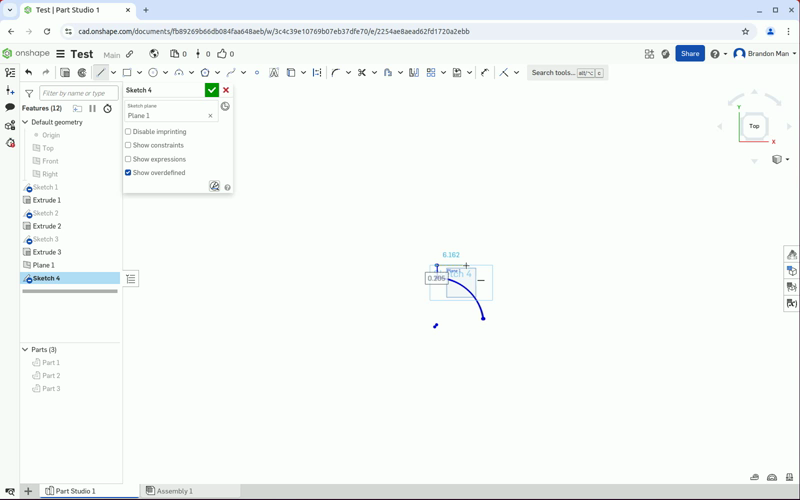
key_down(shift)
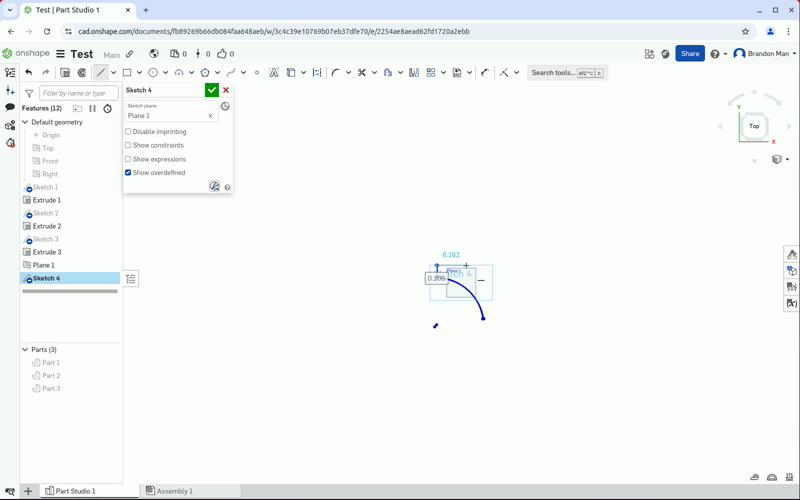
mouse_move(436, 278)
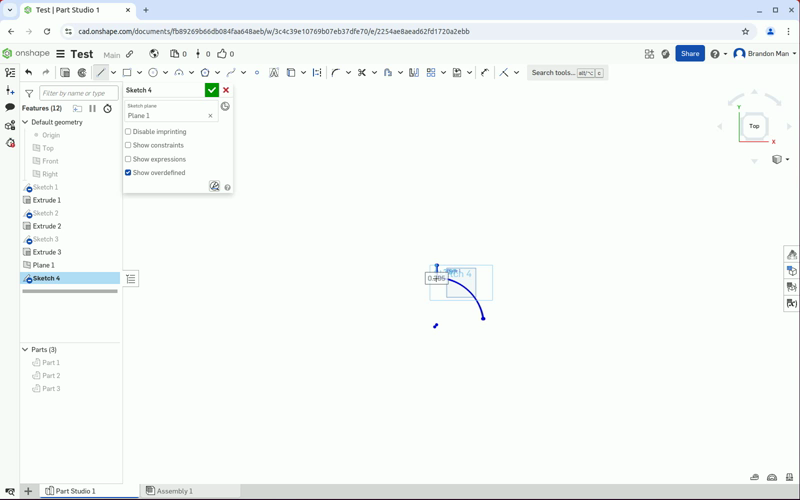
scroll(6)
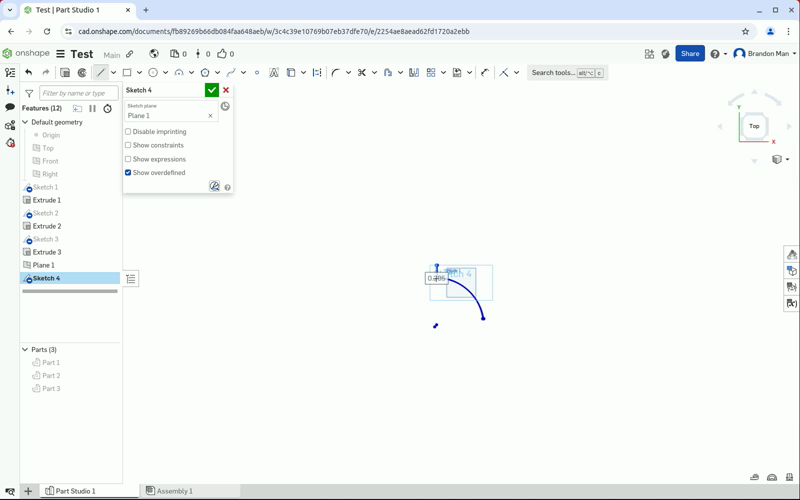
scroll(6)
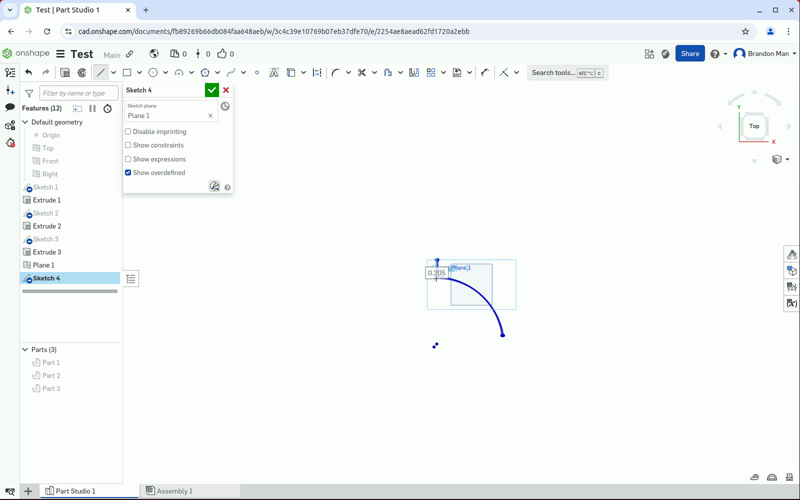
scroll(6)
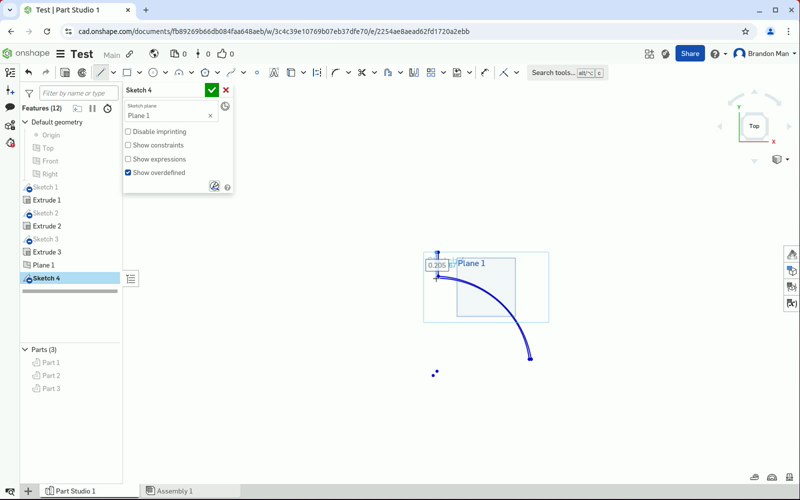
scroll(6)
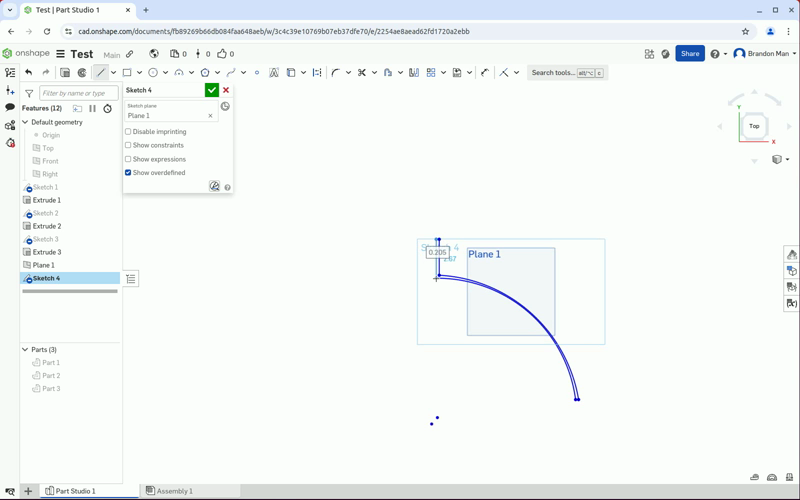
scroll(6)
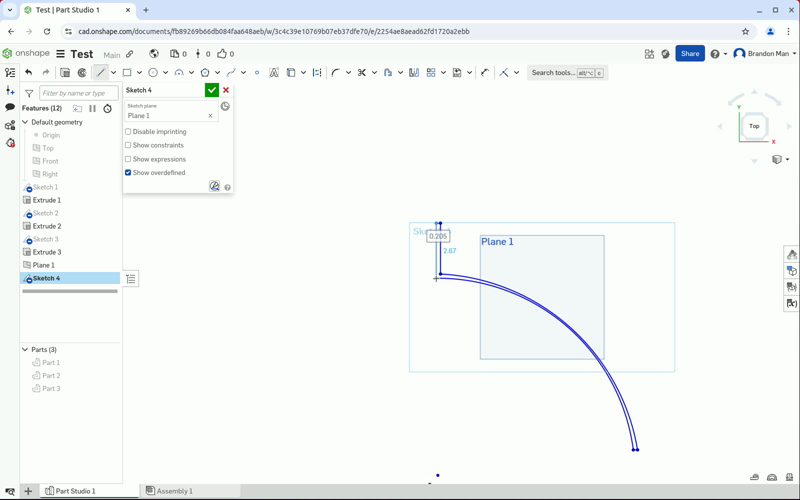
scroll(6)
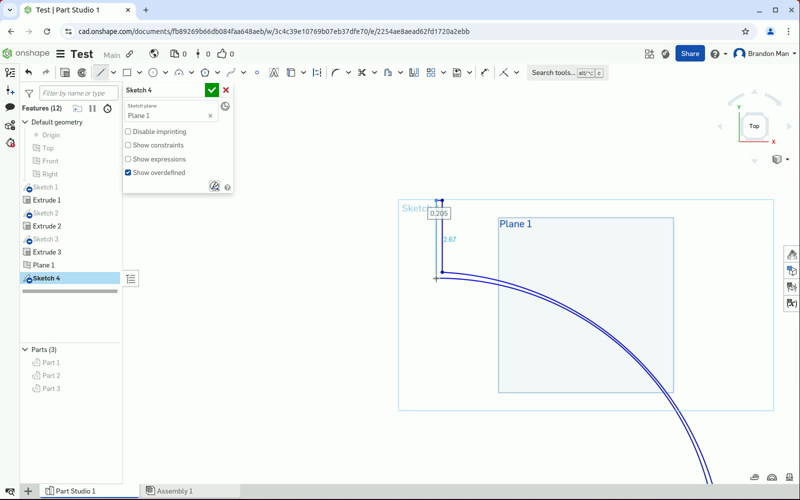
scroll(6)
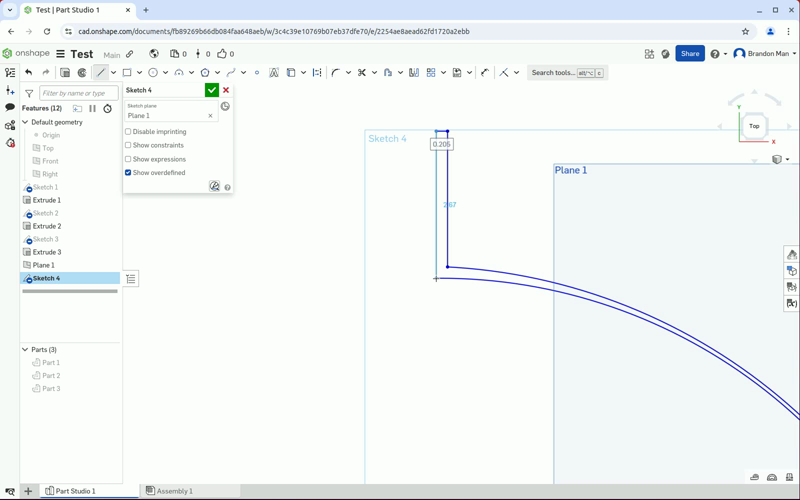
key_up(shift)
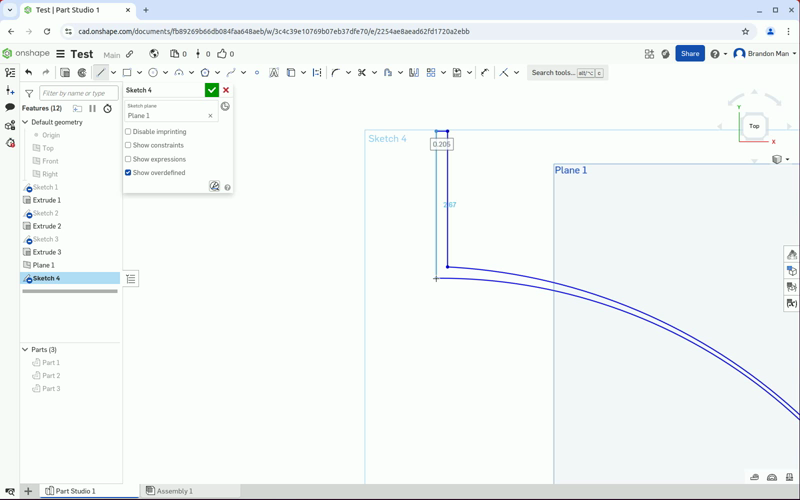
click(436, 278)
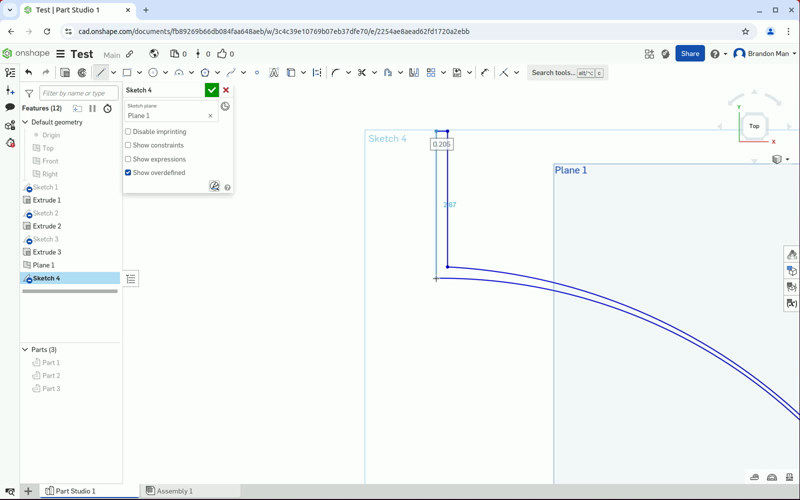
scroll(-6)
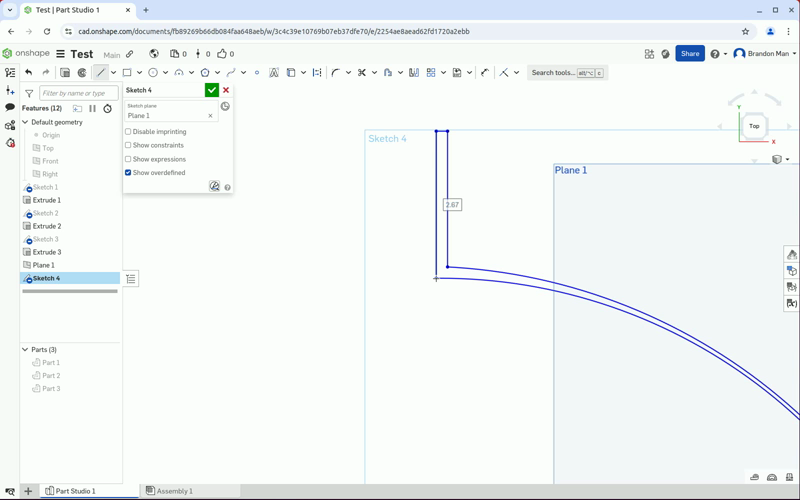
scroll(-6)
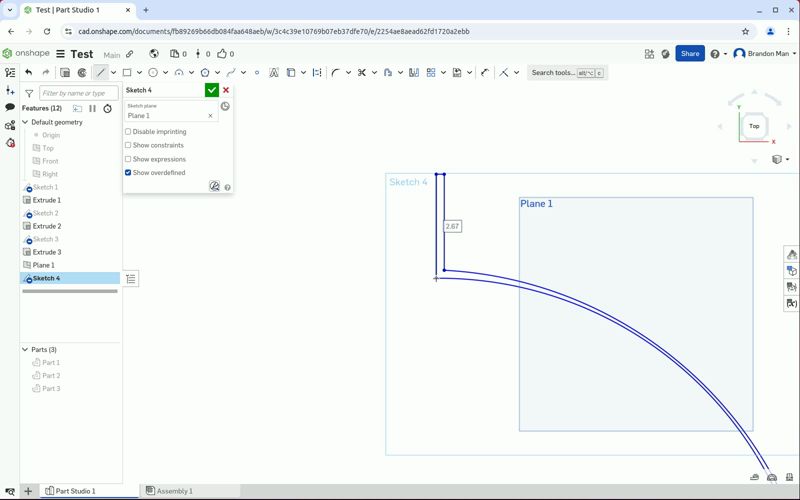
scroll(-6)
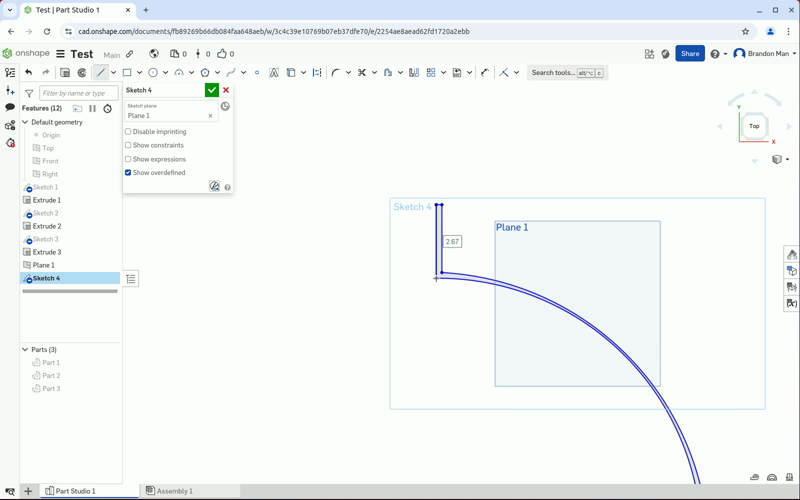
scroll(-6)
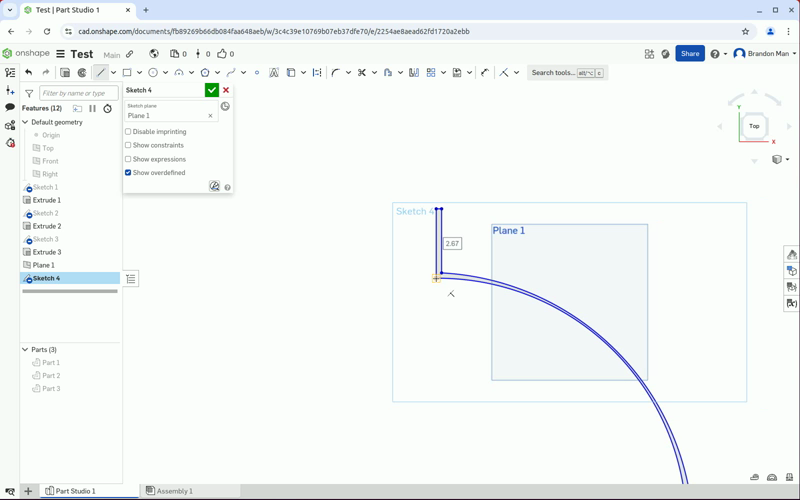
scroll(-6)
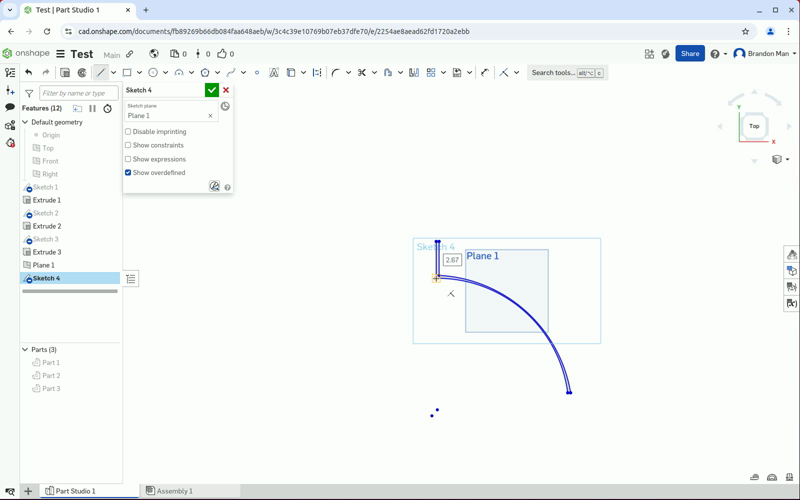
scroll(-6)
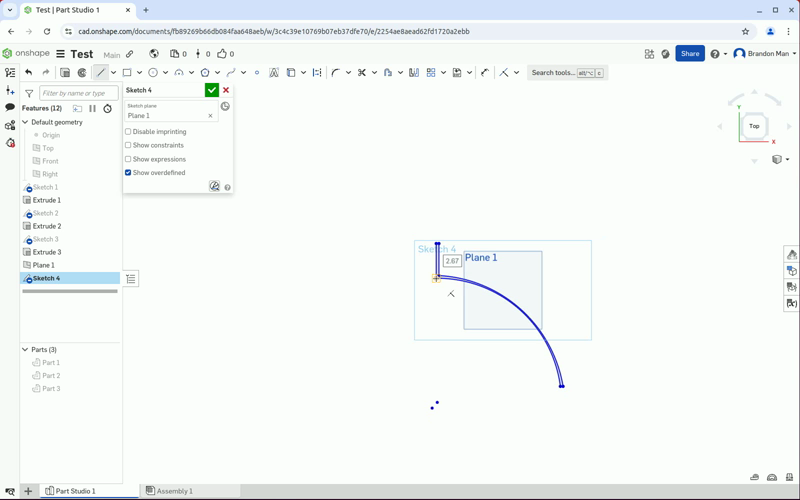
scroll(-6)
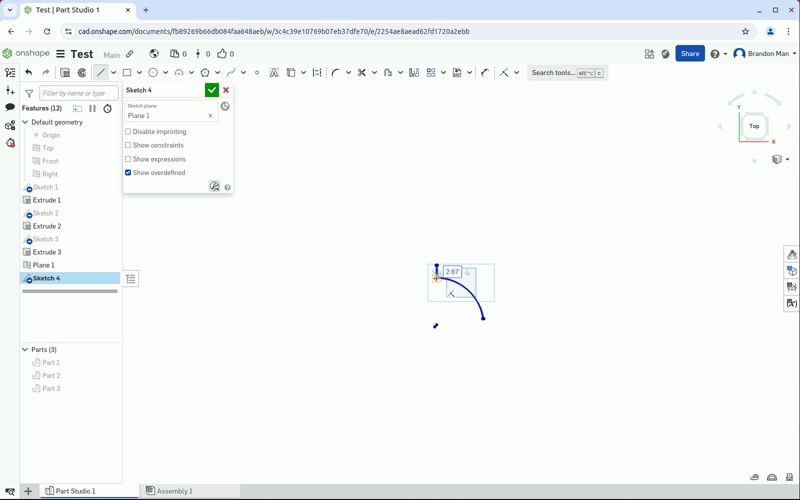
key(esc)
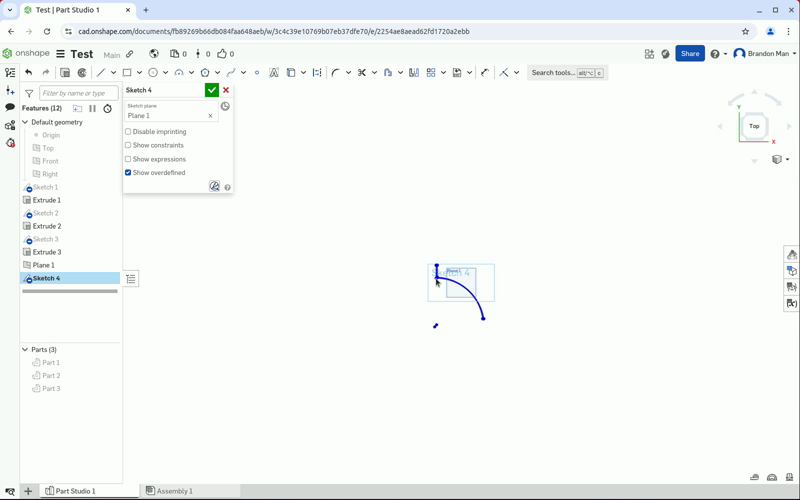
mouse_move(439, 277)
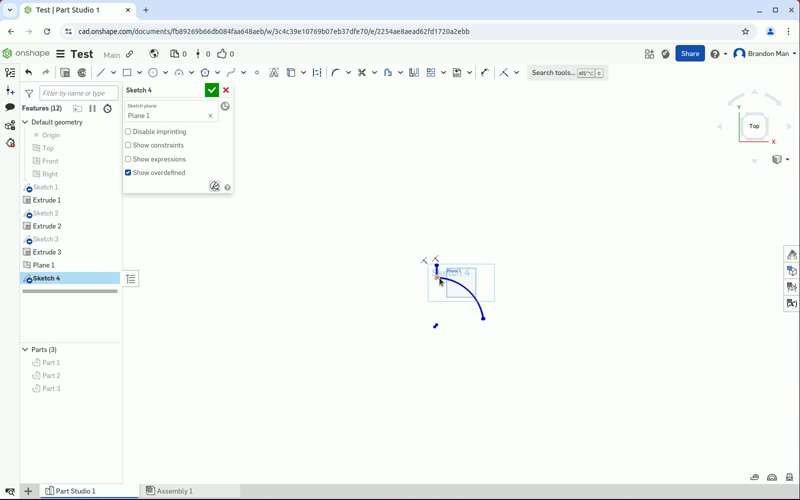
scroll(6)
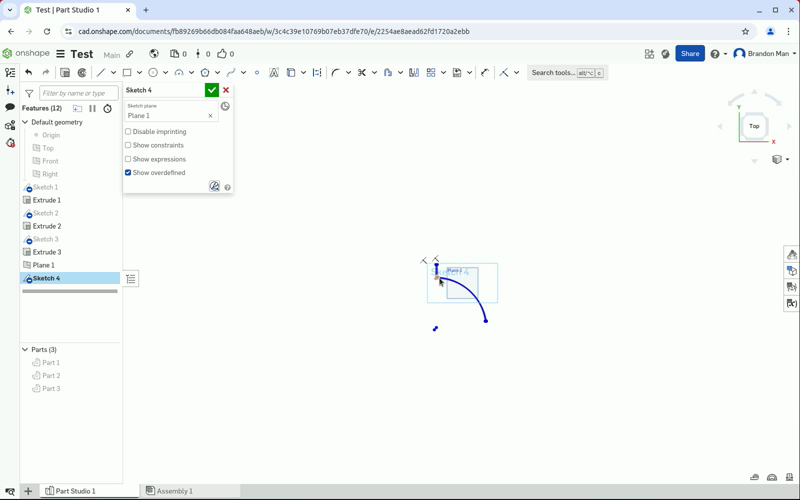
scroll(6)
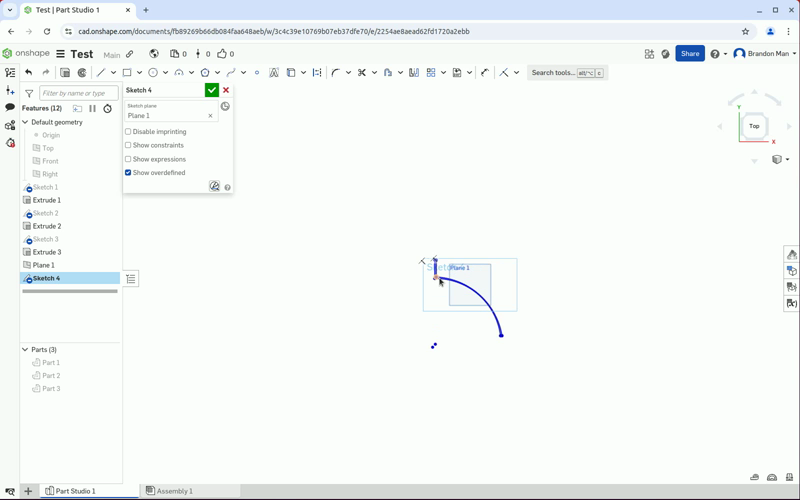
scroll(6)
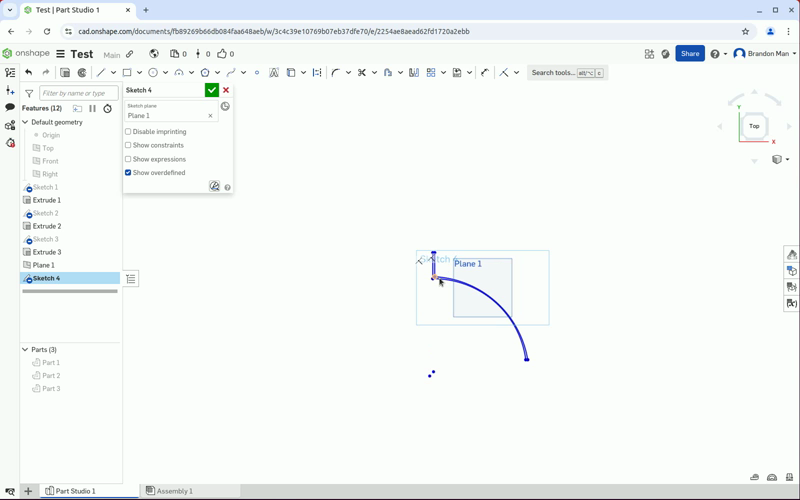
scroll(6)
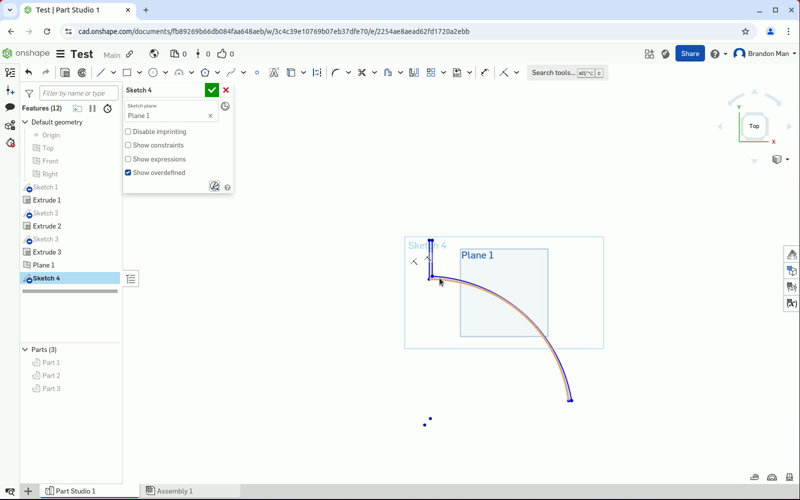
scroll(6)
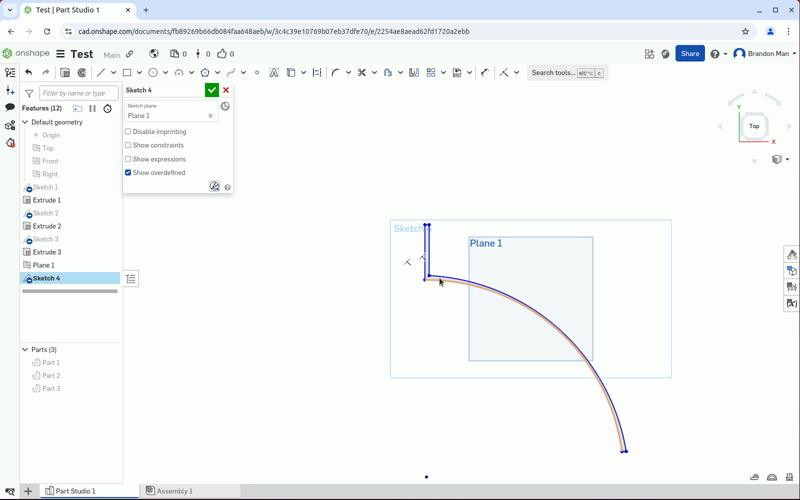
scroll(6)
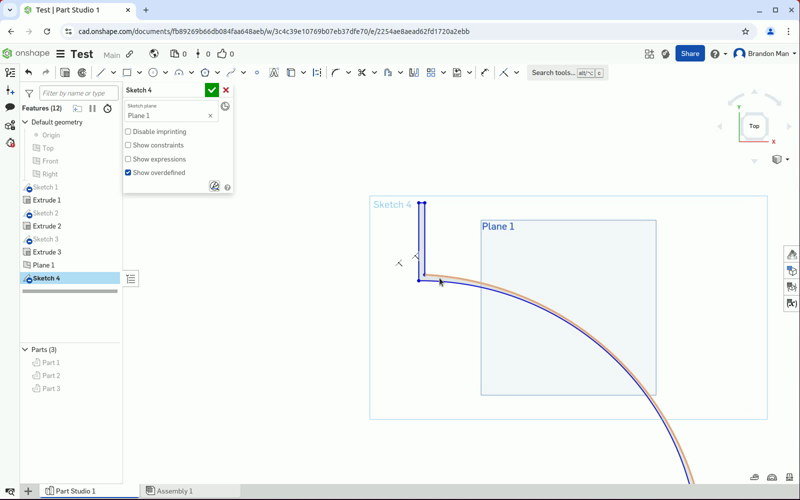
scroll(6)
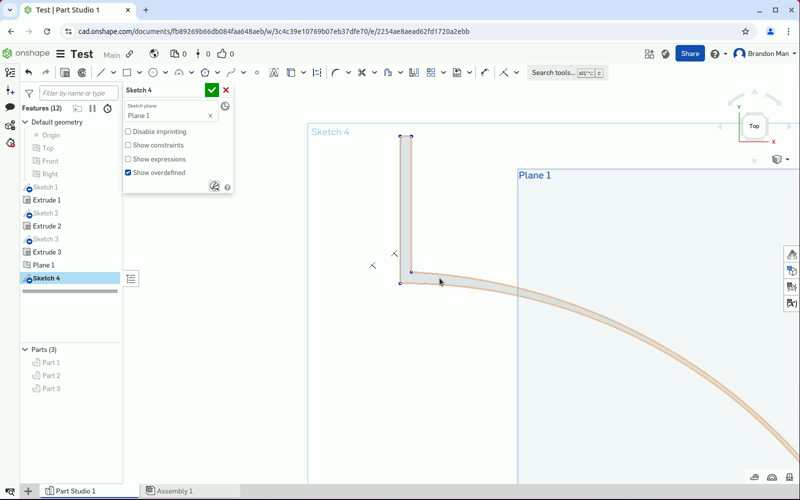
click(439, 277)
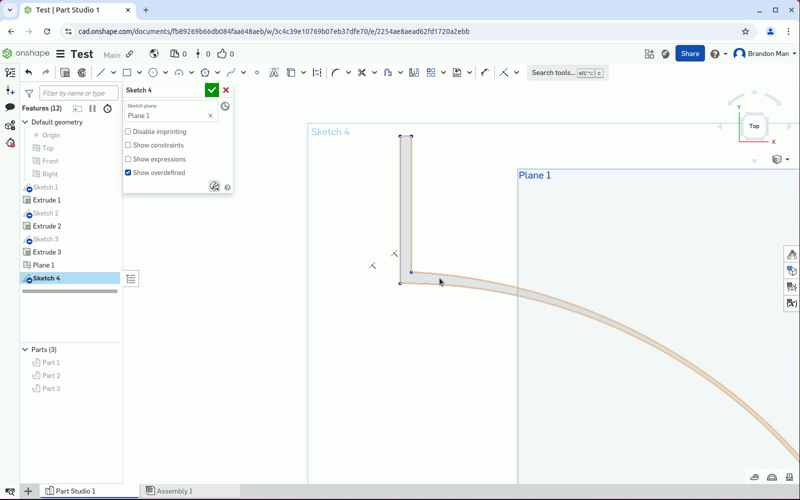
scroll(-6)
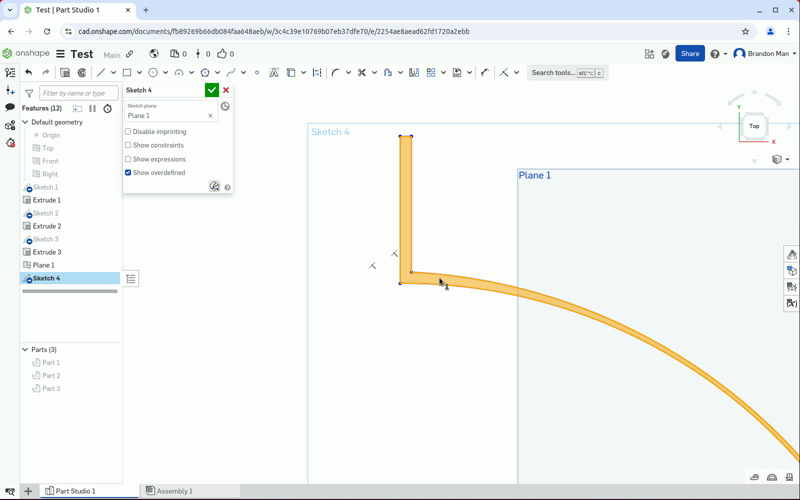
scroll(-6)
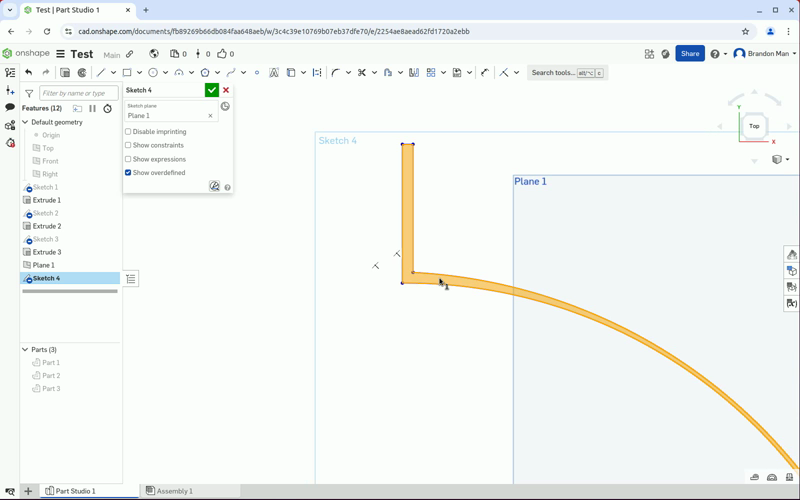
scroll(-6)
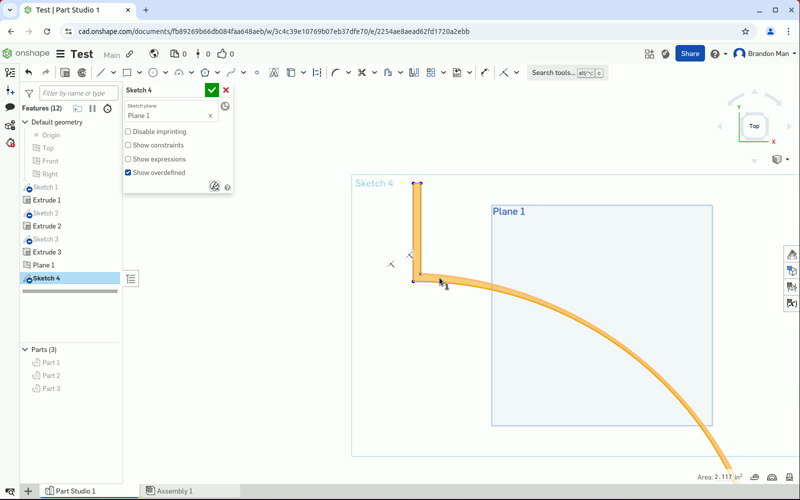
scroll(-6)
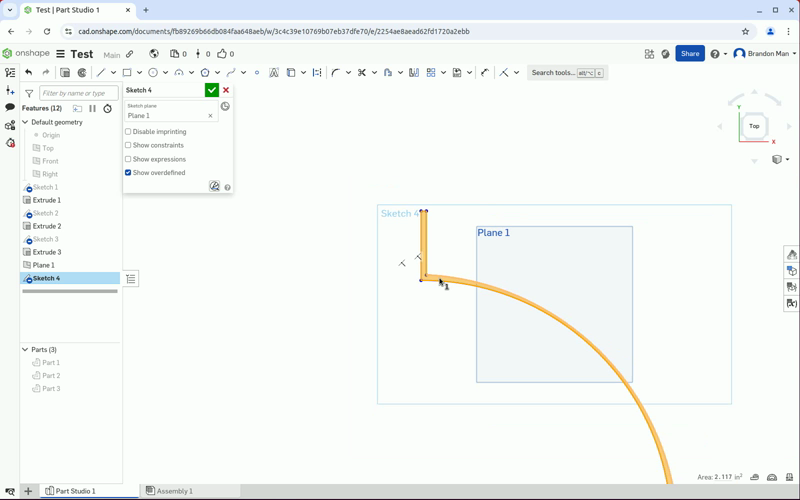
scroll(-6)
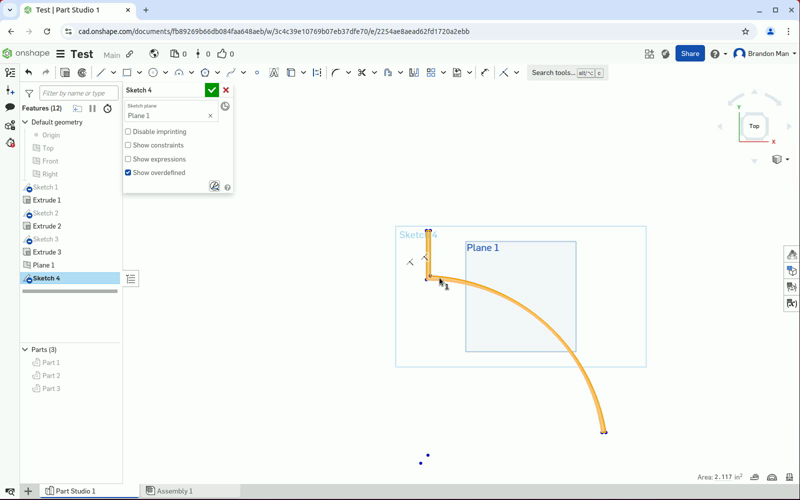
scroll(-6)
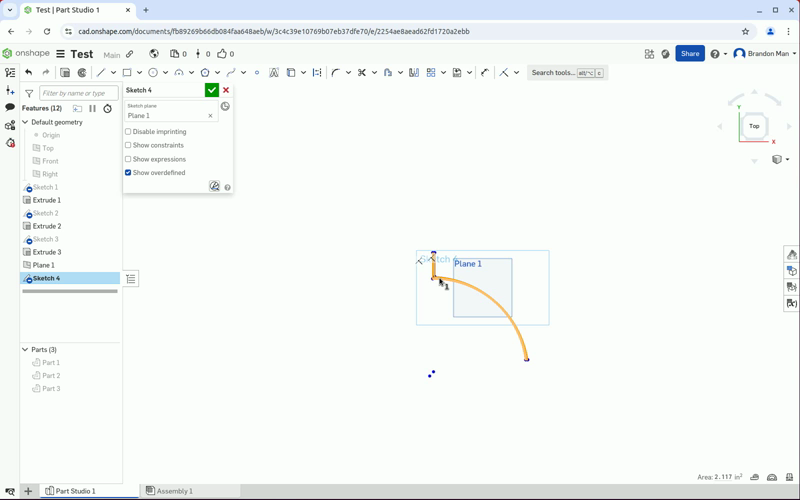
scroll(-6)
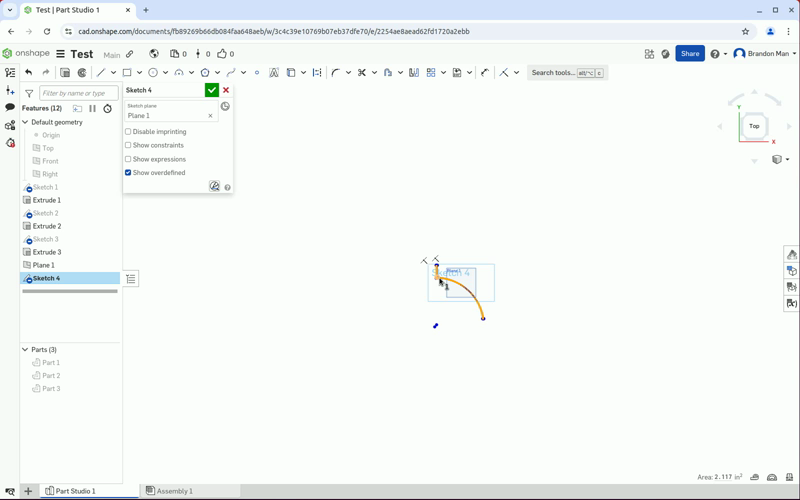
mouse_move(73, 352)
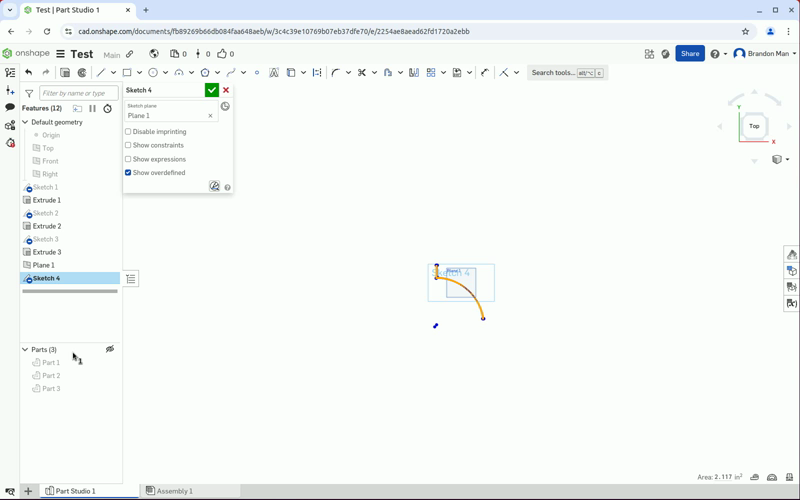
key(shift+y)
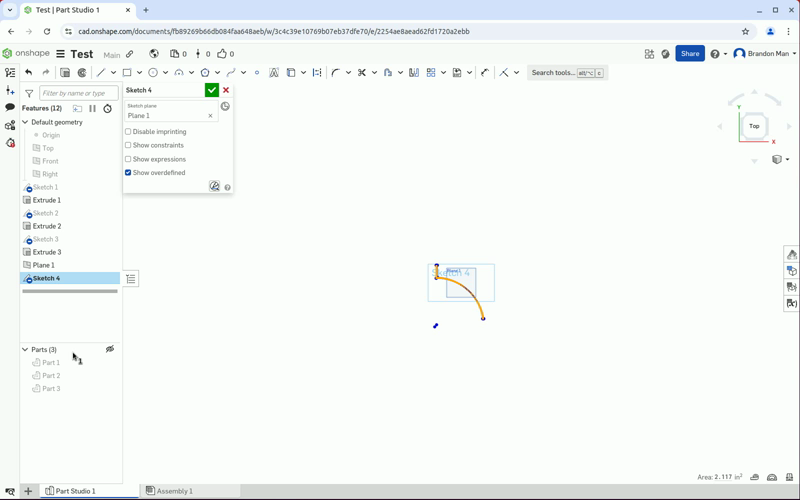
key(shift+e)
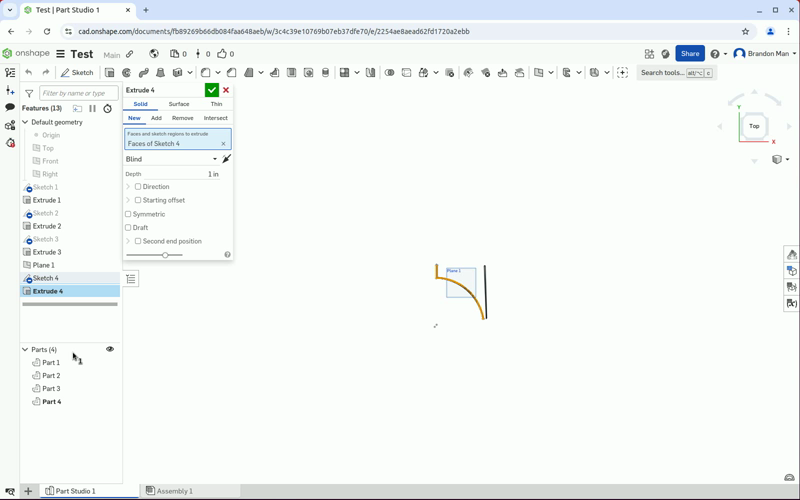
mouse_move(143, 106)
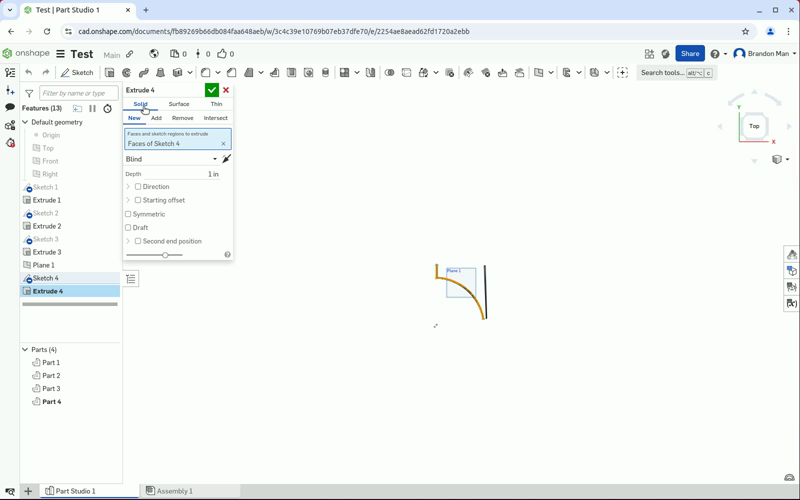
click(143, 106)
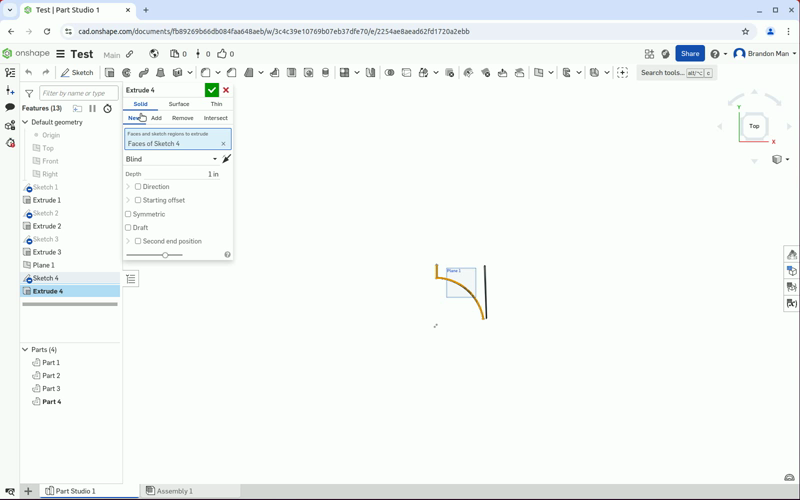
mouse_move(137, 120)
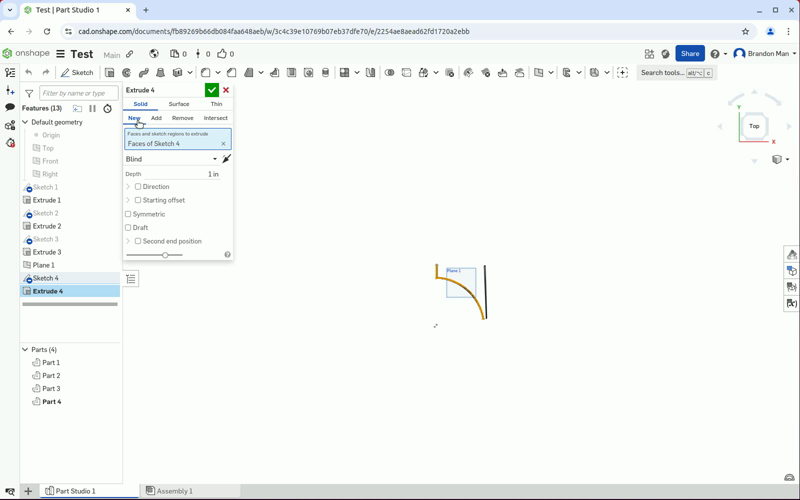
click(137, 120)
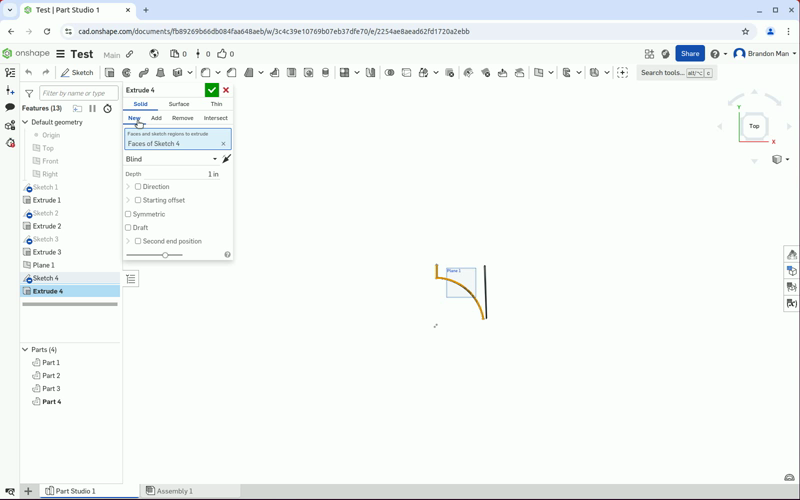
key(tab, 4)
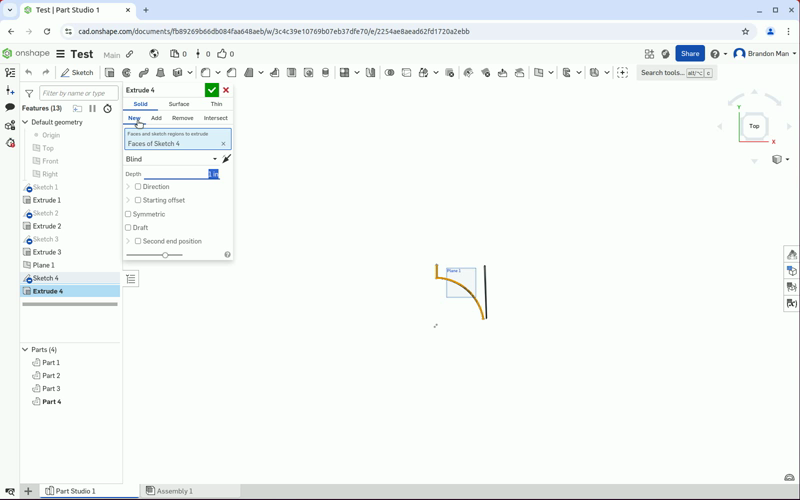
text(0.241)
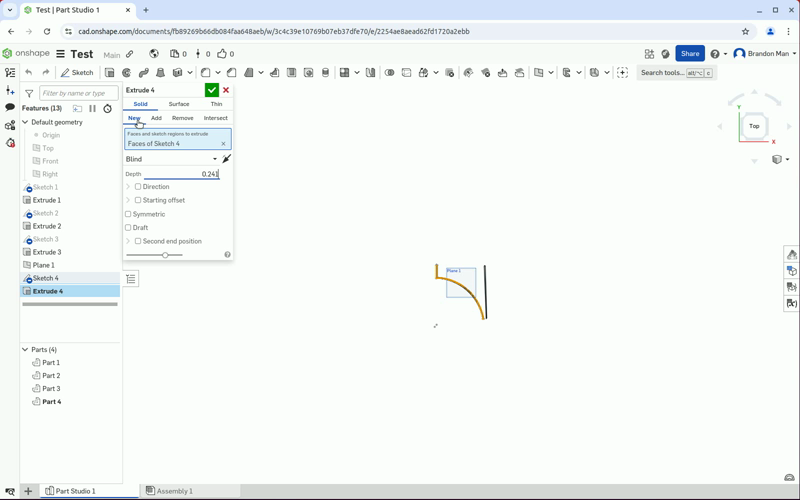
key(enter)
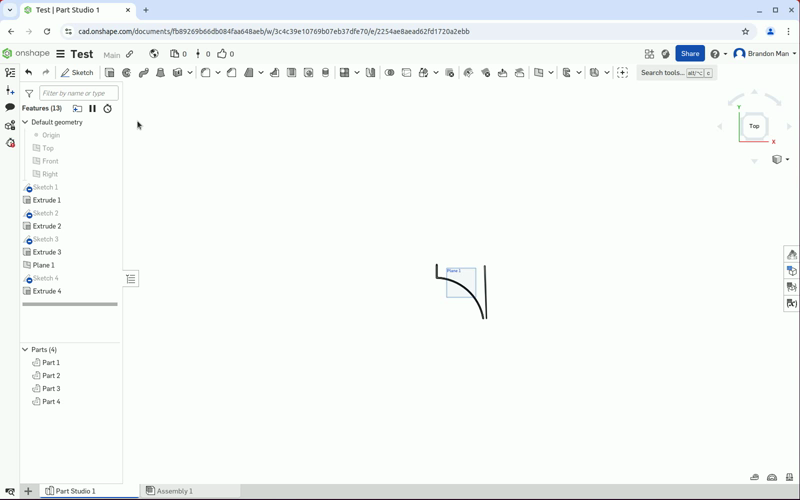
key(shift+h)
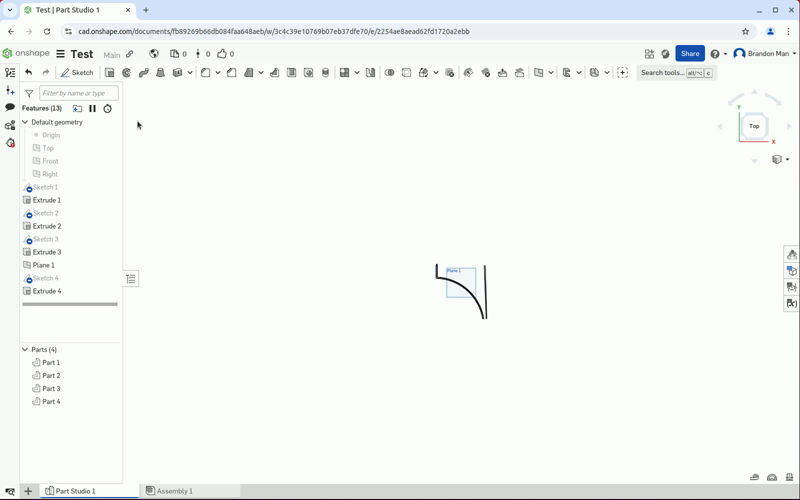
key(shift+h)
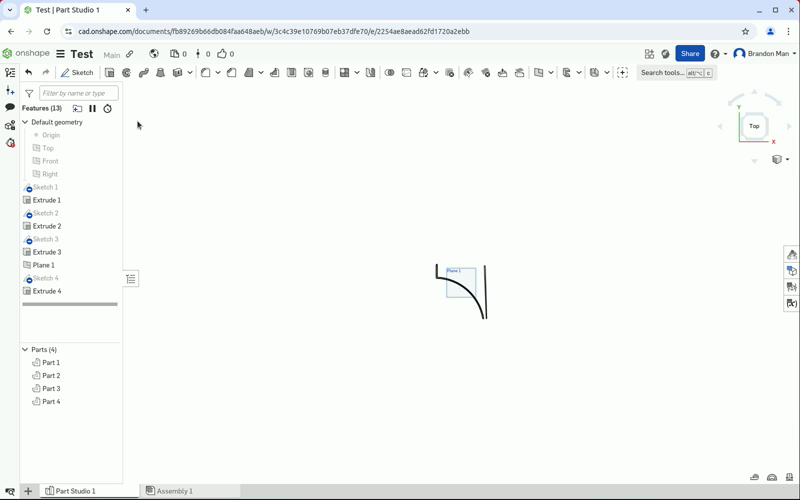
mouse_move(73, 189)
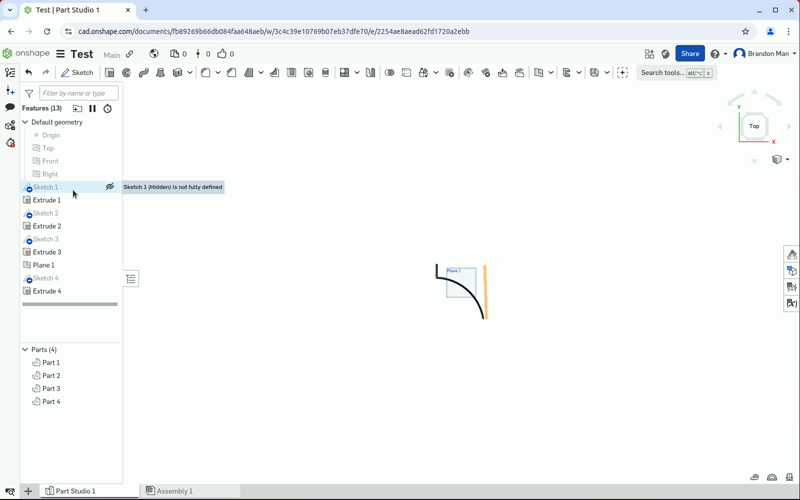
click(73, 189)
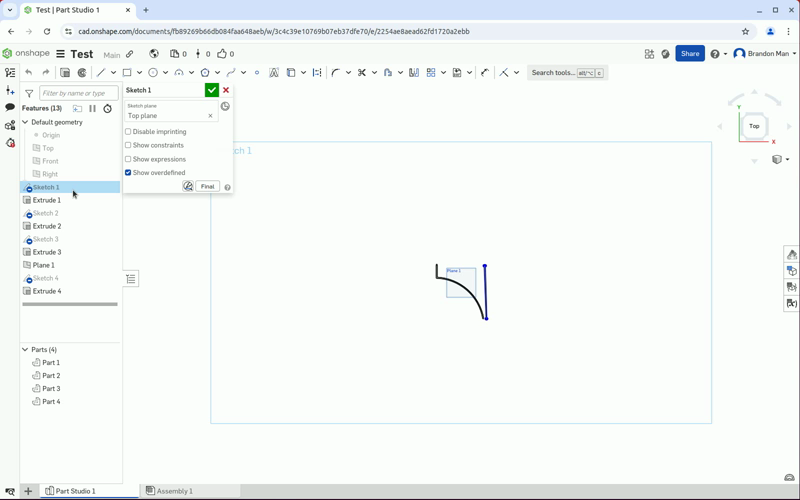
mouse_move(229, 92)
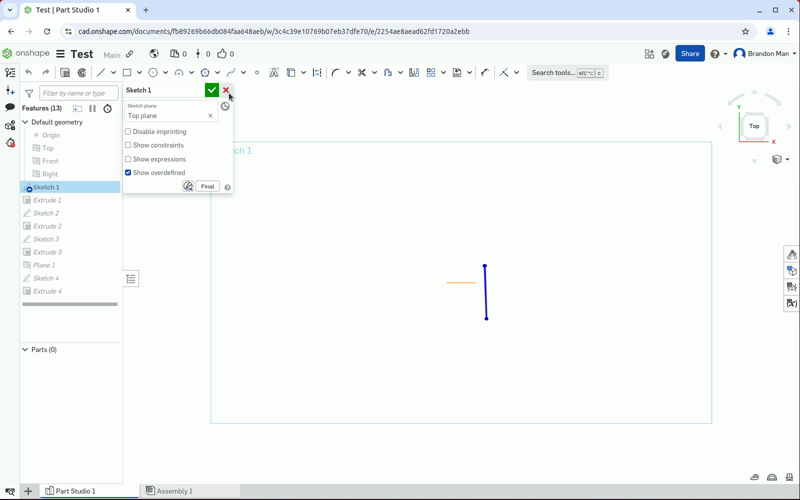
click(229, 92)
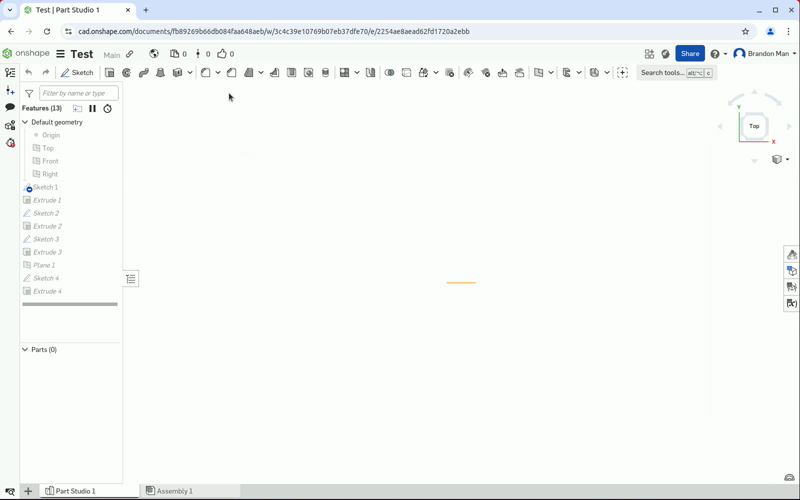
key(shift+s)
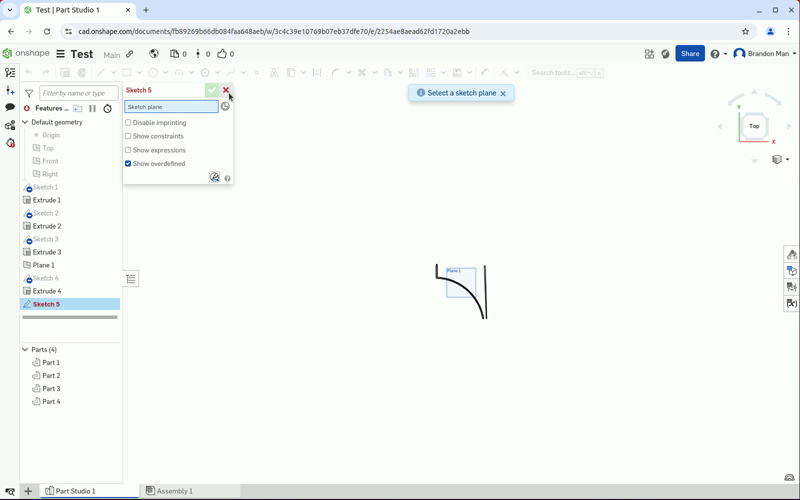
mouse_move(73, 267)
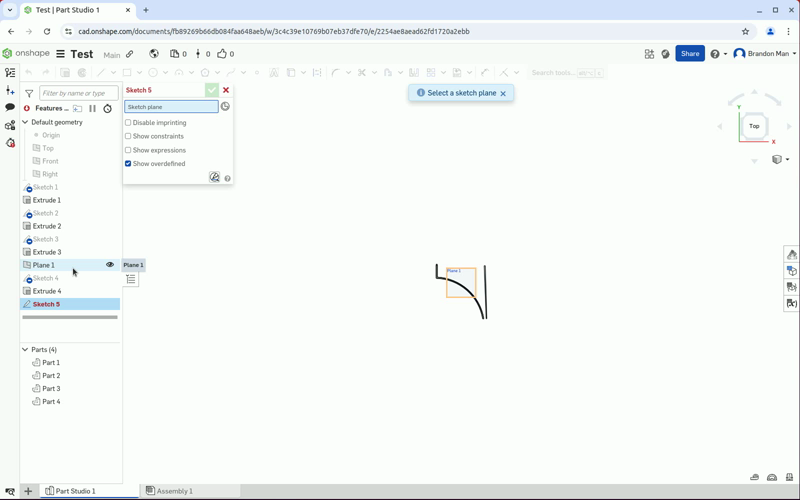
click(73, 267)
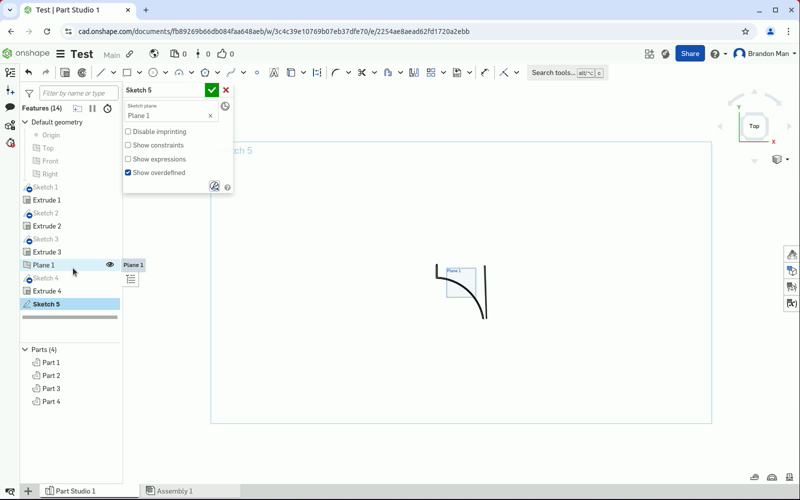
mouse_move(73, 352)
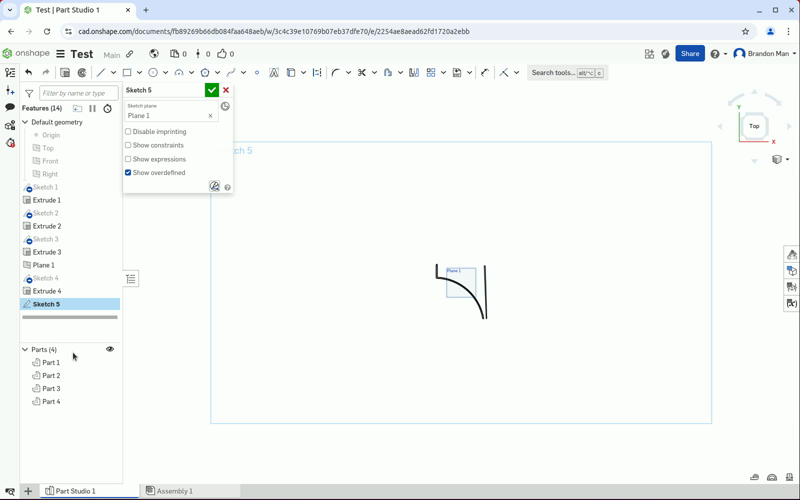
key(y)
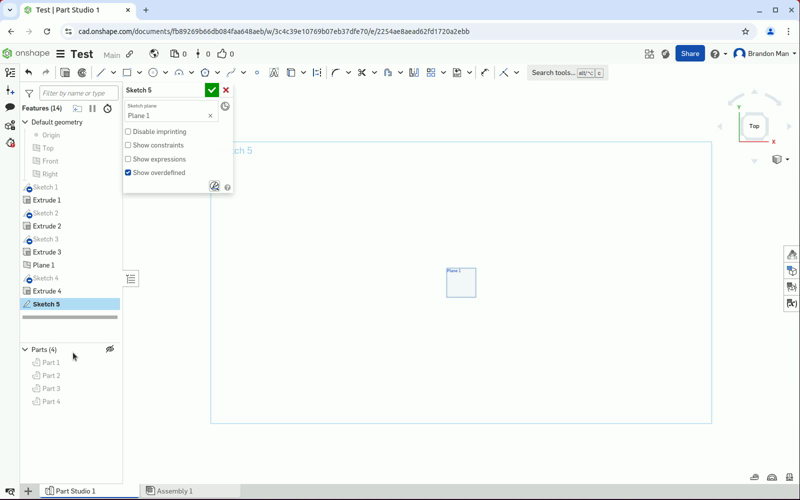
key(a)
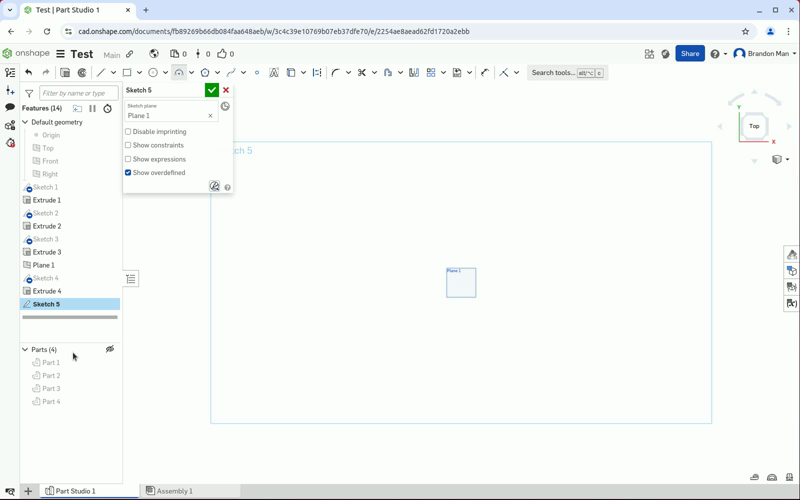
key_down(shift)
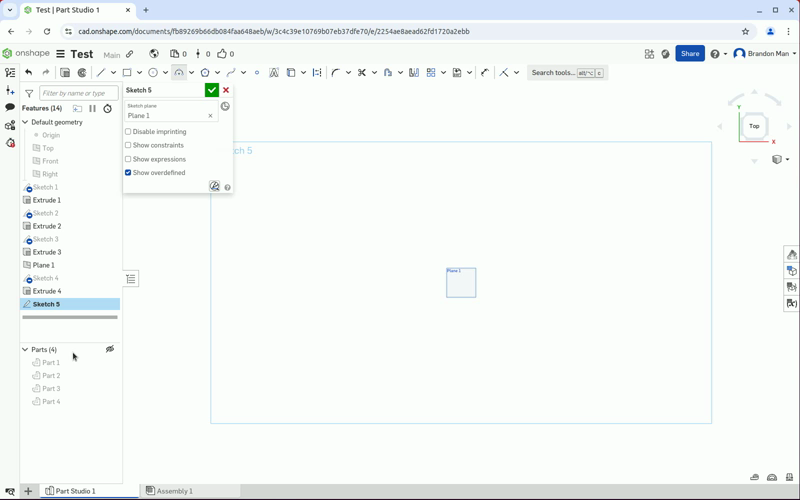
mouse_move(437, 276)
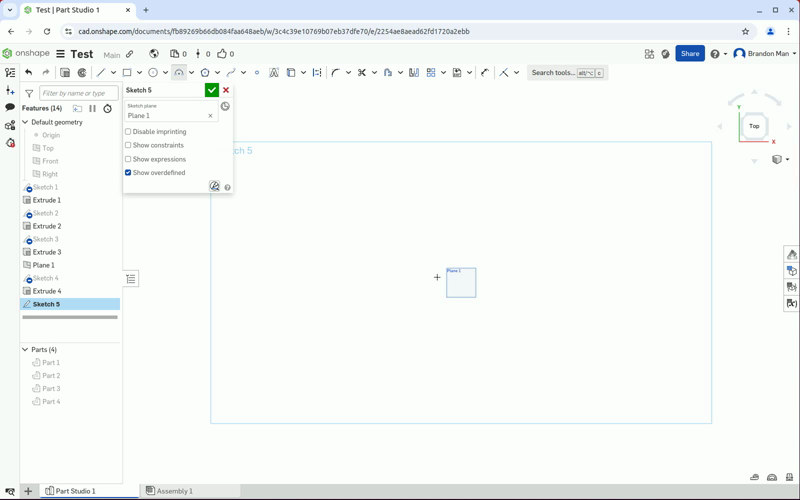
click(437, 276)
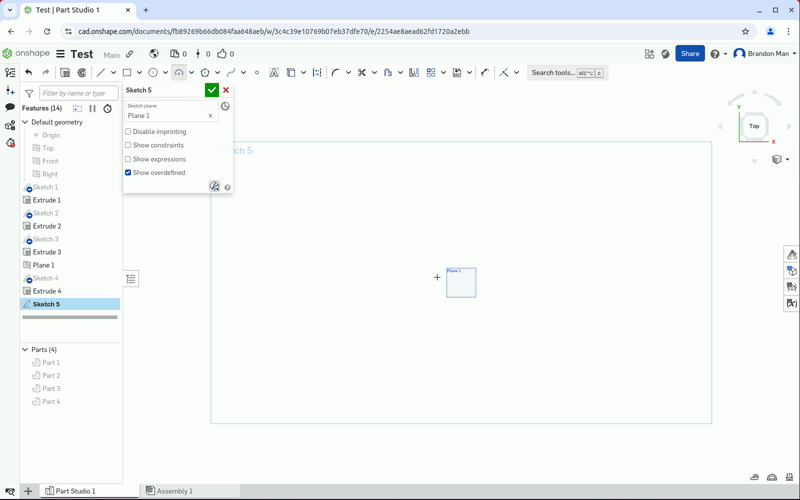
key_up(shift)
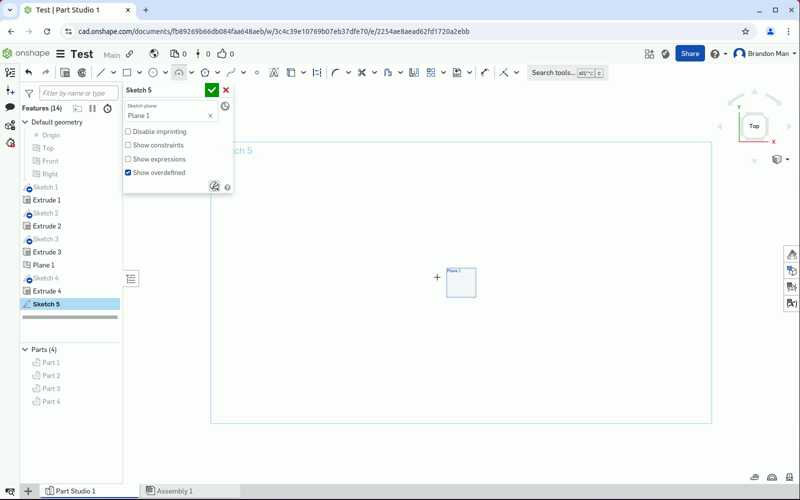
key_down(shift)
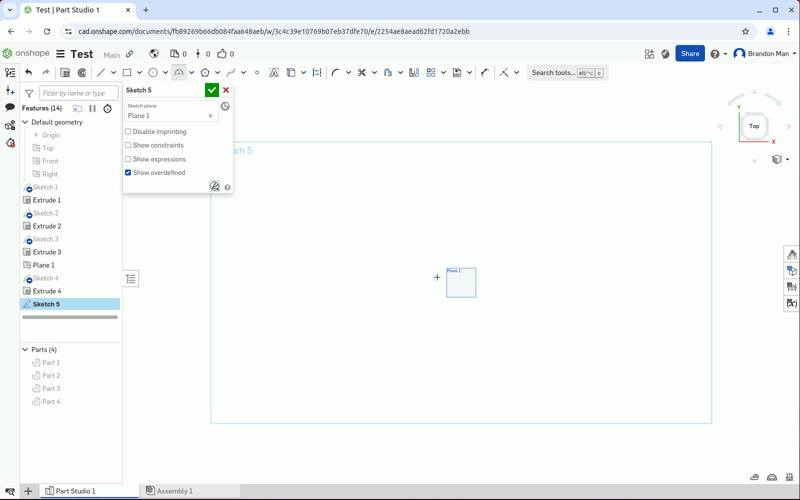
mouse_move(484, 318)
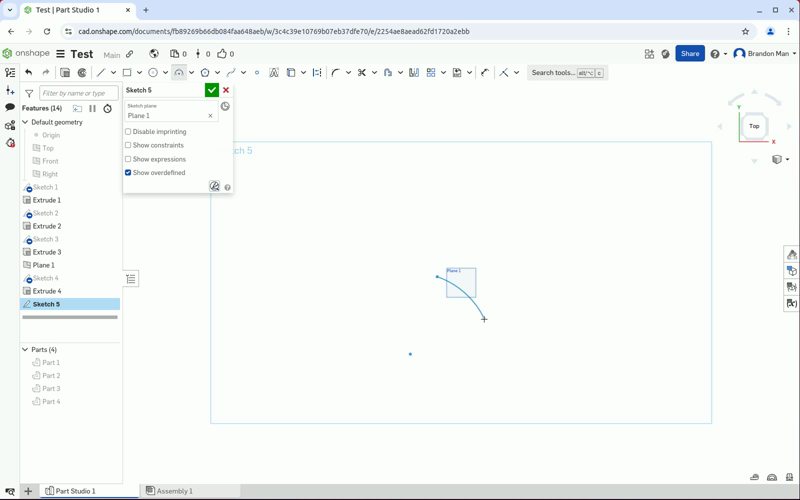
click(484, 318)
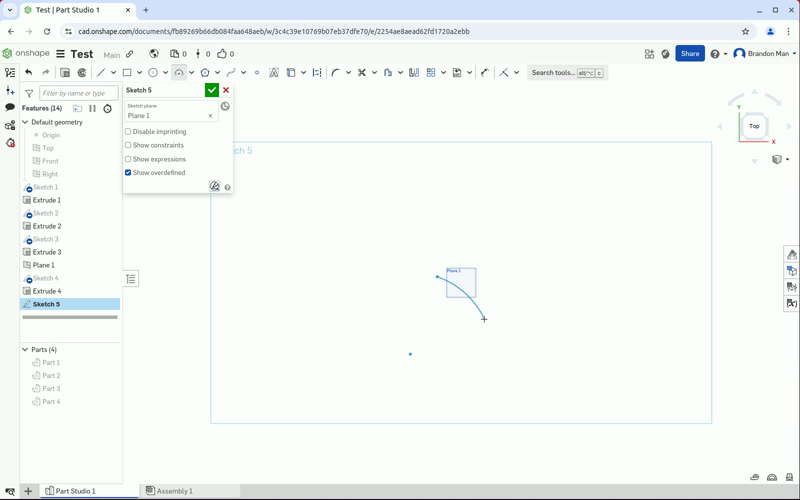
mouse_move(467, 289)
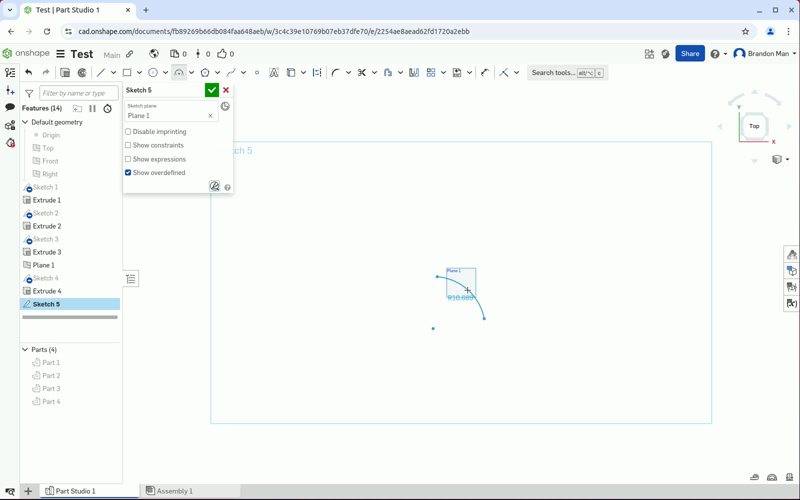
click(467, 289)
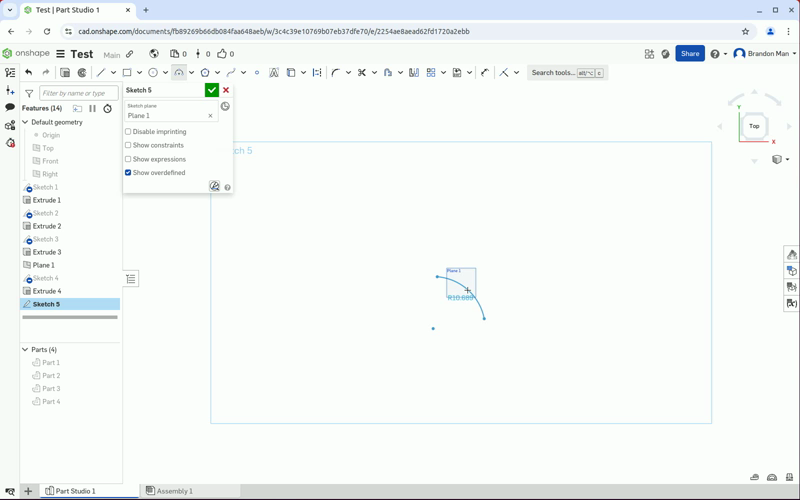
key_up(shift)
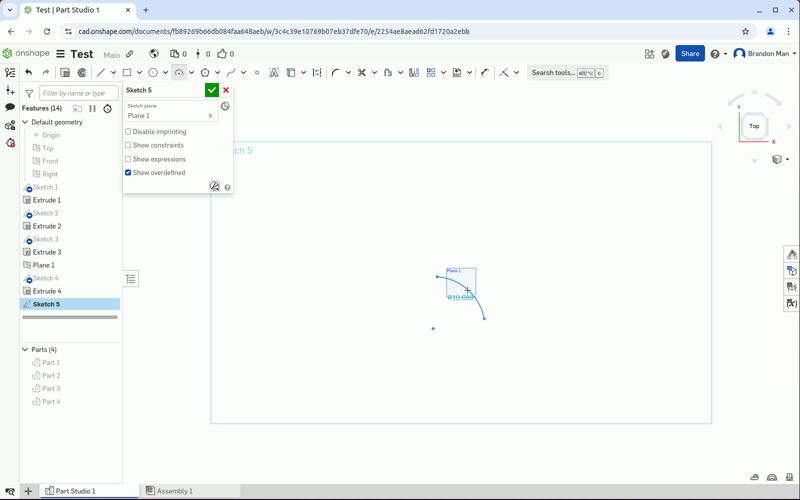
key(esc)
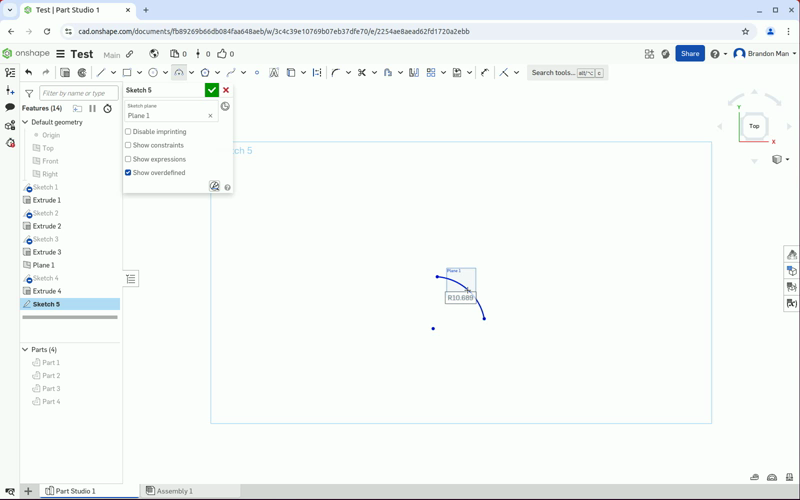
key(l)
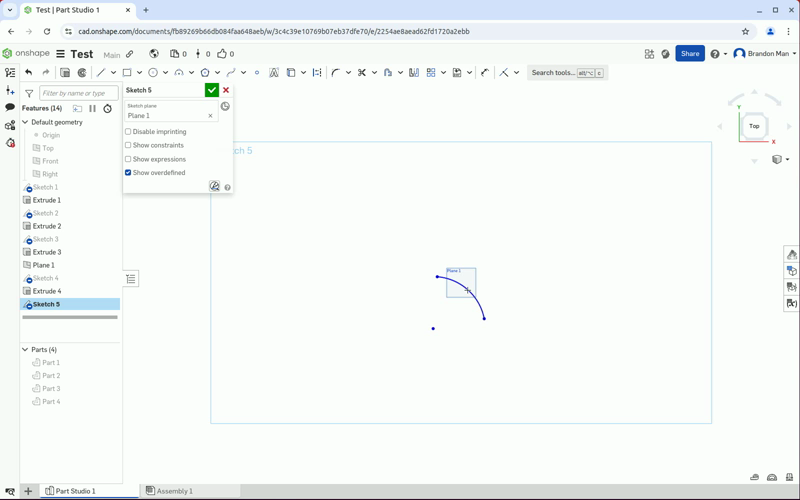
mouse_move(484, 318)
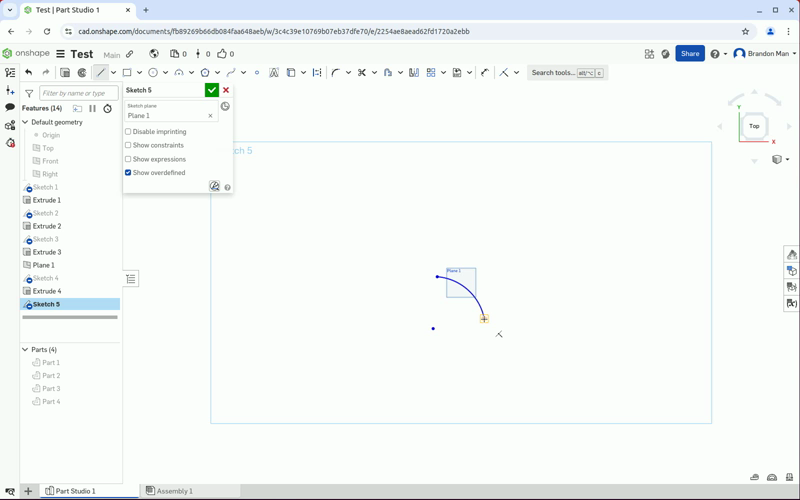
click(484, 318)
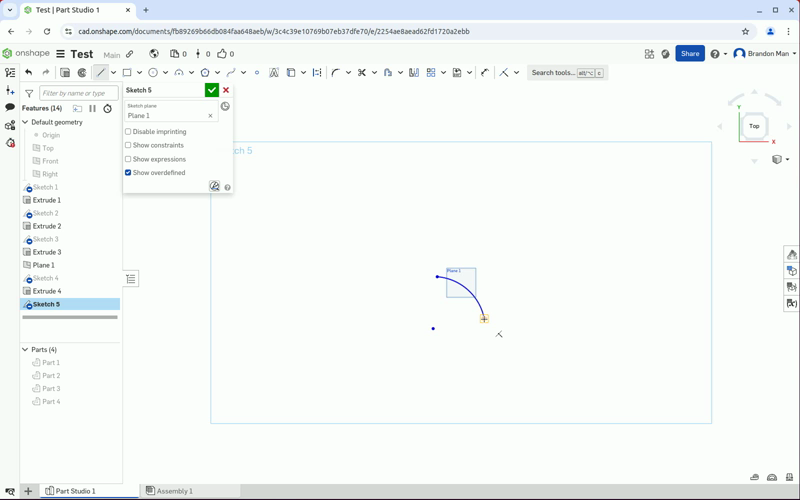
key_down(shift)
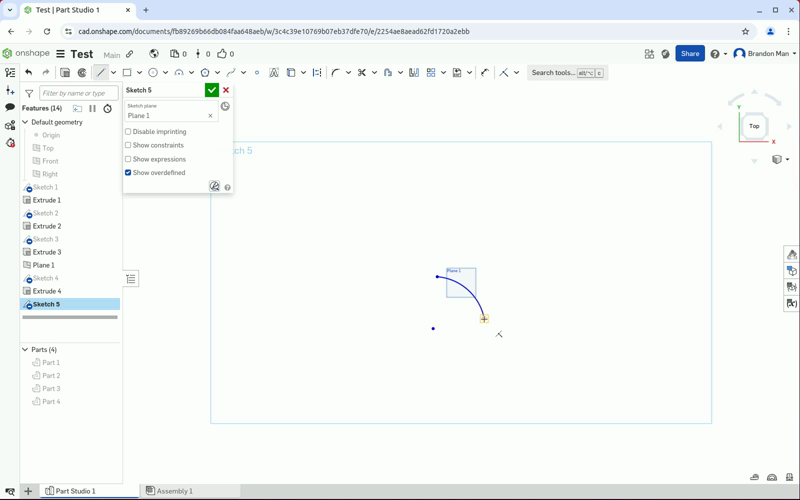
mouse_move(514, 318)
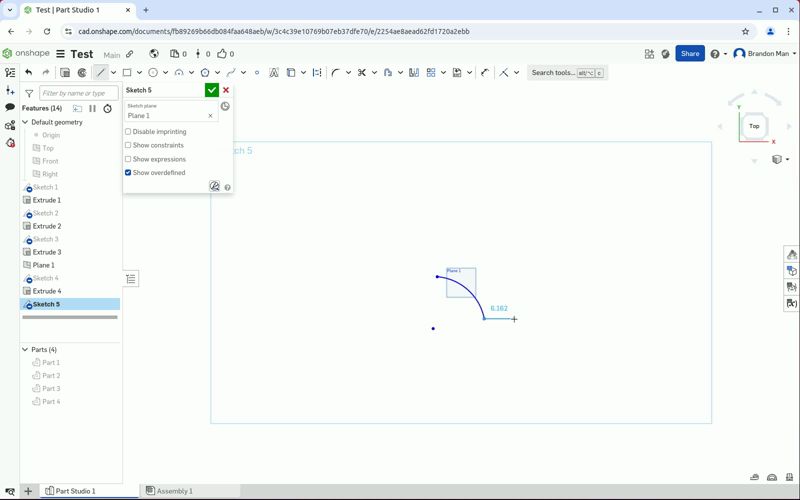
mouse_move(482, 318)
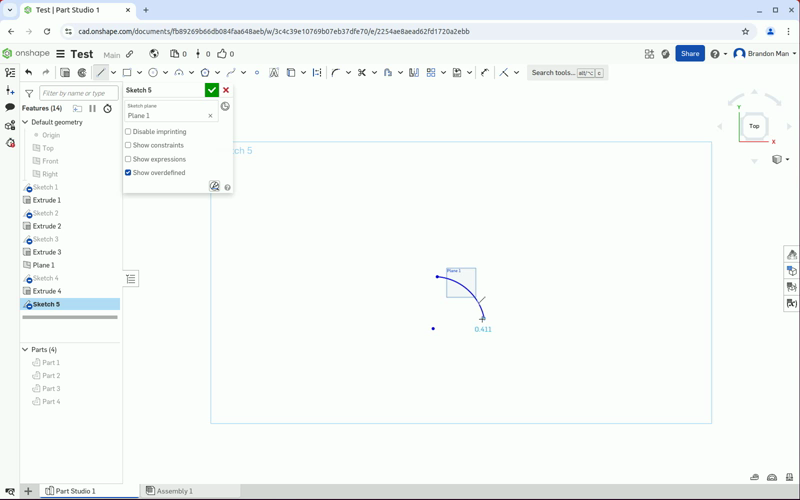
scroll(6)
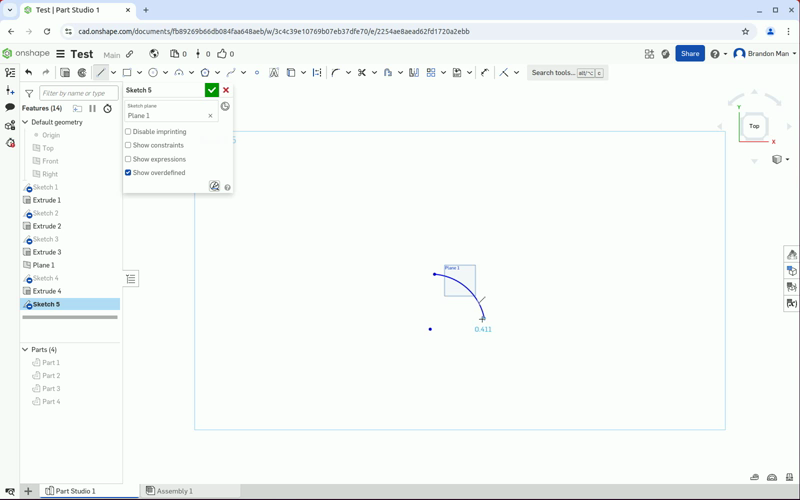
scroll(6)
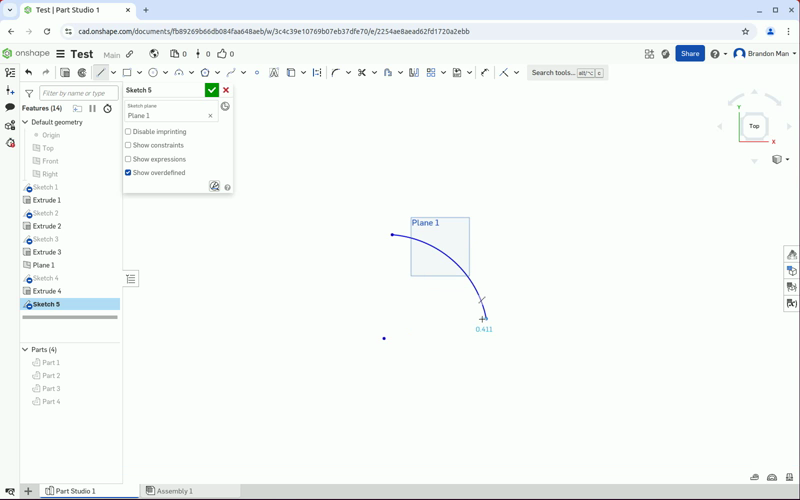
scroll(6)
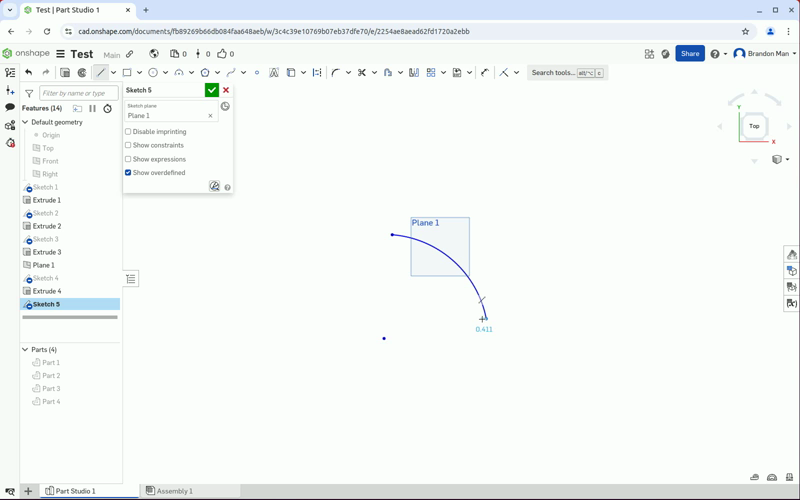
scroll(6)
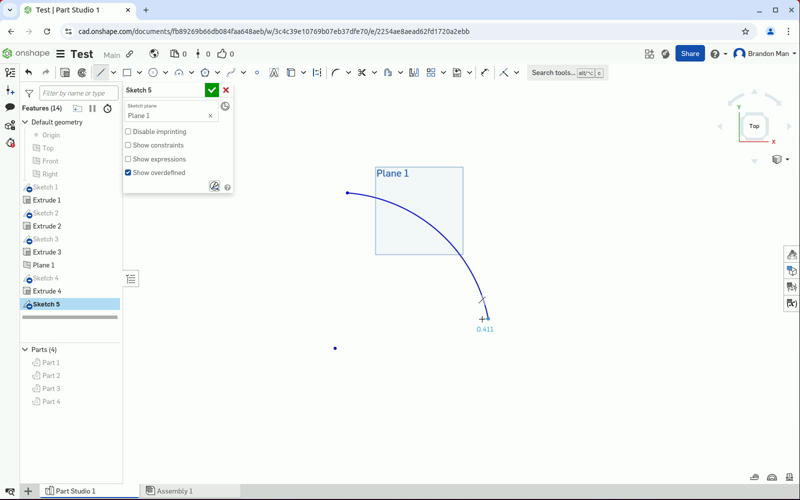
scroll(6)
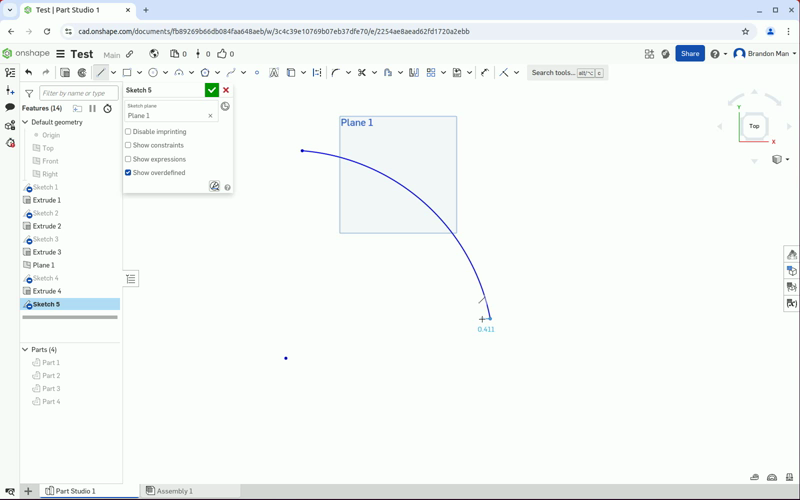
scroll(6)
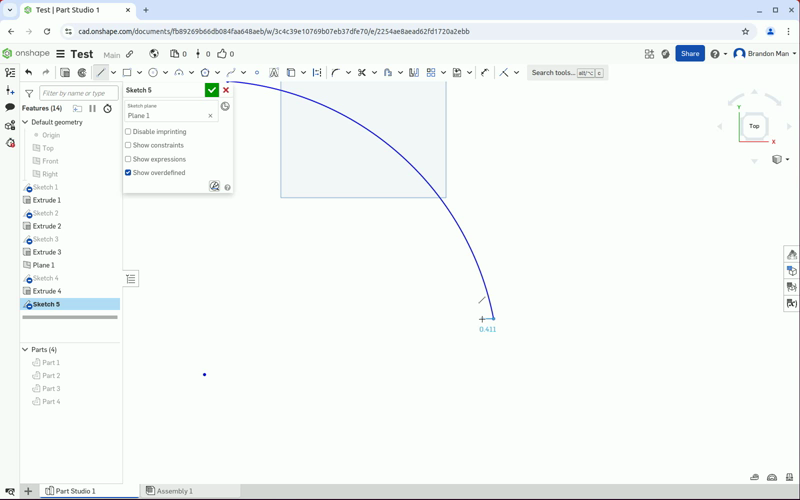
scroll(6)
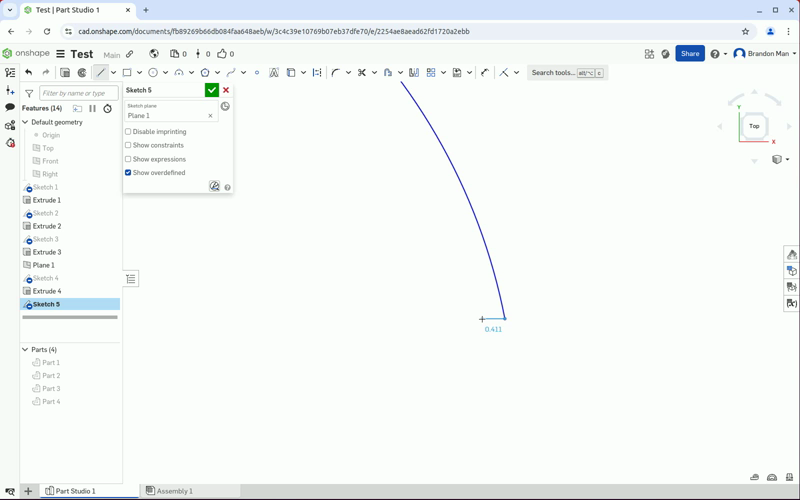
click(482, 318)
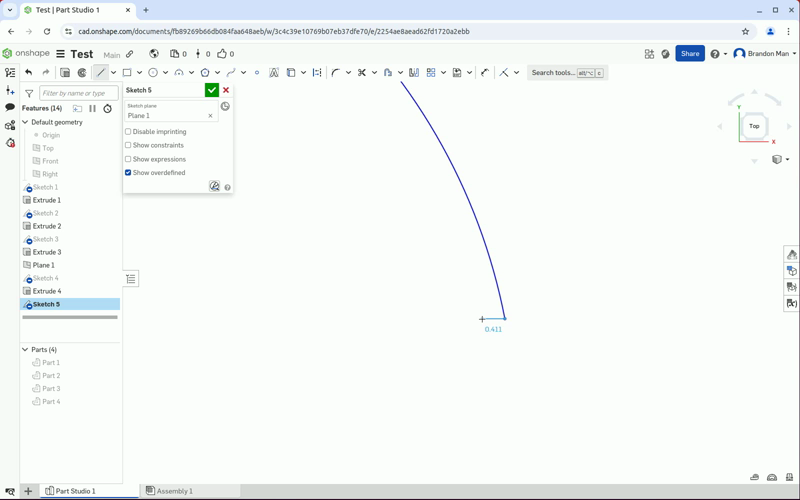
scroll(-6)
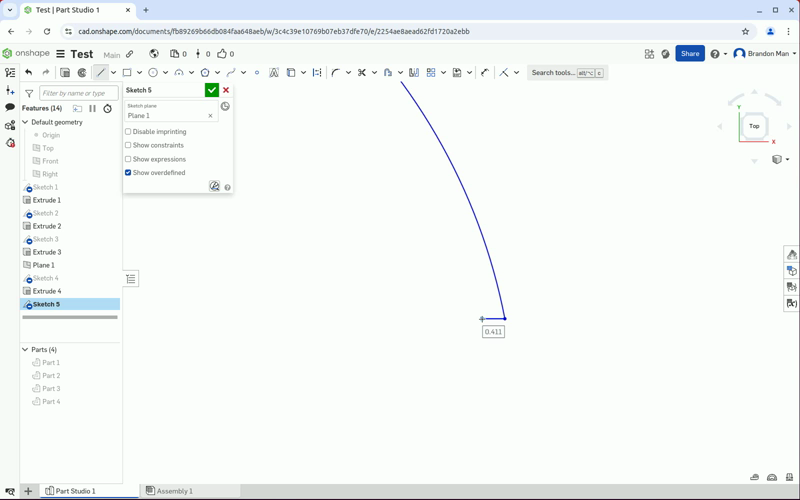
scroll(-6)
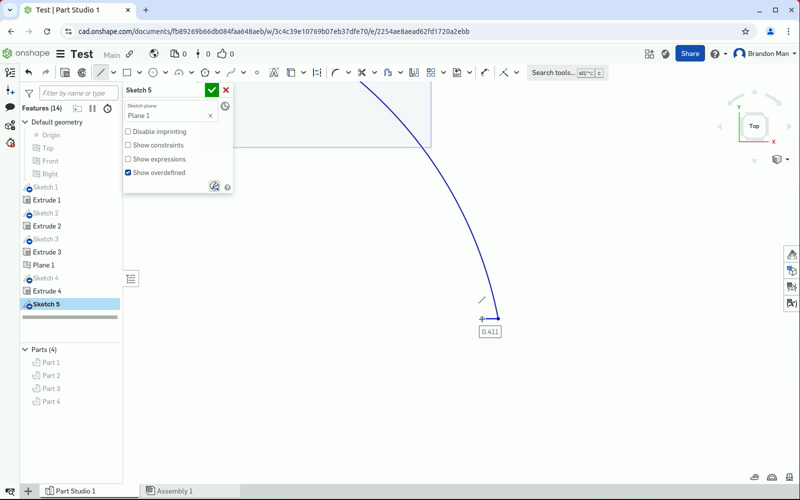
scroll(-6)
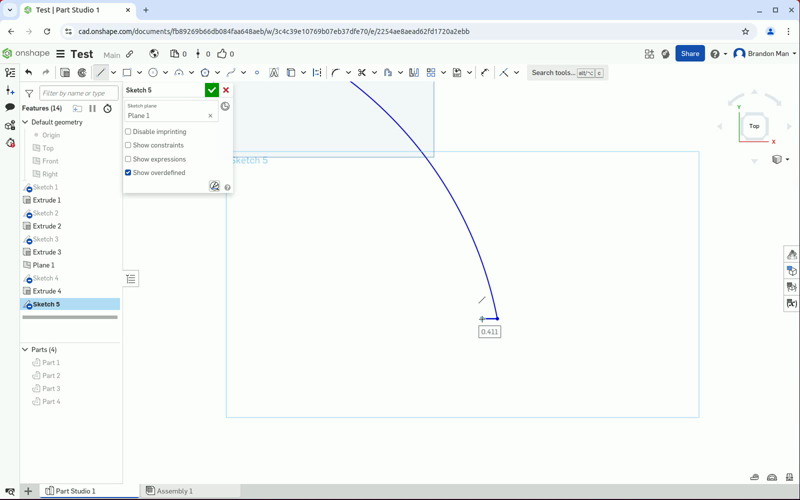
scroll(-6)
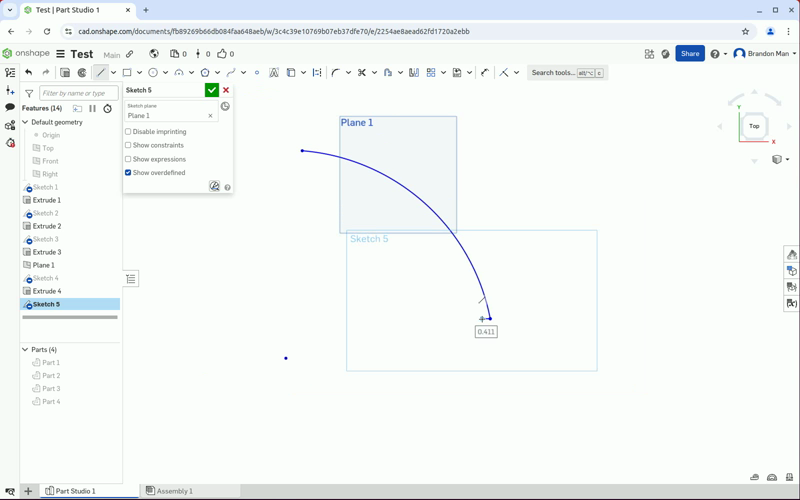
scroll(-6)
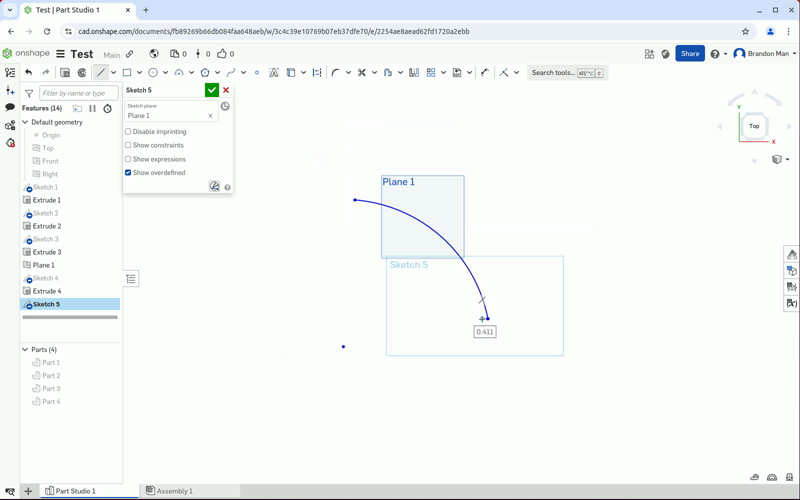
scroll(-6)
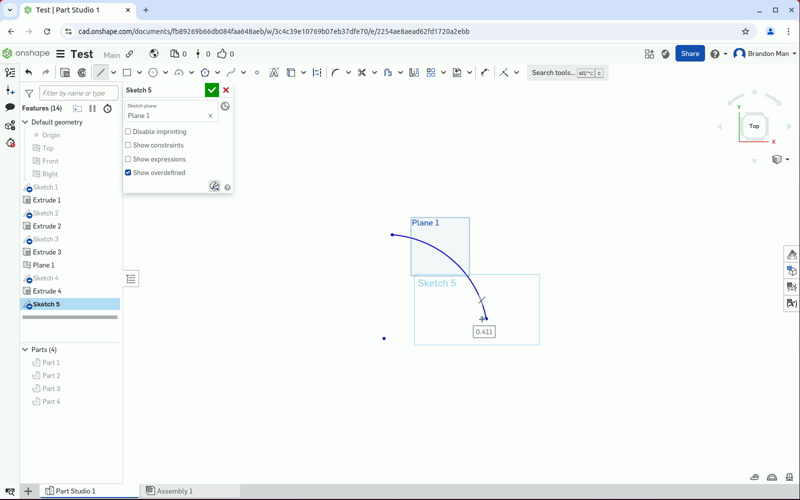
scroll(-6)
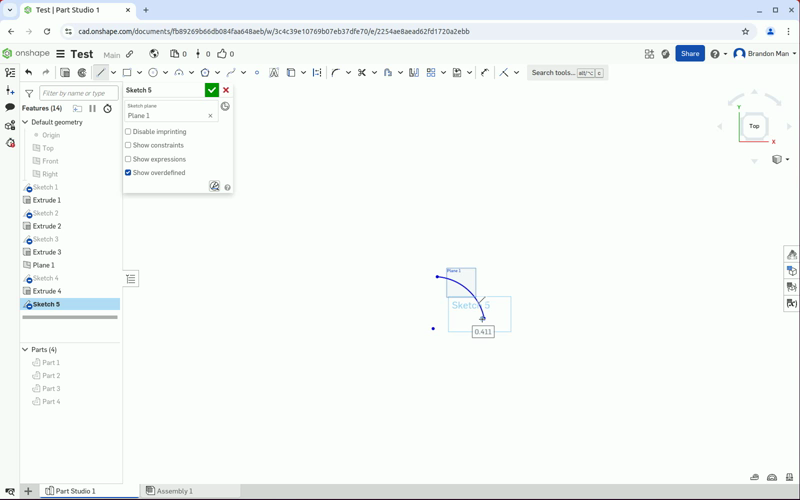
key_up(shift)
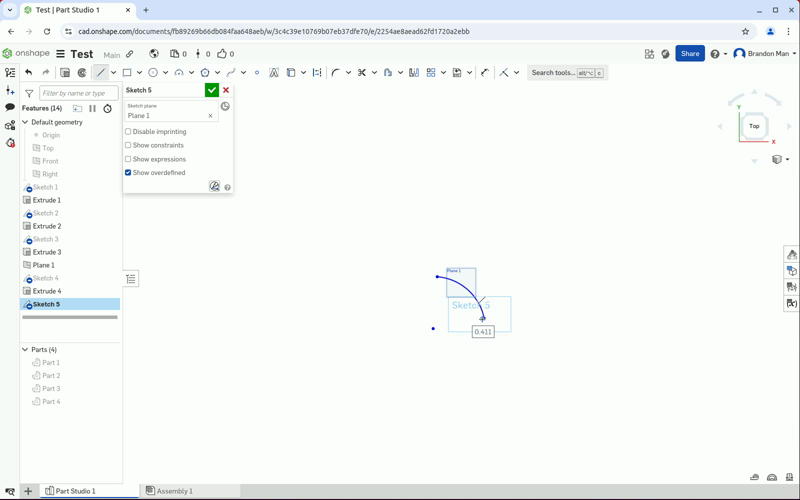
key_down(shift)
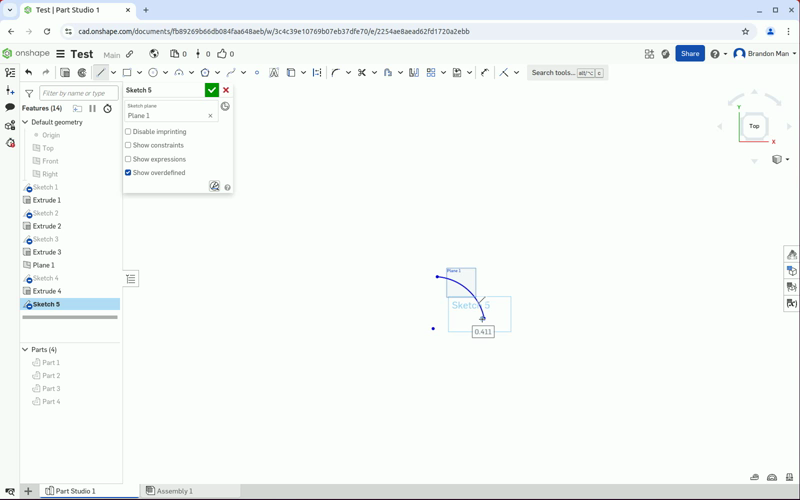
mouse_move(512, 318)
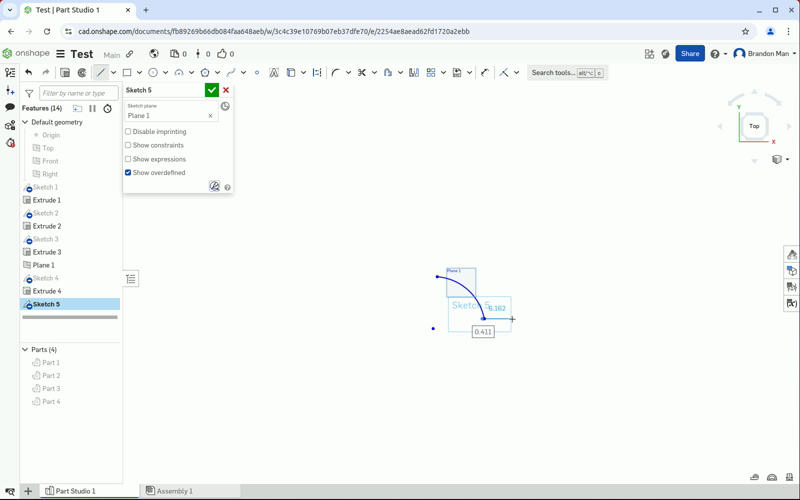
mouse_move(488, 318)
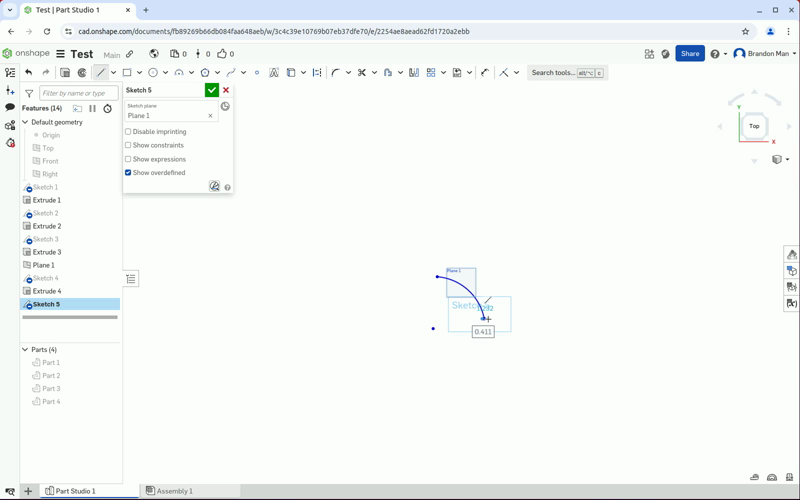
scroll(6)
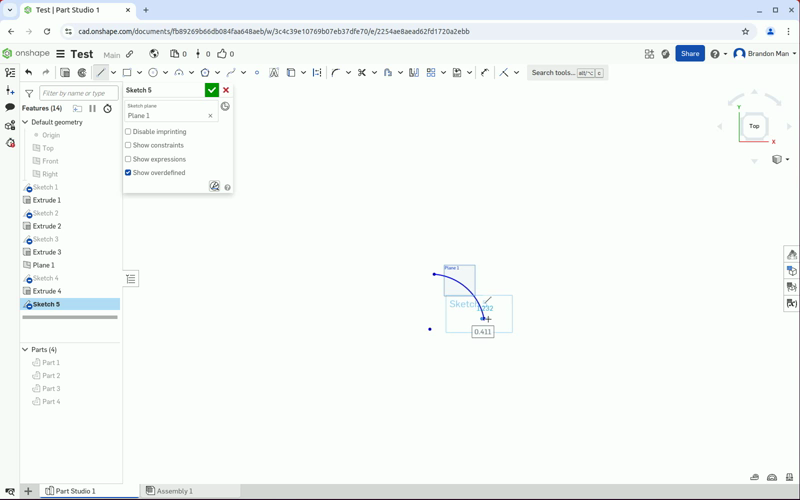
scroll(6)
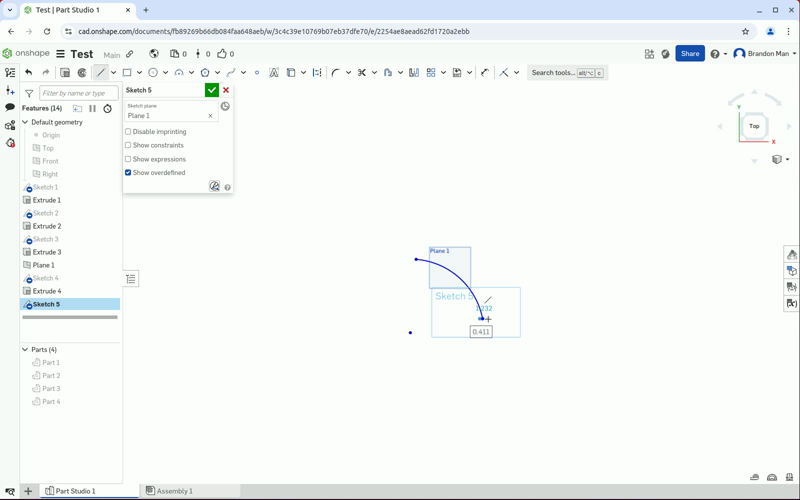
scroll(6)
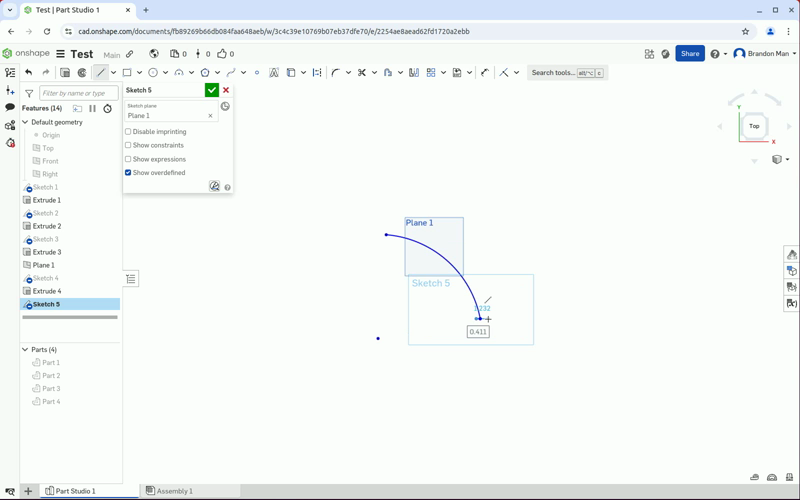
scroll(6)
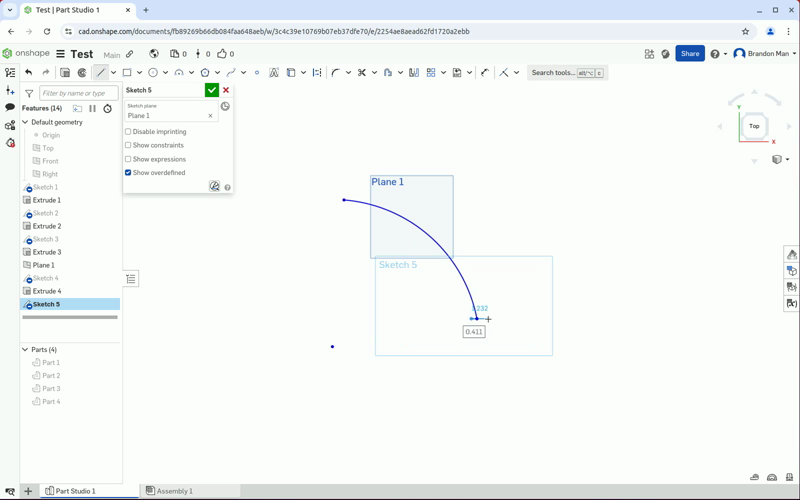
scroll(6)
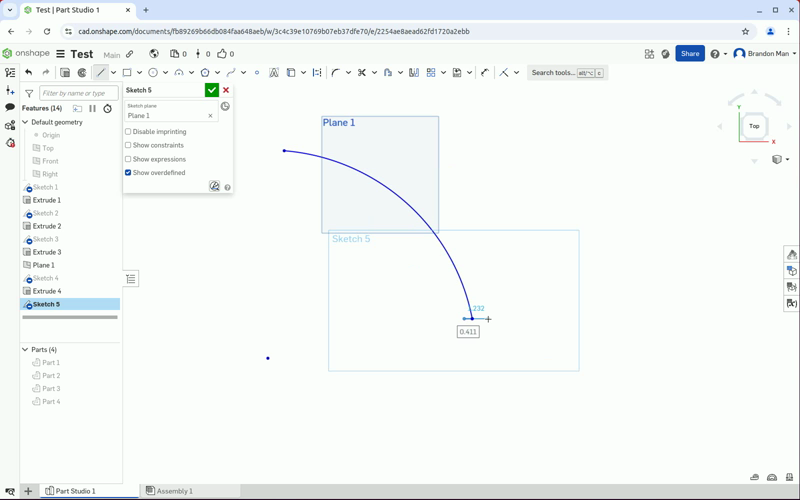
scroll(6)
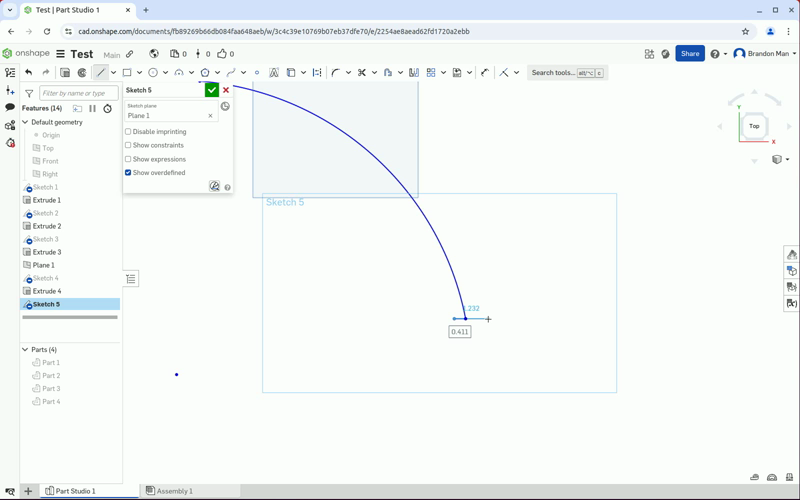
scroll(6)
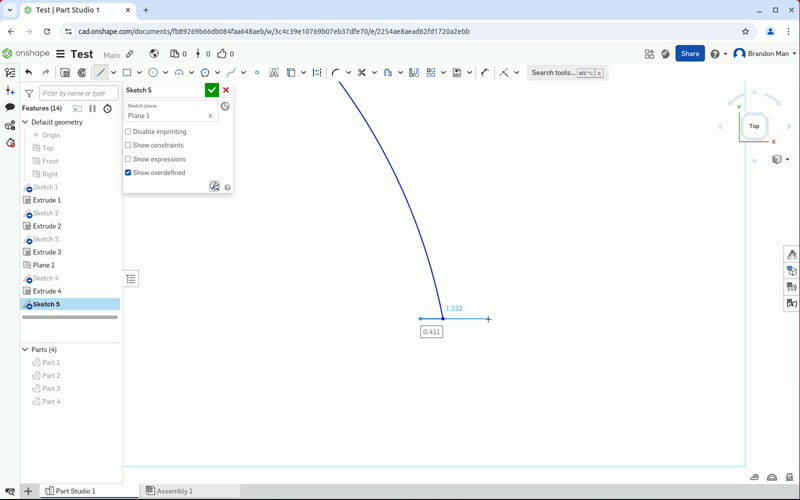
click(488, 318)
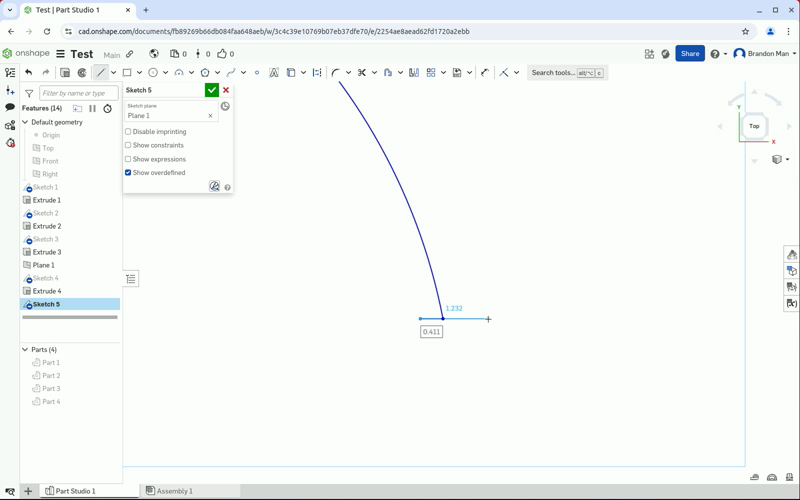
scroll(-6)
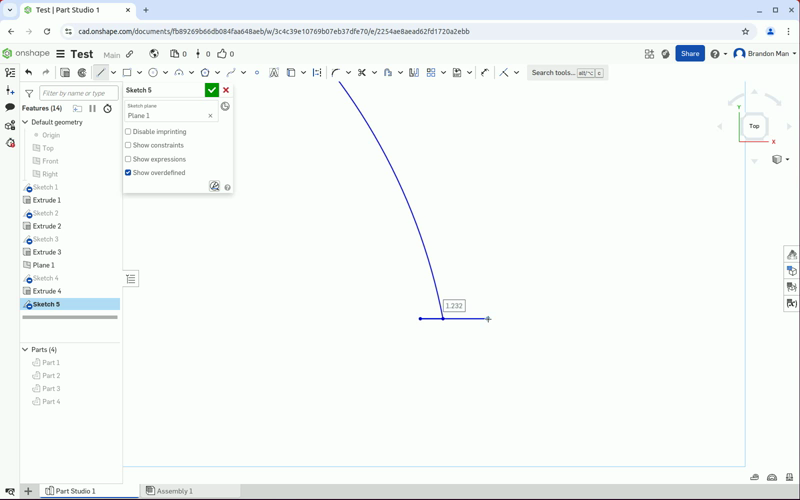
scroll(-6)
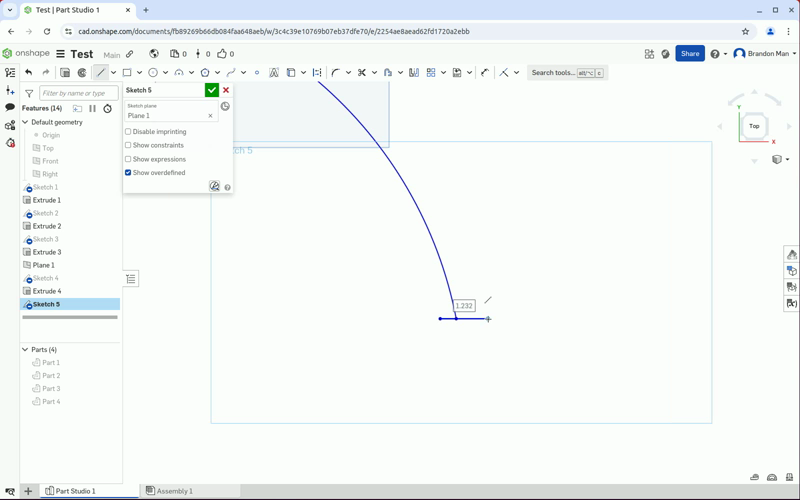
scroll(-6)
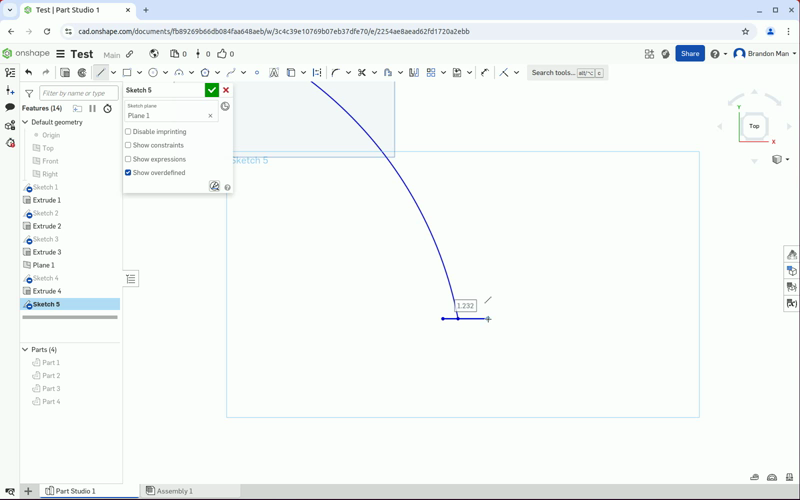
scroll(-6)
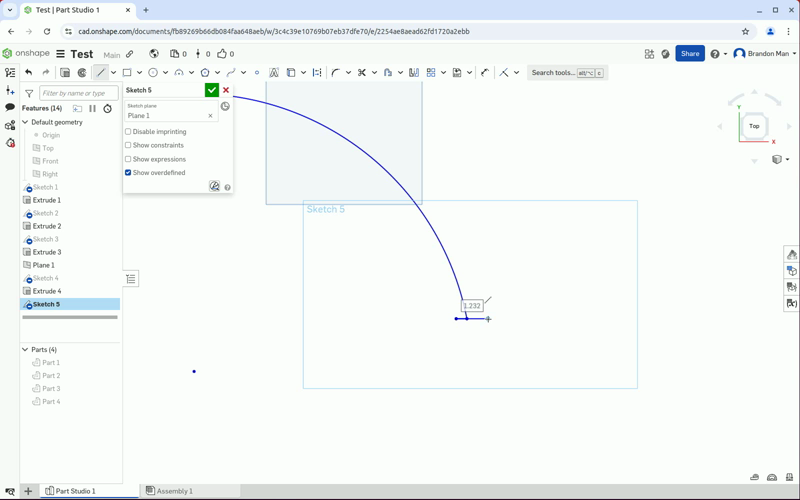
scroll(-6)
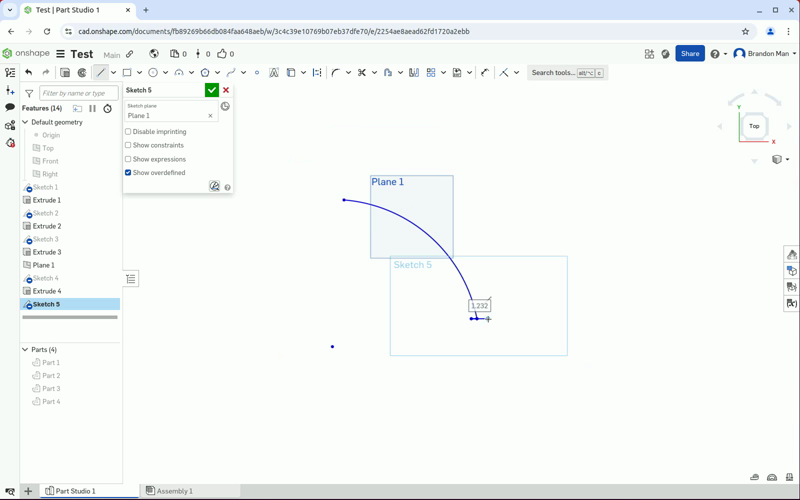
scroll(-6)
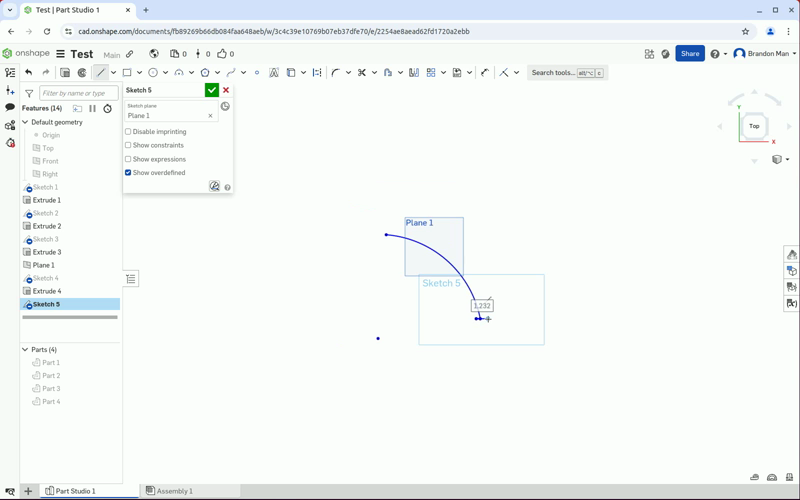
scroll(-6)
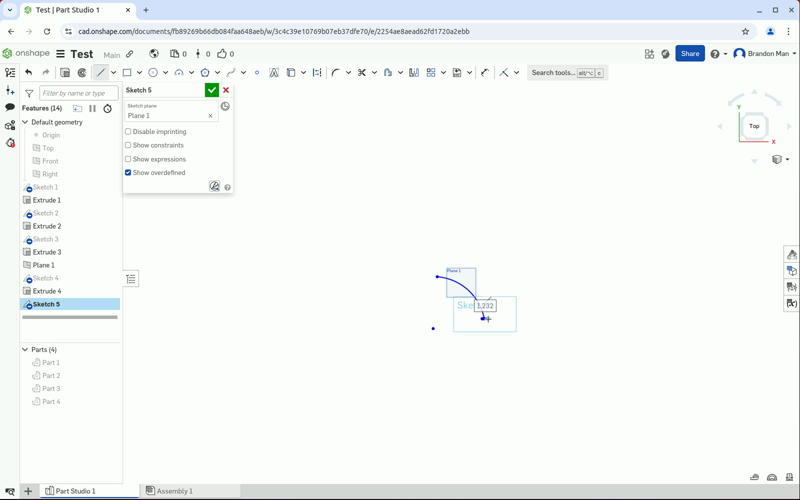
key_up(shift)
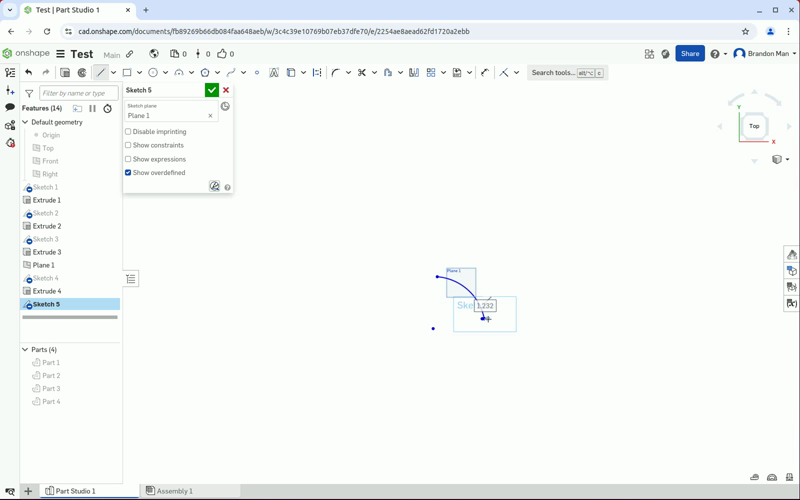
key_down(shift)
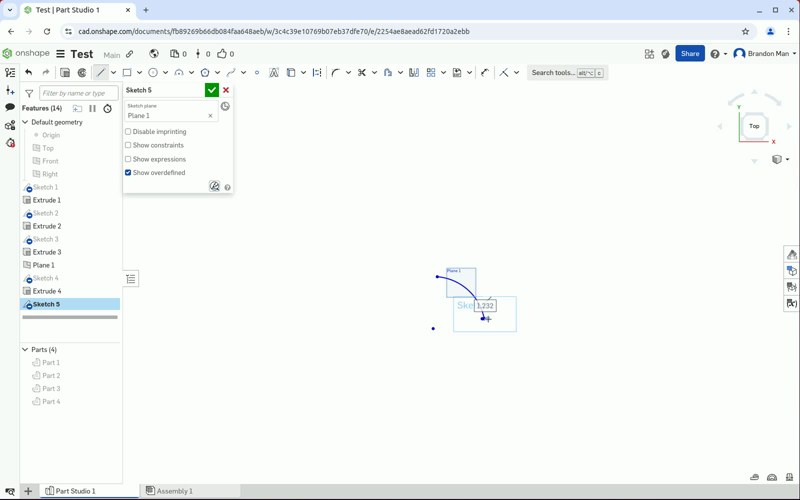
mouse_move(518, 318)
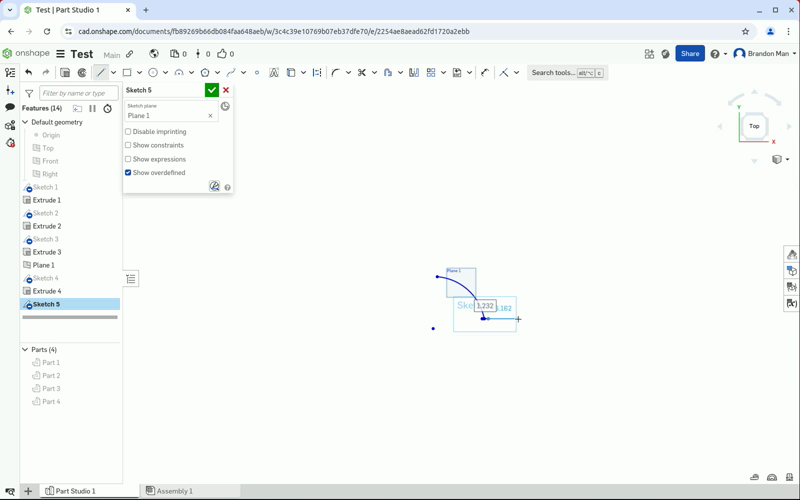
mouse_move(485, 265)
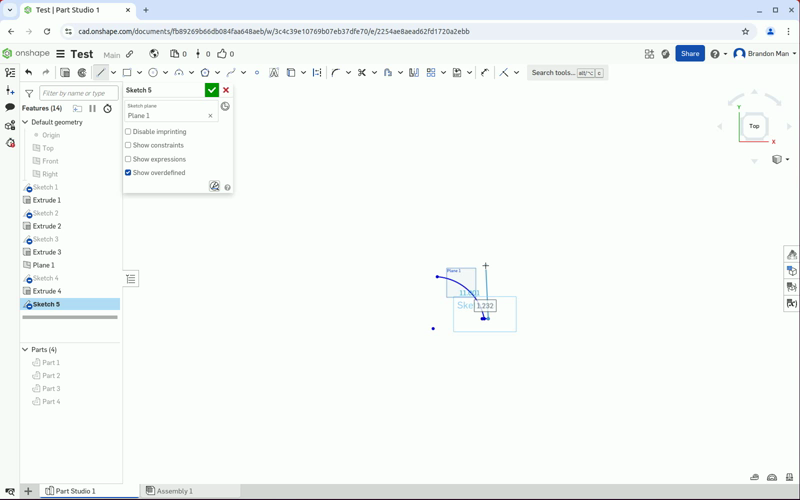
click(485, 265)
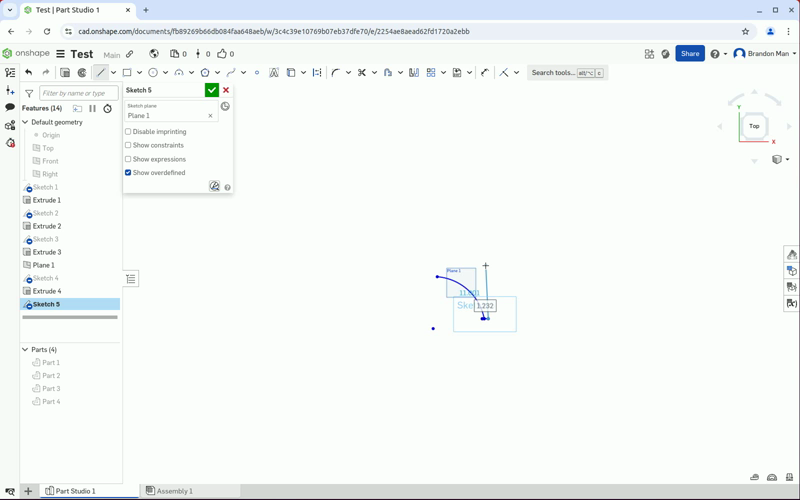
key_up(shift)
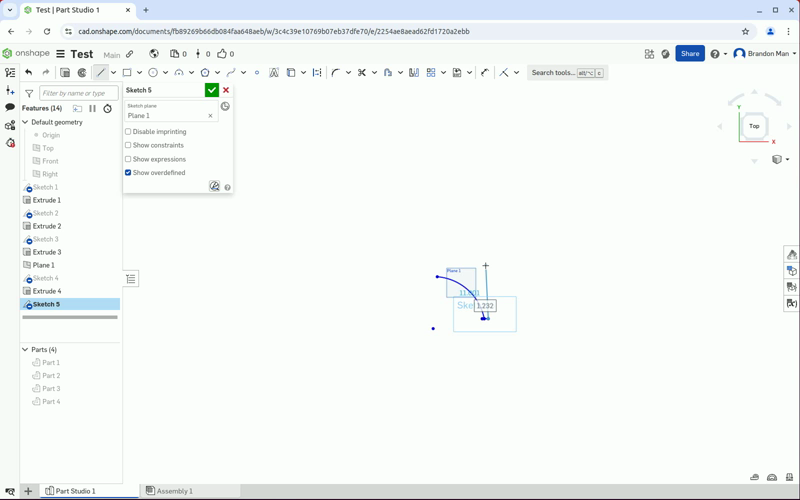
key_down(shift)
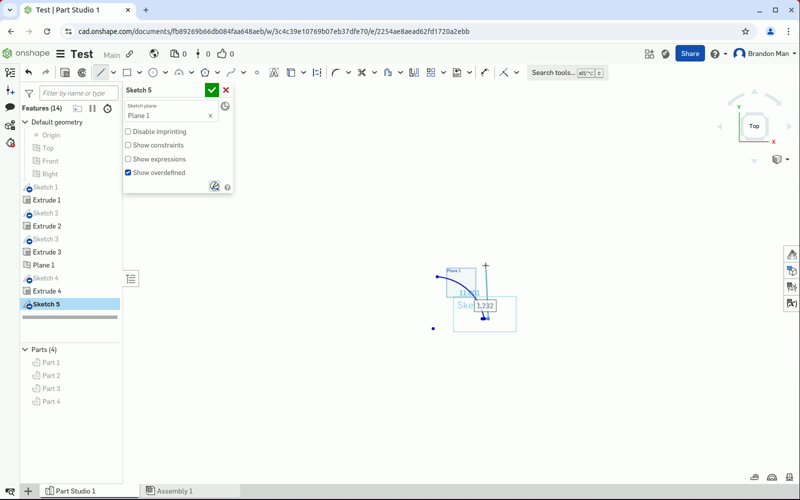
mouse_move(515, 265)
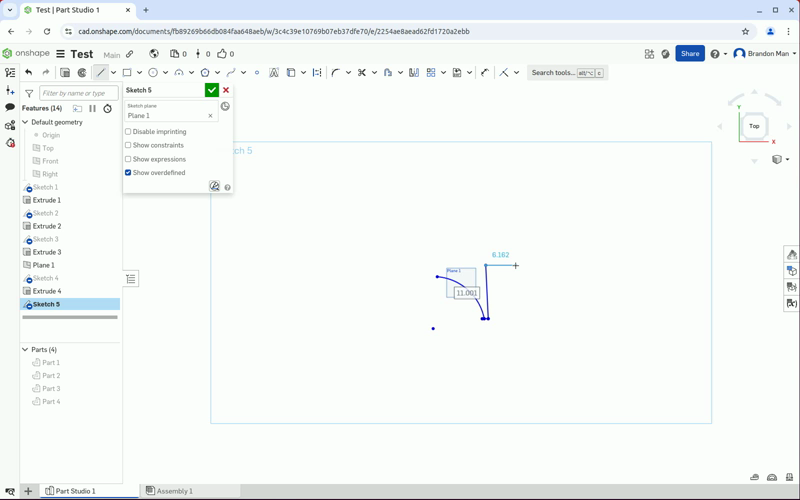
mouse_move(437, 265)
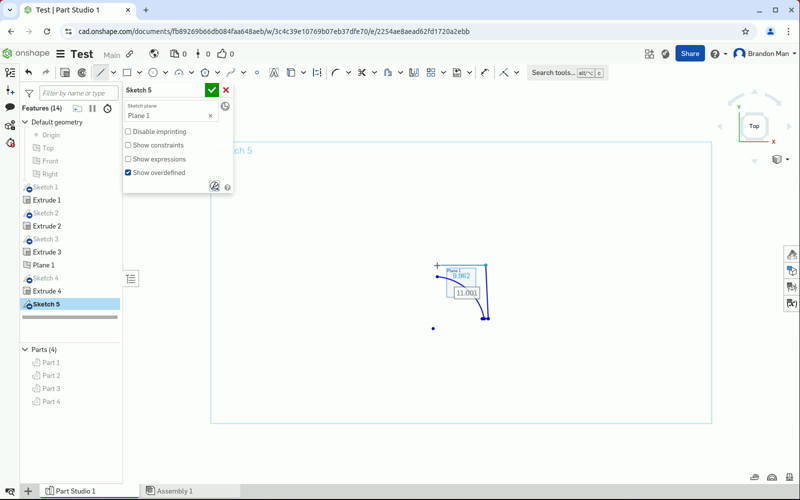
click(437, 265)
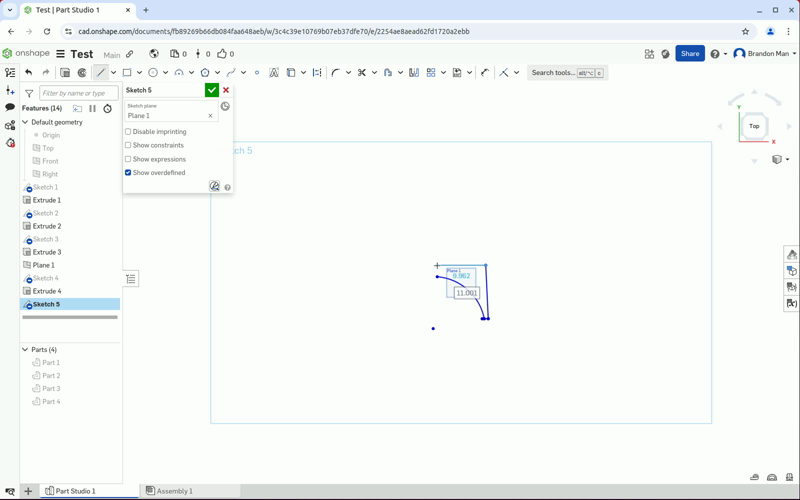
key_up(shift)
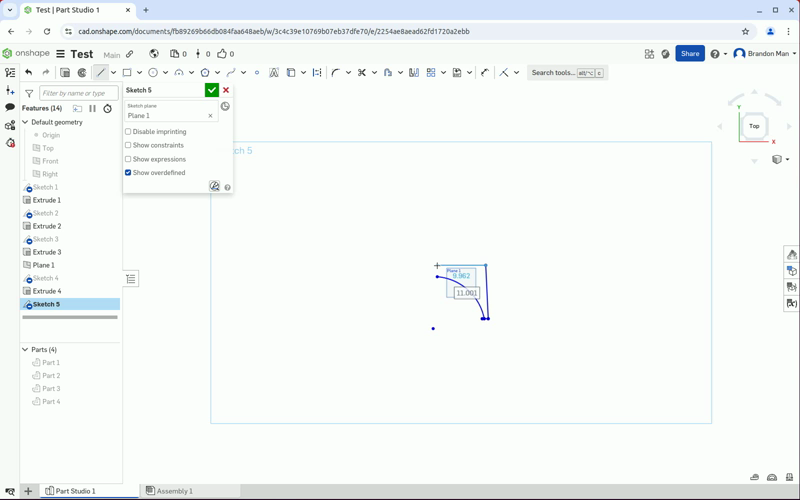
mouse_move(467, 265)
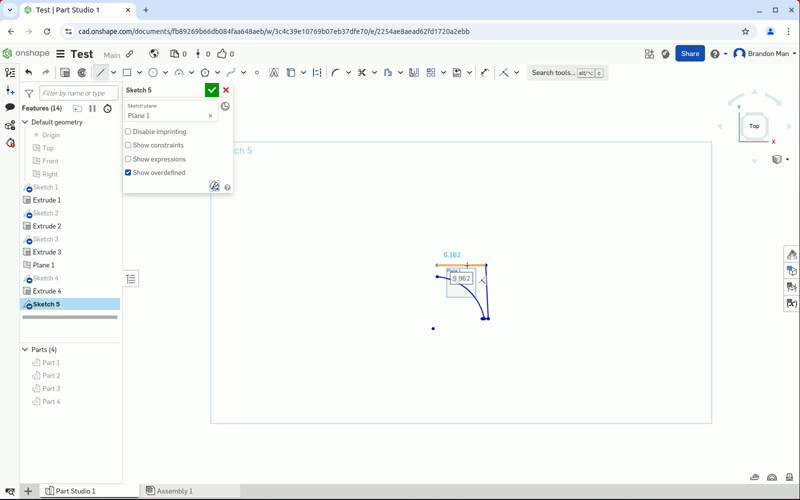
key_down(shift)
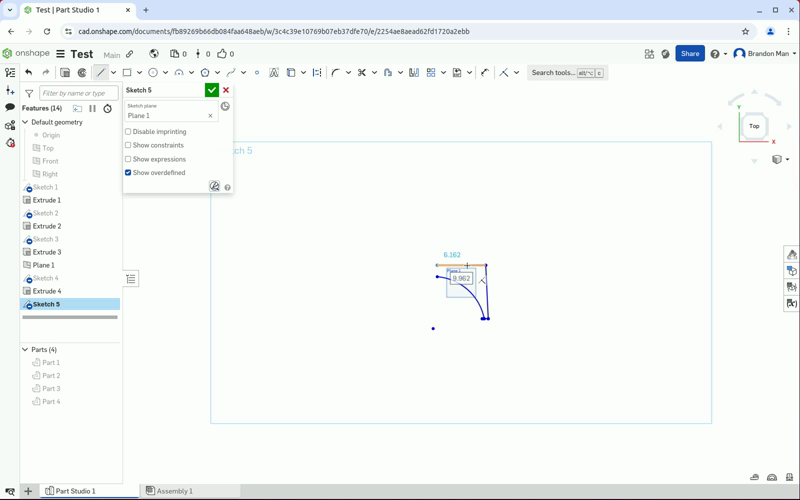
mouse_move(437, 276)
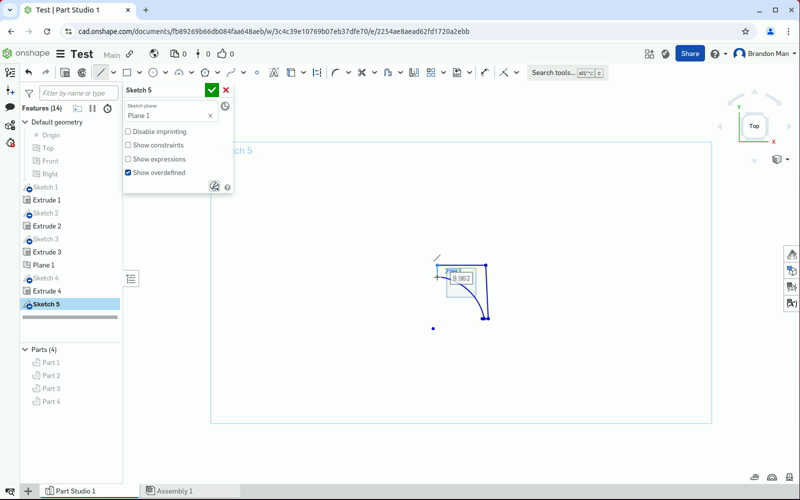
key_up(shift)
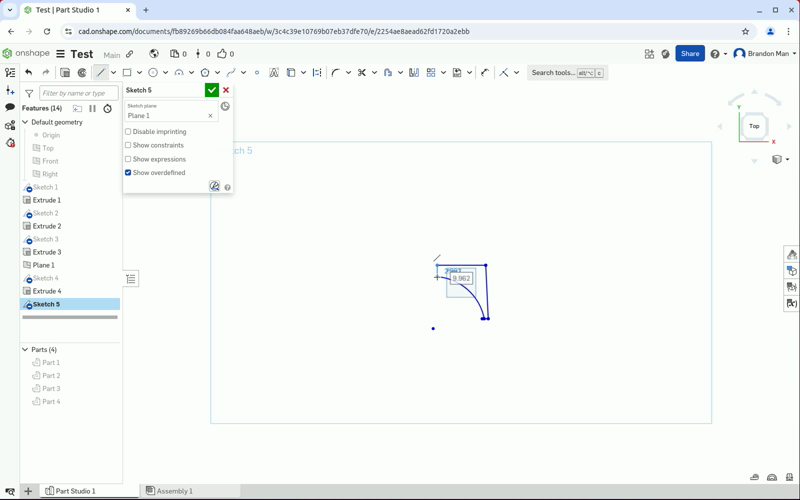
click(437, 276)
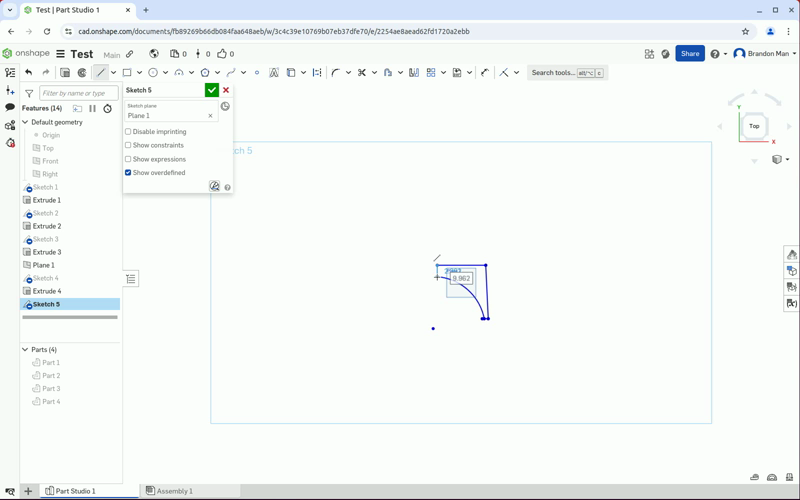
key(esc)
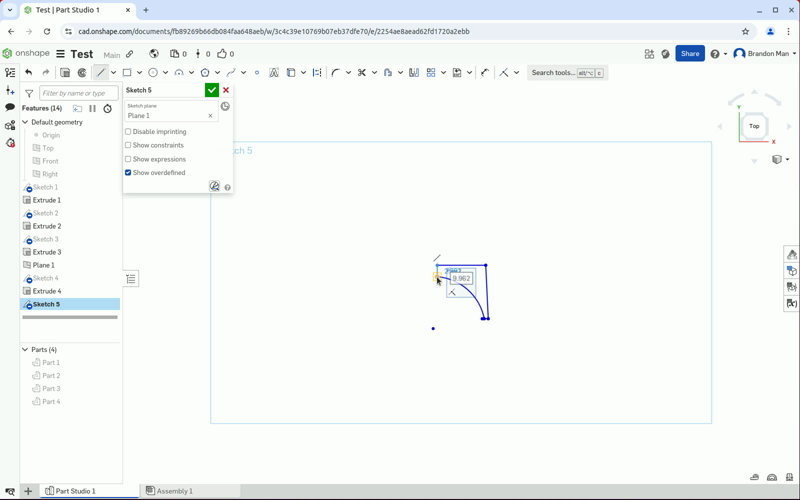
mouse_move(473, 291)
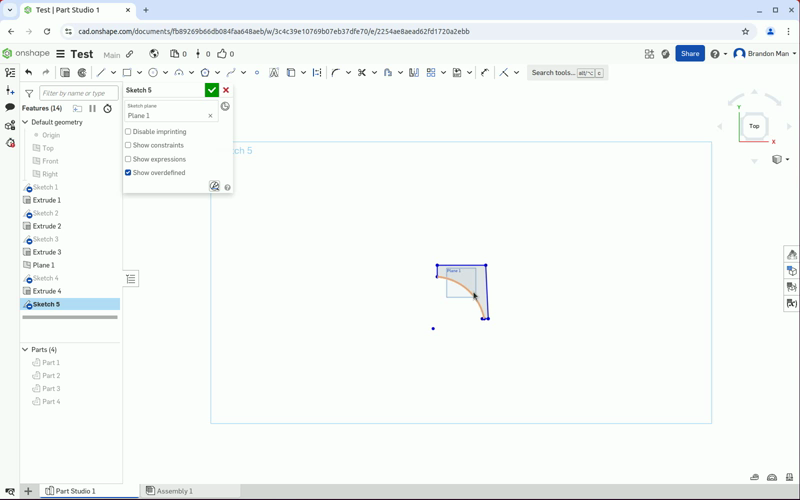
scroll(6)
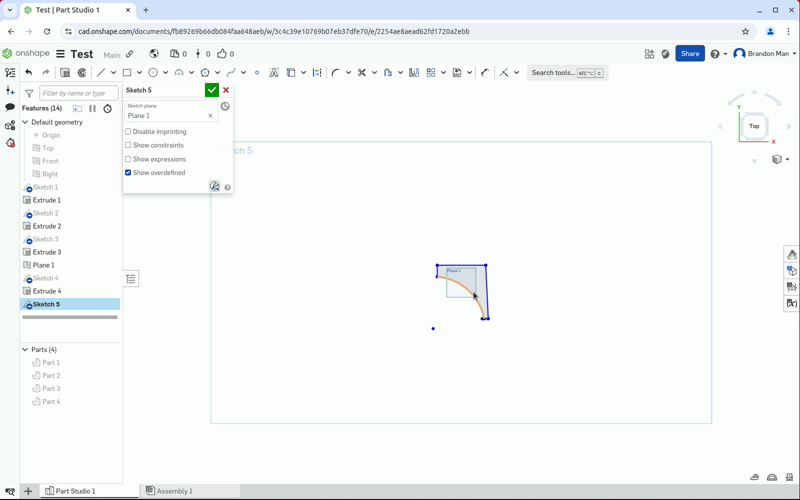
scroll(6)
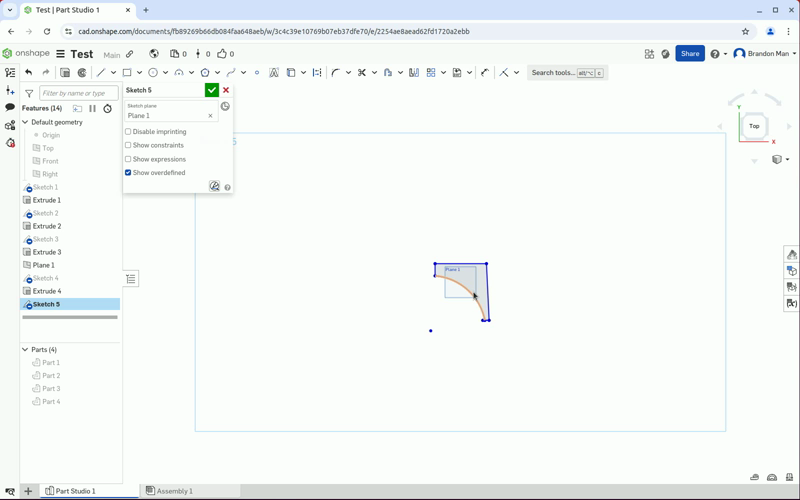
scroll(6)
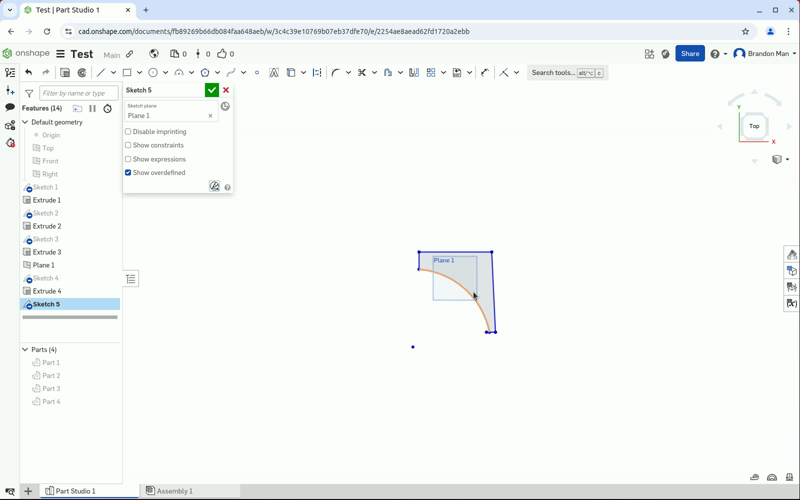
scroll(6)
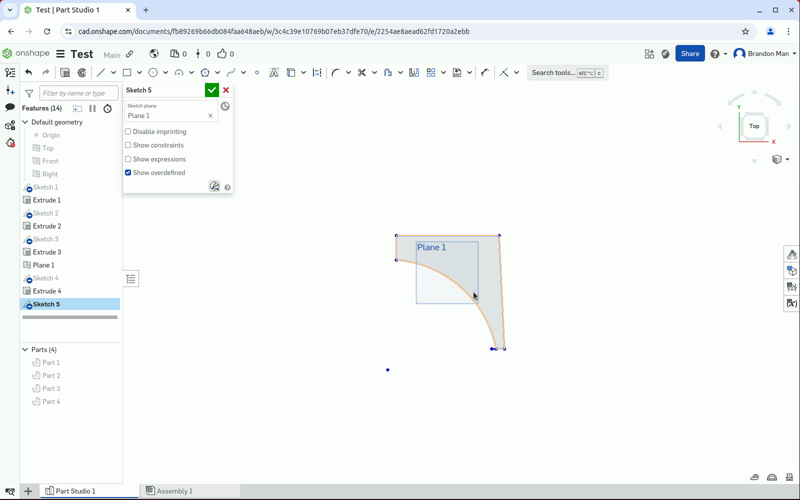
scroll(6)
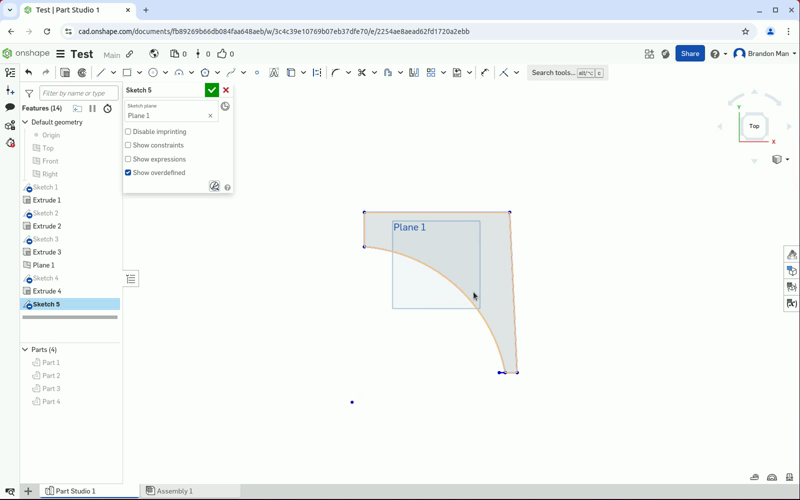
scroll(6)
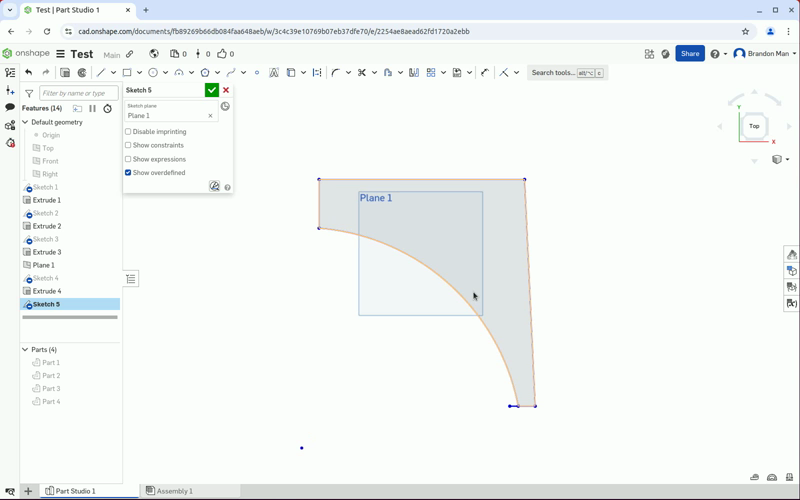
scroll(6)
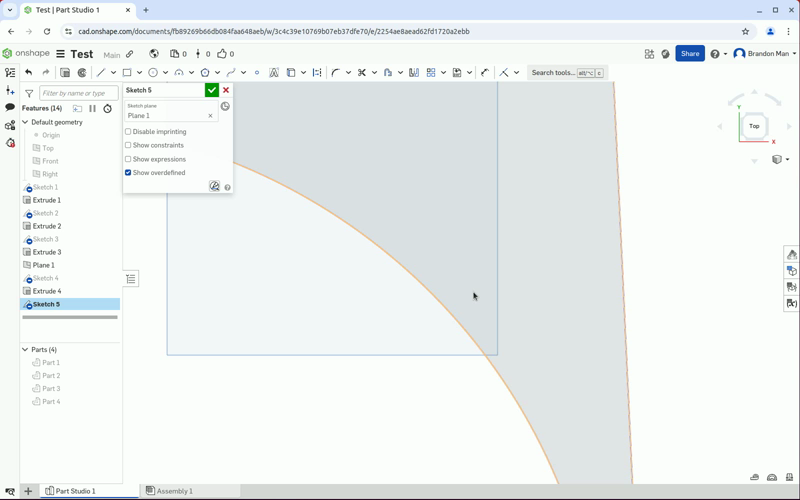
click(473, 291)
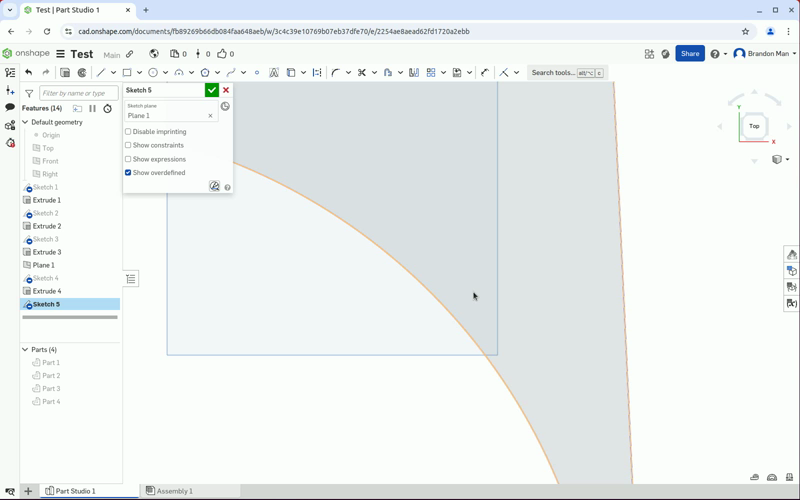
scroll(-6)
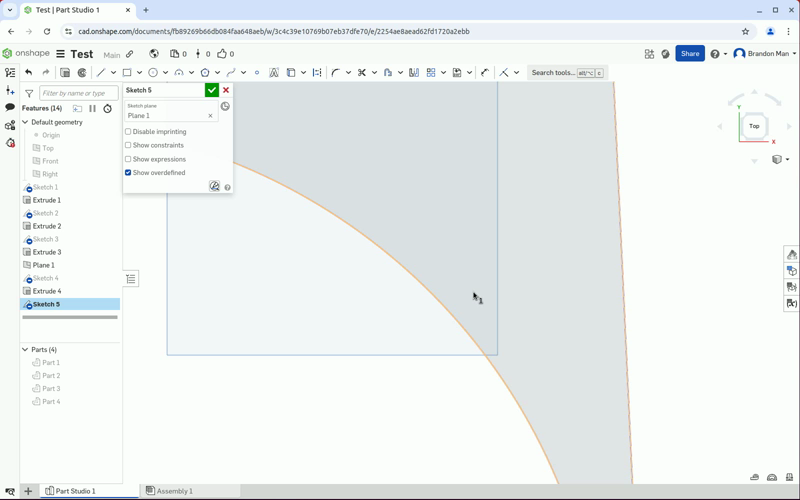
scroll(-6)
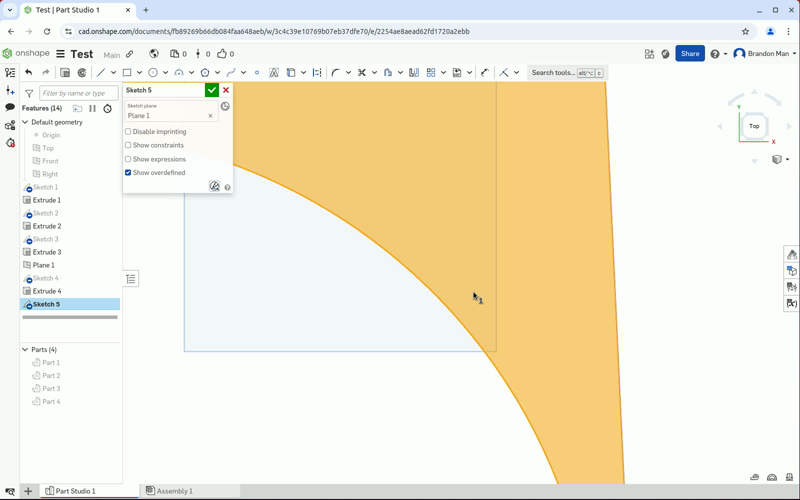
scroll(-6)
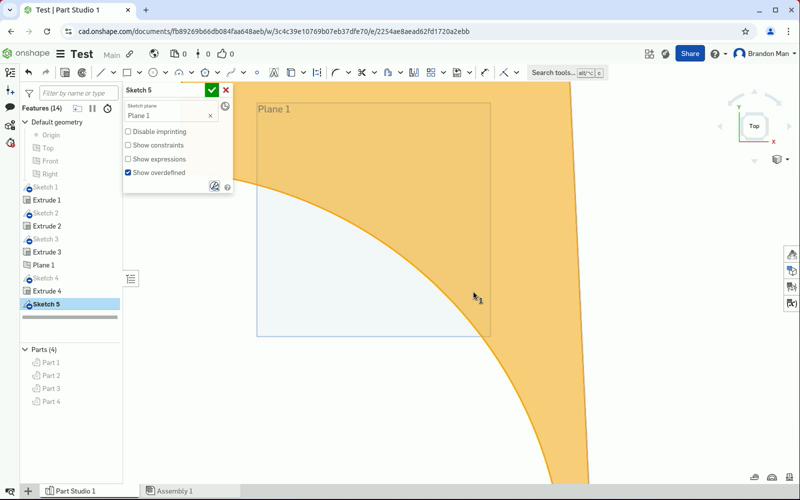
scroll(-6)
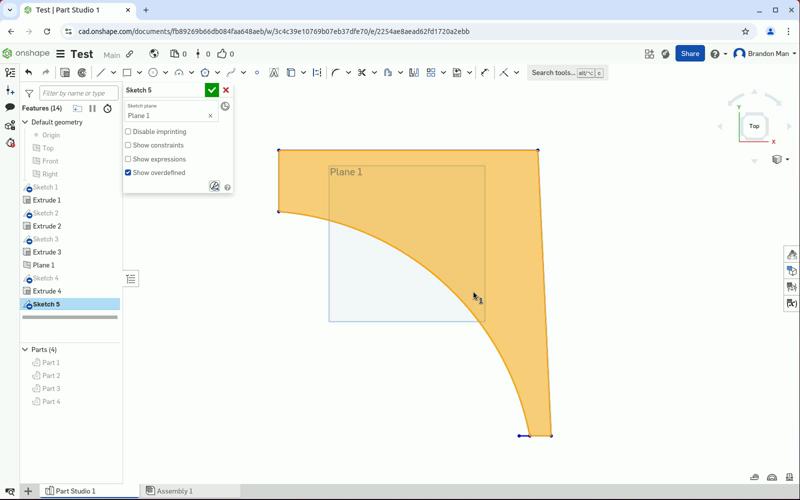
scroll(-6)
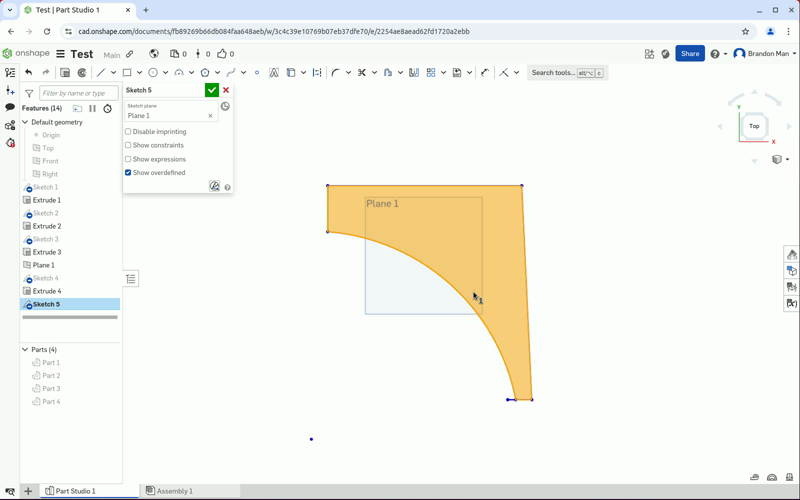
scroll(-6)
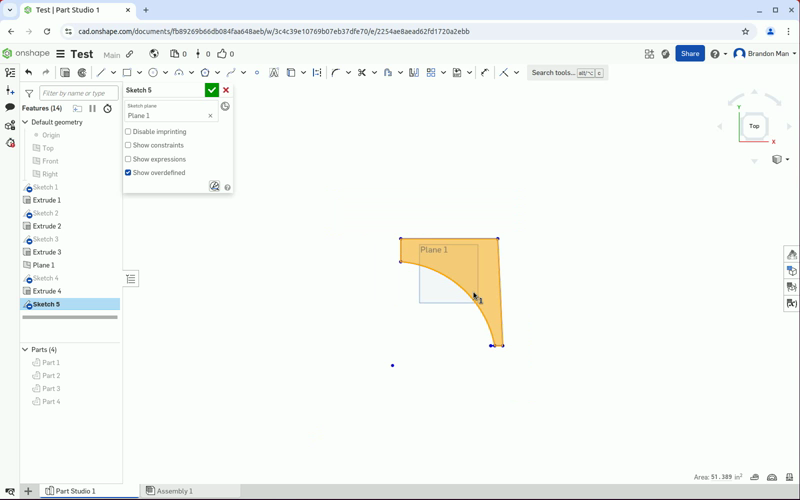
scroll(-6)
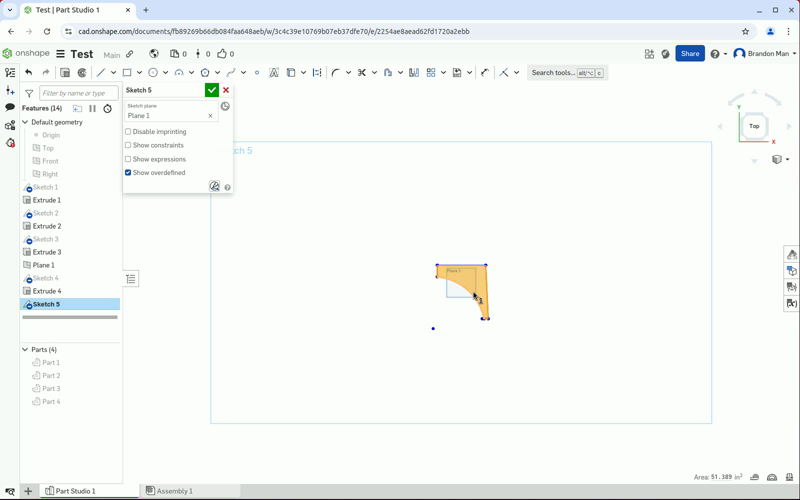
mouse_move(73, 352)
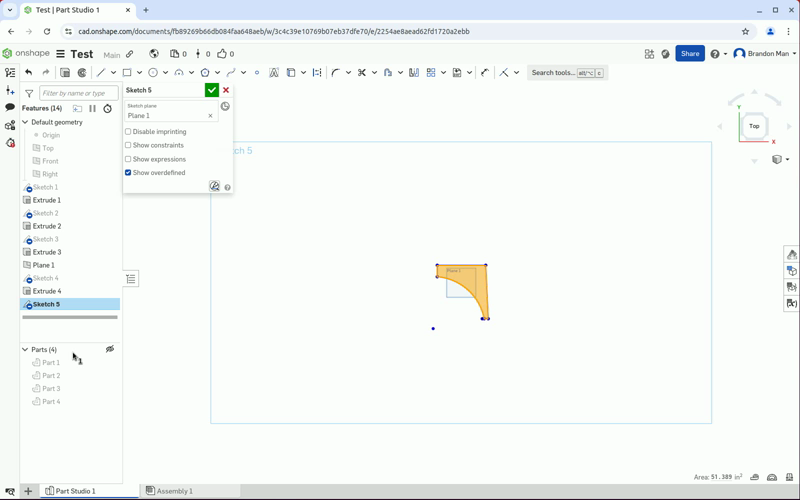
key(shift+y)
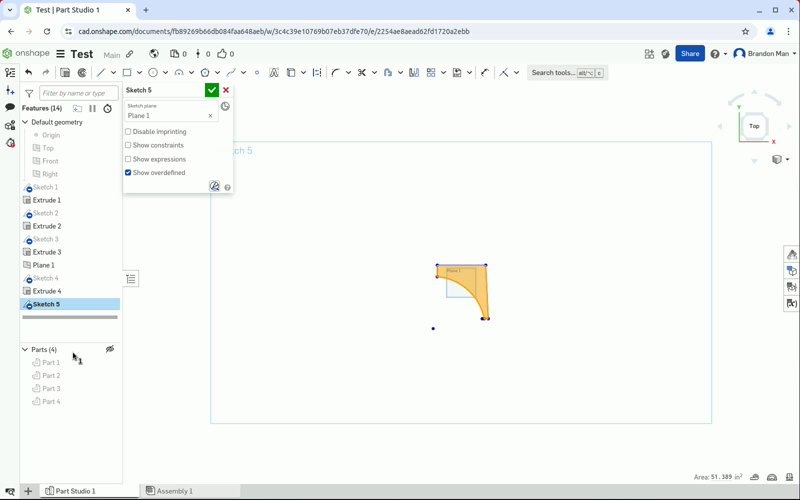
key(shift+e)
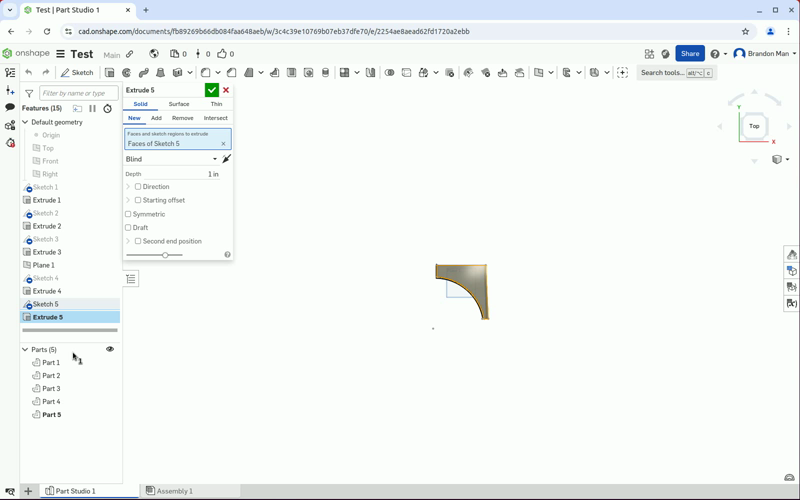
mouse_move(143, 106)
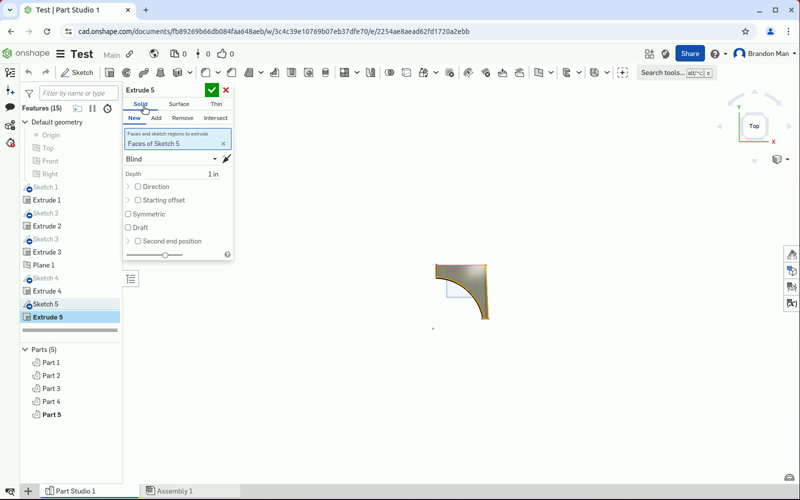
click(143, 106)
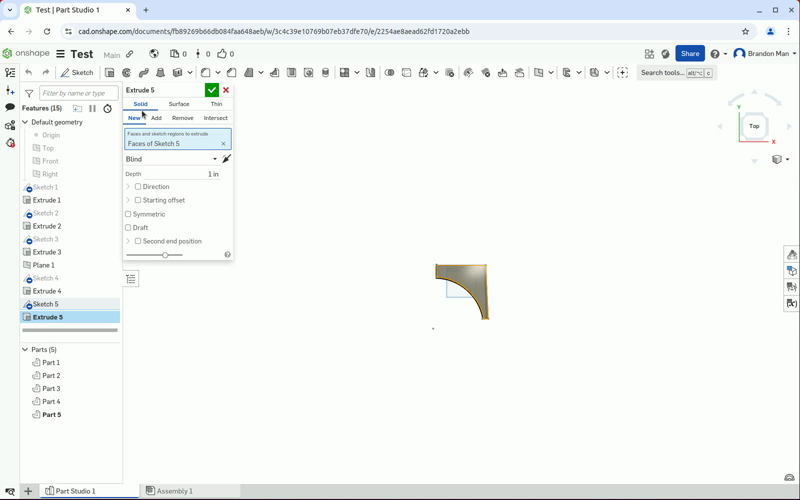
mouse_move(137, 120)
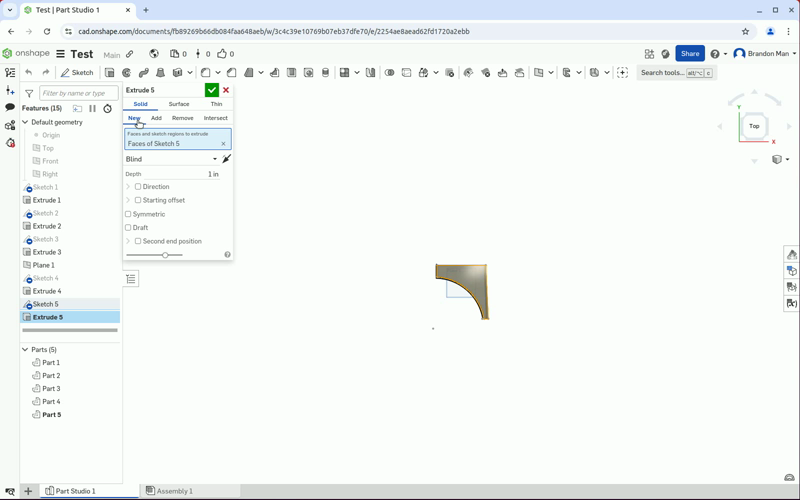
click(137, 120)
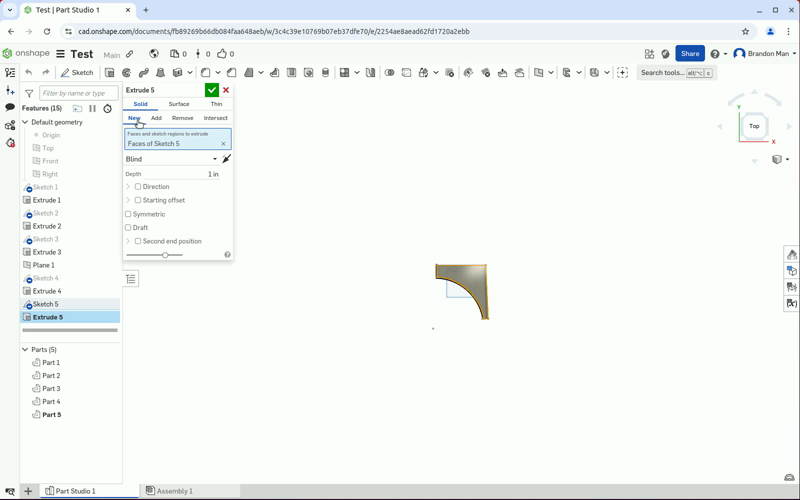
key(tab, 4)
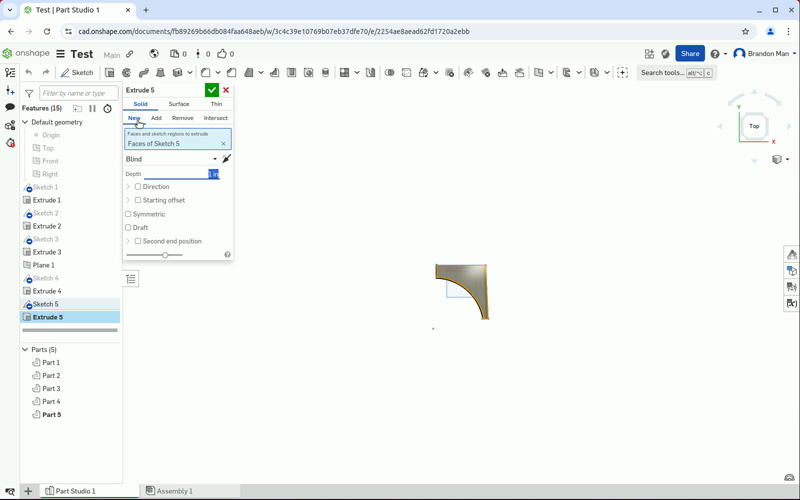
text(0.241)
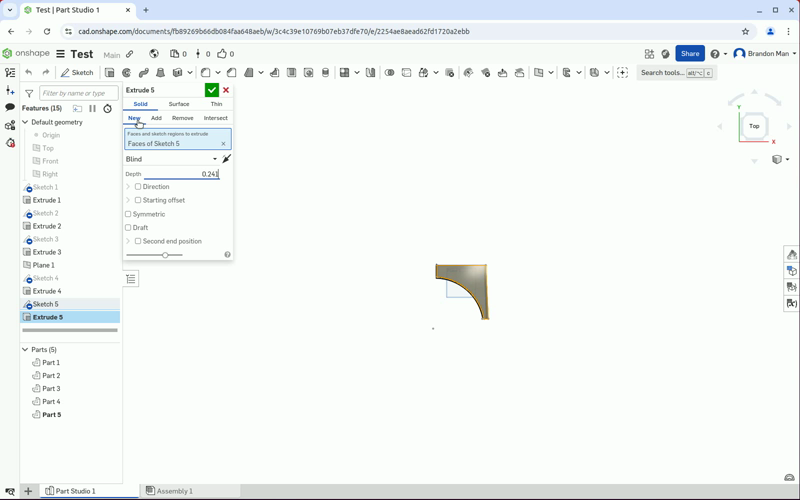
key(enter)
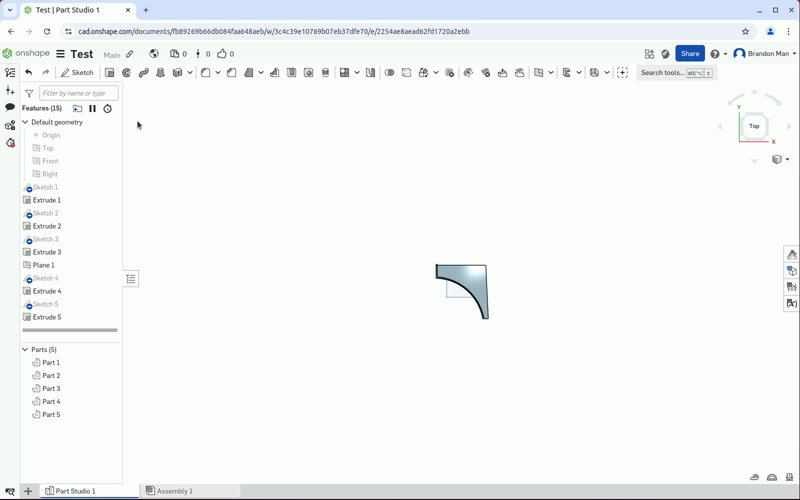
key(shift+h)
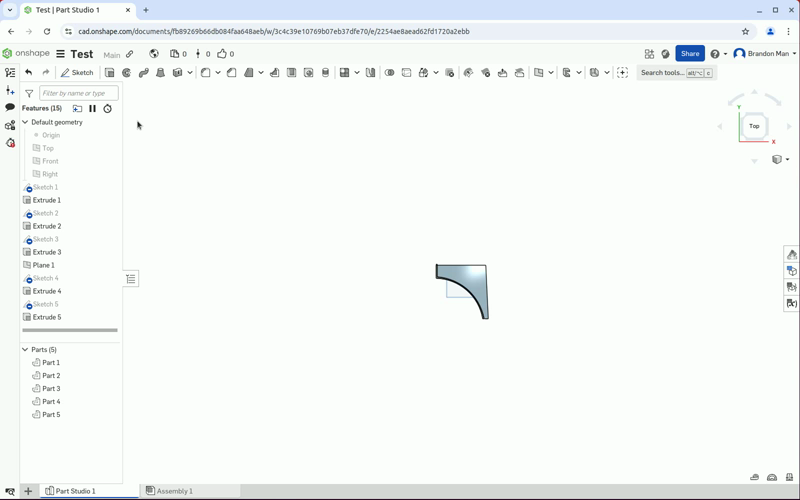
key(shift+h)
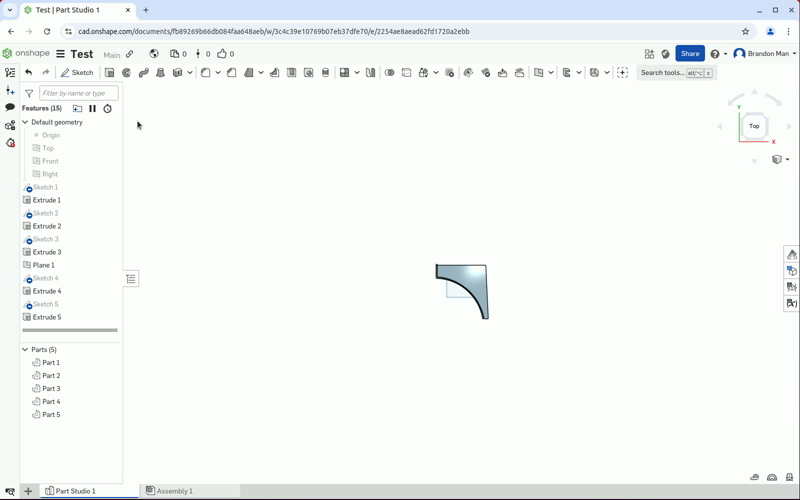
key(shift+7)
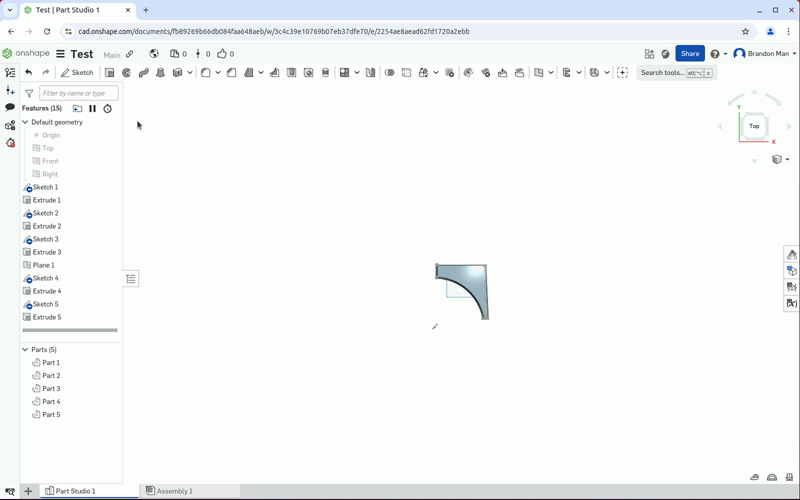
key(up, 3)
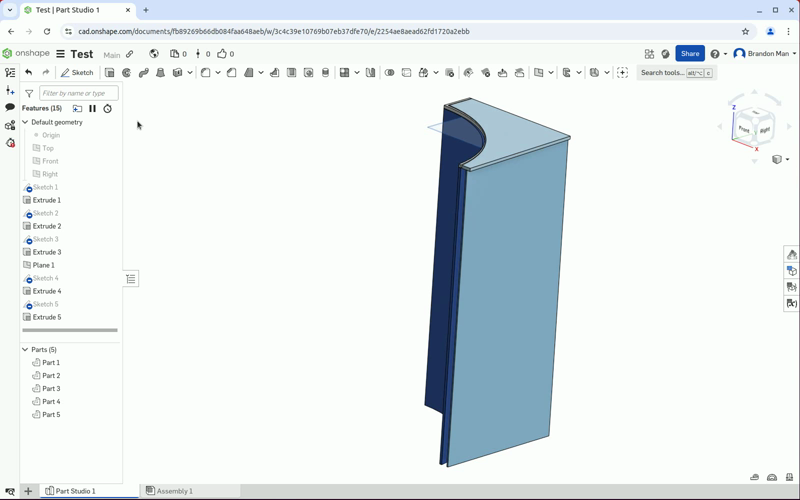
key(left, 3)
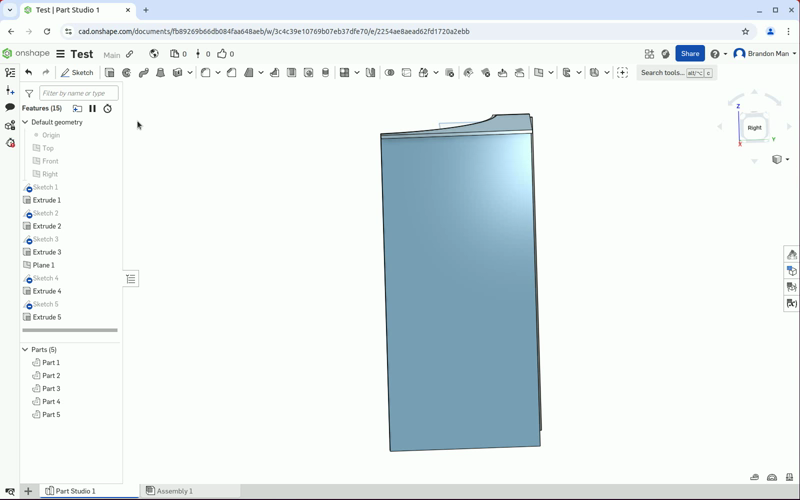
key(right, 3)
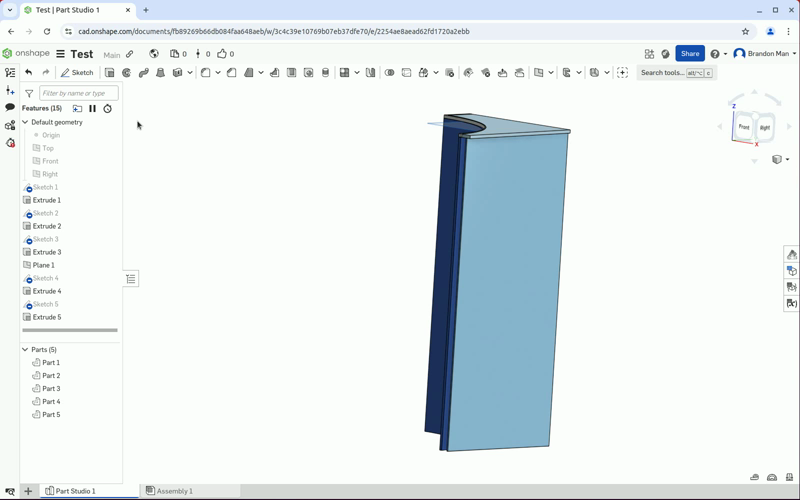
key(down, 3)
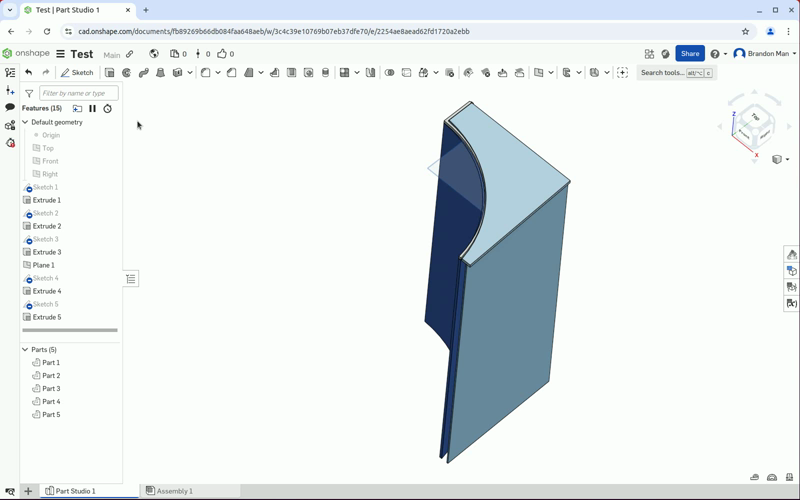
mouse_move(73, 189)
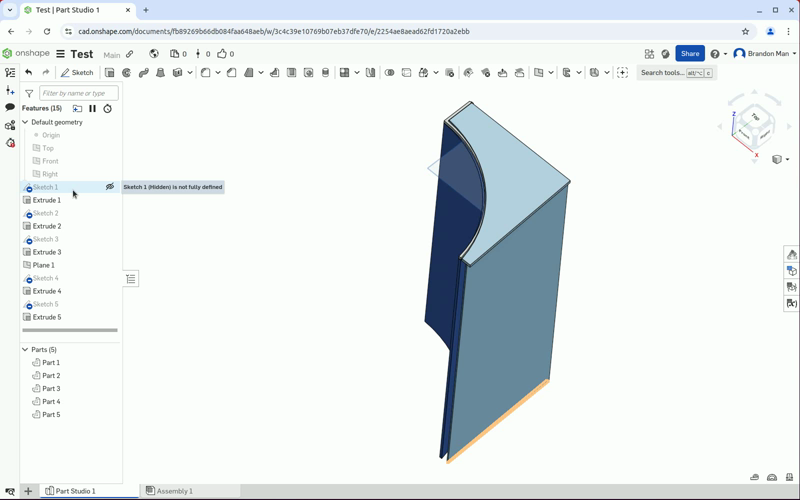
click(73, 189)